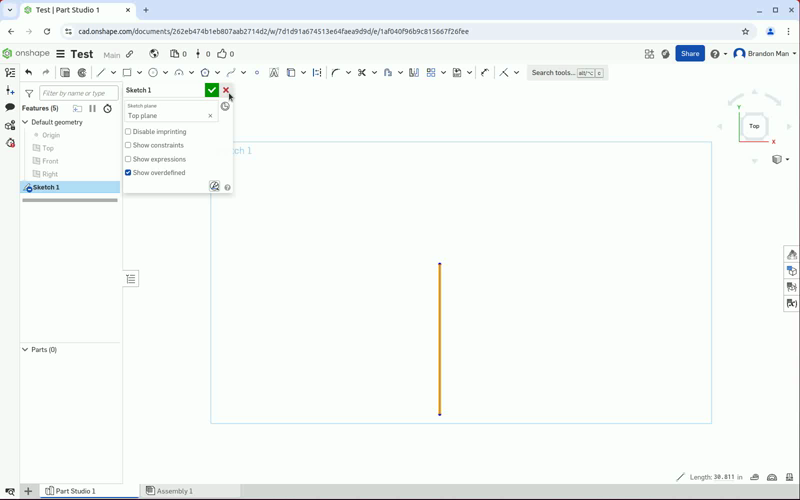
key(shift+h)
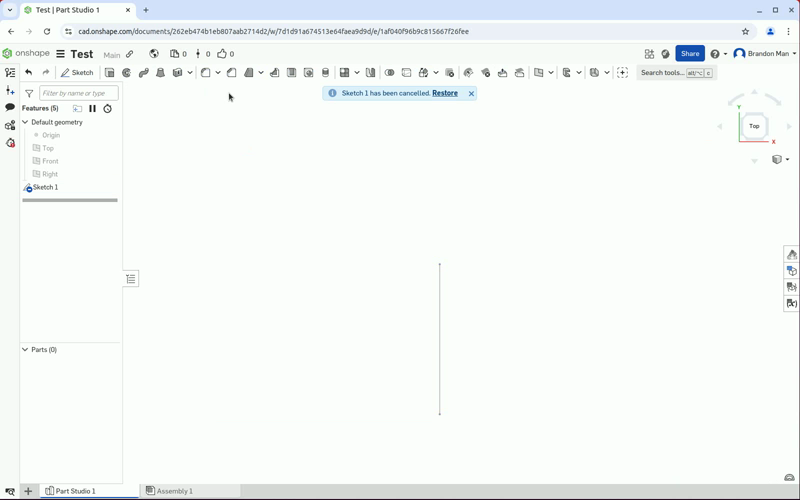
key(shift+s)
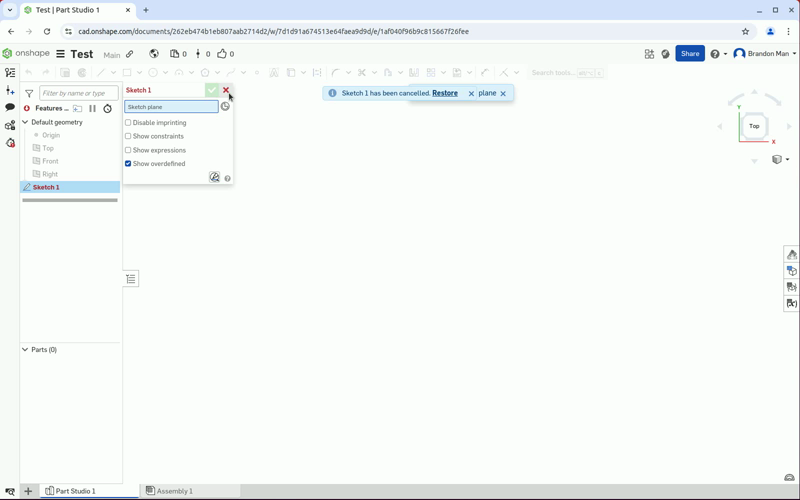
mouse_move(73, 150)
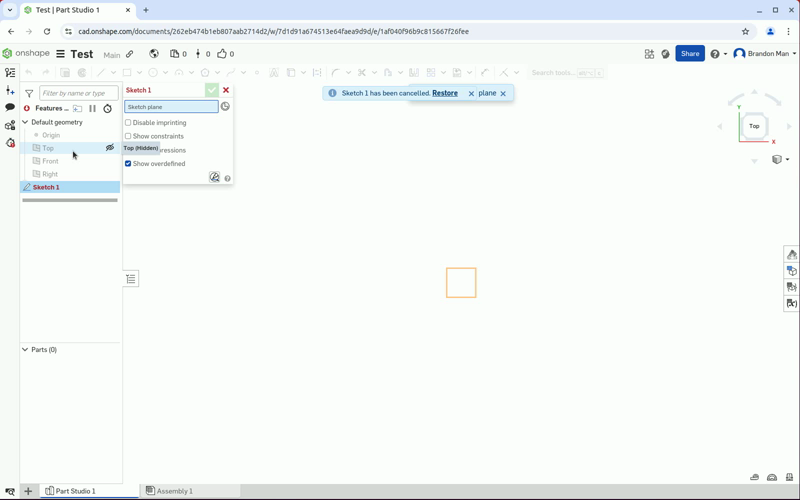
click(73, 150)
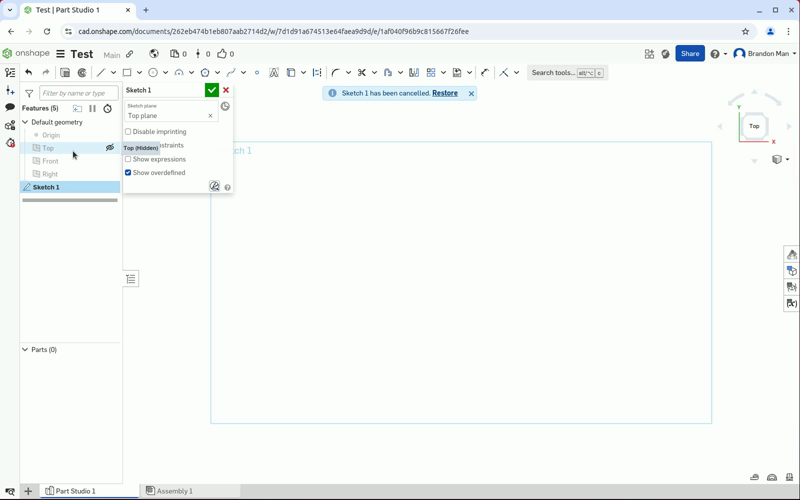
mouse_move(73, 352)
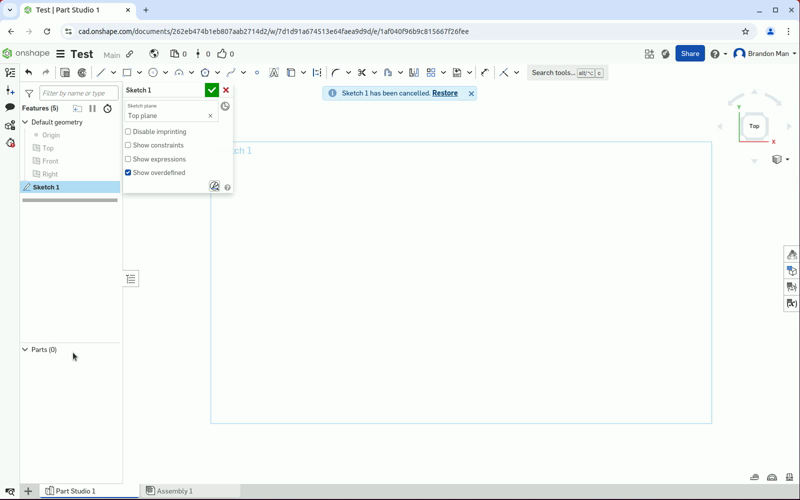
key(y)
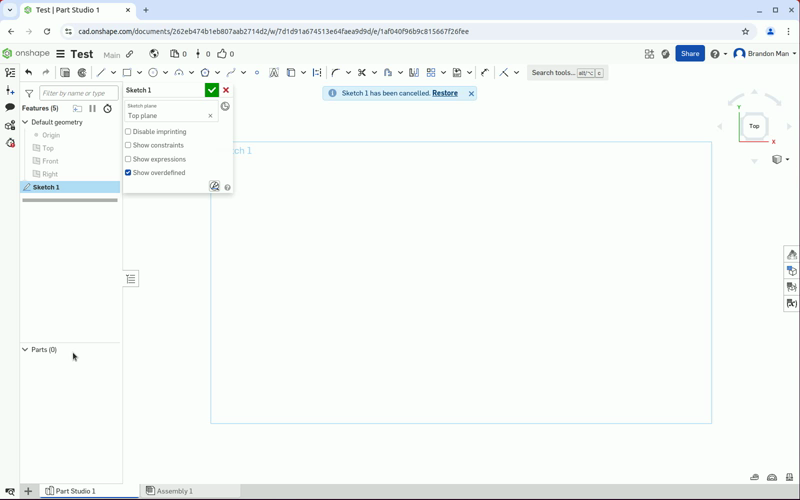
key(l)
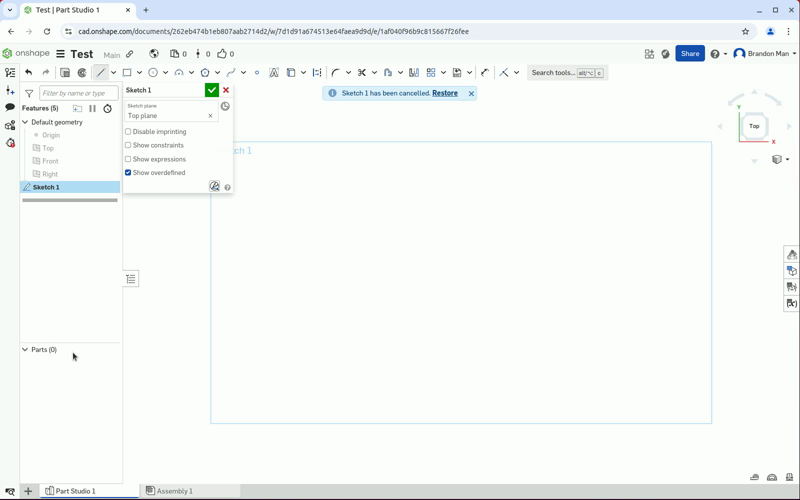
key_down(shift)
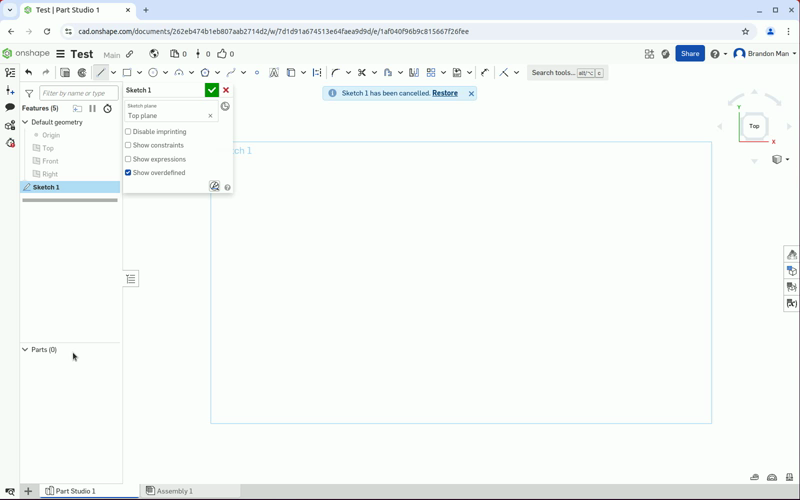
mouse_move(355, 326)
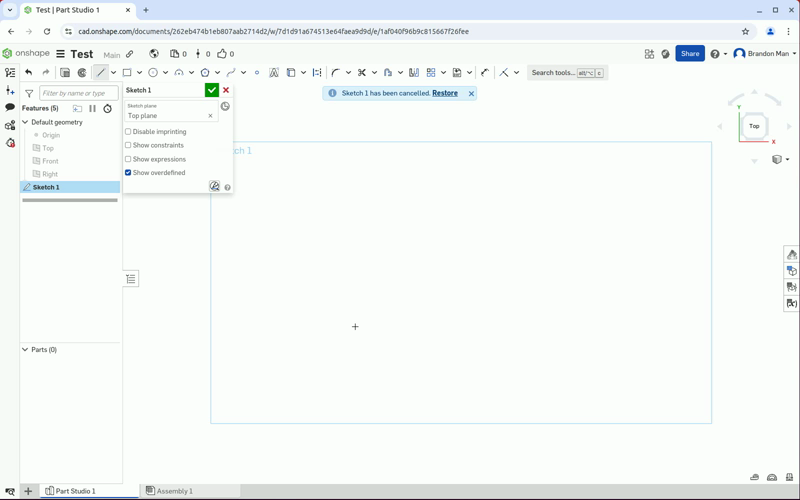
click(355, 326)
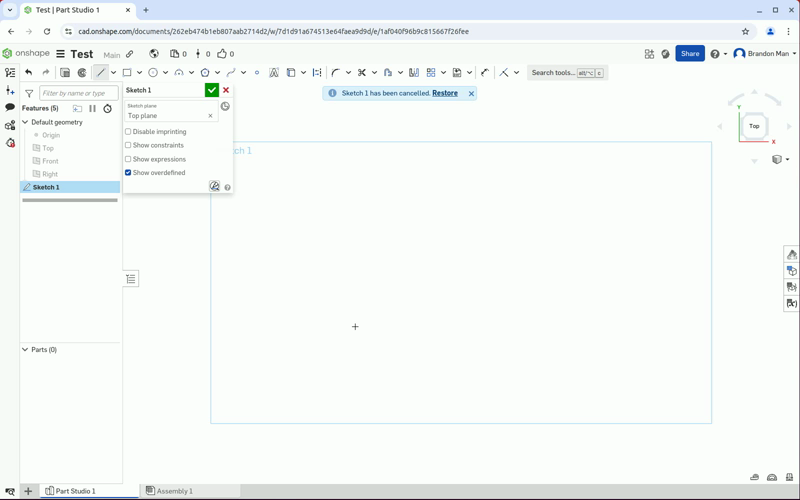
key_up(shift)
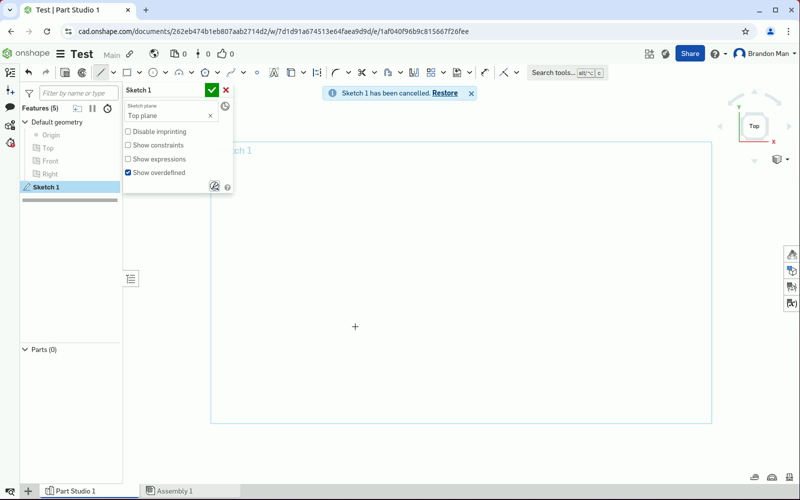
key_down(shift)
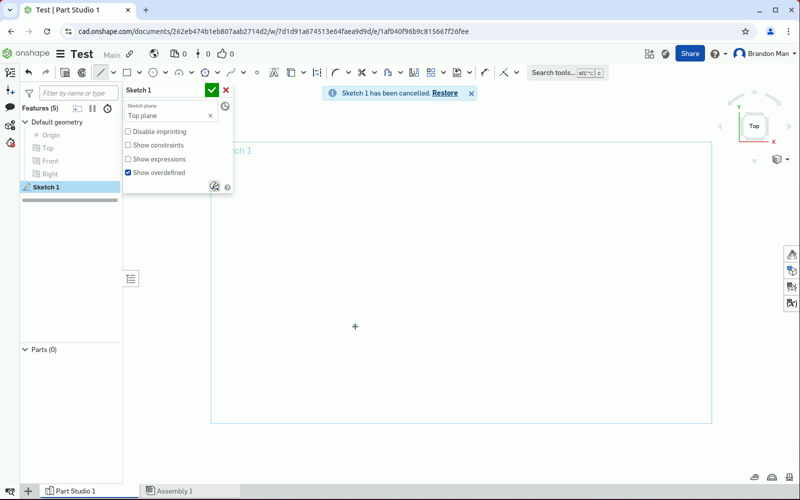
mouse_move(385, 326)
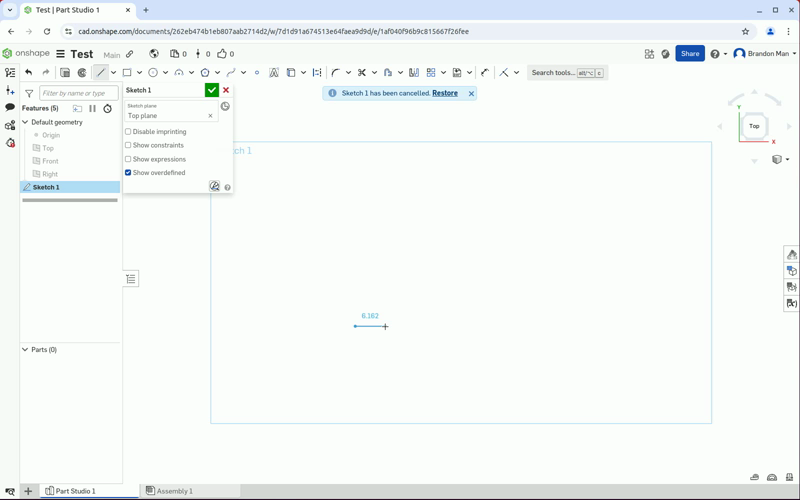
mouse_move(370, 352)
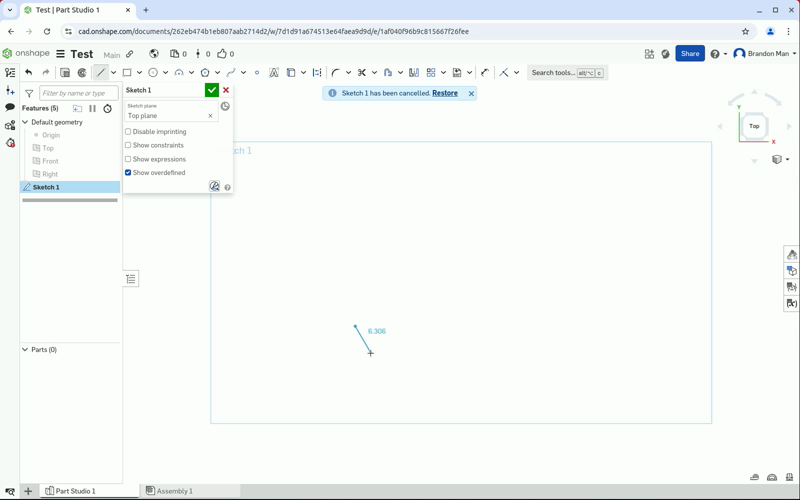
click(370, 352)
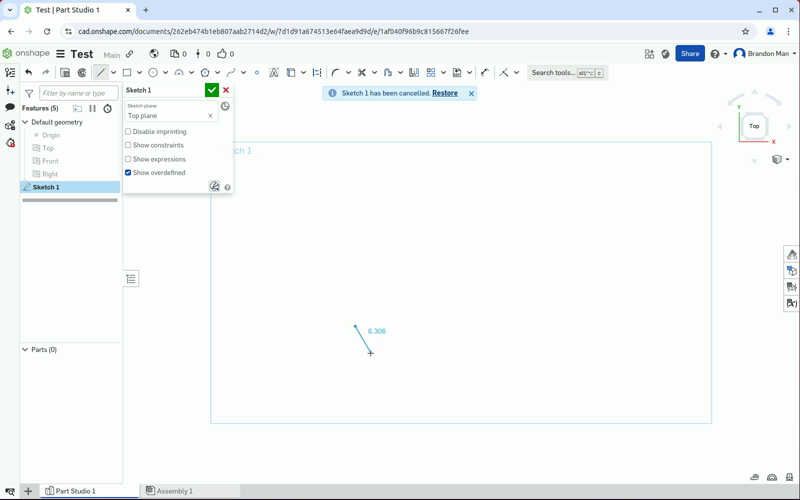
key_up(shift)
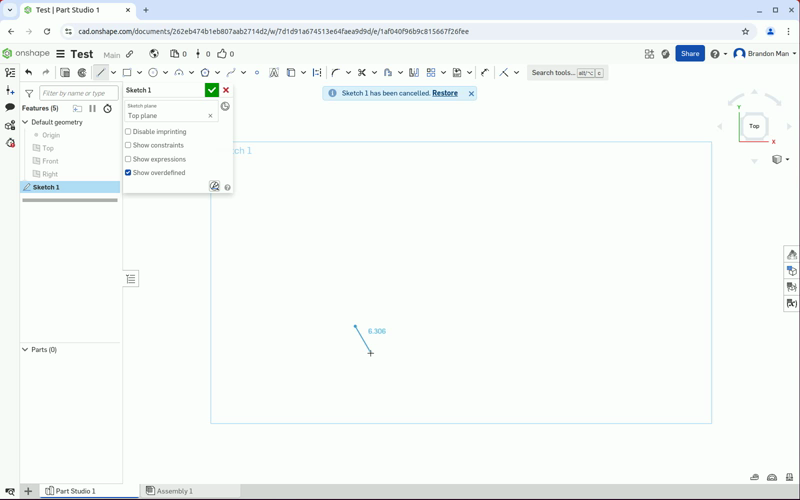
key_down(shift)
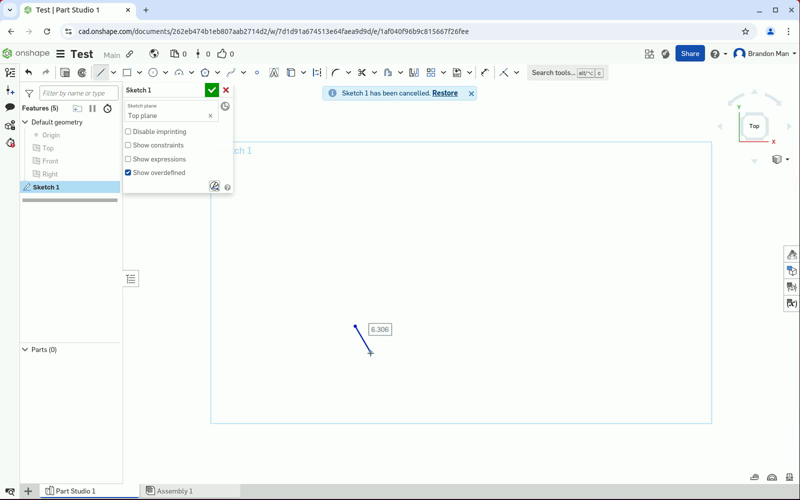
mouse_move(400, 352)
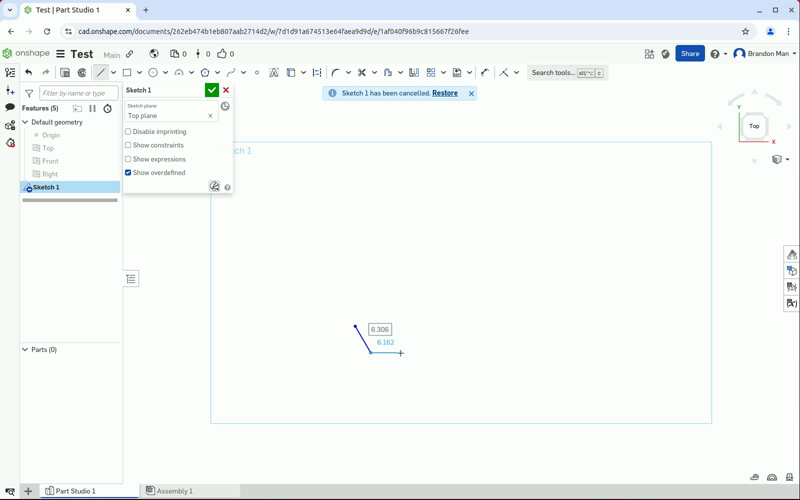
mouse_move(390, 341)
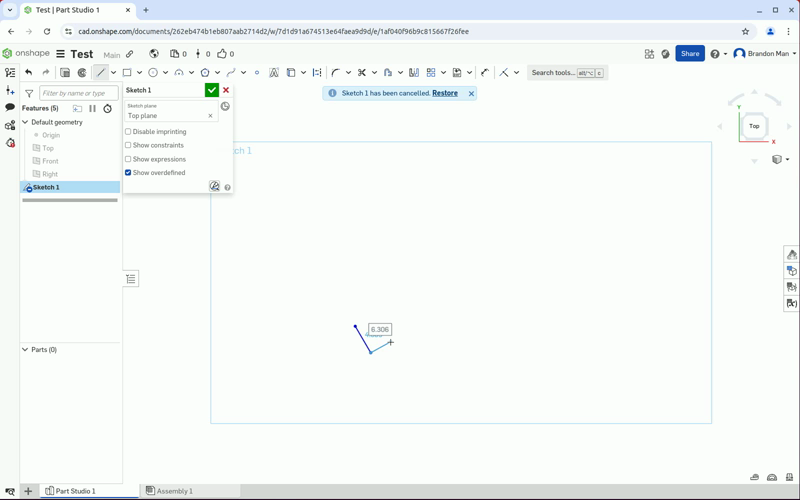
click(390, 341)
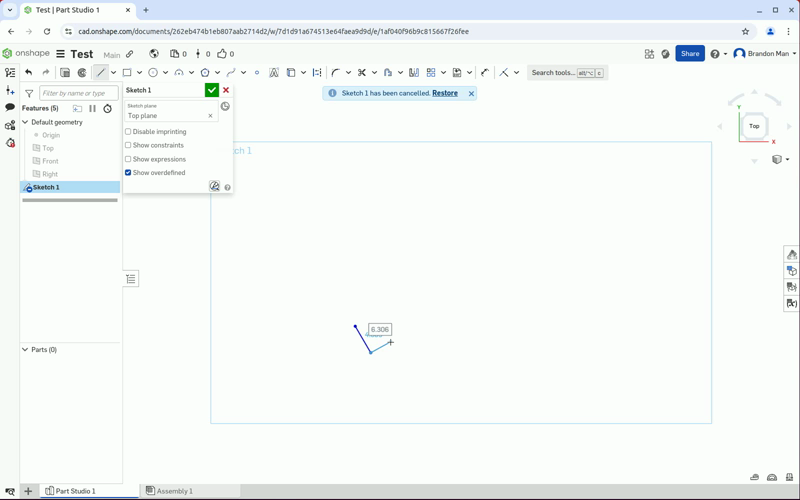
key_up(shift)
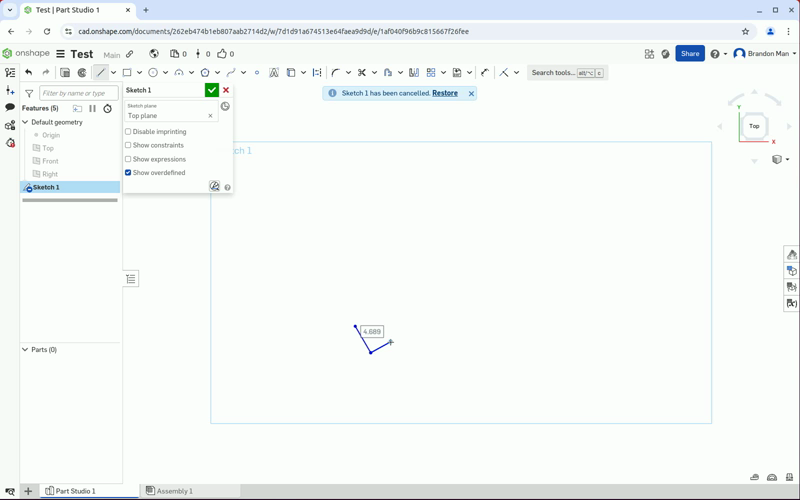
key(esc)
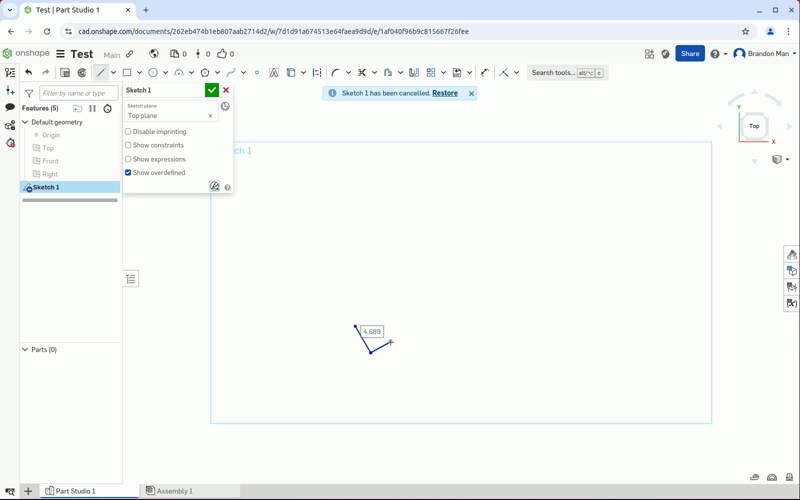
key(a)
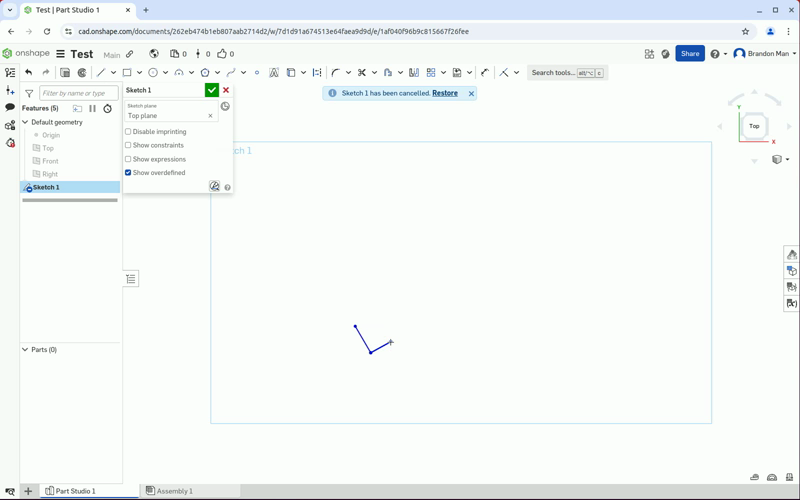
mouse_move(390, 341)
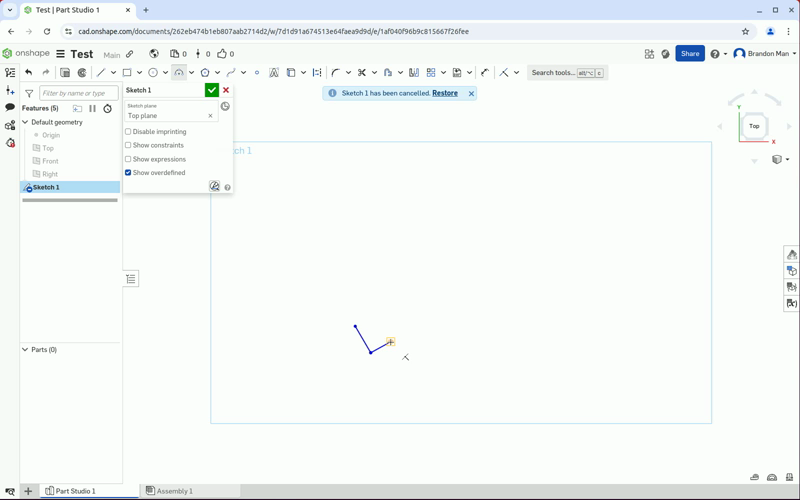
click(390, 341)
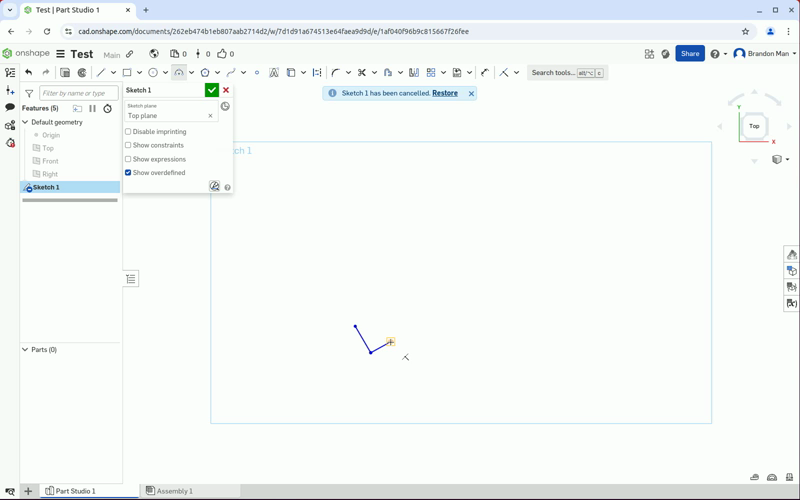
key_down(shift)
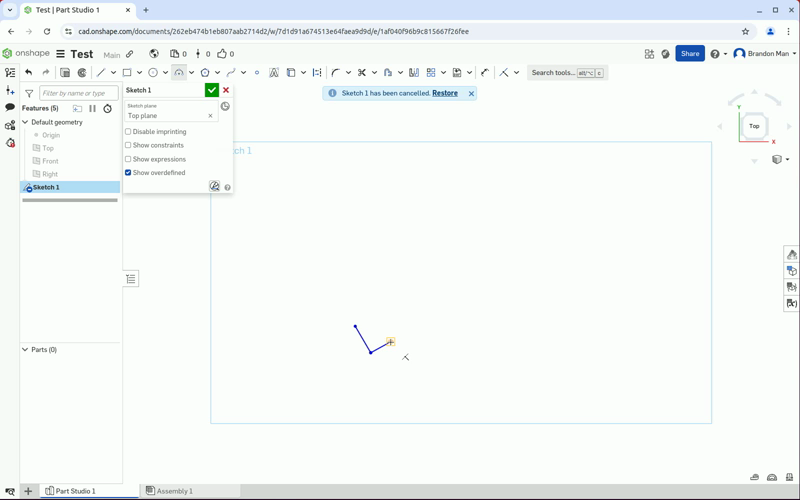
mouse_move(529, 341)
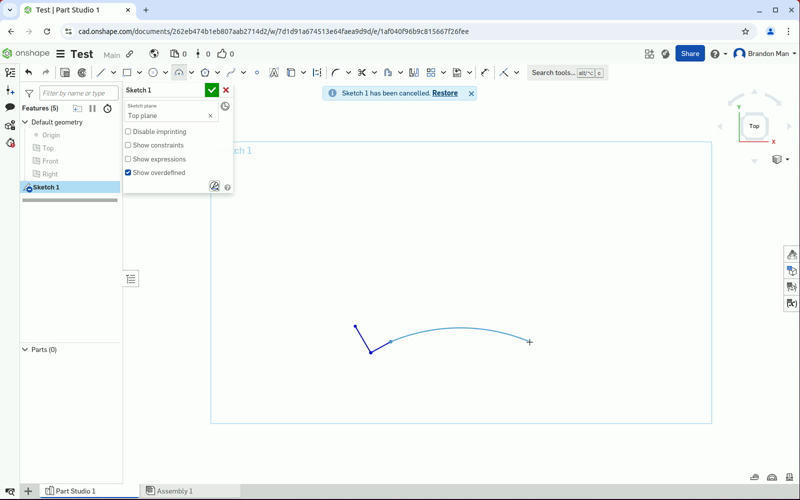
click(529, 341)
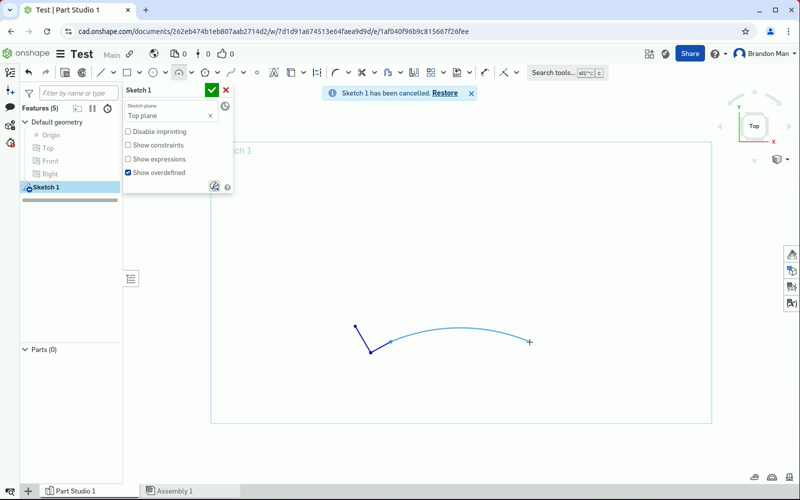
mouse_move(460, 374)
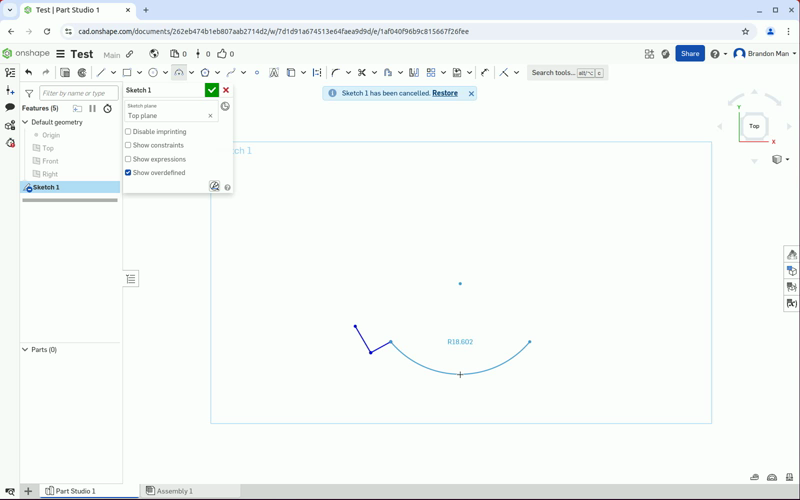
click(460, 374)
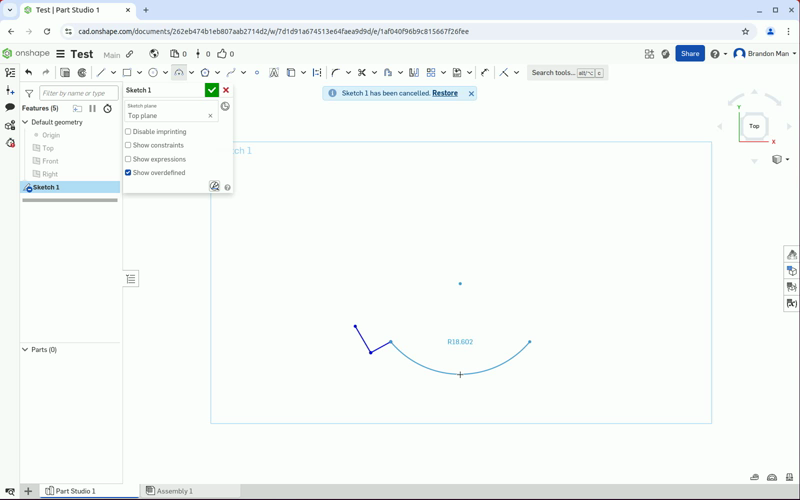
key_up(shift)
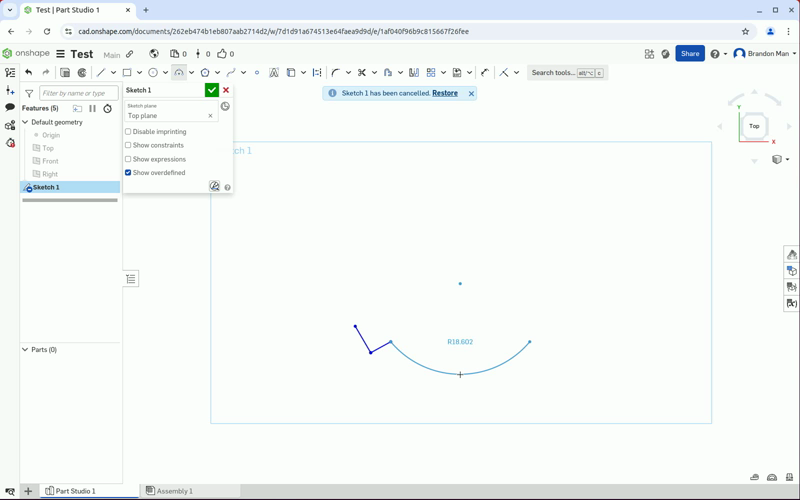
key(esc)
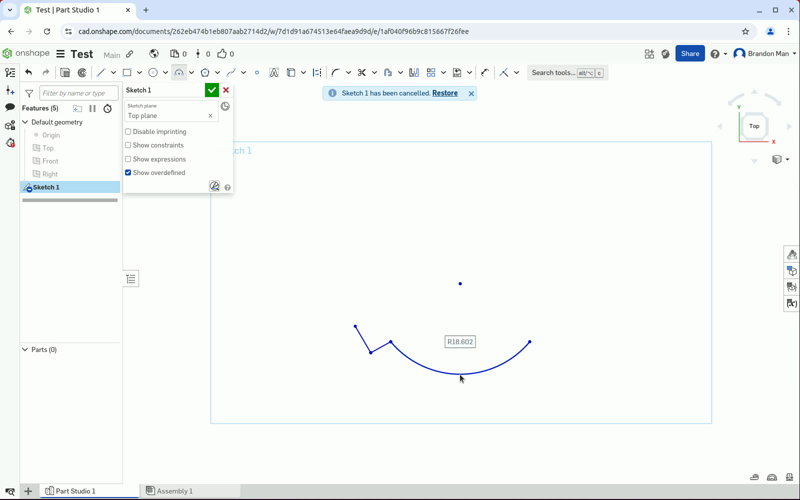
key(l)
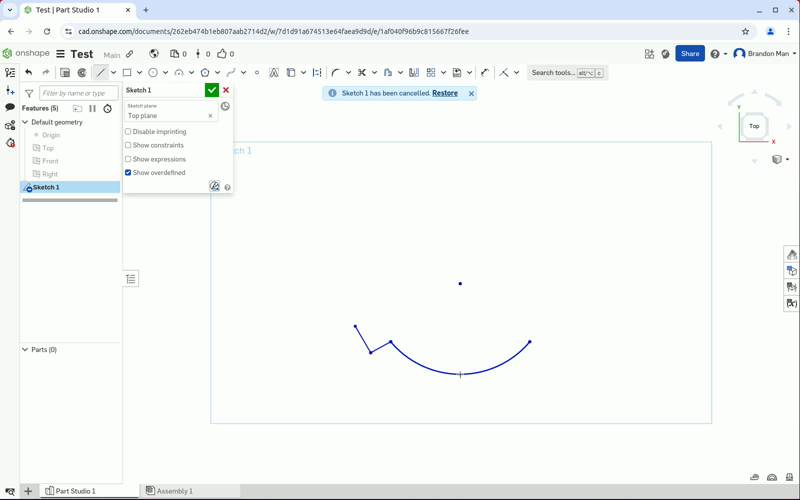
mouse_move(529, 341)
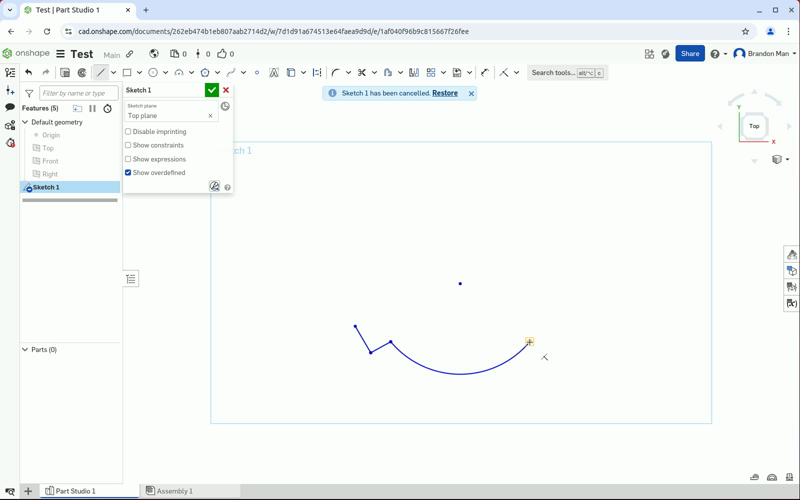
click(529, 341)
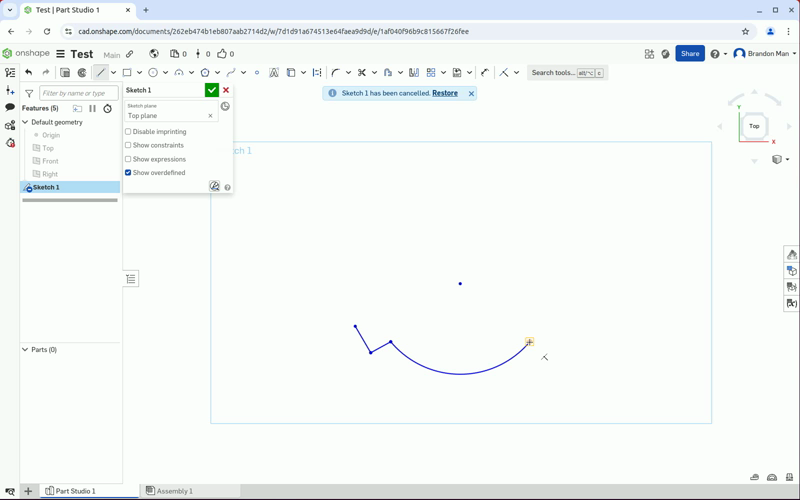
key_down(shift)
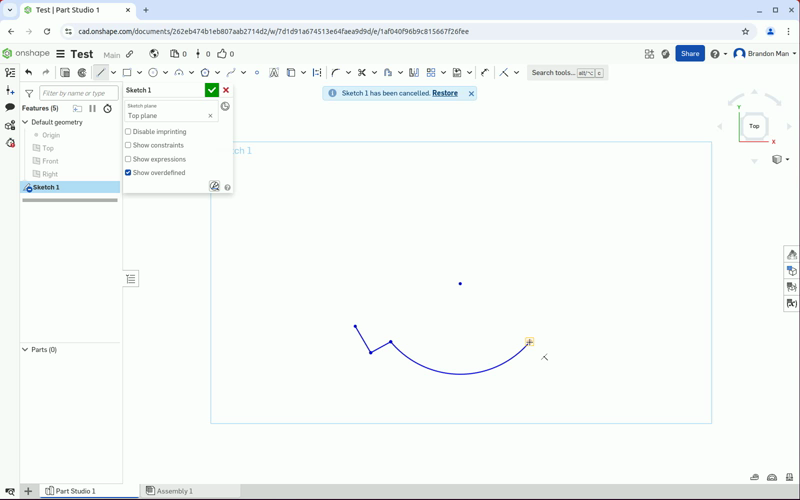
mouse_move(559, 341)
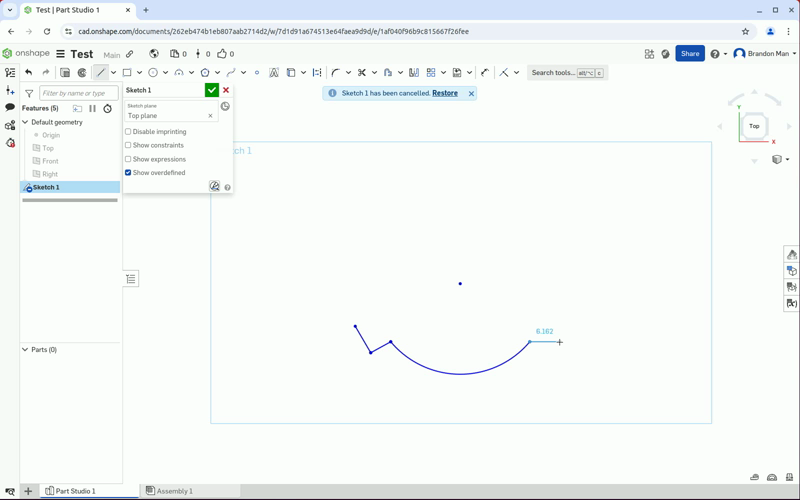
mouse_move(549, 352)
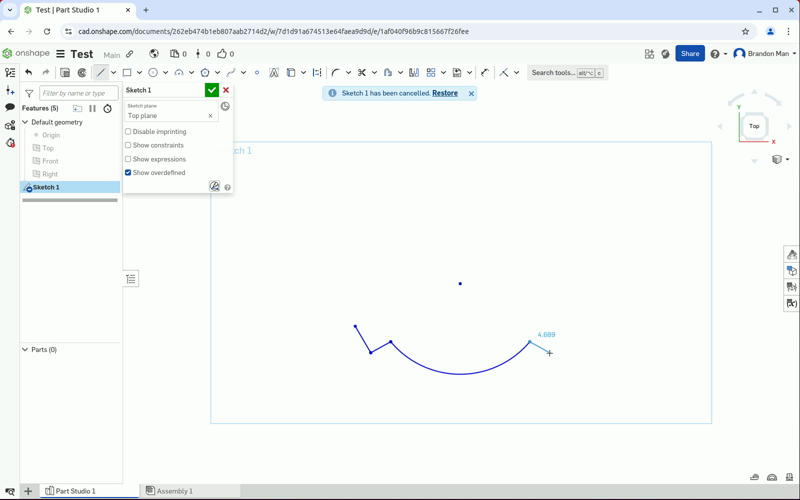
click(549, 352)
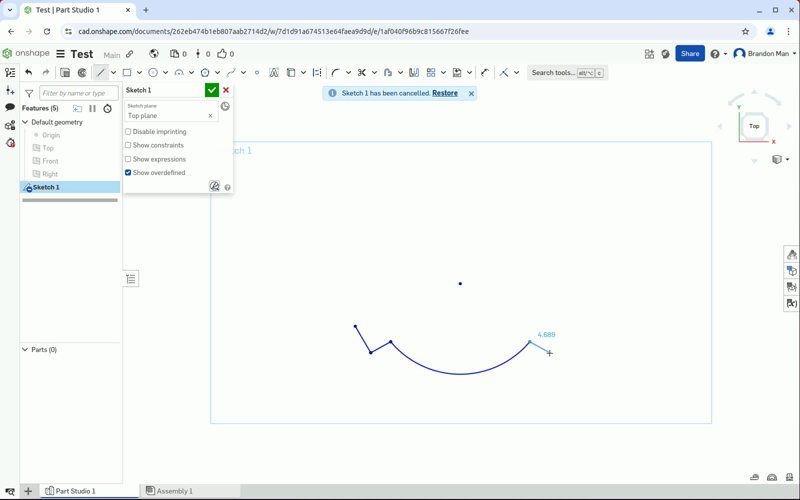
key_up(shift)
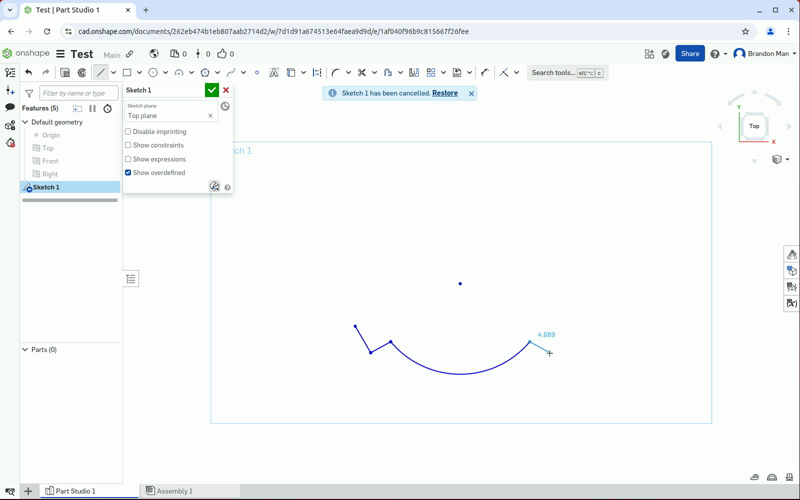
key_down(shift)
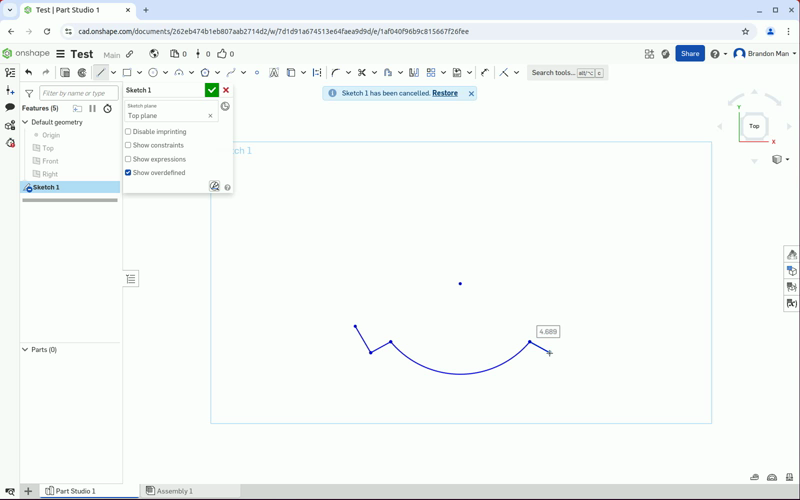
mouse_move(579, 352)
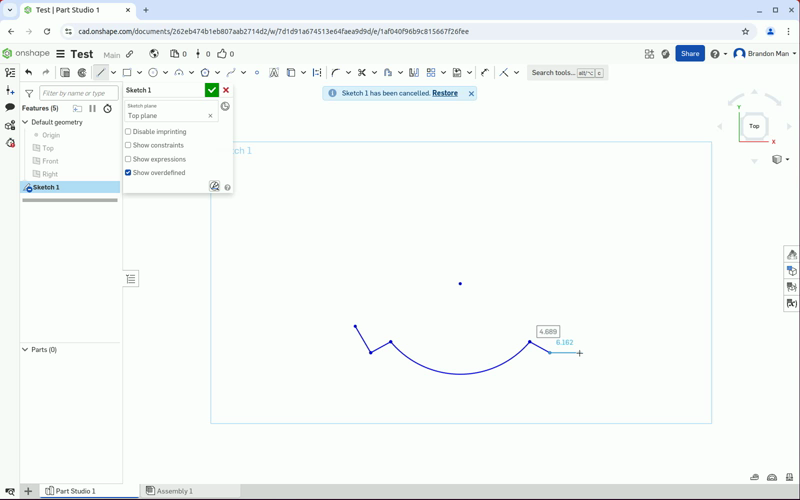
mouse_move(565, 326)
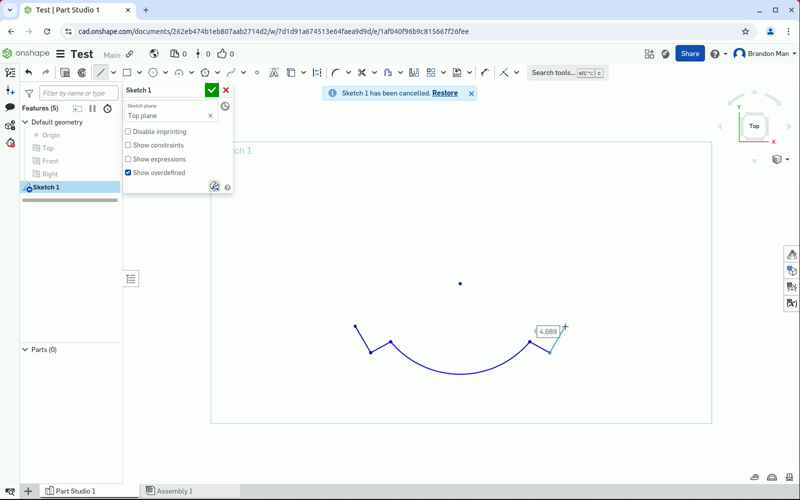
click(565, 326)
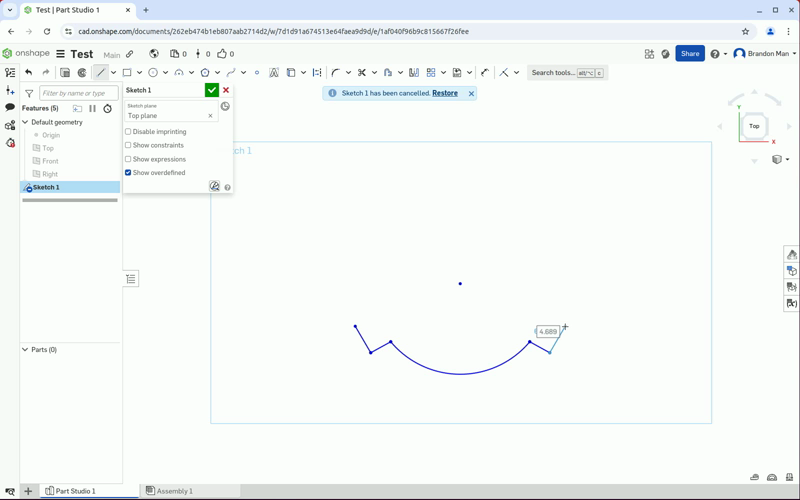
key_up(shift)
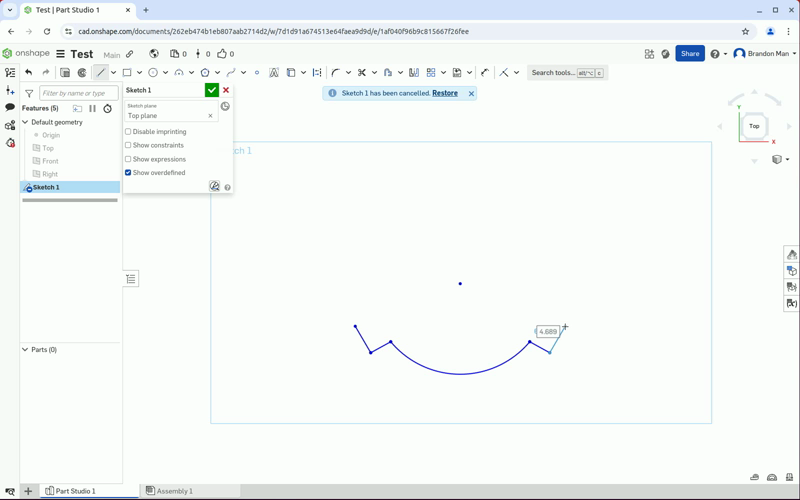
key_down(shift)
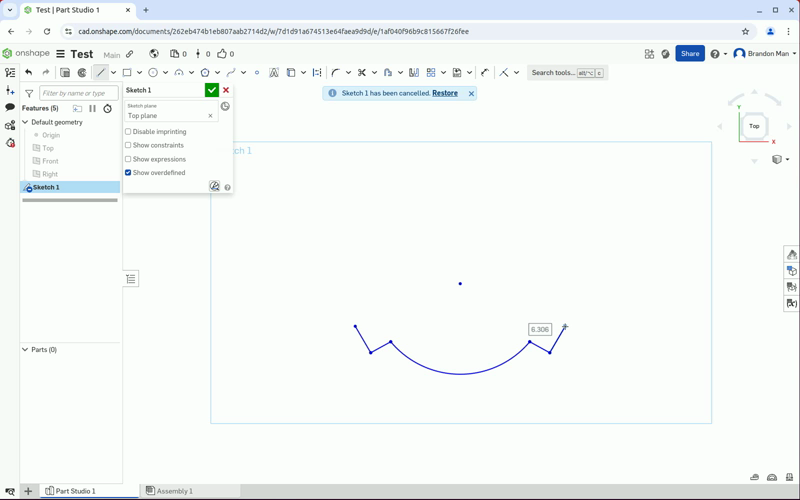
mouse_move(589, 326)
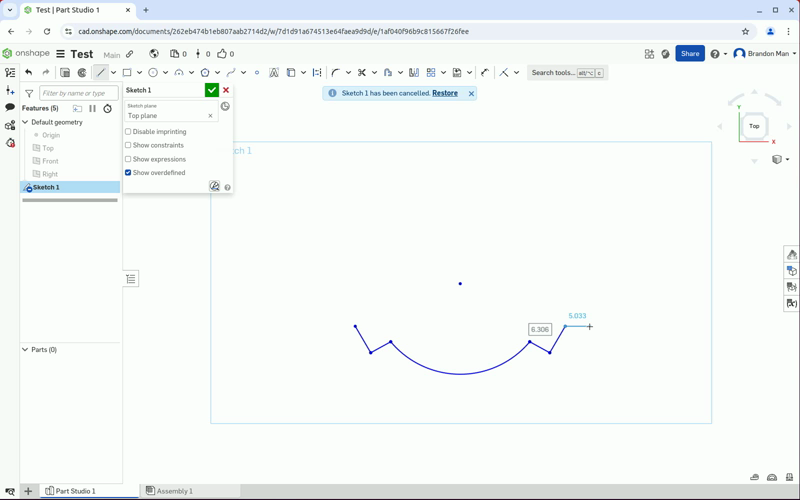
mouse_move(545, 315)
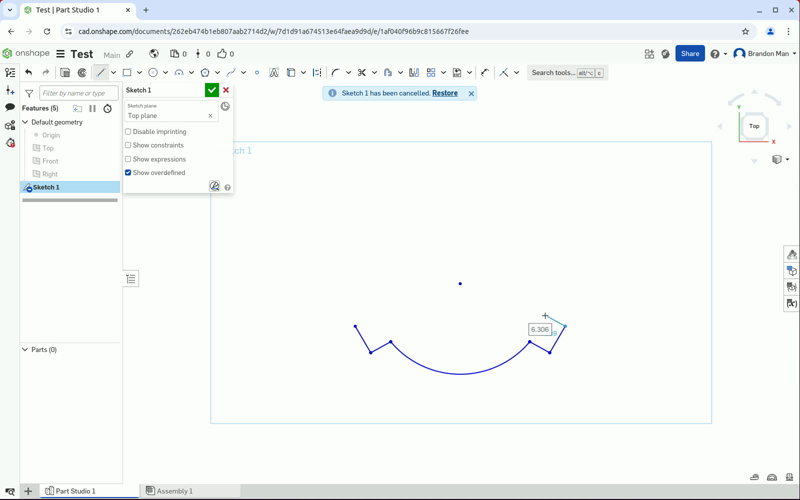
click(545, 315)
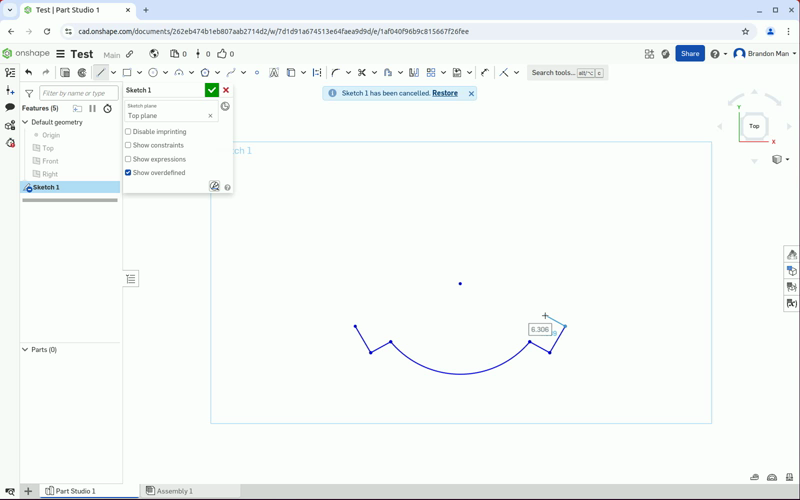
key_up(shift)
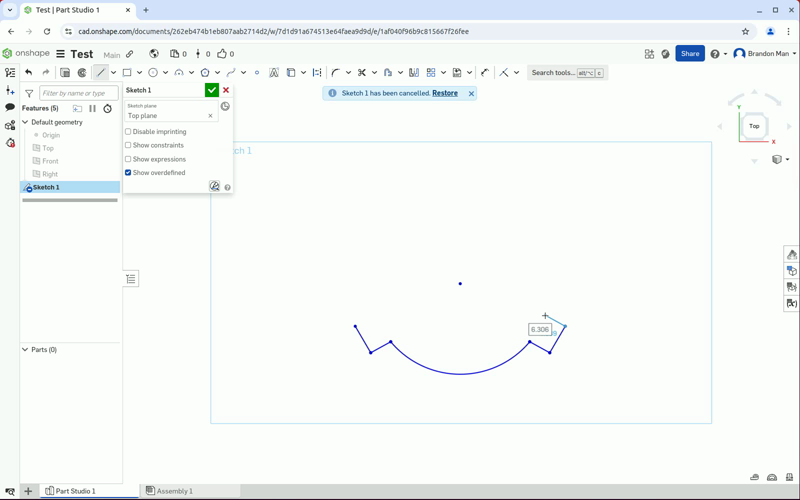
key(esc)
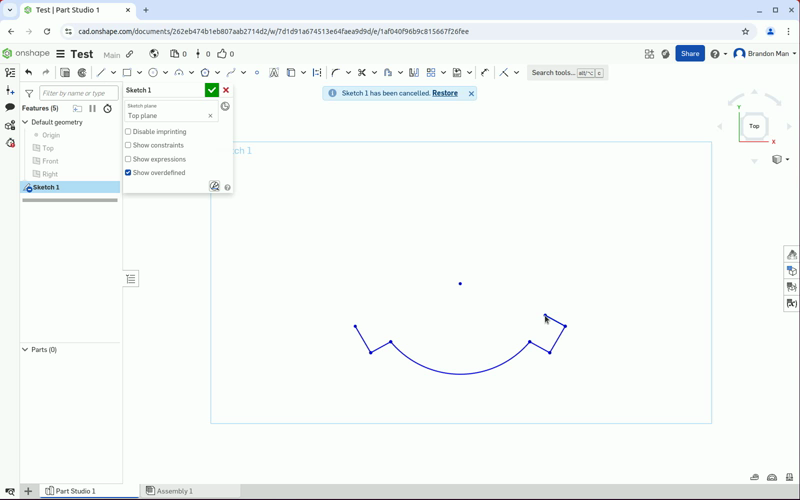
key(a)
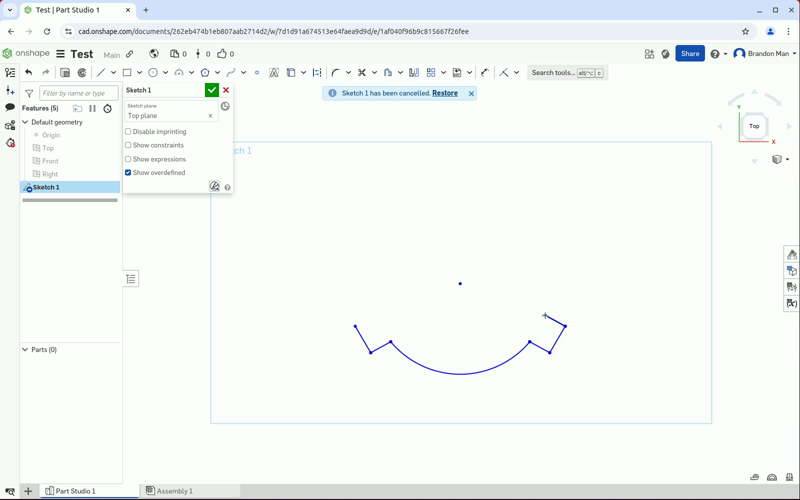
mouse_move(545, 315)
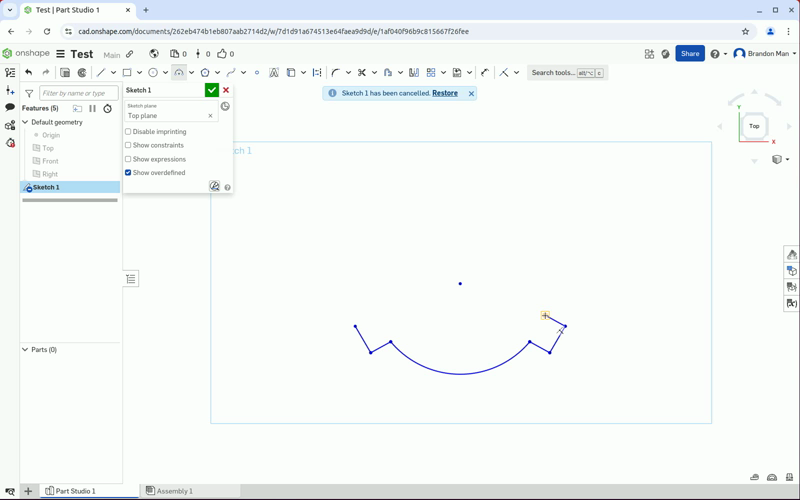
click(545, 315)
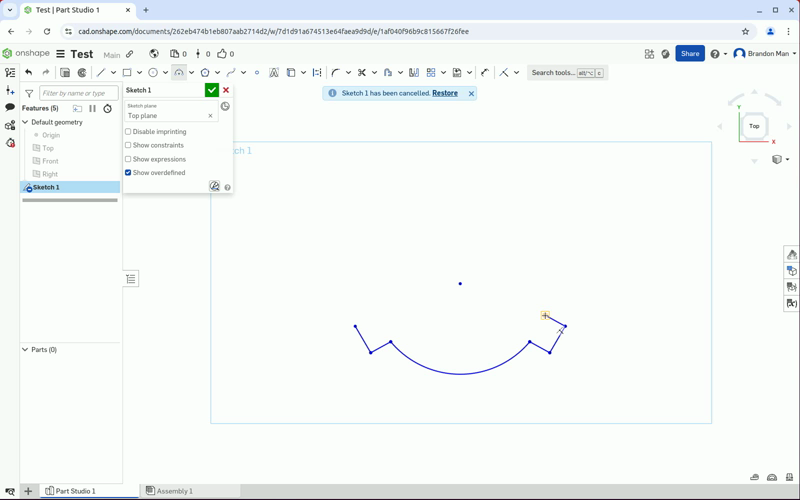
key_down(shift)
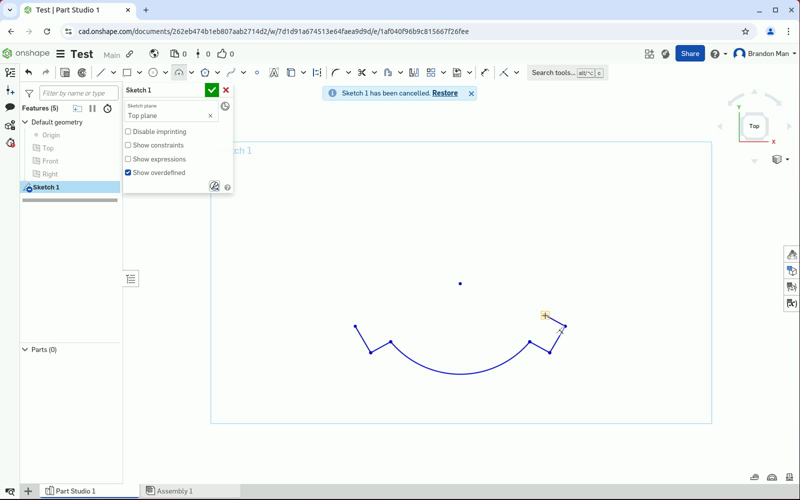
mouse_move(477, 193)
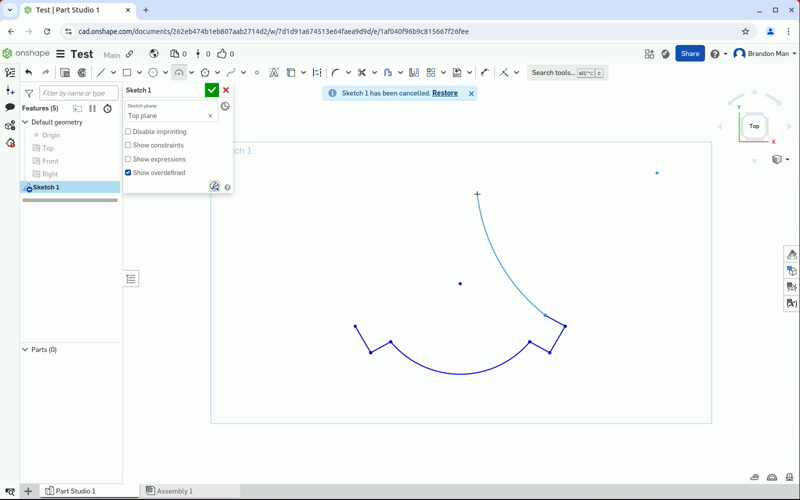
click(477, 193)
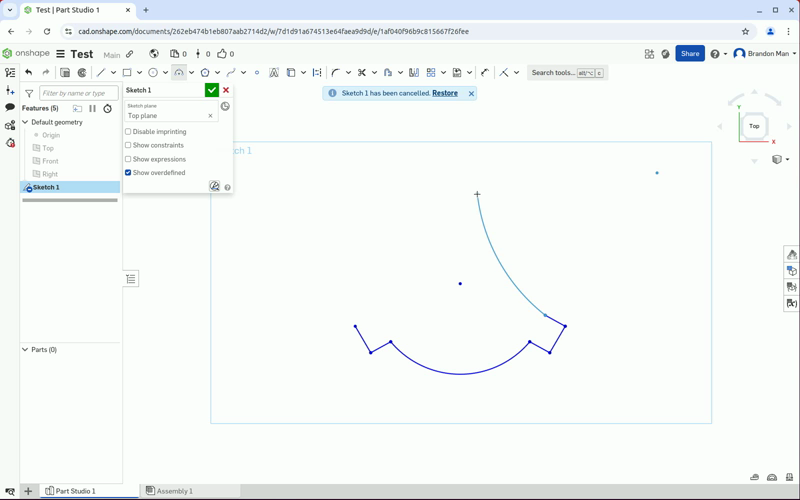
mouse_move(539, 238)
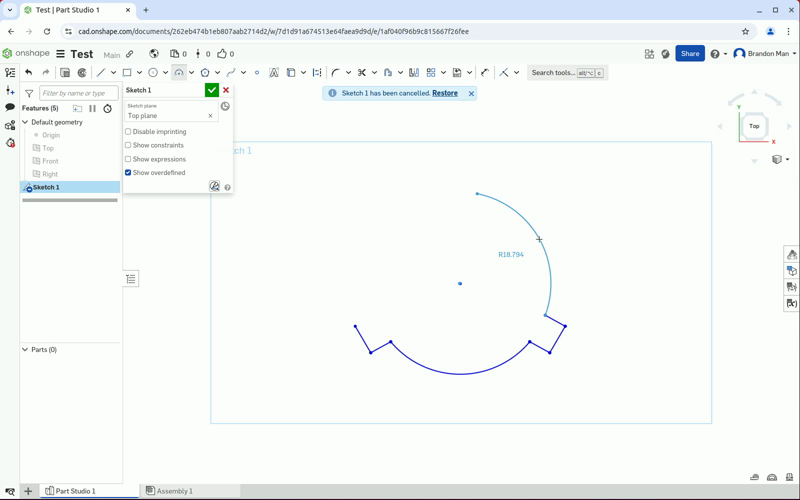
click(539, 238)
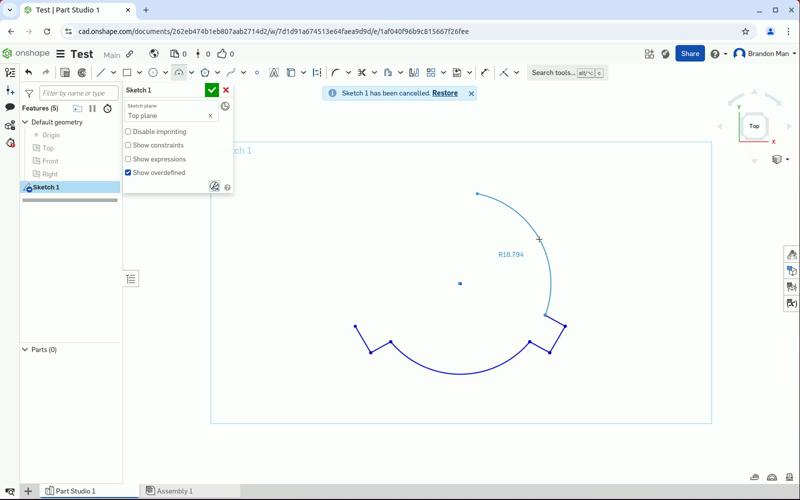
key_up(shift)
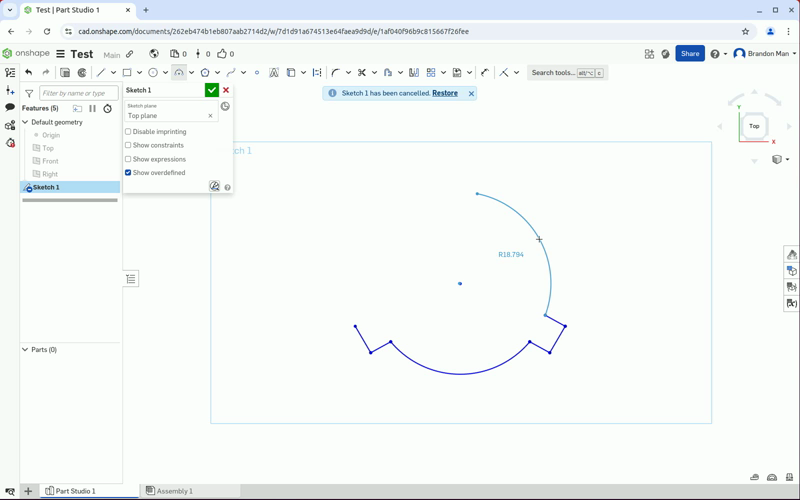
key(esc)
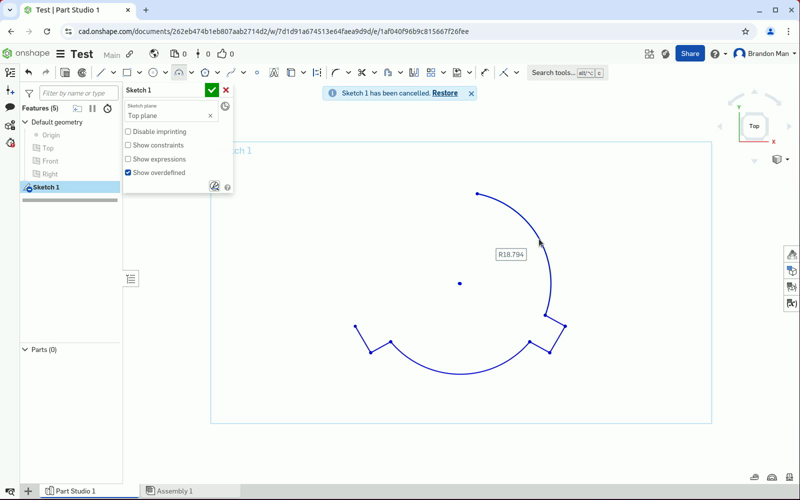
key(l)
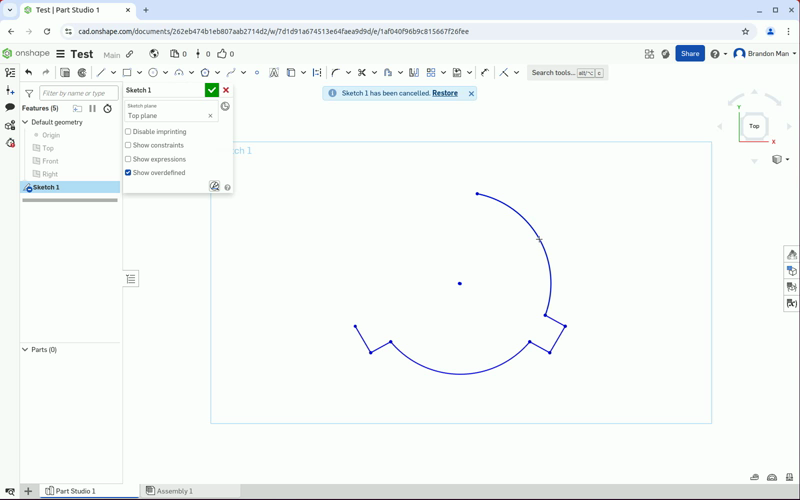
mouse_move(477, 193)
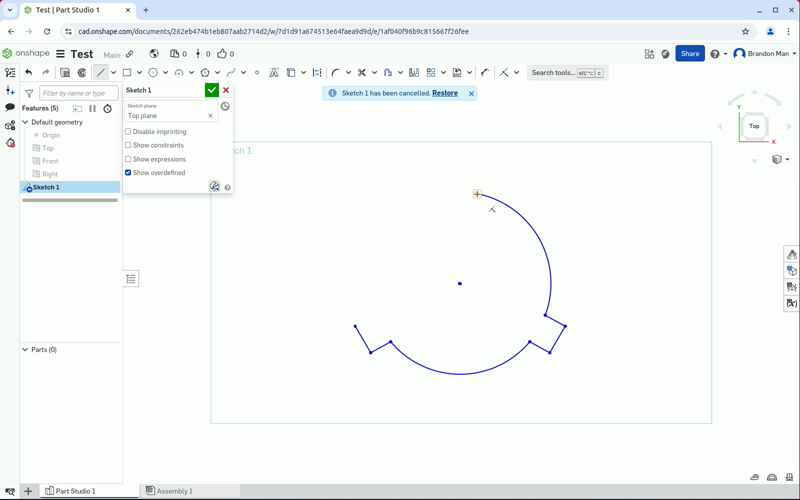
click(477, 193)
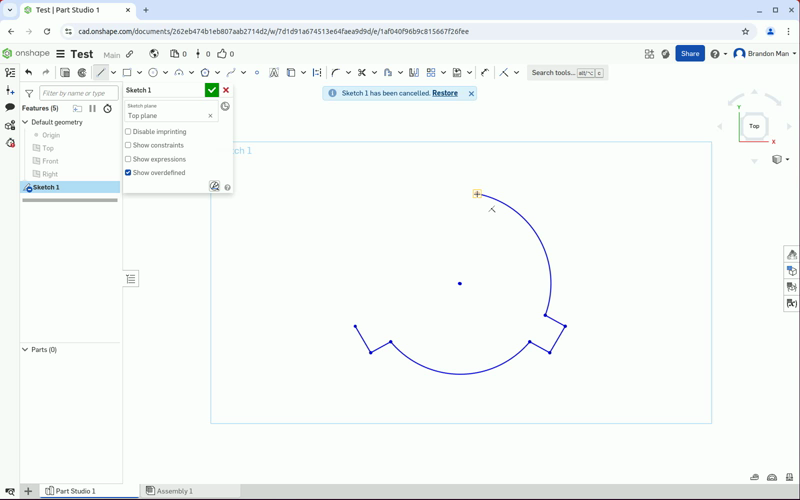
key_down(shift)
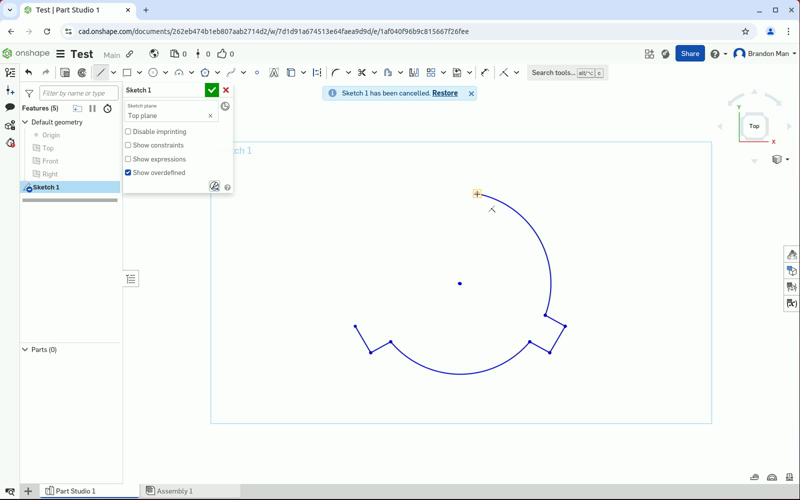
mouse_move(507, 193)
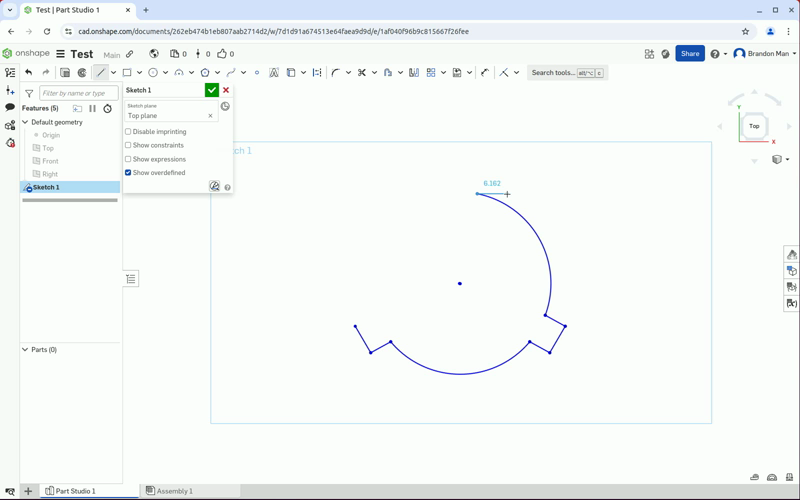
mouse_move(477, 171)
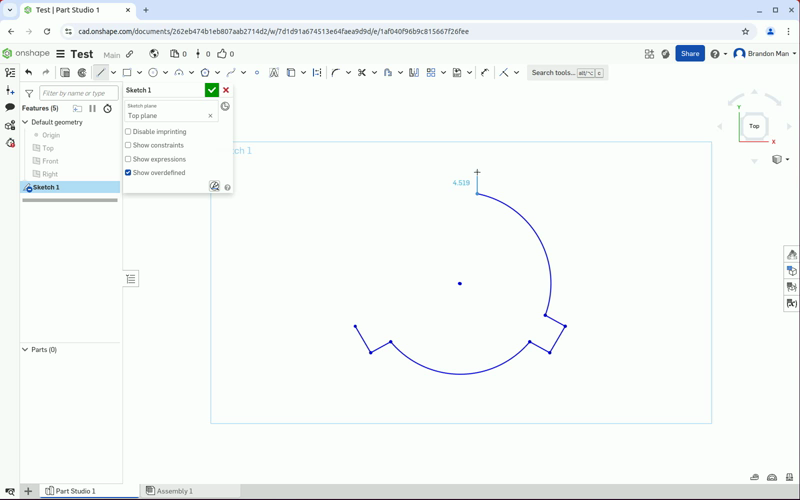
click(477, 171)
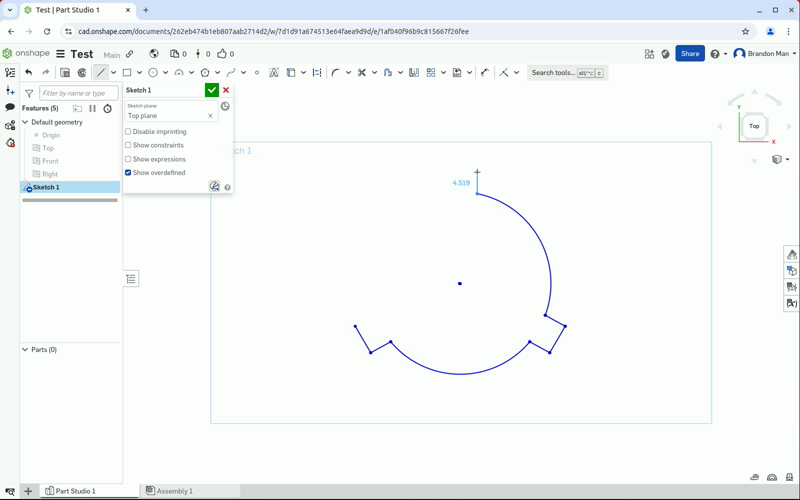
key_up(shift)
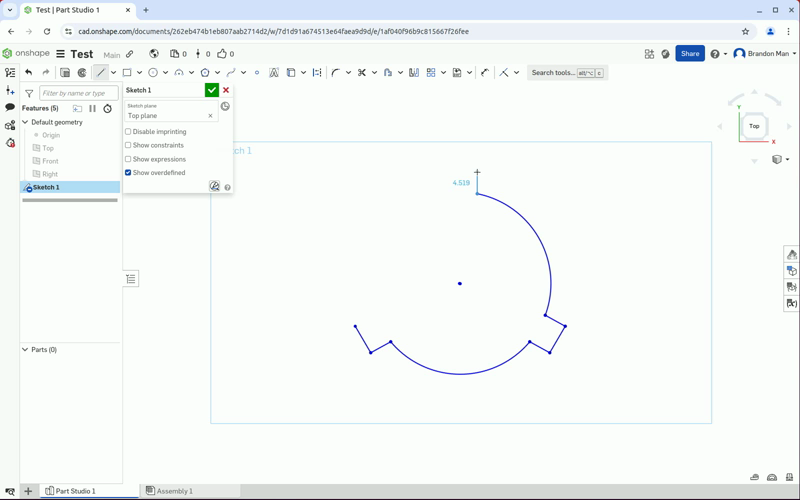
key_down(shift)
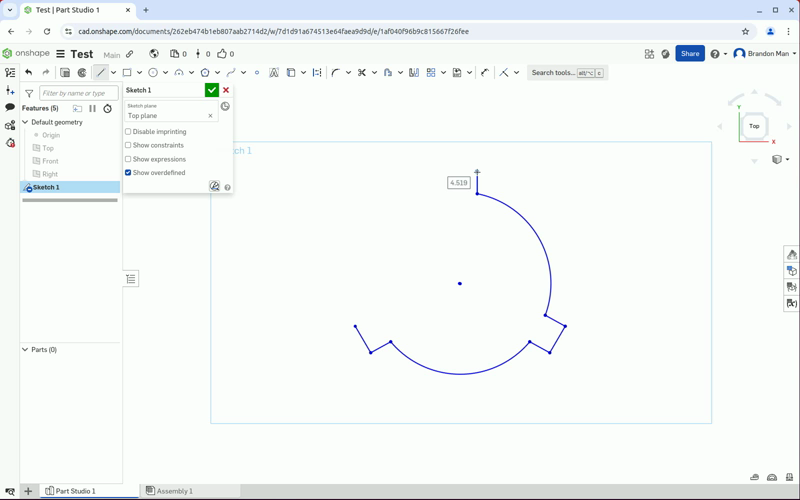
mouse_move(507, 171)
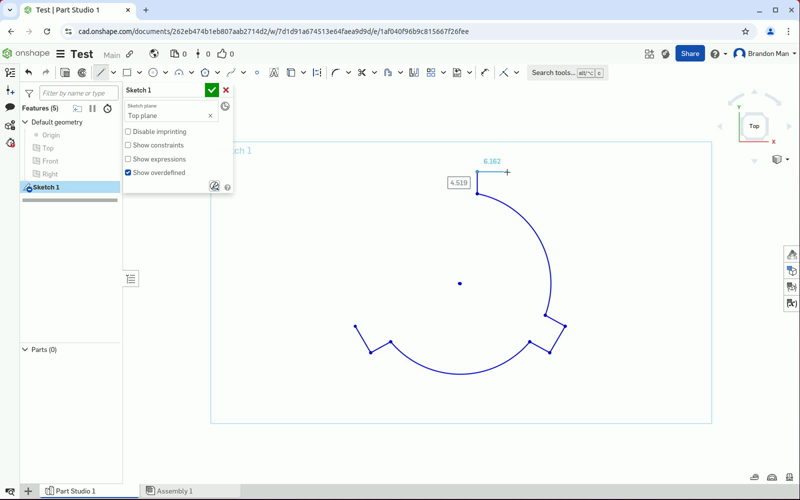
mouse_move(443, 171)
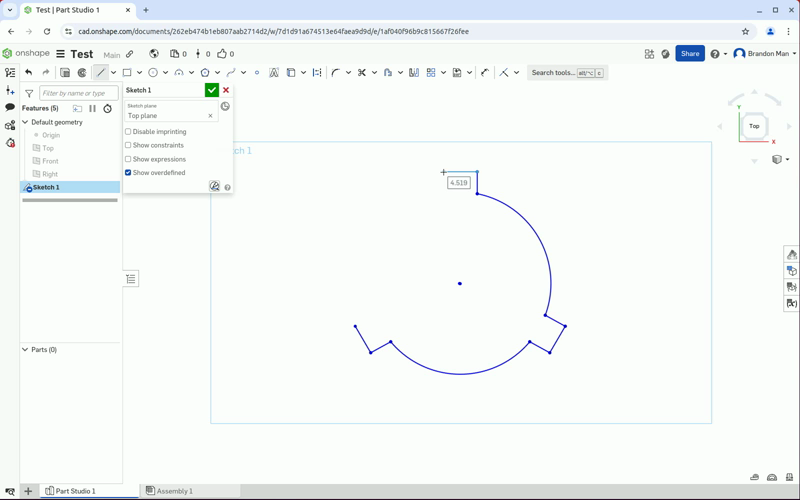
click(443, 171)
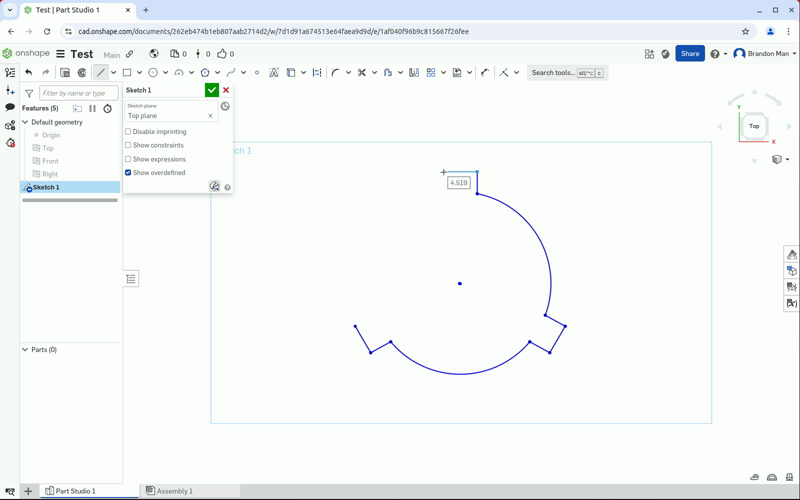
key_up(shift)
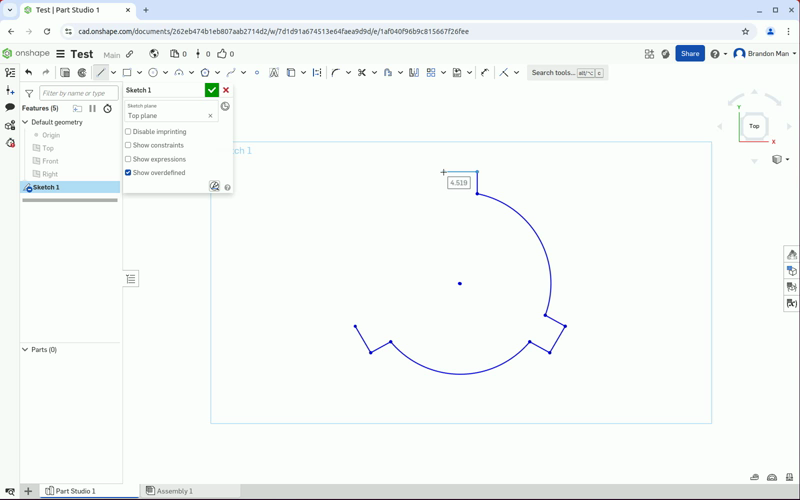
key_down(shift)
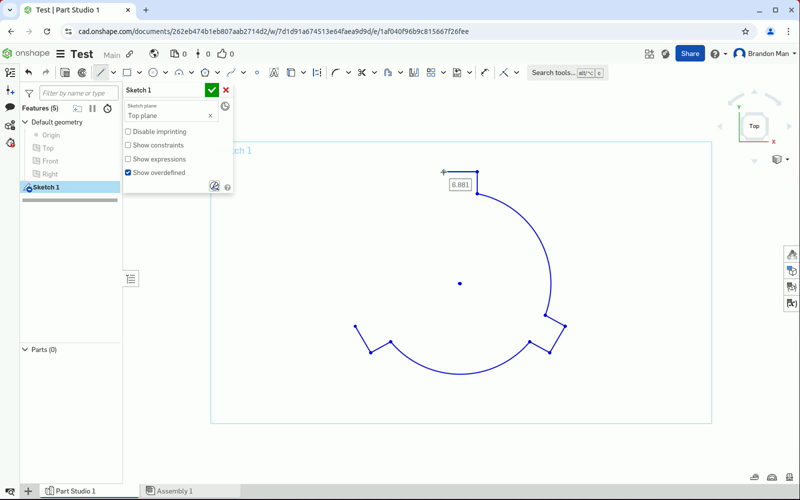
mouse_move(473, 171)
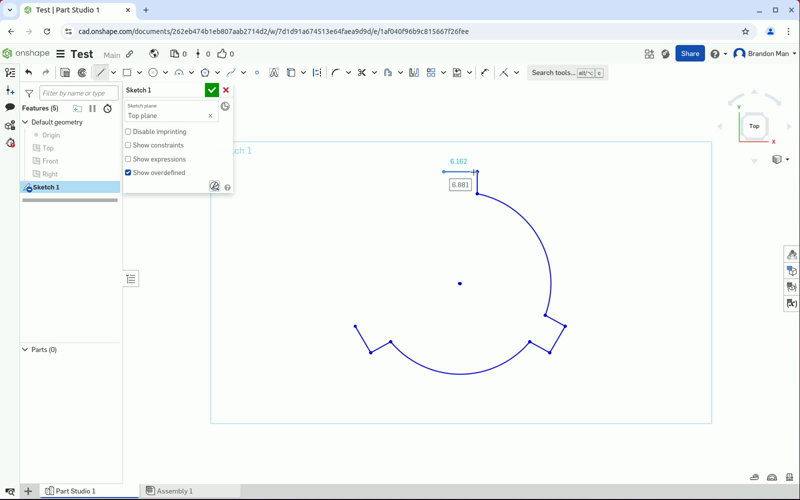
mouse_move(443, 193)
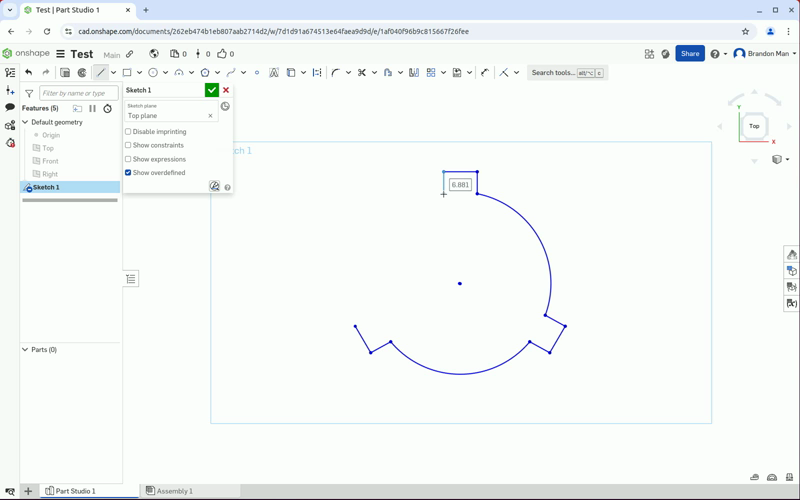
click(443, 193)
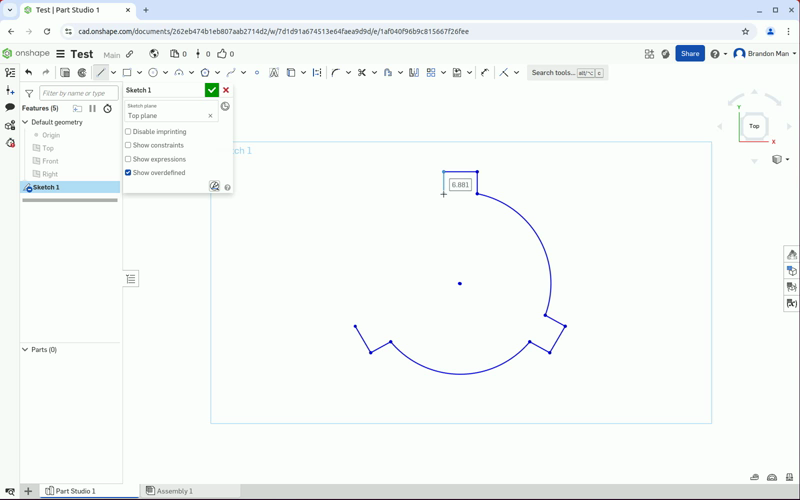
key_up(shift)
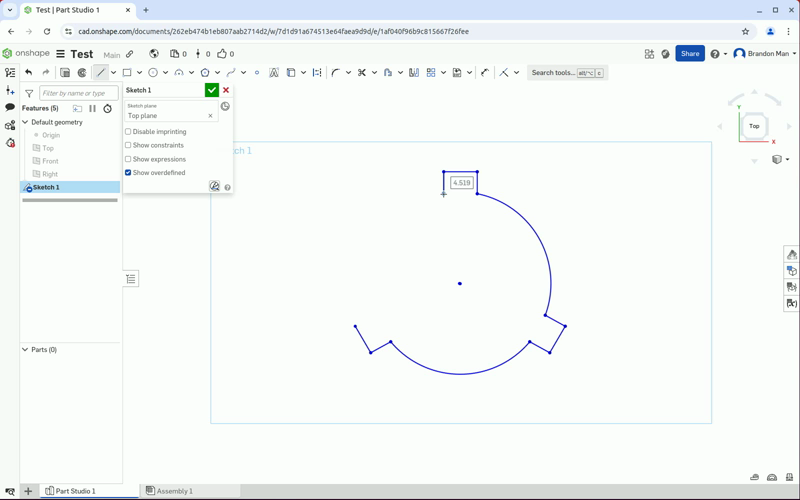
key(esc)
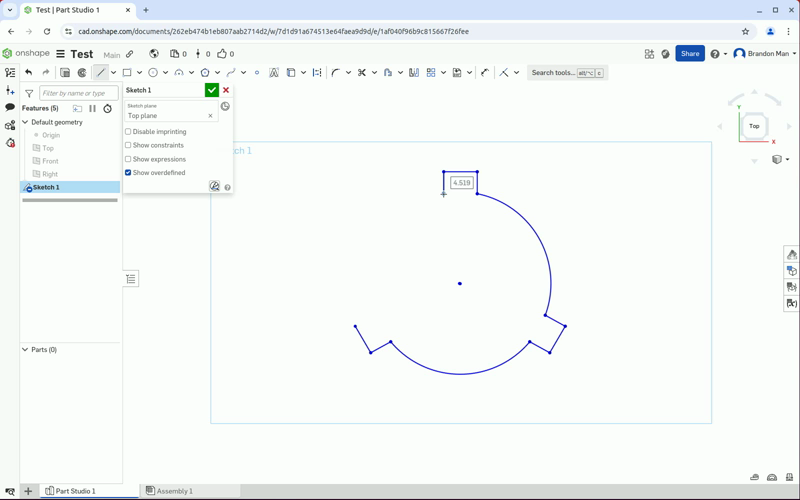
key(a)
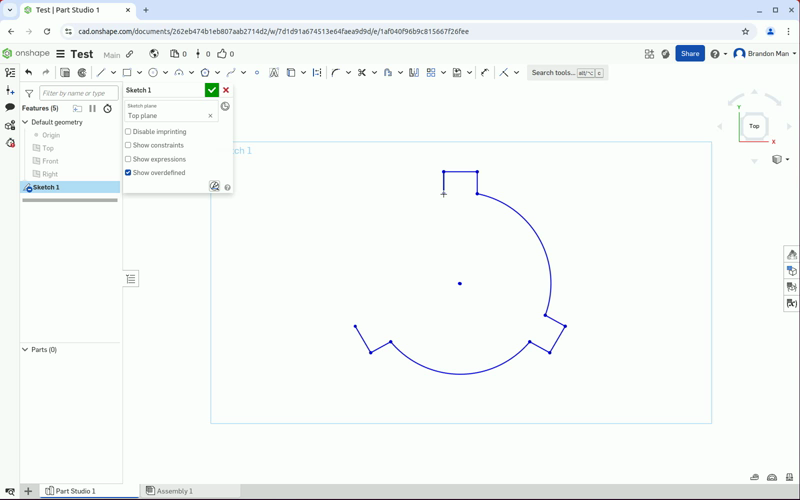
mouse_move(443, 193)
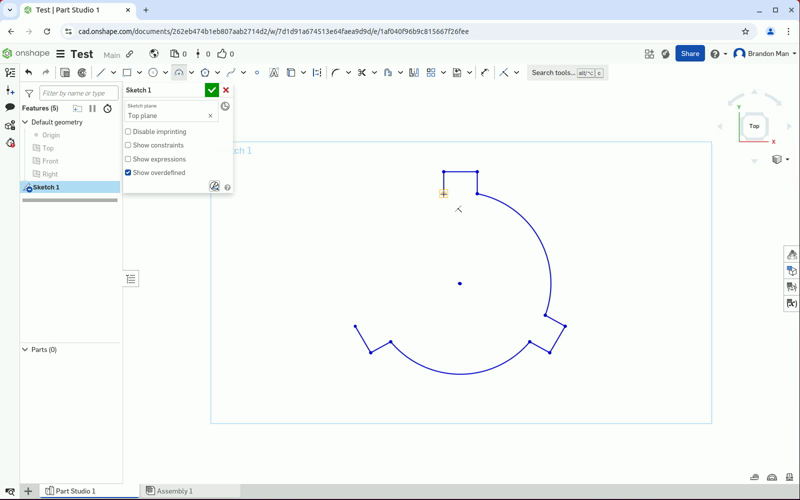
click(443, 193)
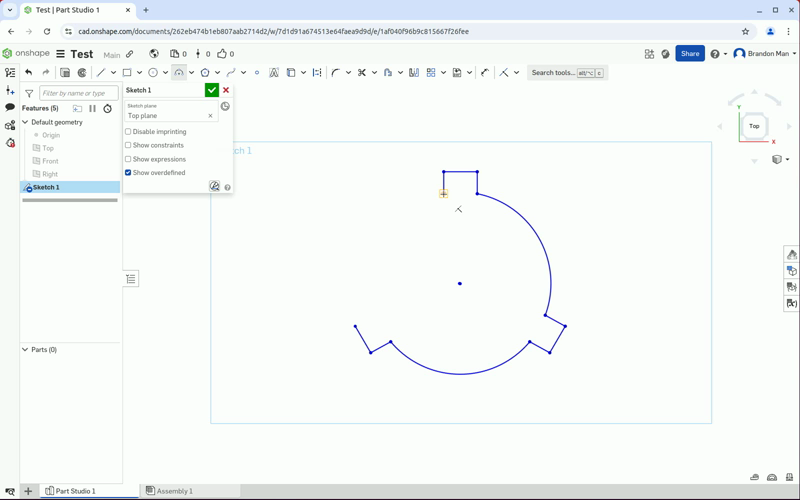
key_down(shift)
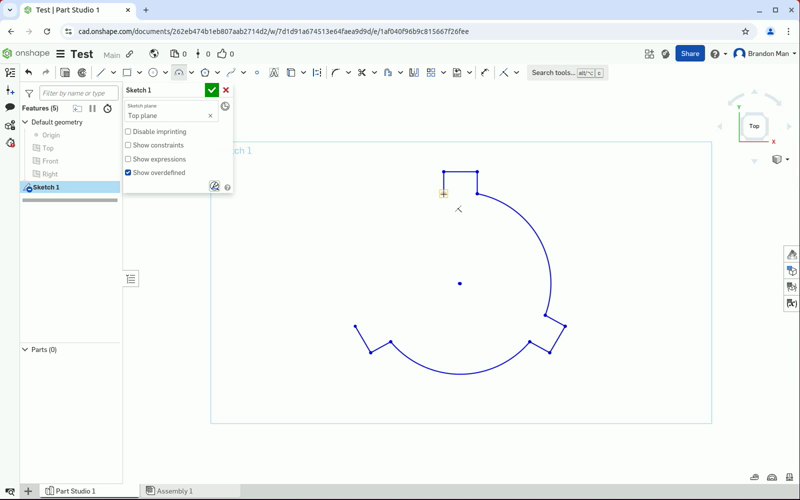
mouse_move(375, 315)
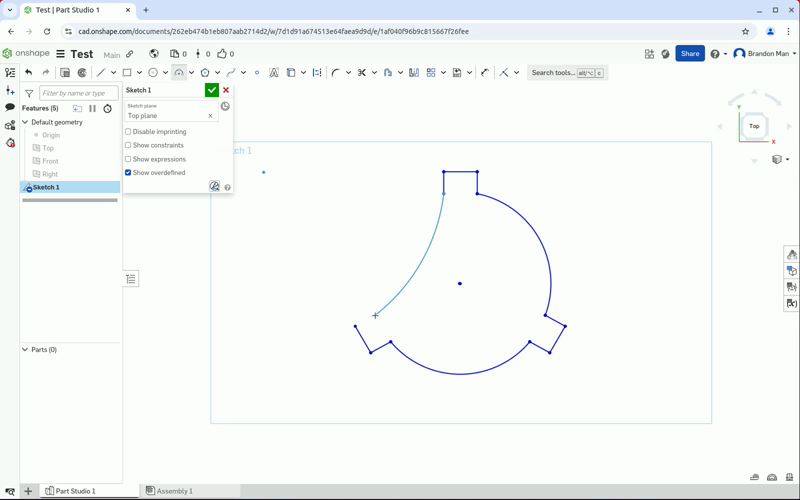
click(375, 315)
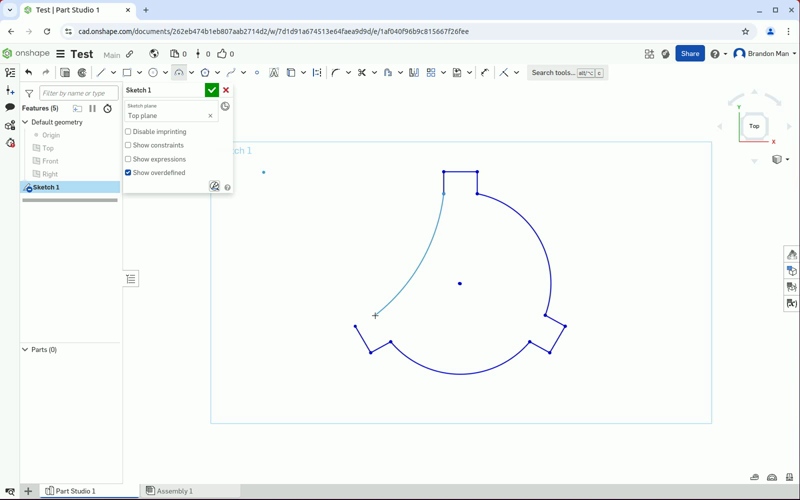
mouse_move(381, 238)
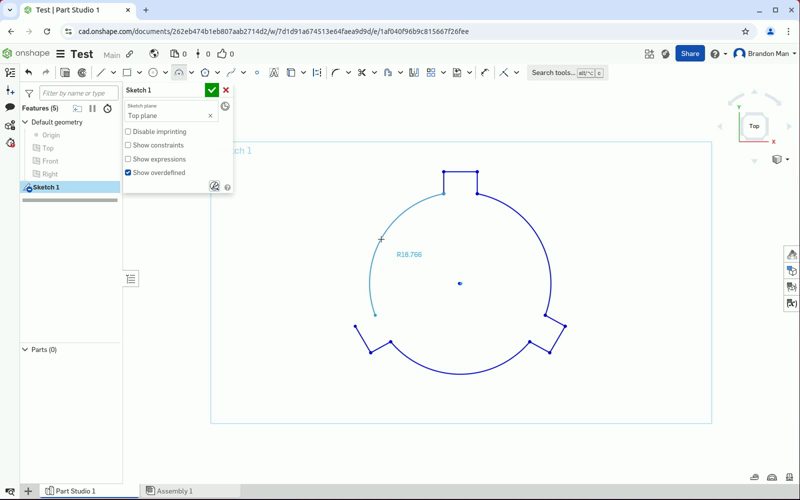
click(381, 238)
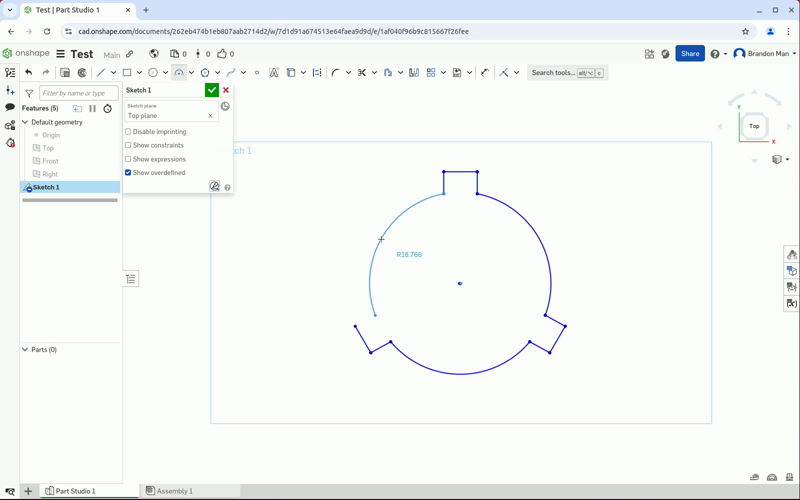
key_up(shift)
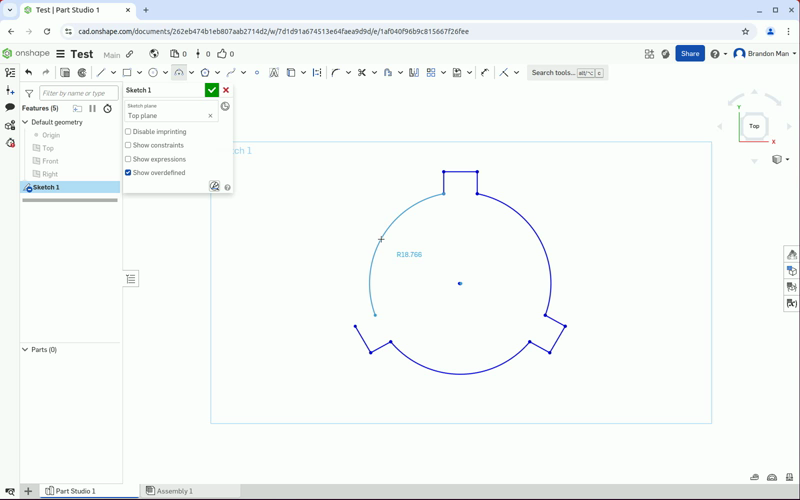
key(esc)
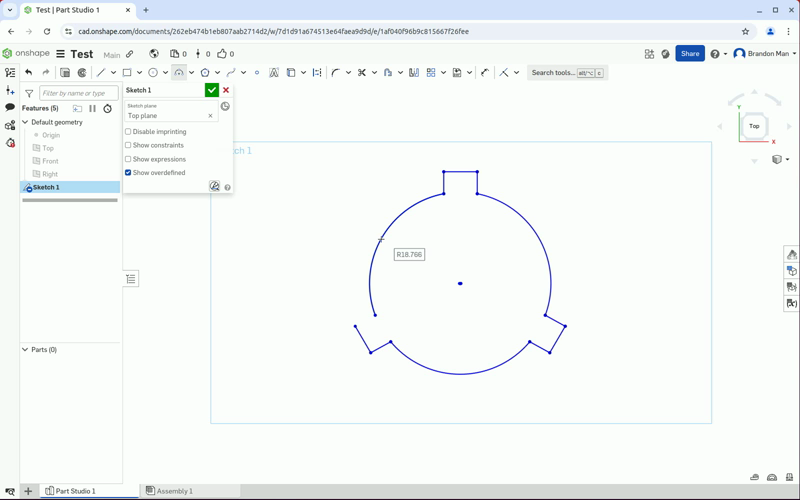
key(l)
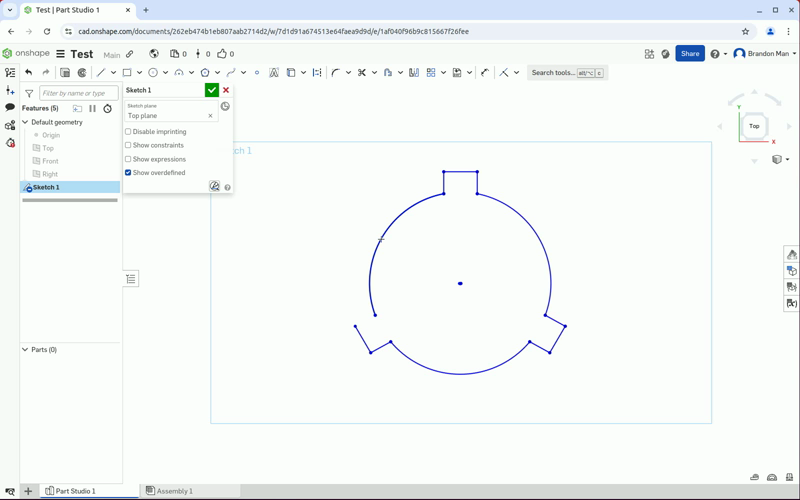
mouse_move(375, 315)
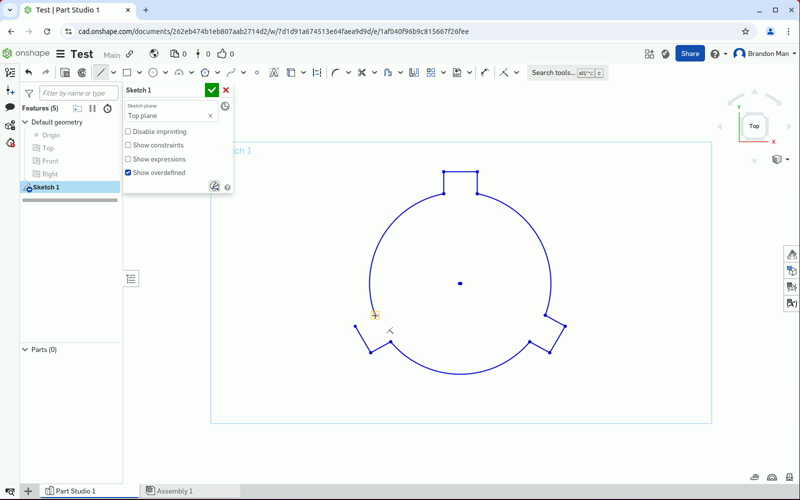
click(375, 315)
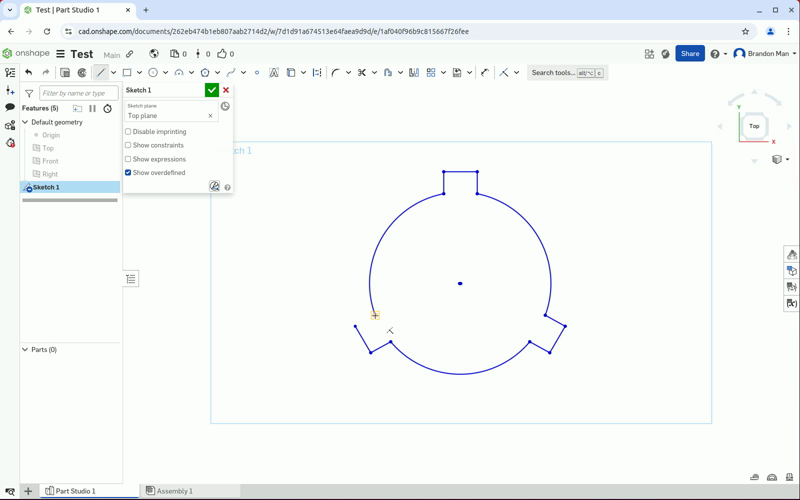
mouse_move(405, 315)
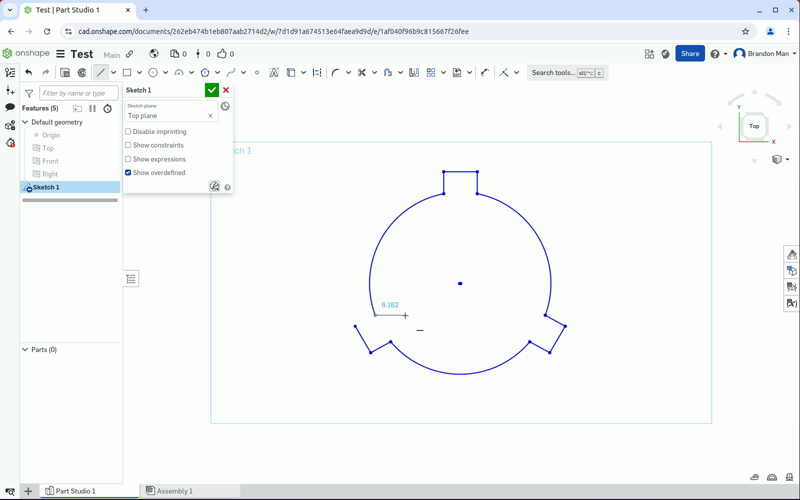
key_down(shift)
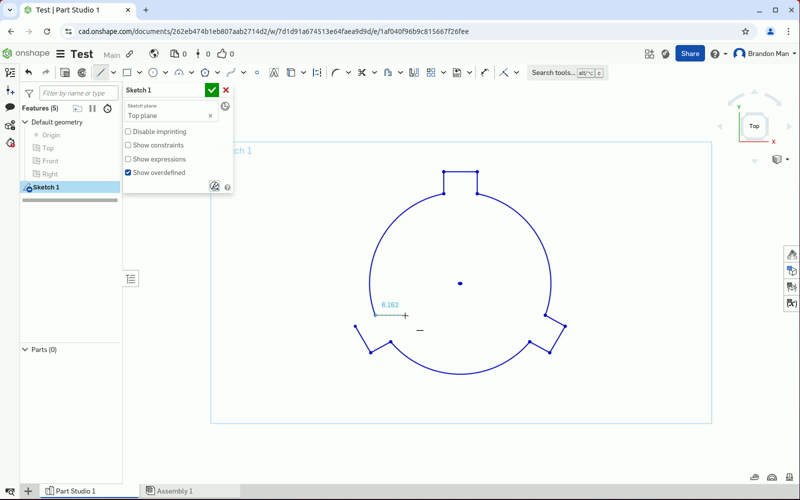
mouse_move(355, 326)
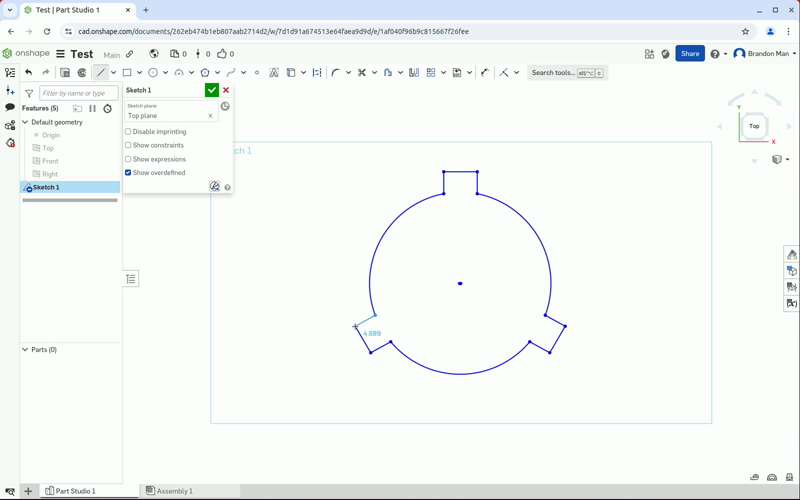
key_up(shift)
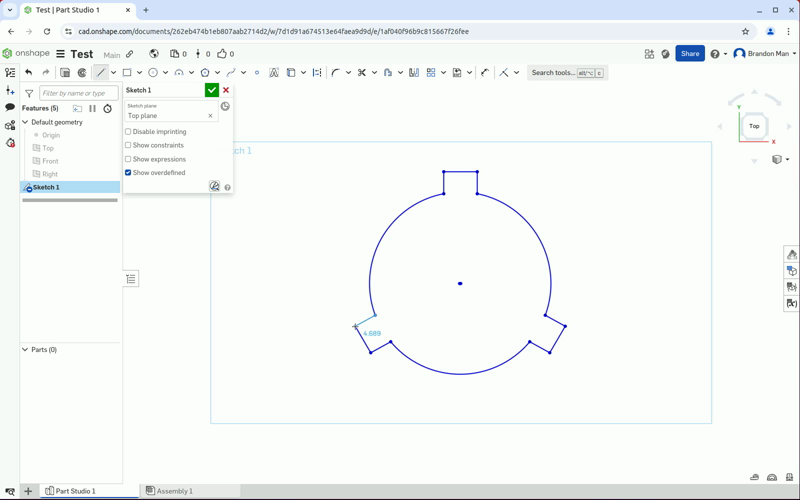
click(355, 326)
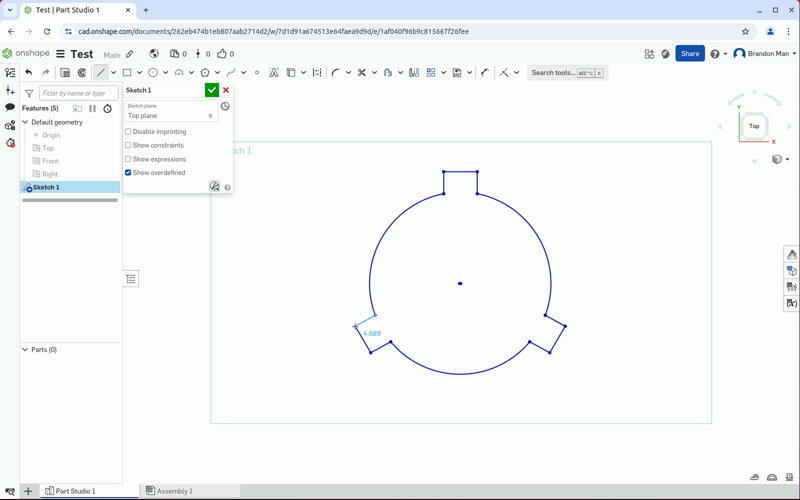
key(esc)
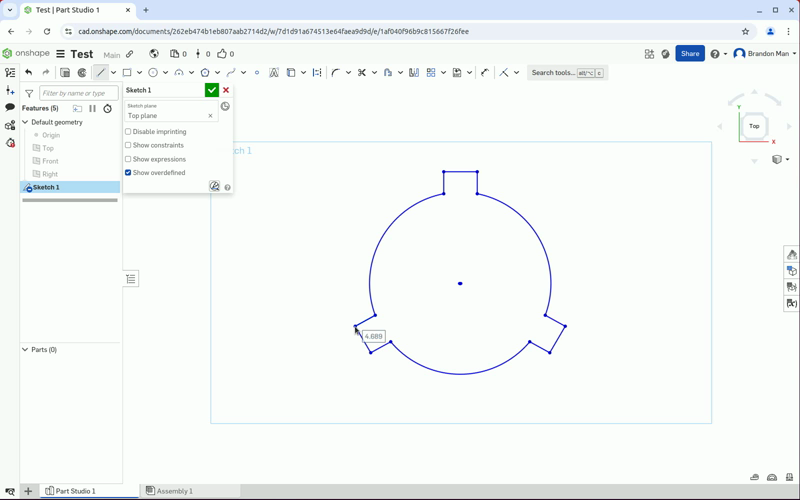
key(c)
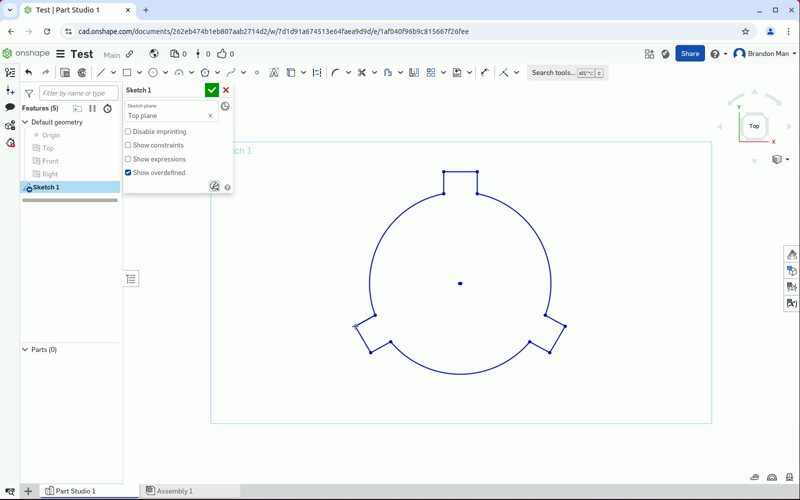
key_down(shift)
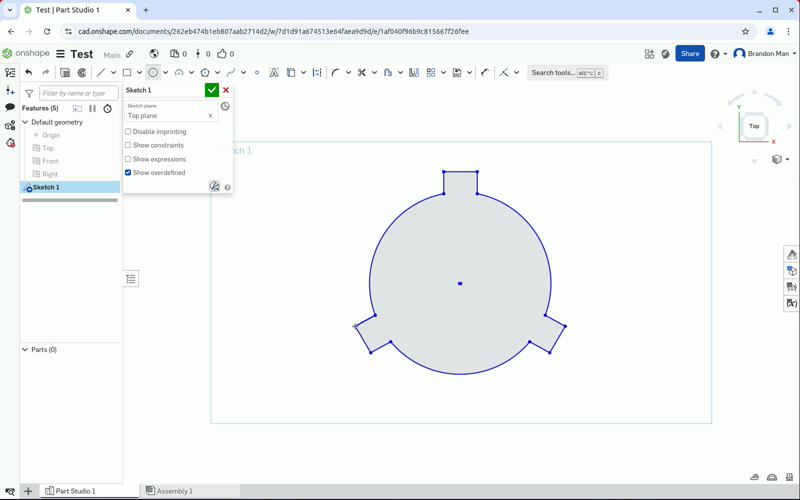
mouse_move(461, 284)
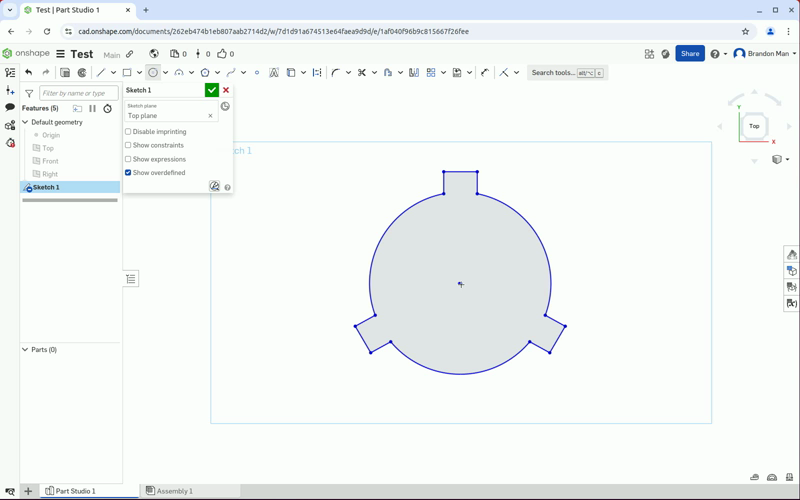
scroll(6)
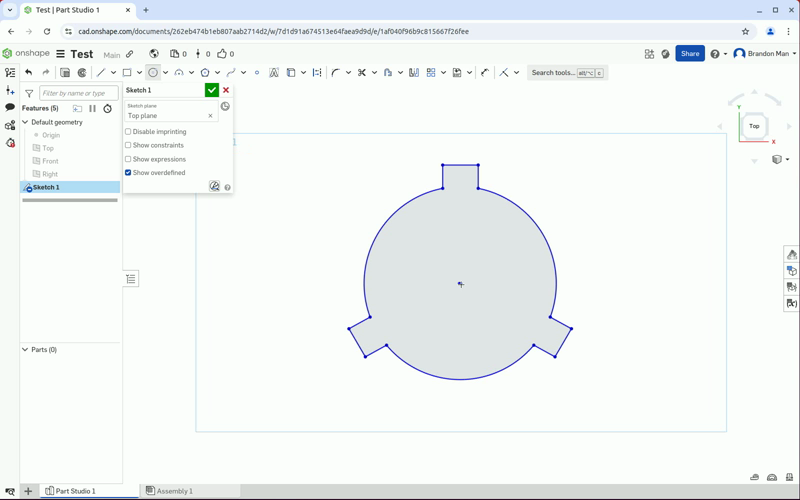
scroll(6)
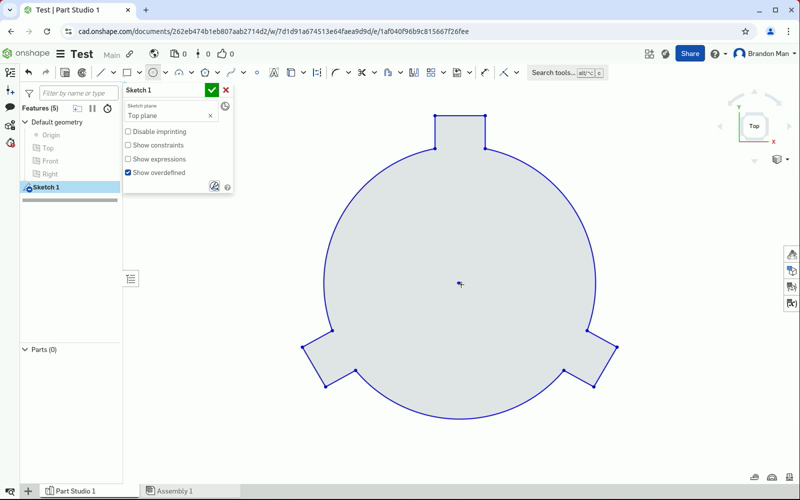
scroll(6)
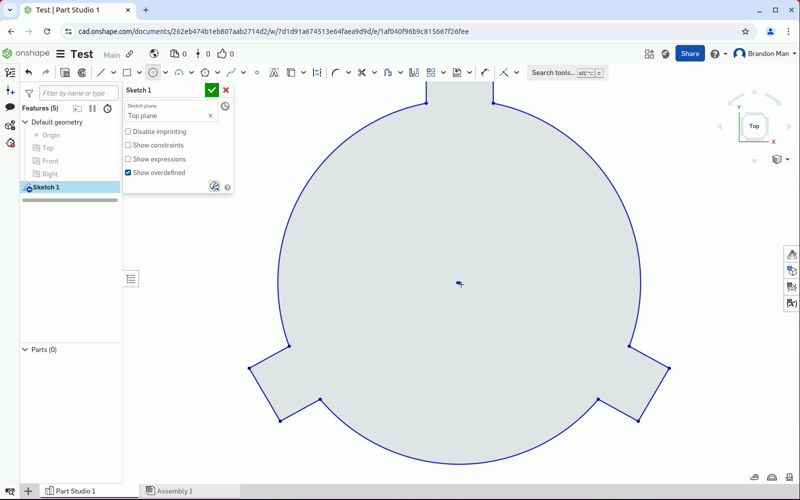
scroll(6)
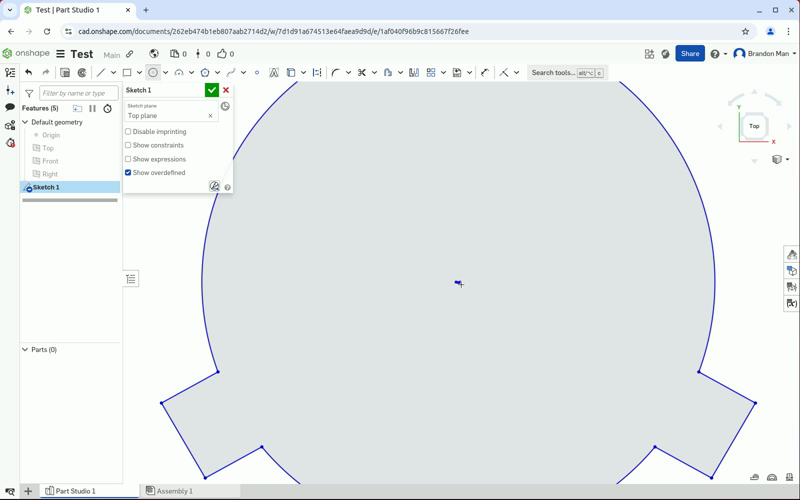
scroll(6)
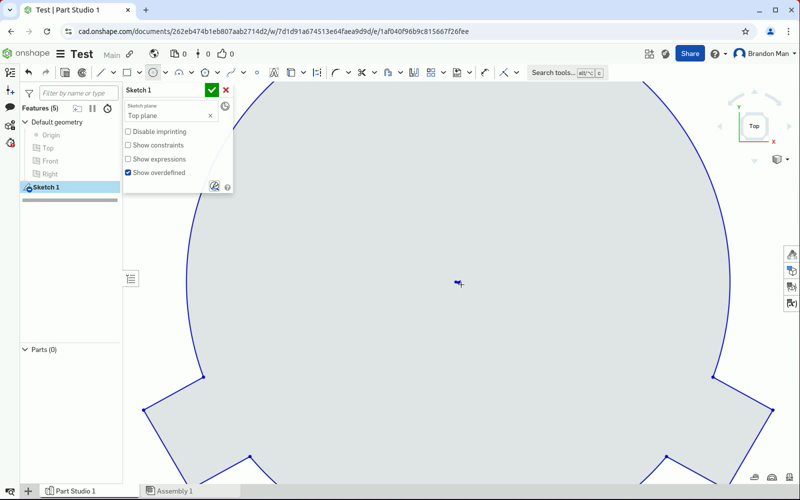
scroll(6)
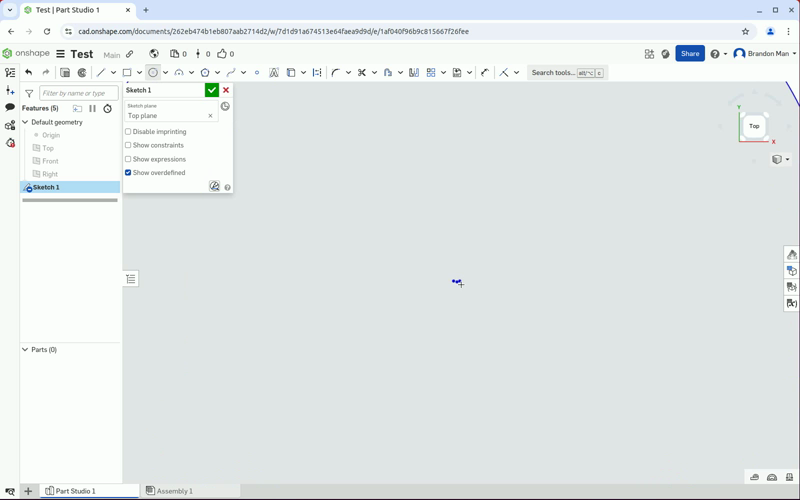
scroll(6)
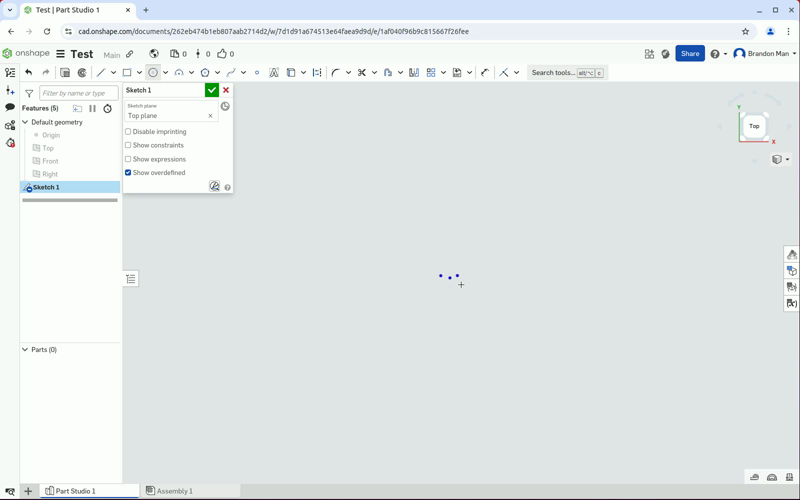
click(461, 284)
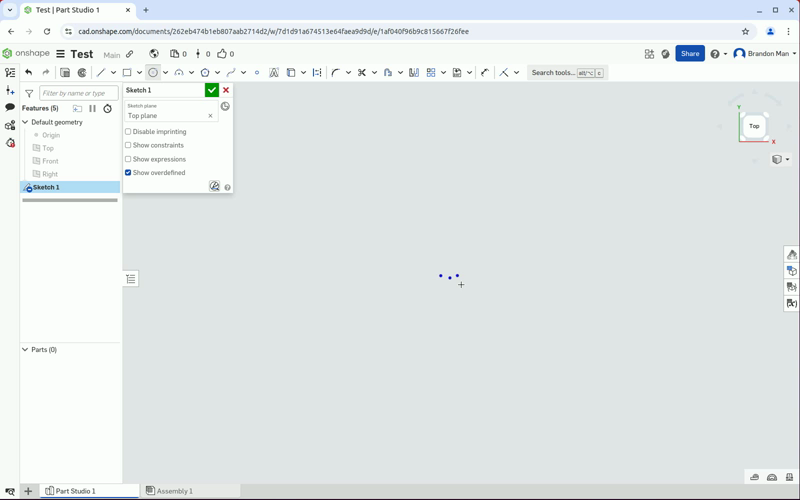
scroll(-6)
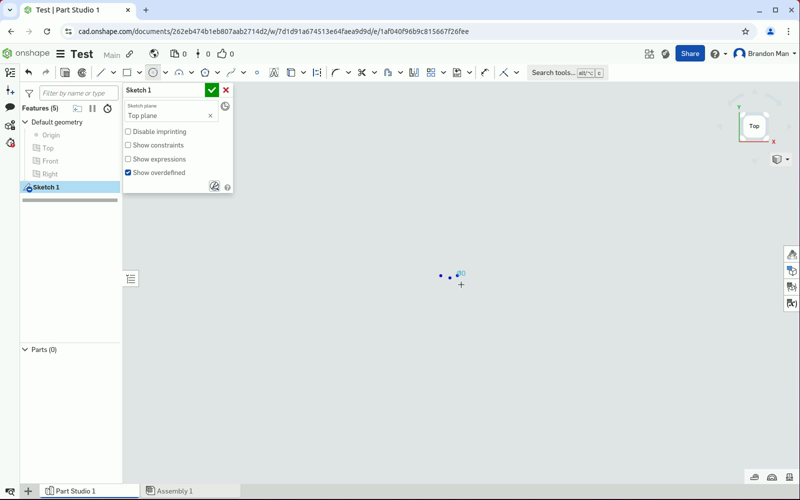
scroll(-6)
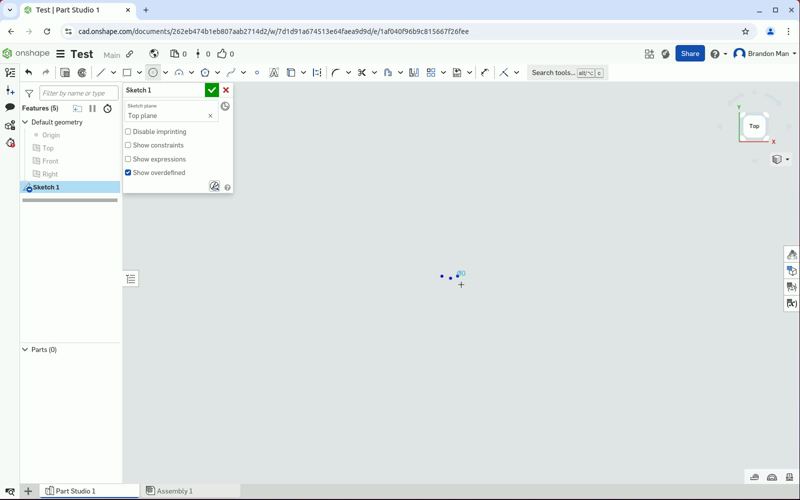
scroll(-6)
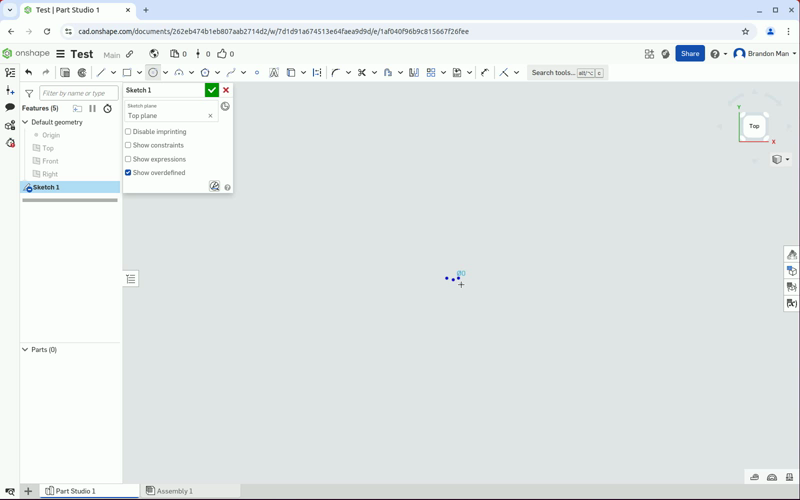
scroll(-6)
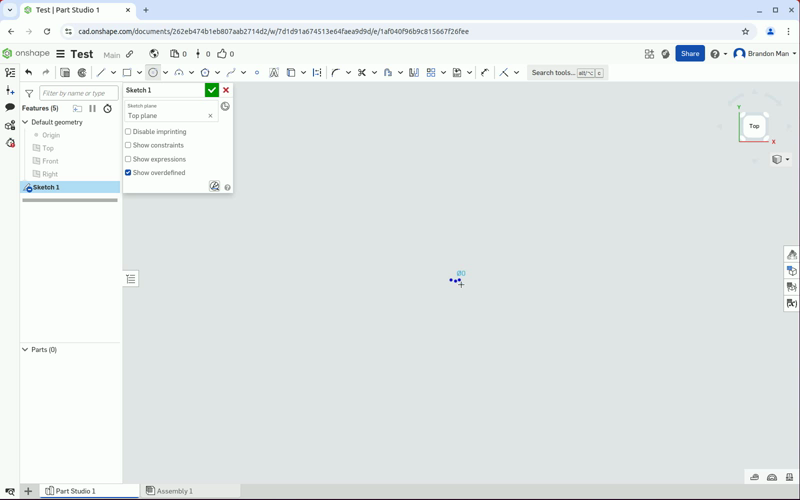
scroll(-6)
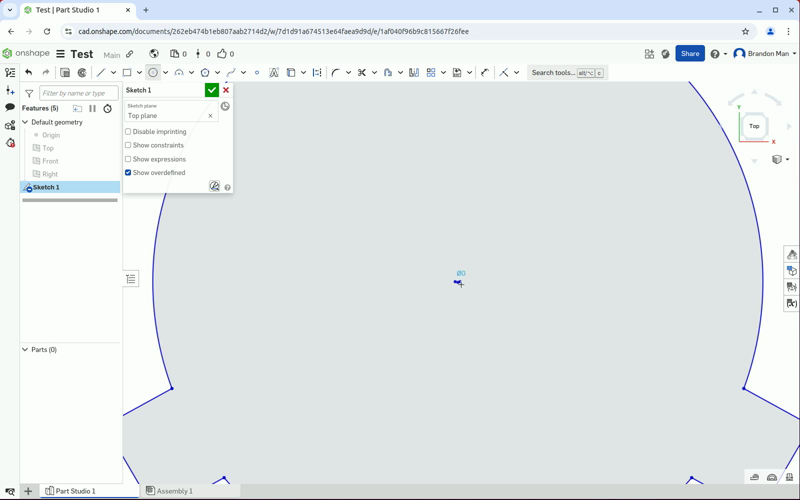
scroll(-6)
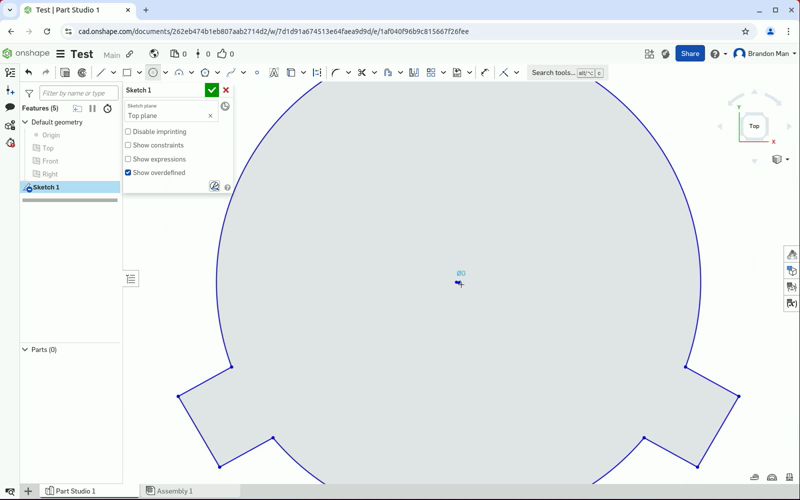
scroll(-6)
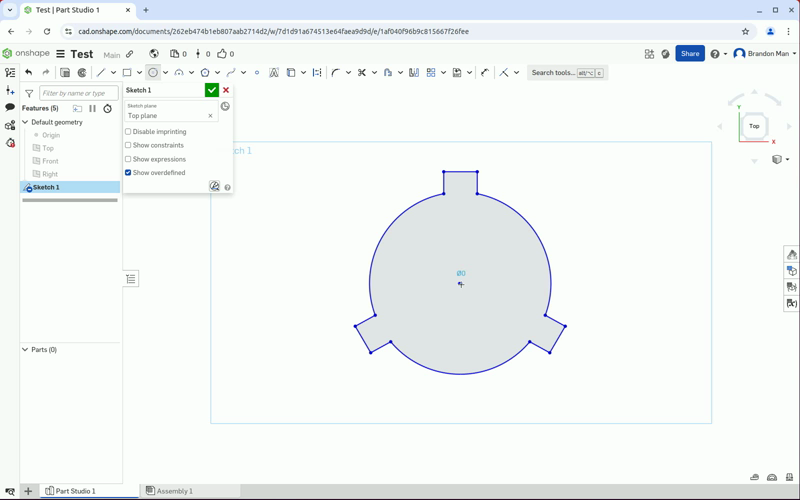
key_up(shift)
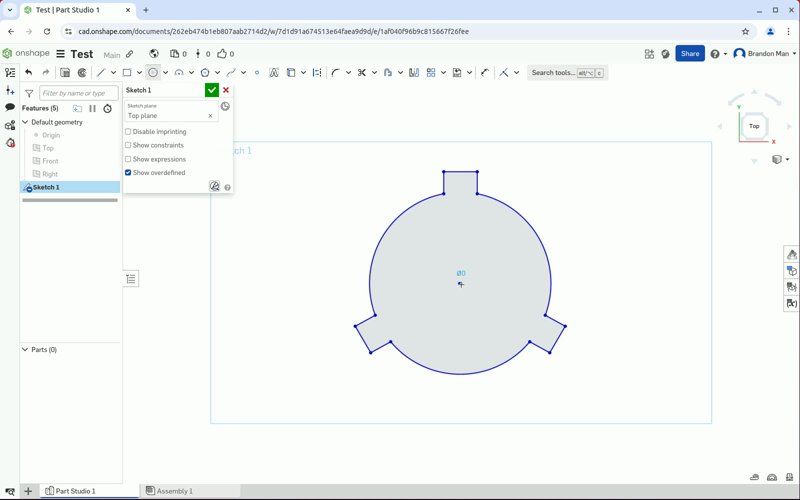
mouse_move(483, 284)
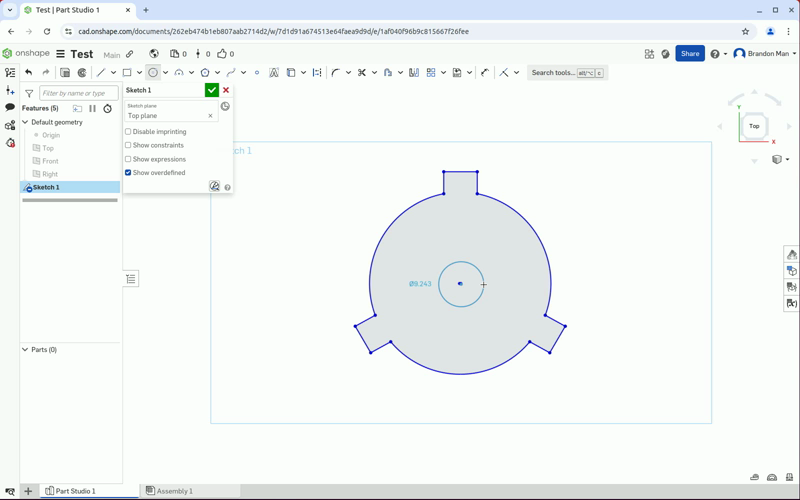
click(483, 284)
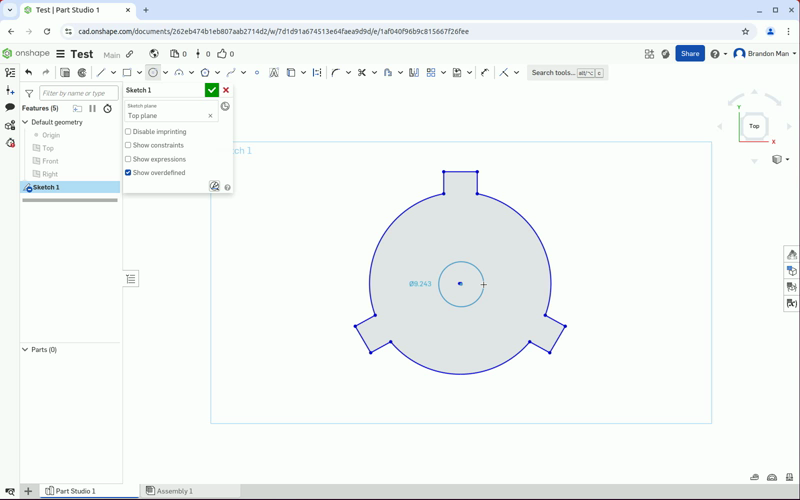
key(esc)
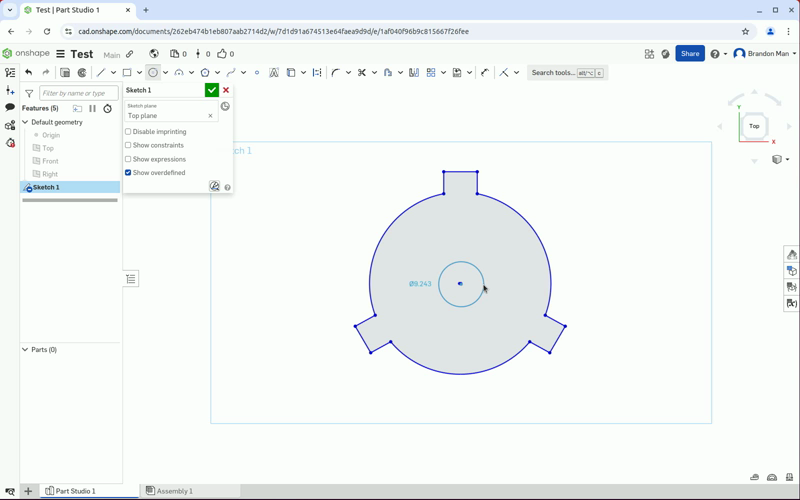
mouse_move(522, 321)
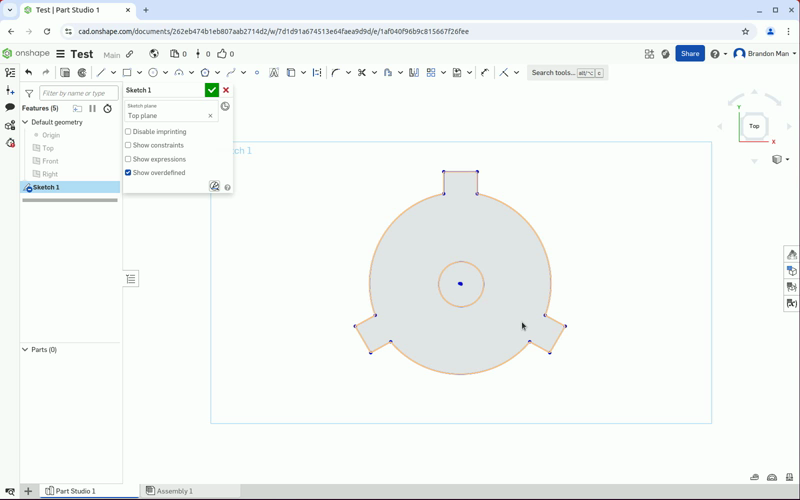
click(522, 321)
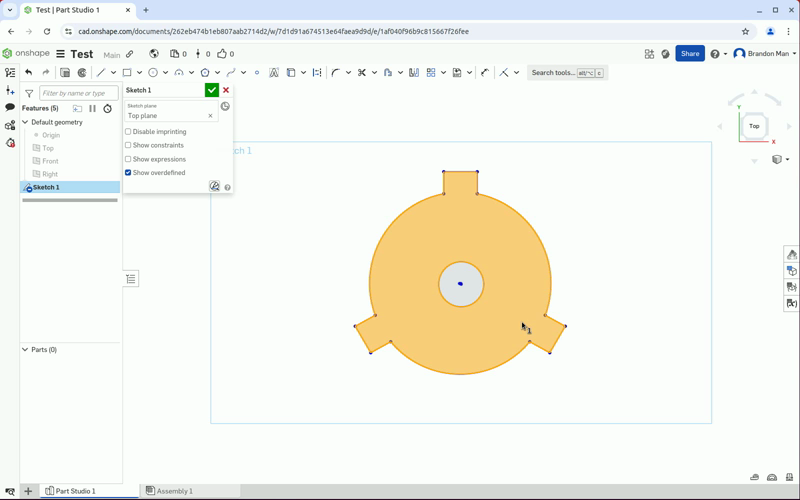
mouse_move(73, 352)
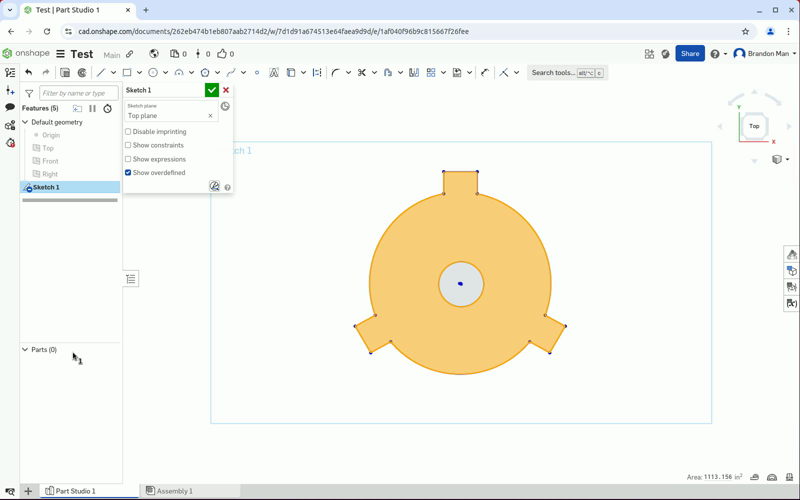
key(shift+y)
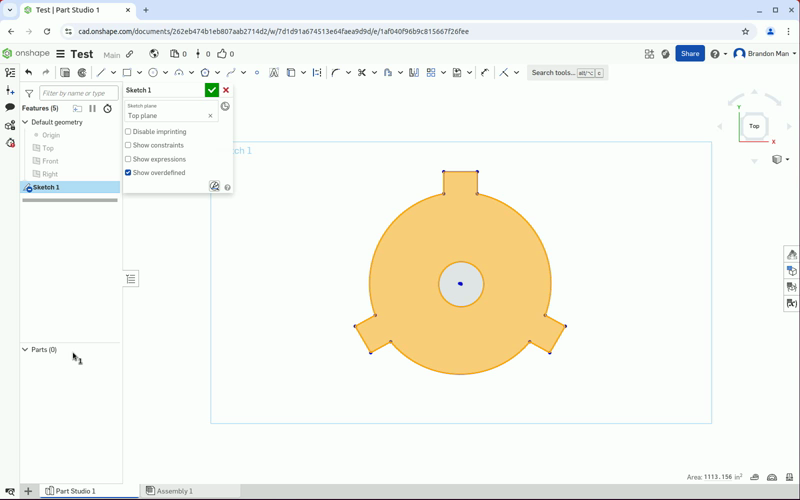
key(shift+e)
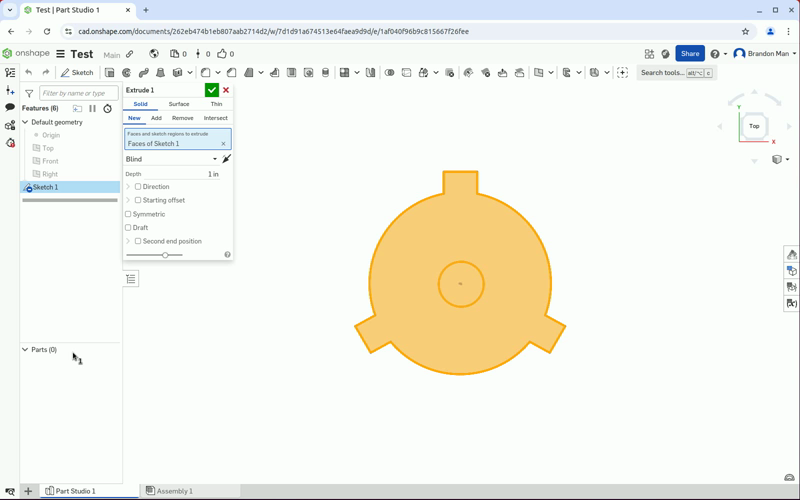
mouse_move(143, 106)
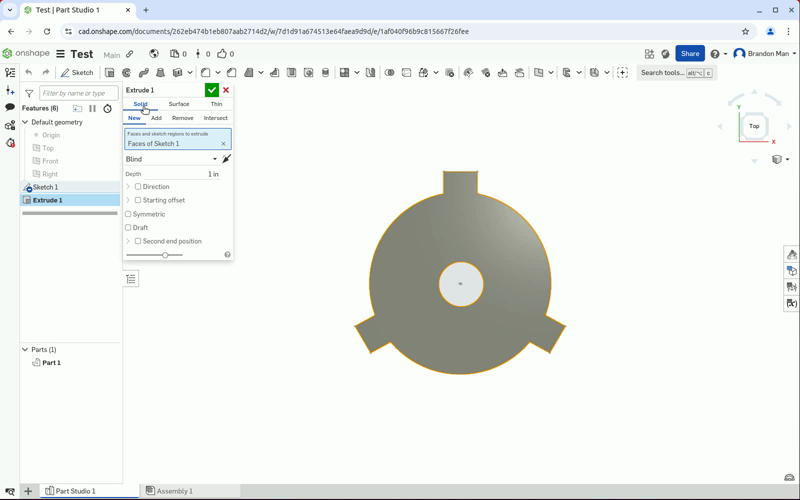
click(143, 106)
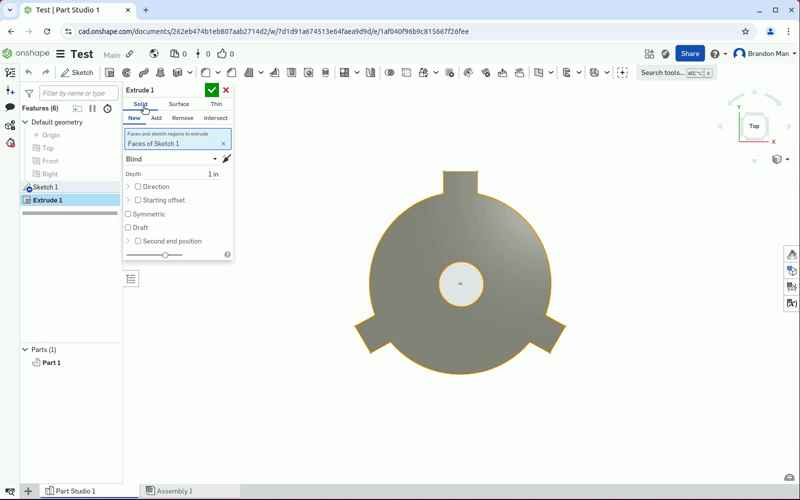
mouse_move(137, 120)
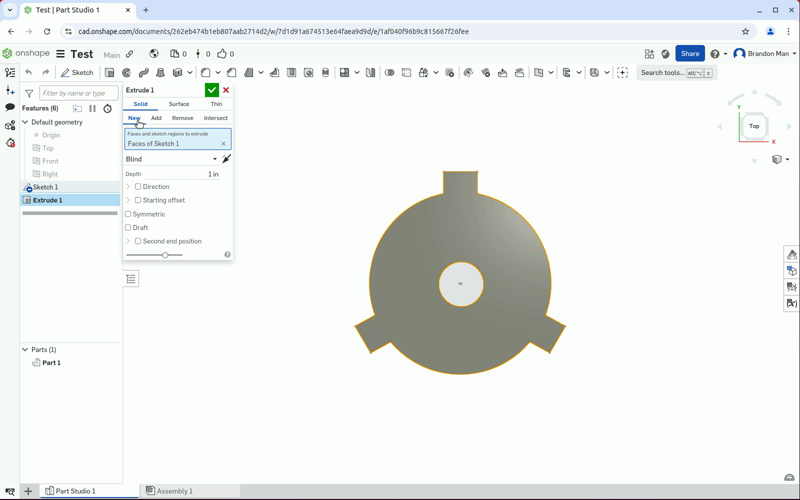
click(137, 120)
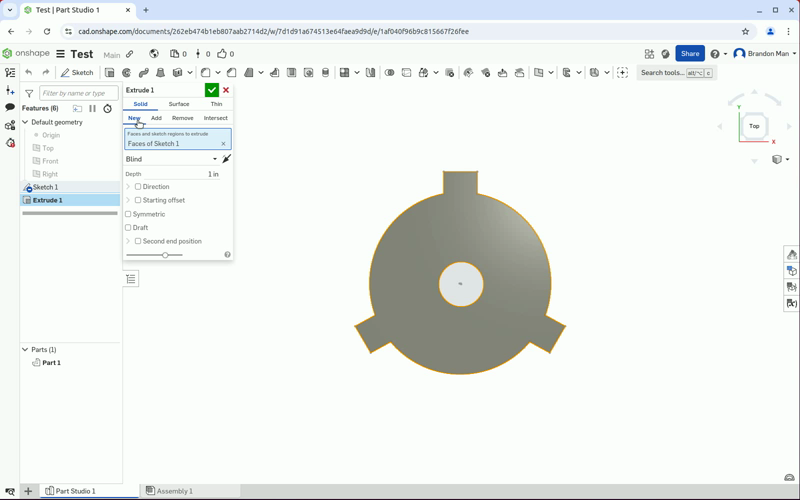
key(tab, 4)
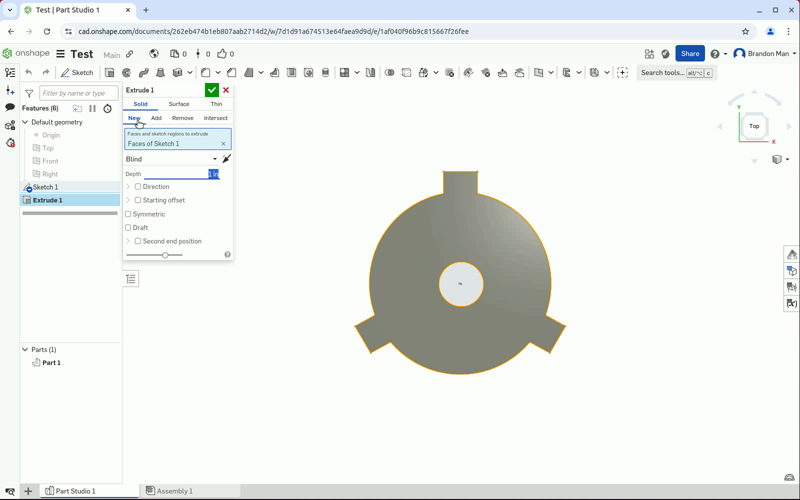
text(0.963)
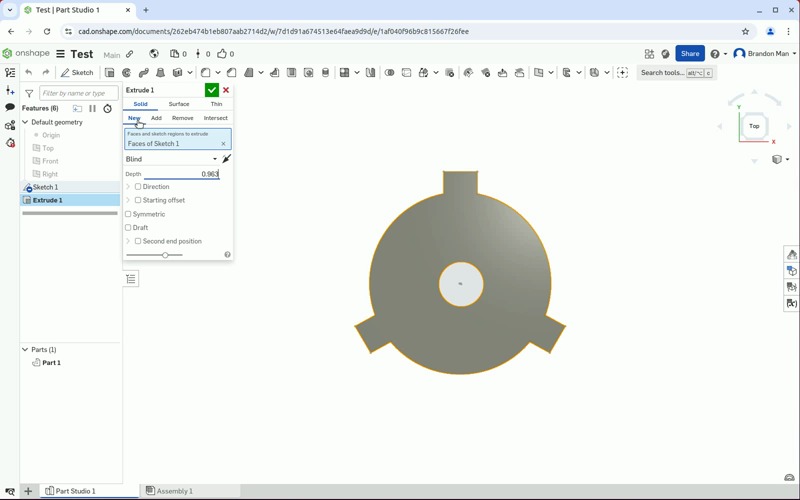
key(enter)
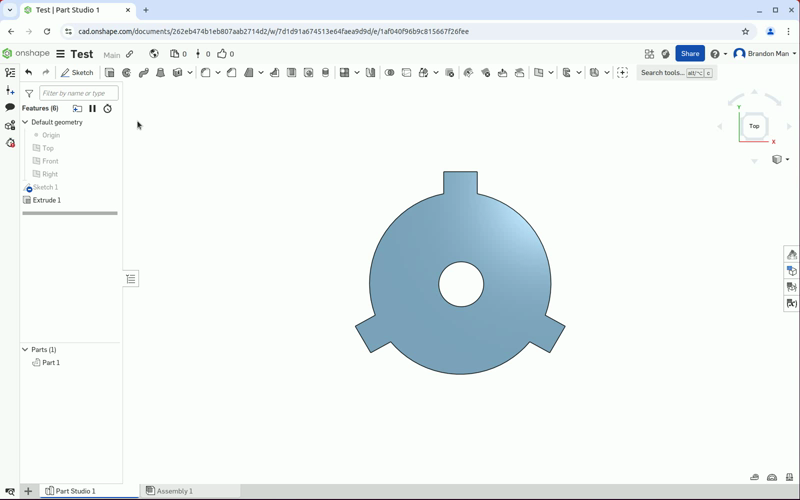
key(shift+h)
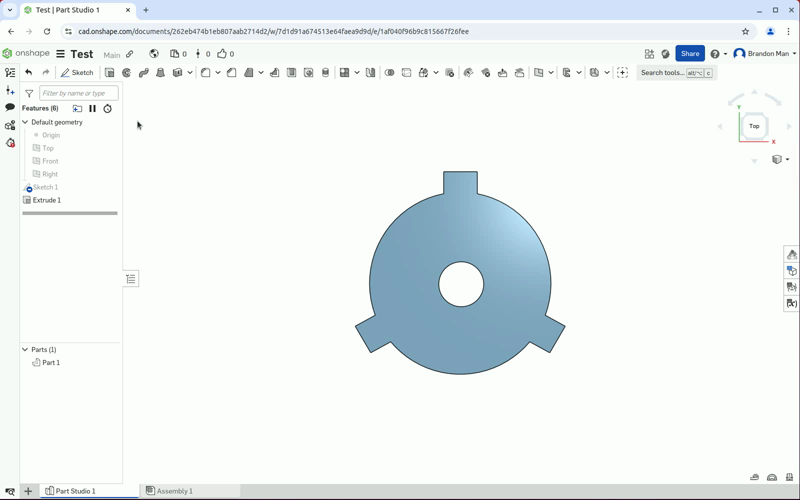
key(shift+h)
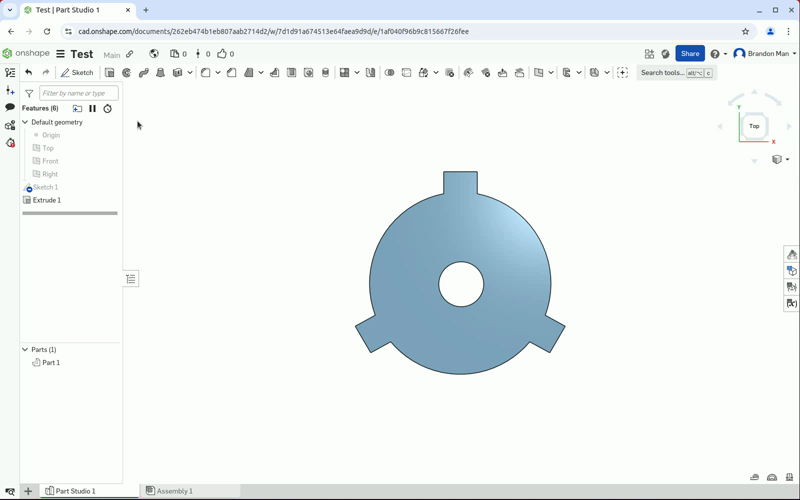
mouse_move(73, 189)
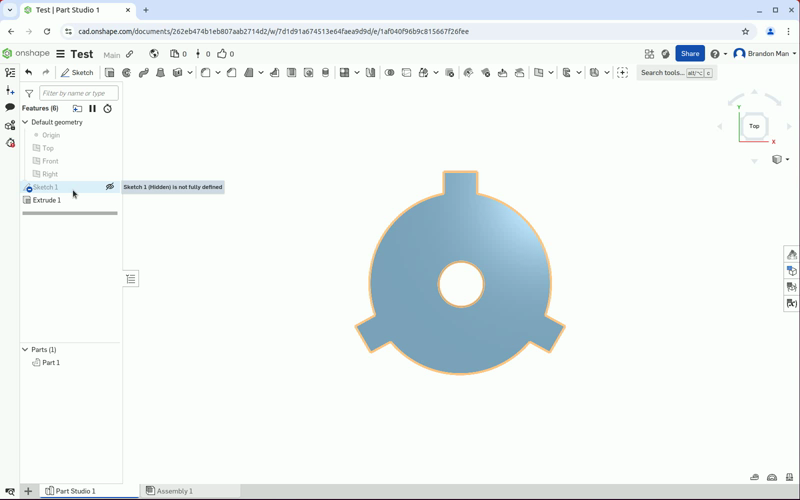
click(73, 189)
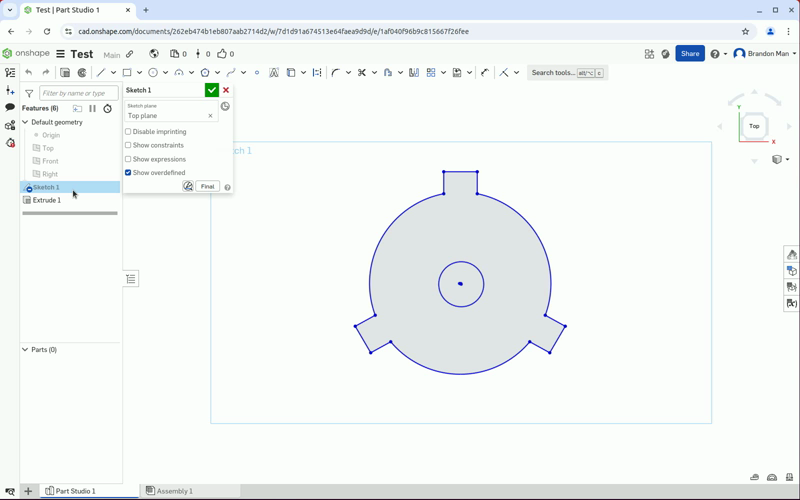
mouse_move(229, 92)
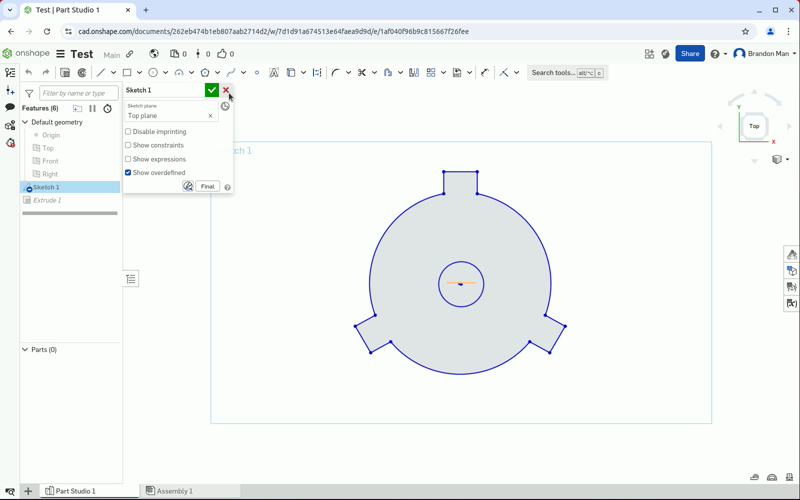
click(229, 92)
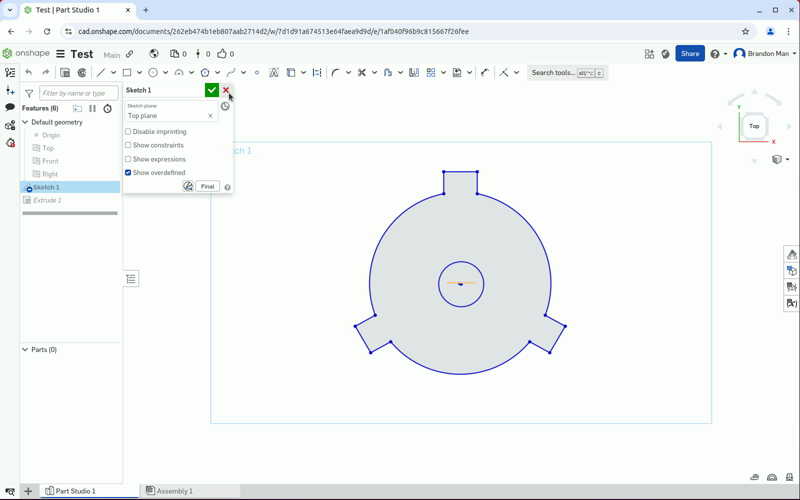
key(shift+s)
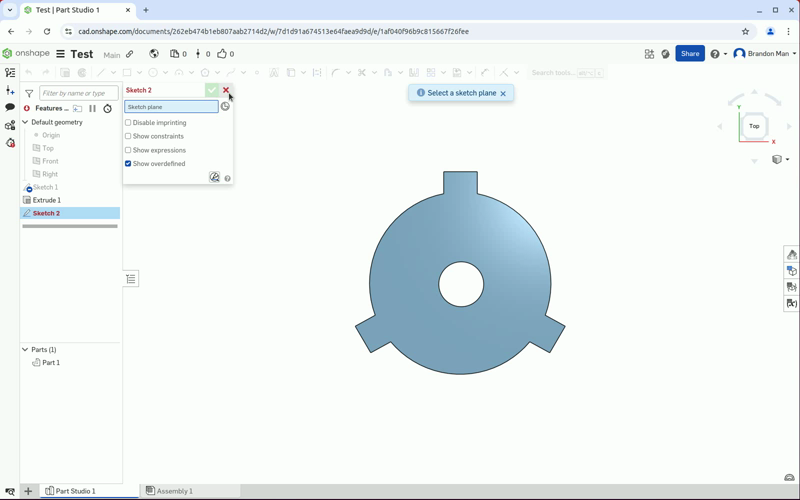
mouse_move(73, 150)
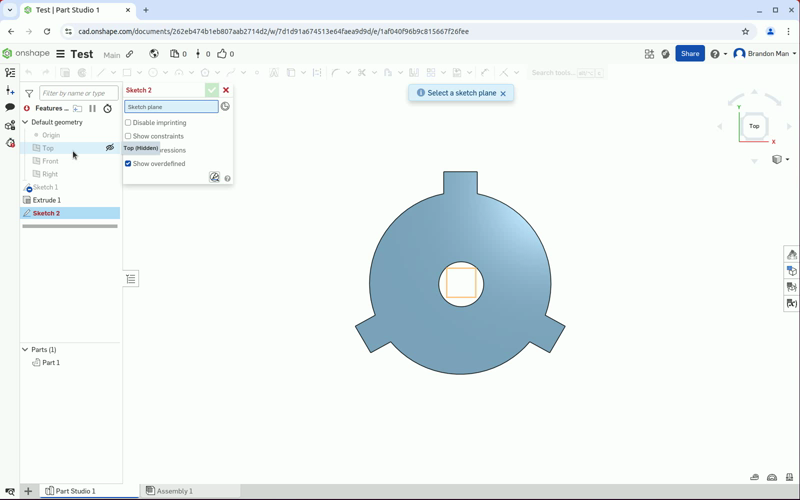
click(73, 150)
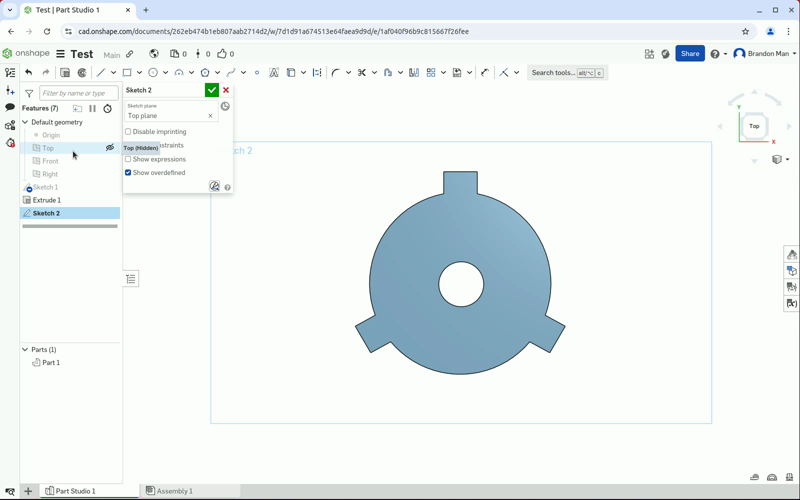
mouse_move(73, 352)
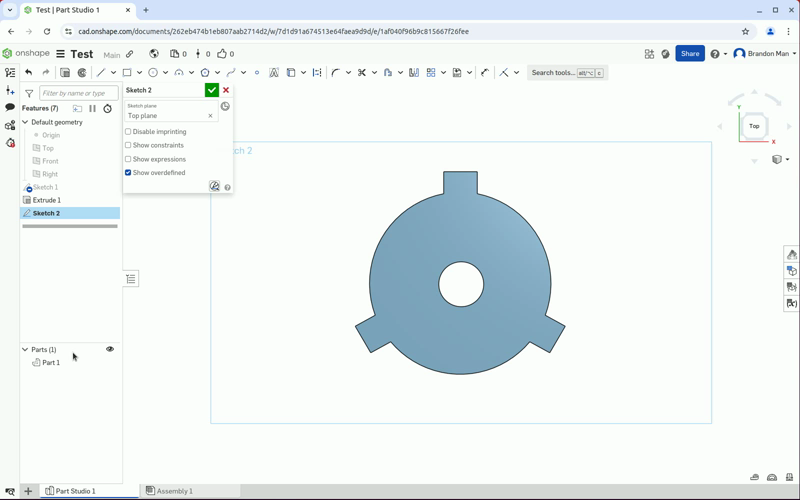
key(y)
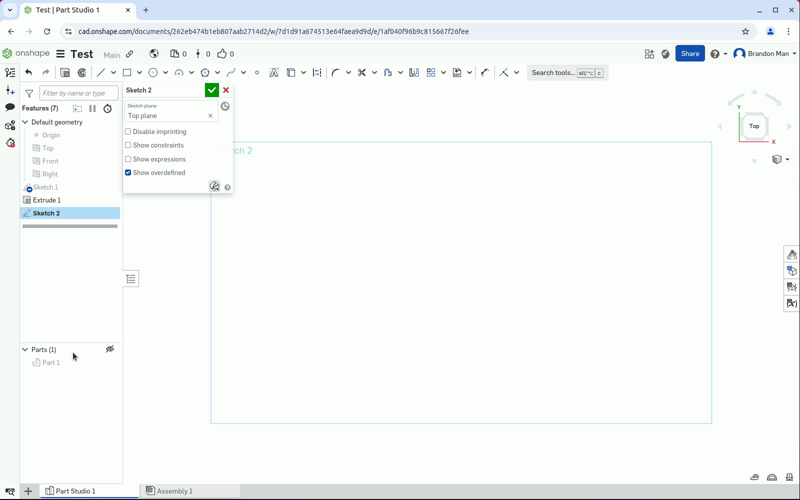
key(c)
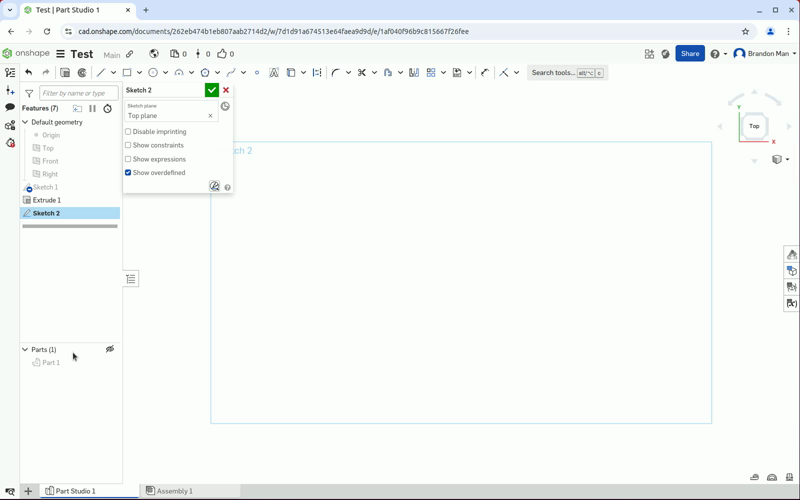
key_down(shift)
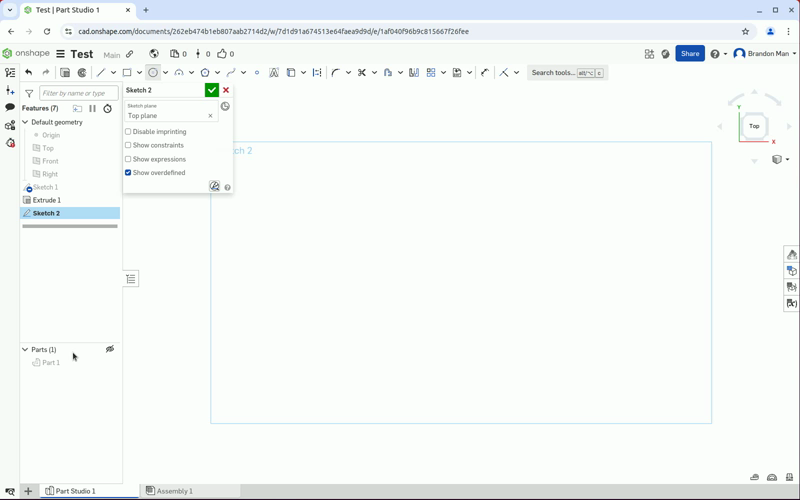
mouse_move(461, 252)
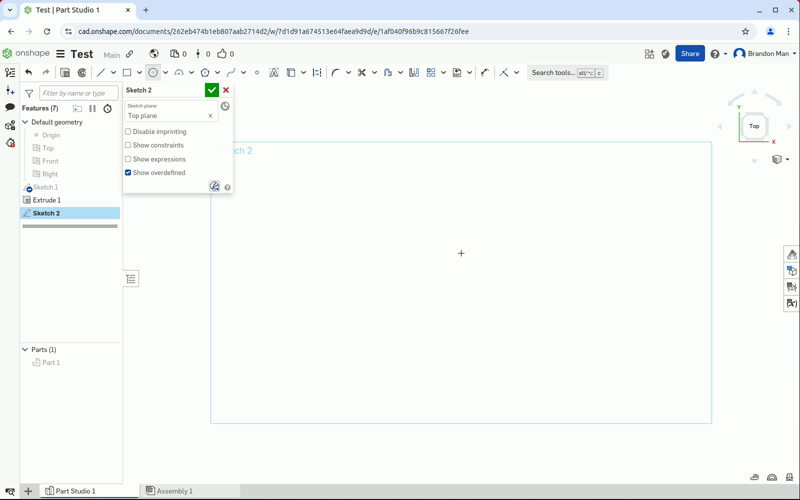
click(461, 252)
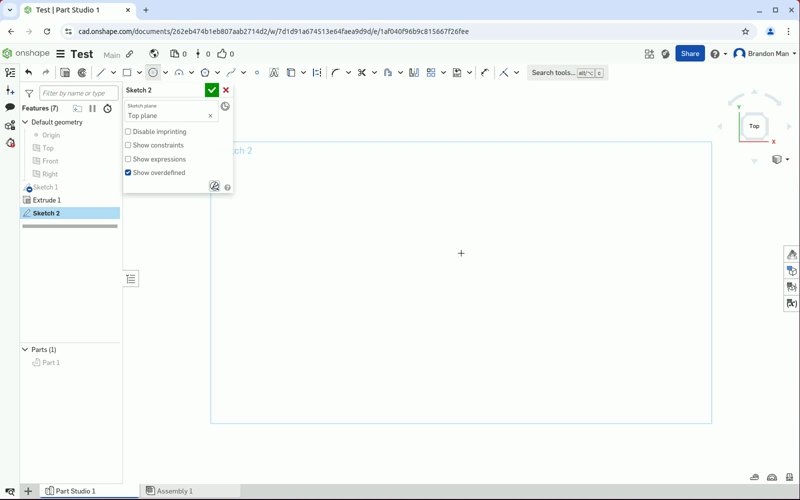
key_up(shift)
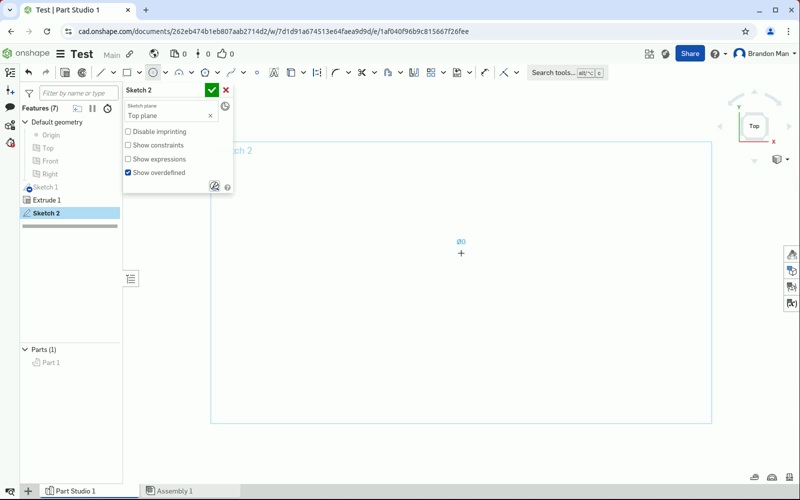
mouse_move(465, 252)
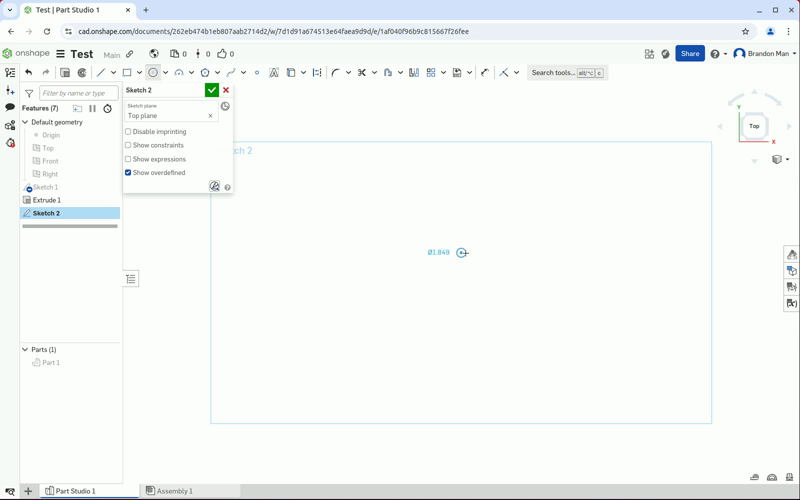
click(465, 252)
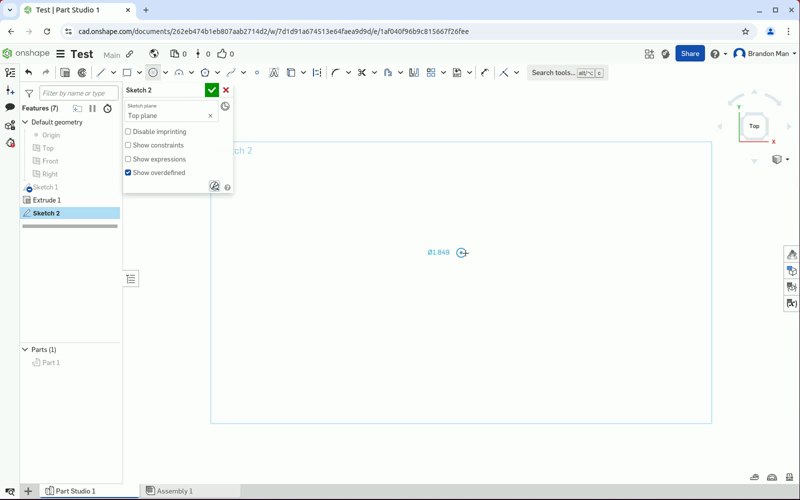
key(esc)
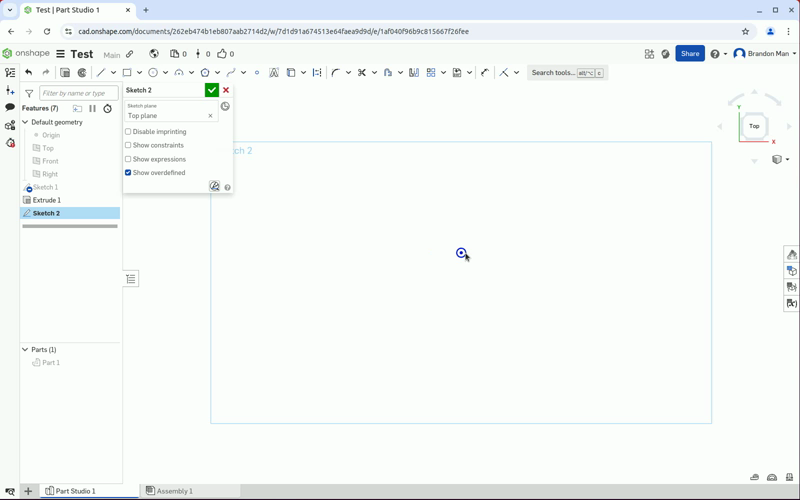
mouse_move(462, 252)
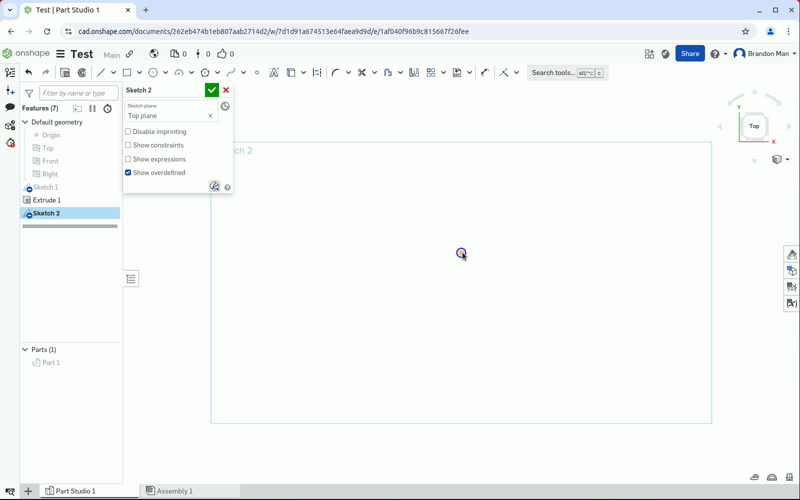
scroll(6)
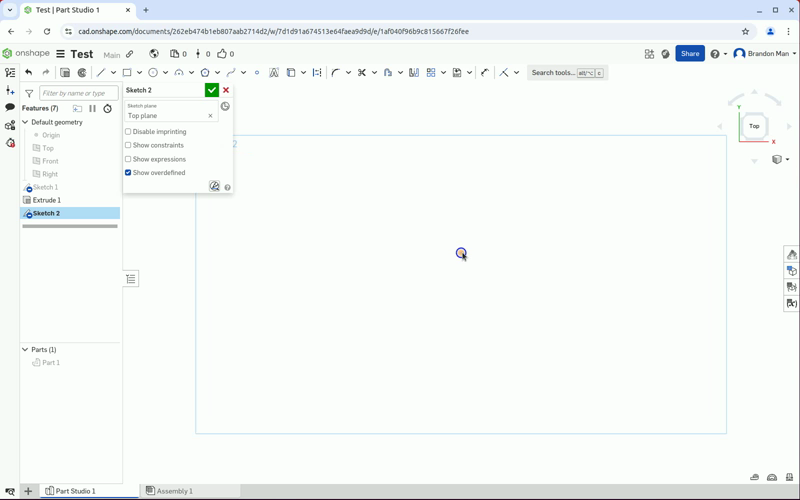
scroll(6)
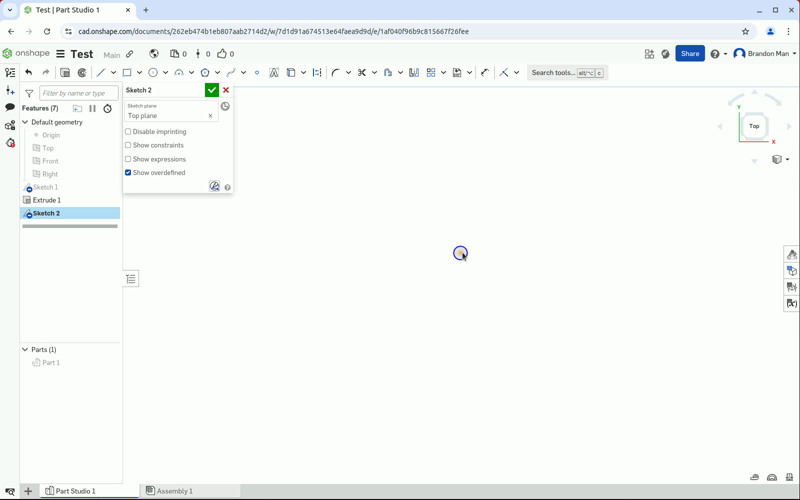
scroll(6)
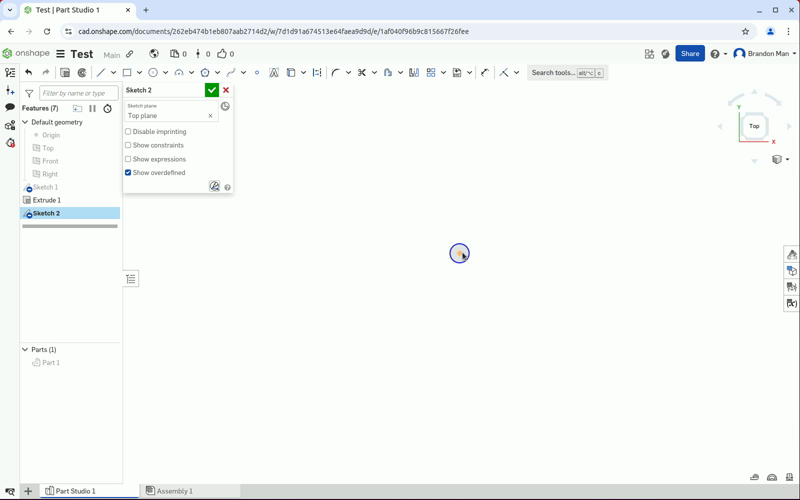
scroll(6)
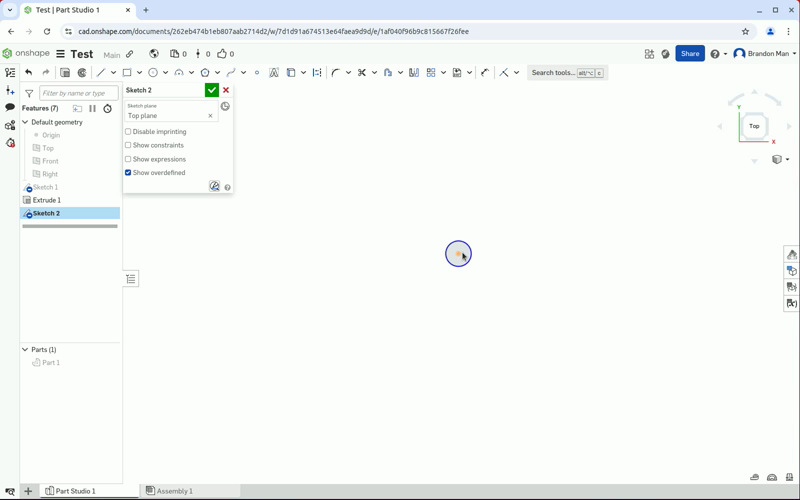
scroll(6)
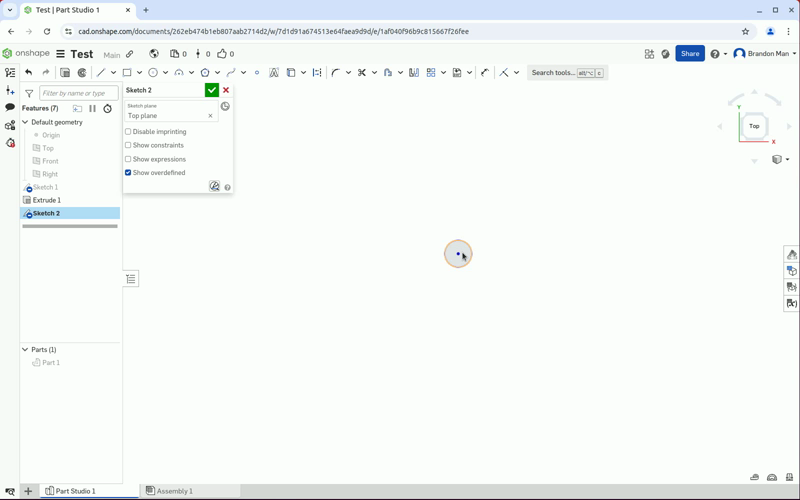
scroll(6)
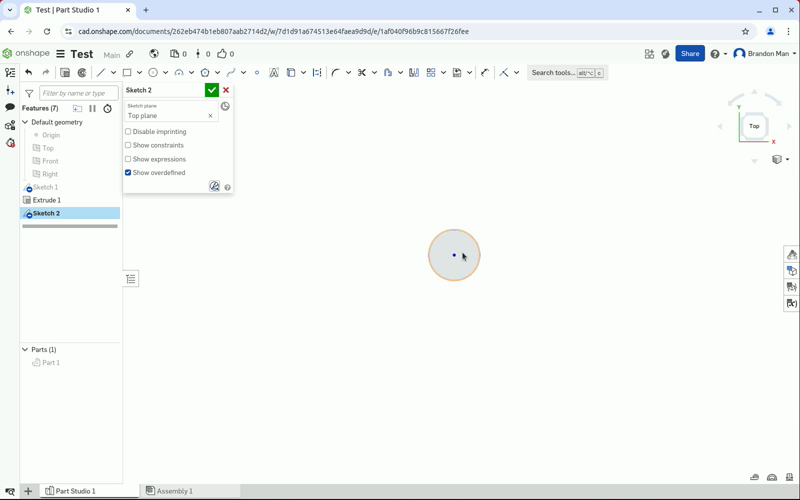
scroll(6)
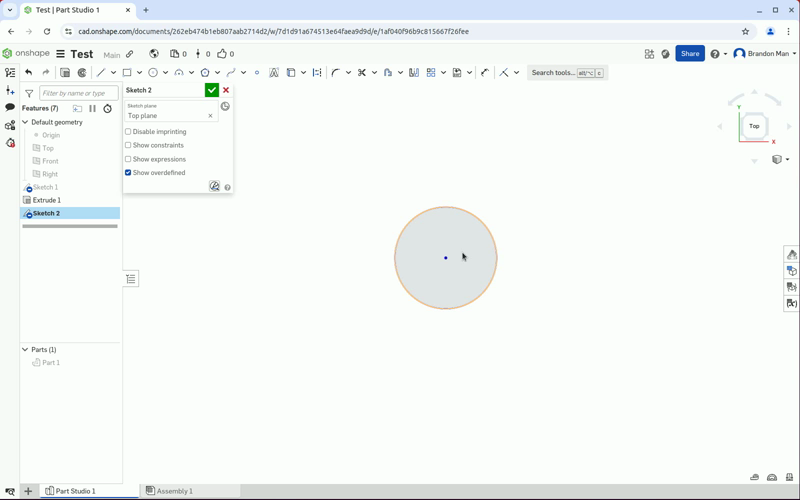
click(462, 252)
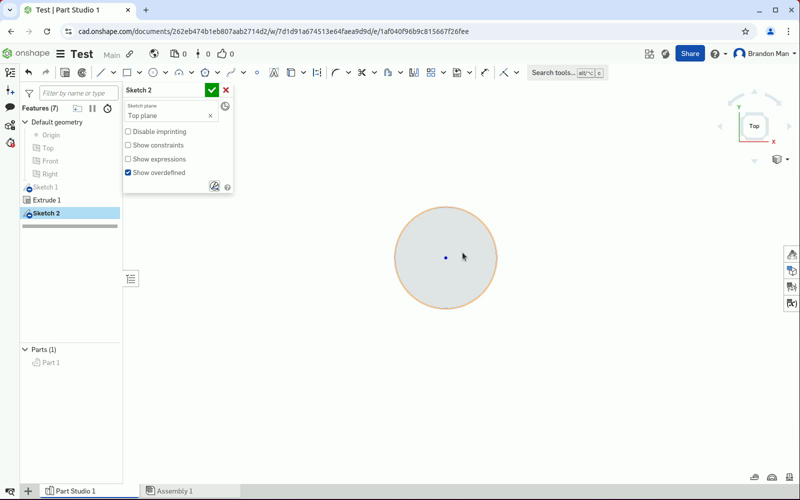
scroll(-6)
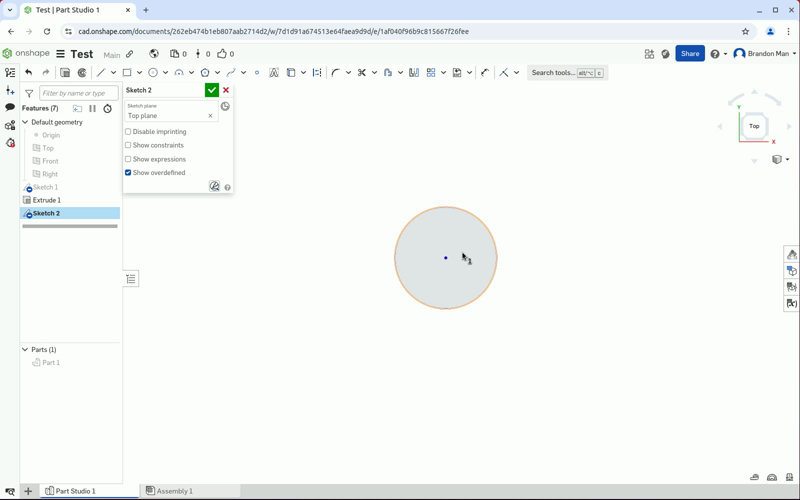
scroll(-6)
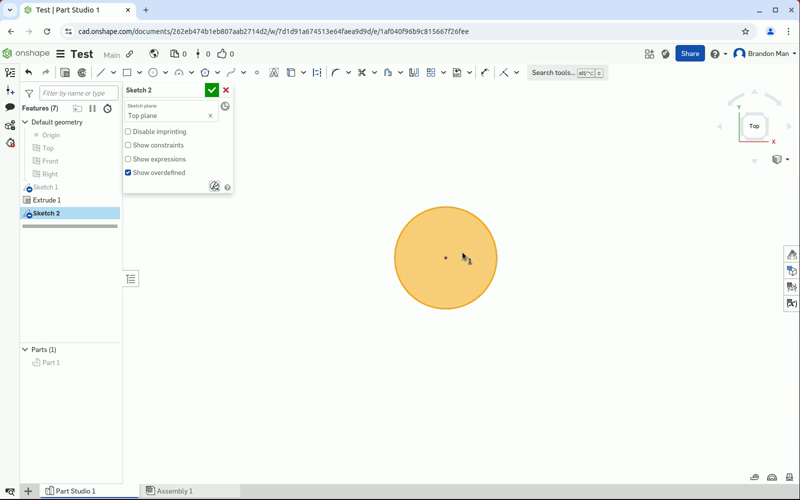
scroll(-6)
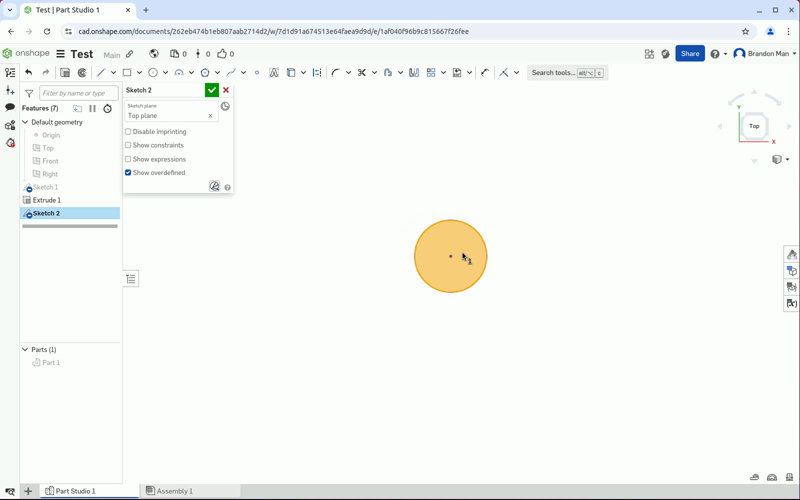
scroll(-6)
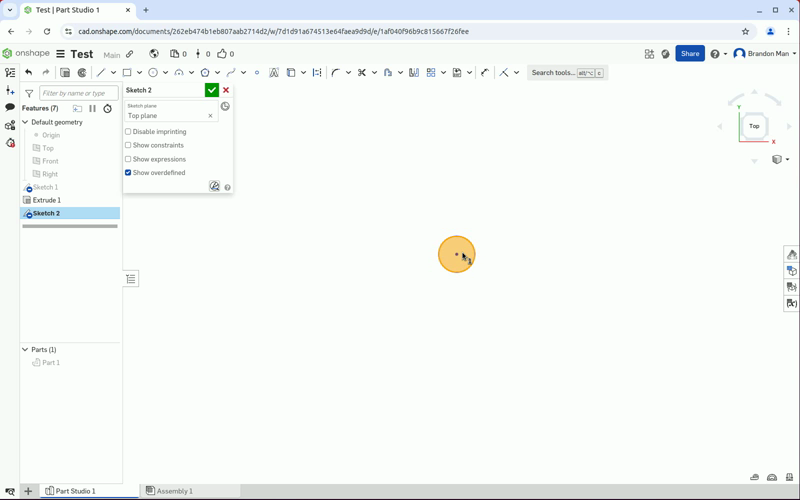
scroll(-6)
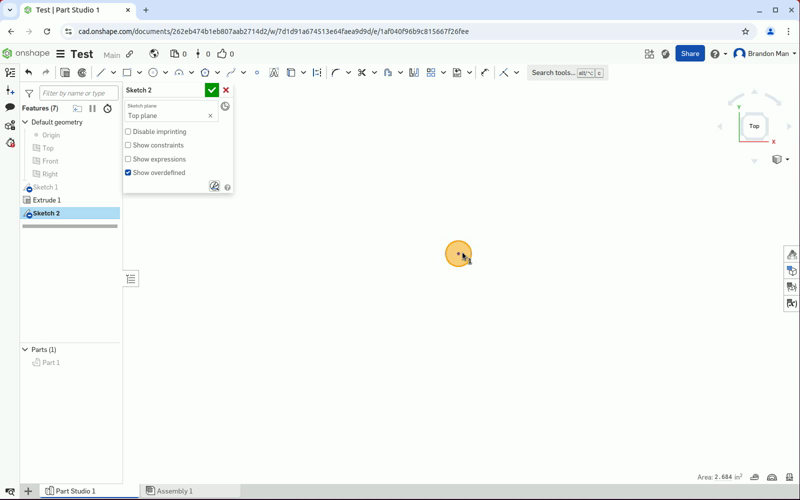
scroll(-6)
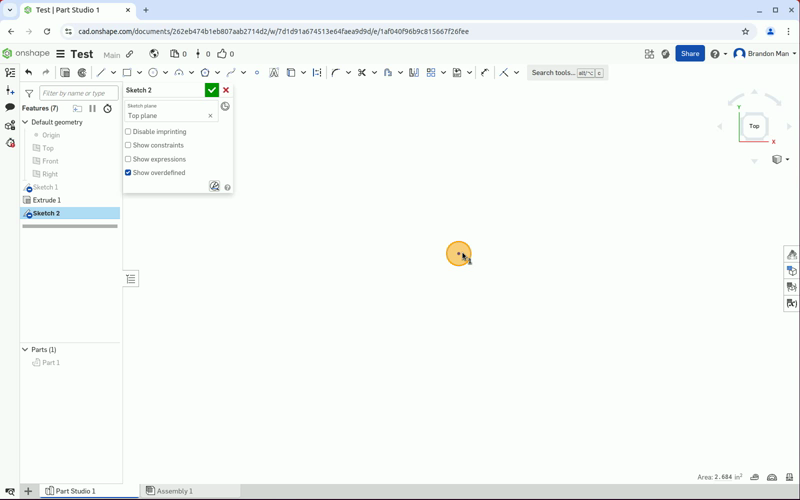
scroll(-6)
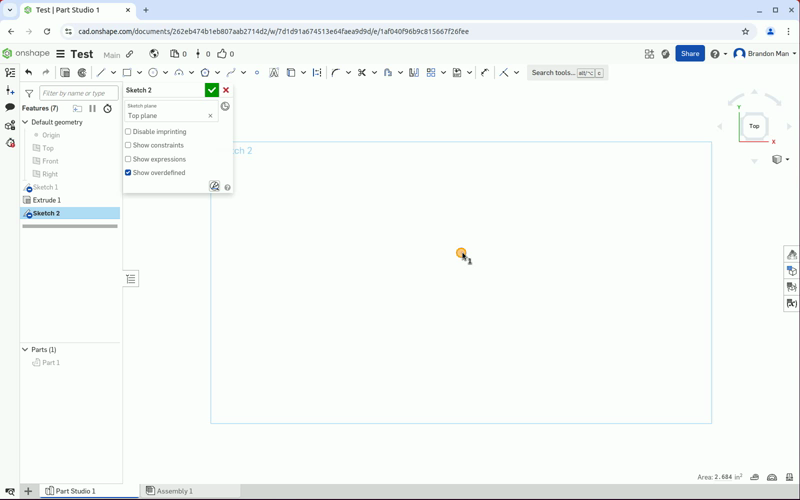
mouse_move(73, 352)
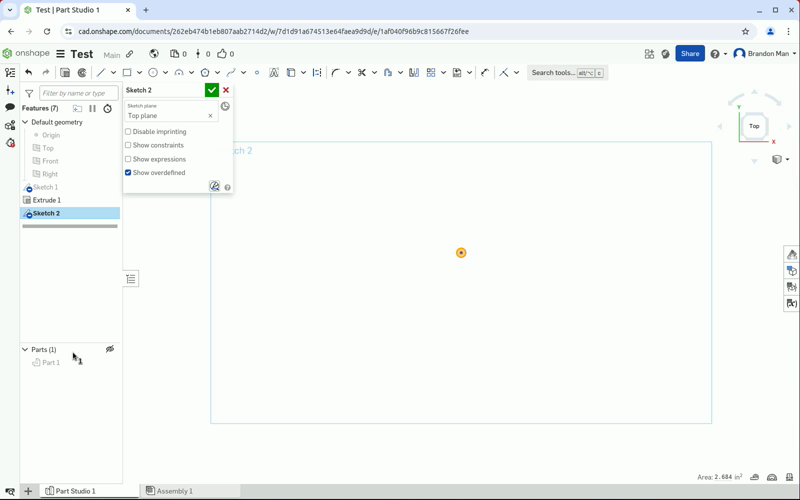
key(shift+y)
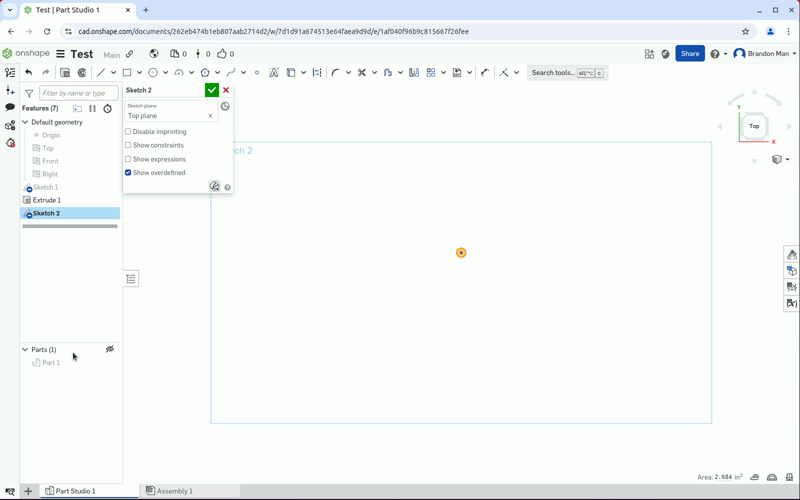
key(shift+e)
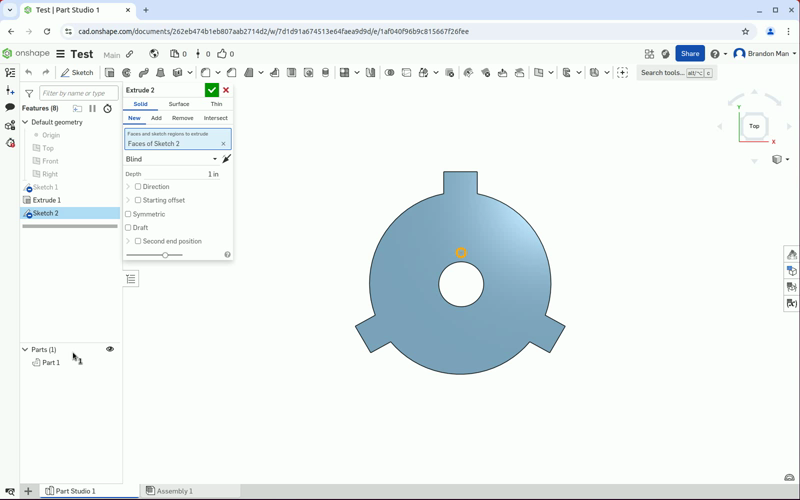
mouse_move(143, 106)
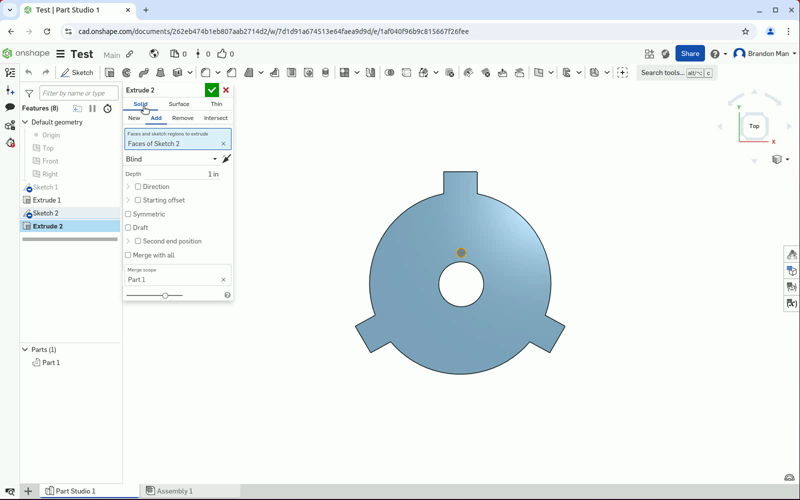
click(143, 106)
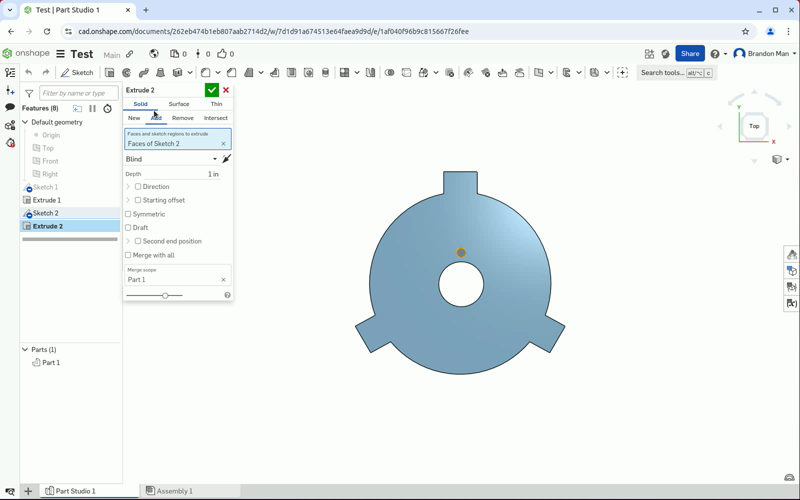
mouse_move(186, 120)
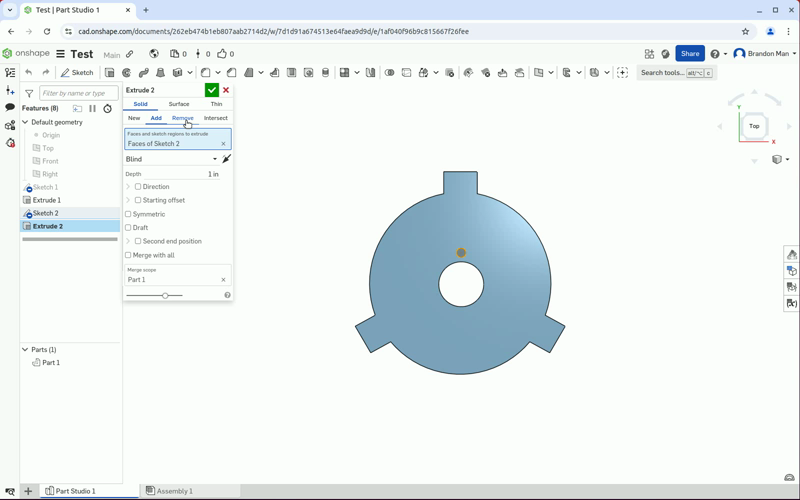
click(186, 120)
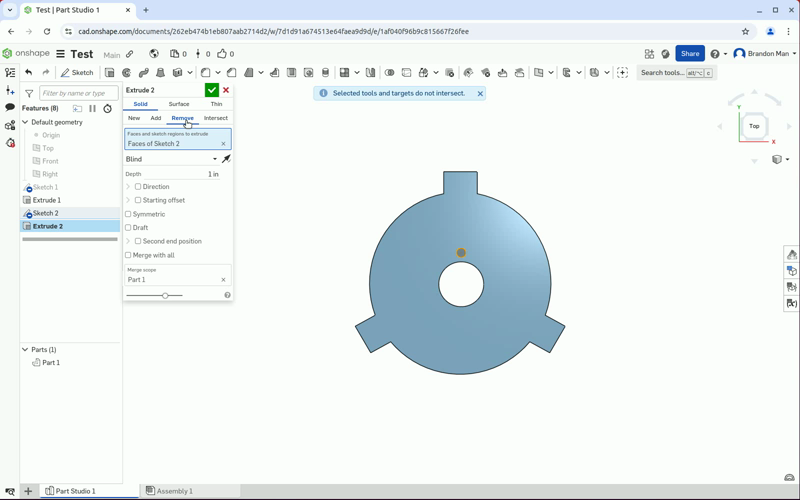
key(tab, 4)
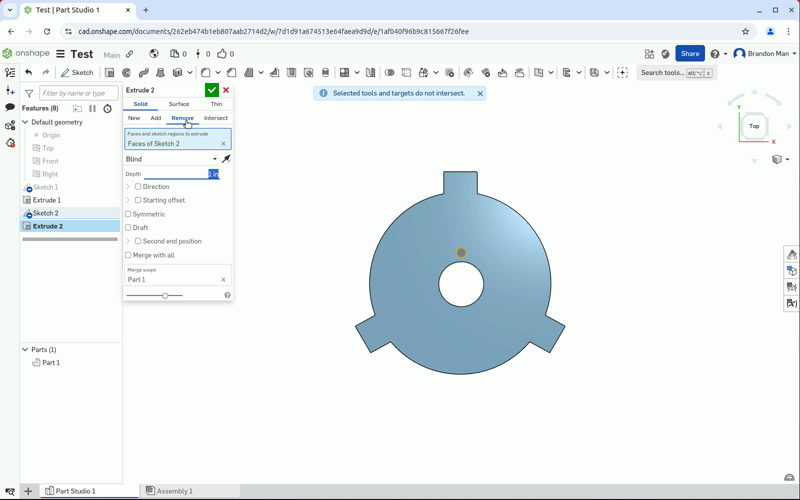
text(-0.963)
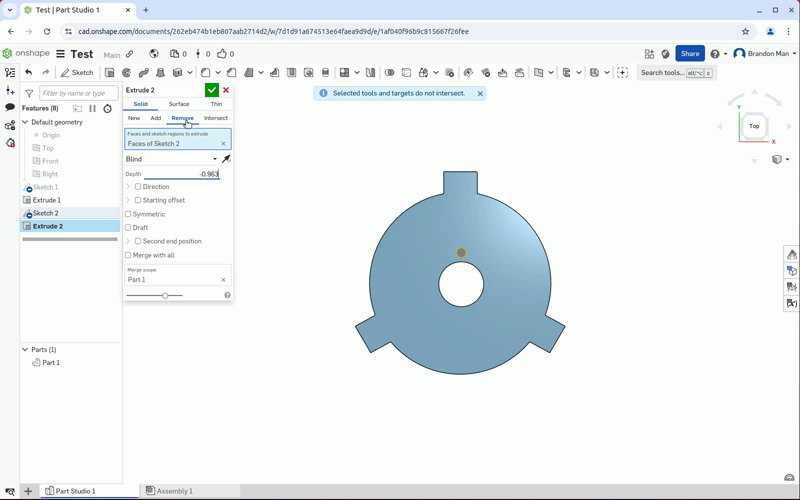
key(tab, 6)
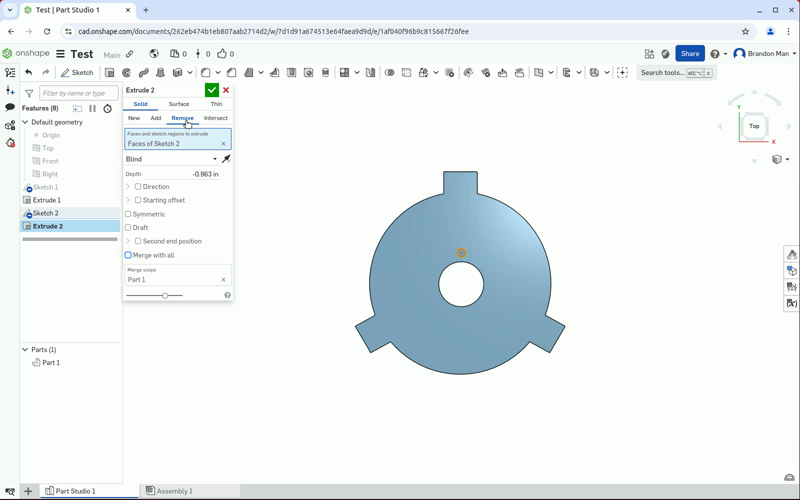
key(space)
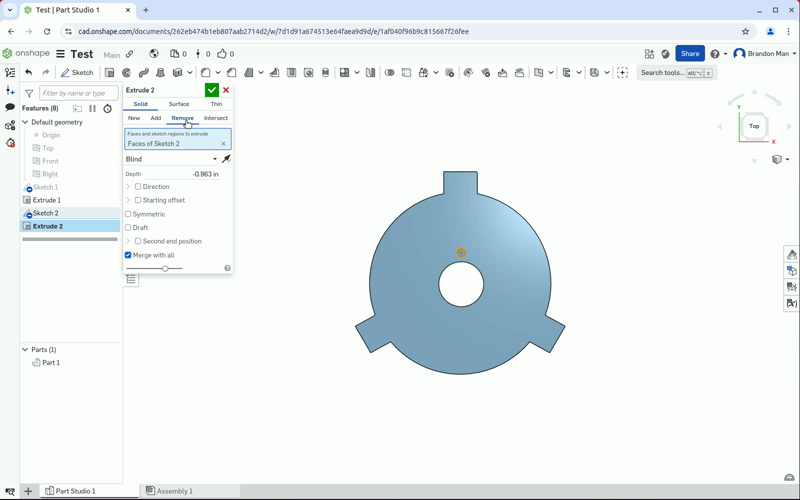
key(enter)
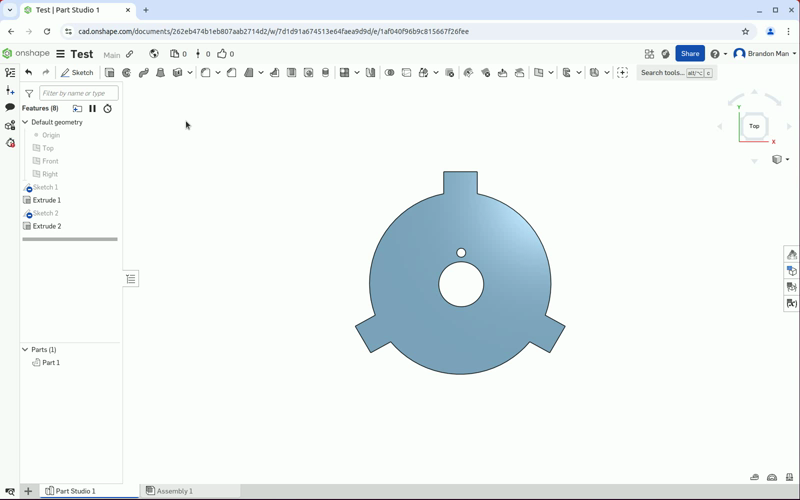
key(shift+h)
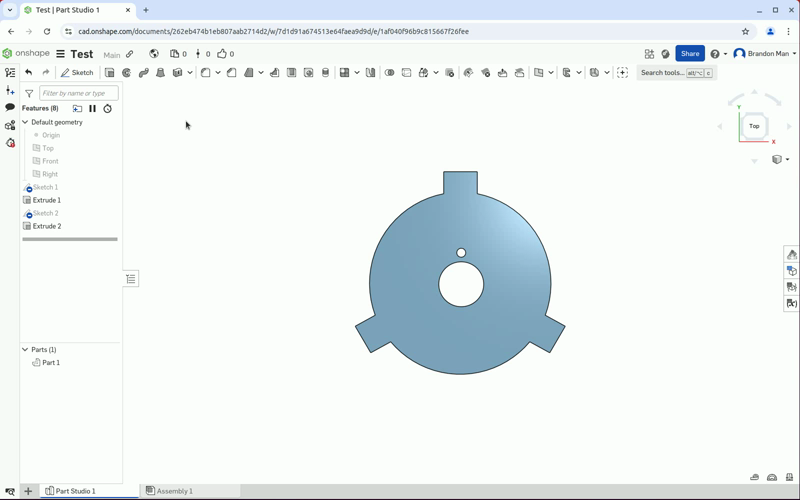
key(shift+h)
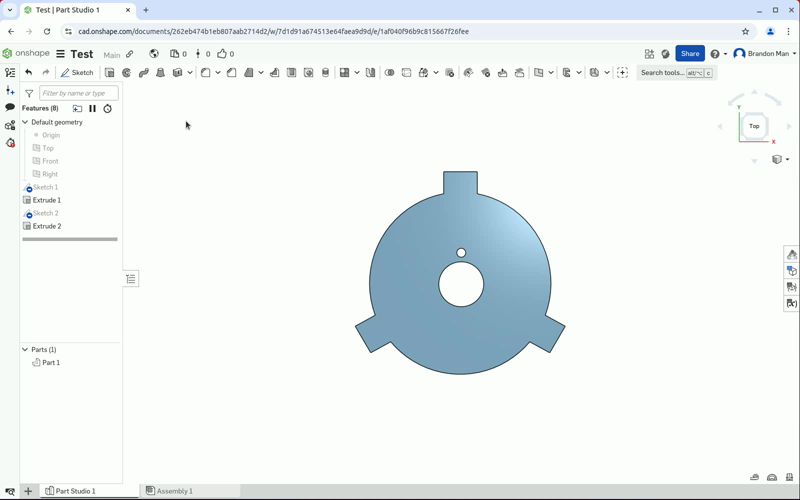
mouse_move(73, 189)
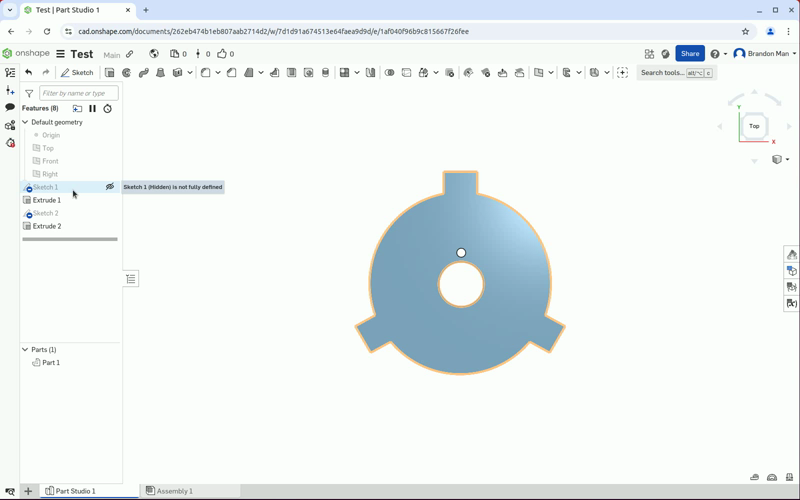
click(73, 189)
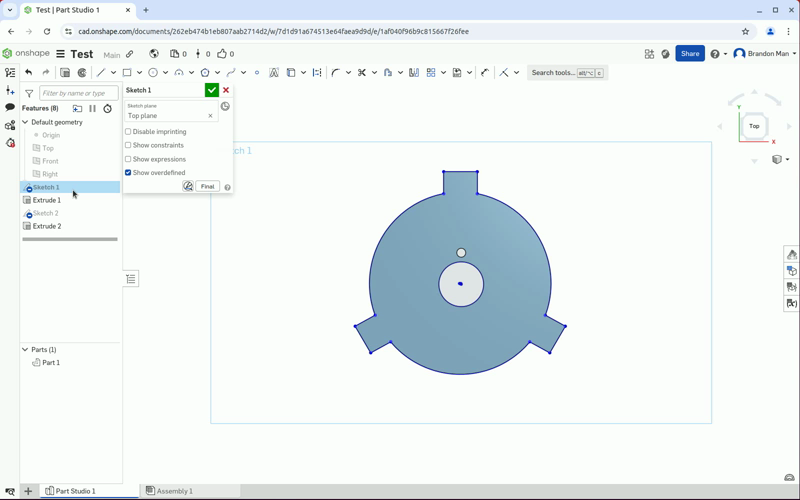
mouse_move(229, 92)
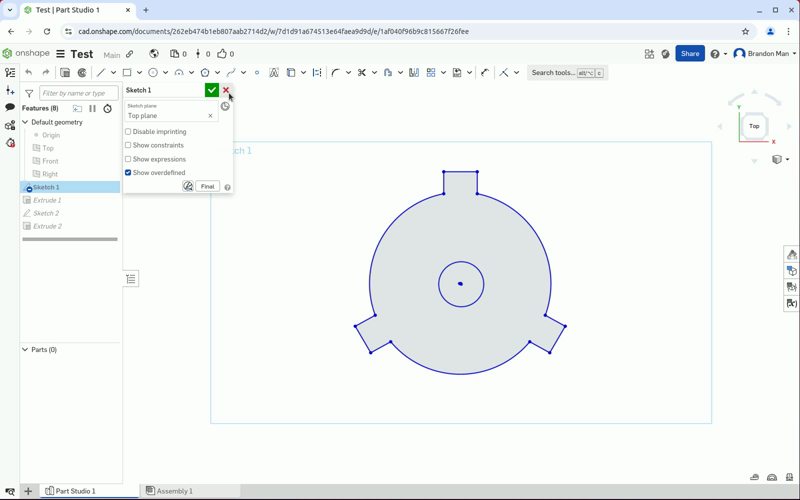
click(229, 92)
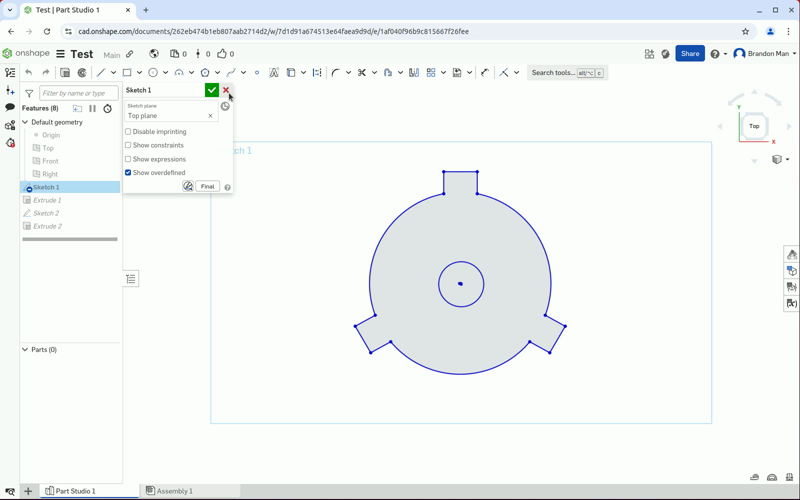
key(shift+s)
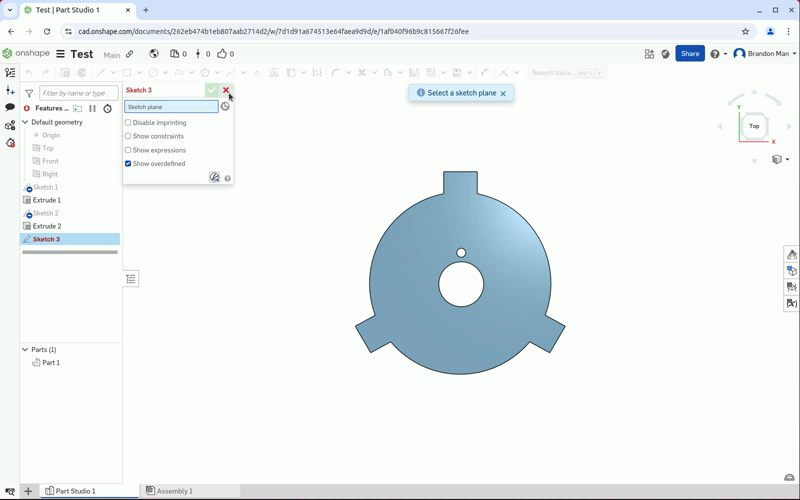
mouse_move(73, 150)
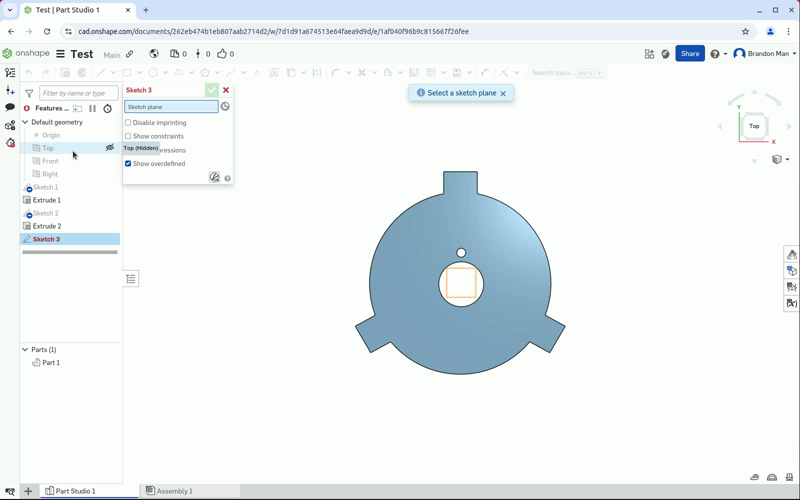
click(73, 150)
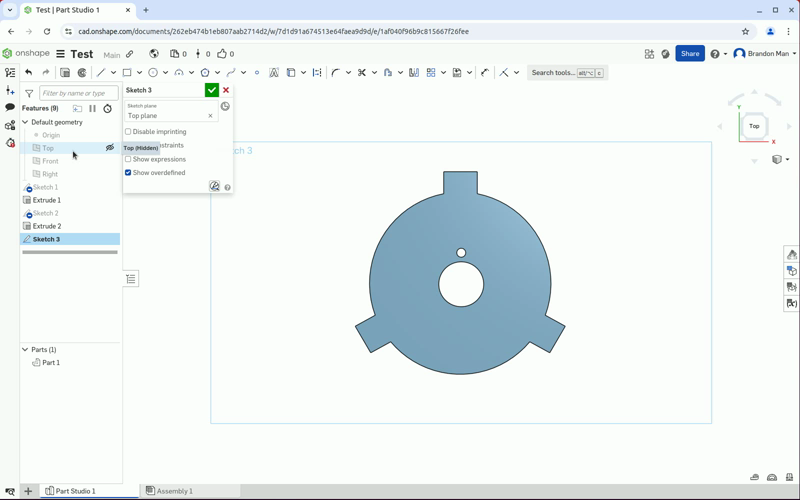
mouse_move(73, 352)
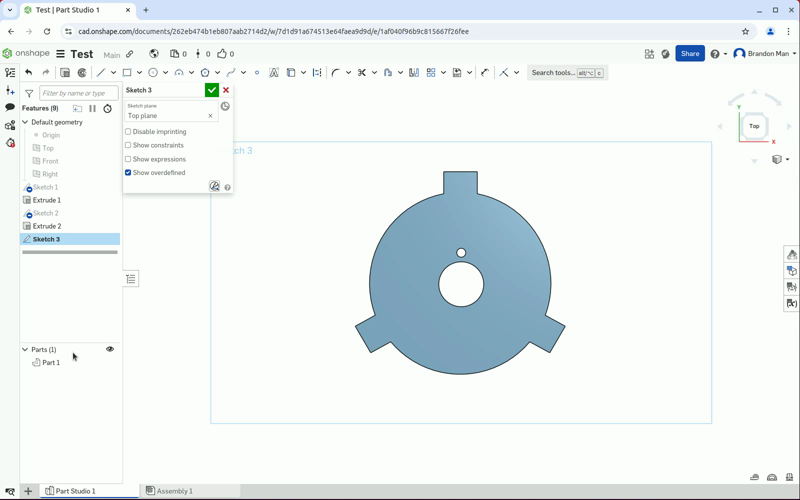
key(y)
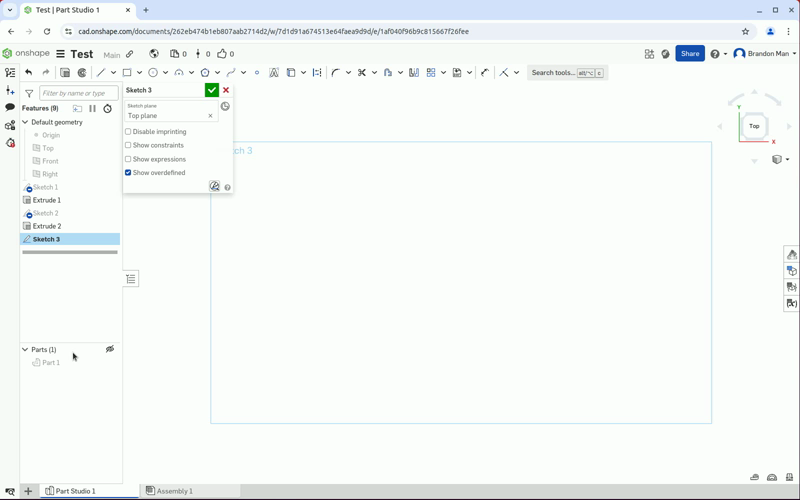
key(c)
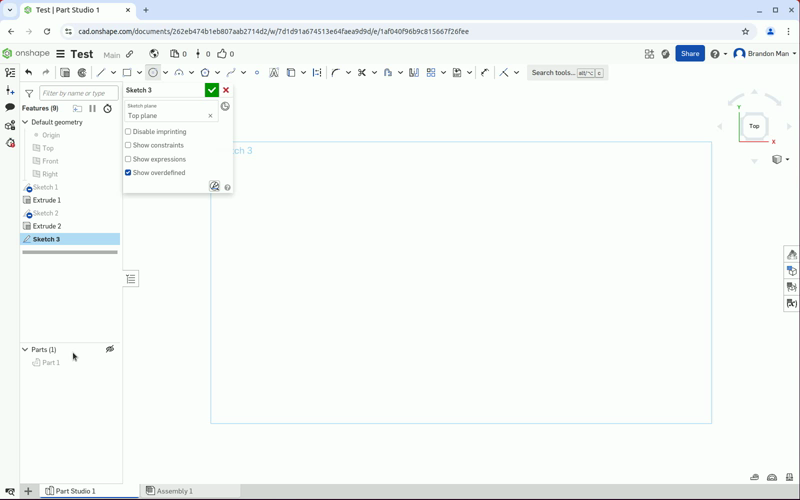
key_down(shift)
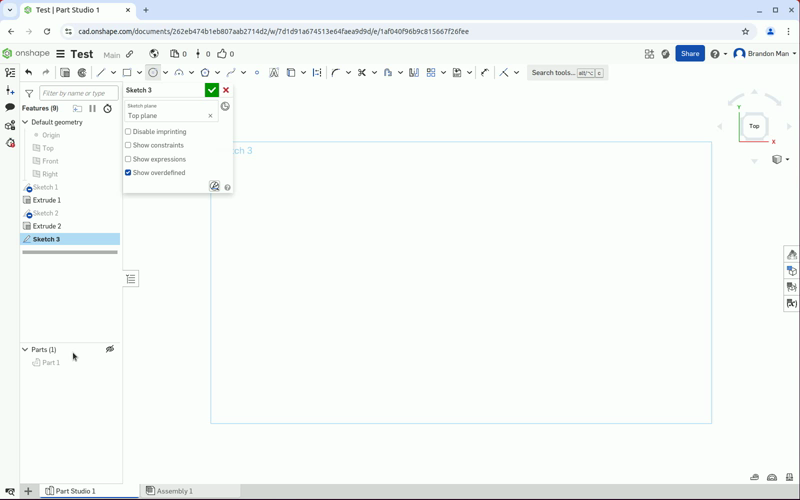
mouse_move(461, 313)
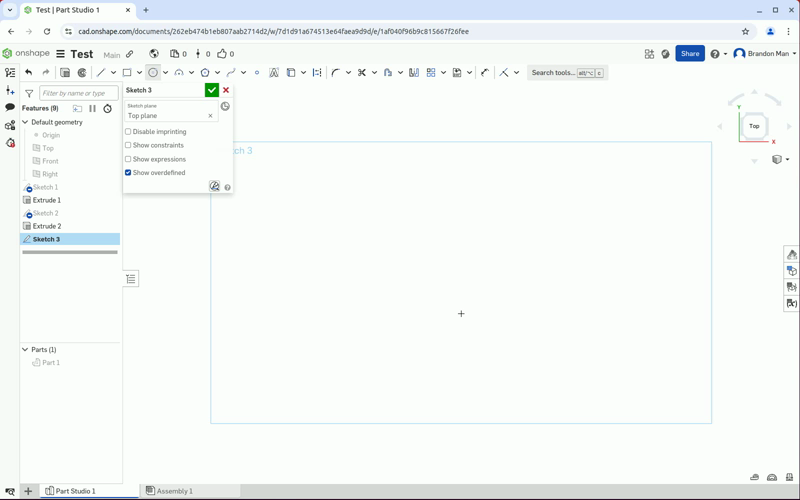
click(461, 313)
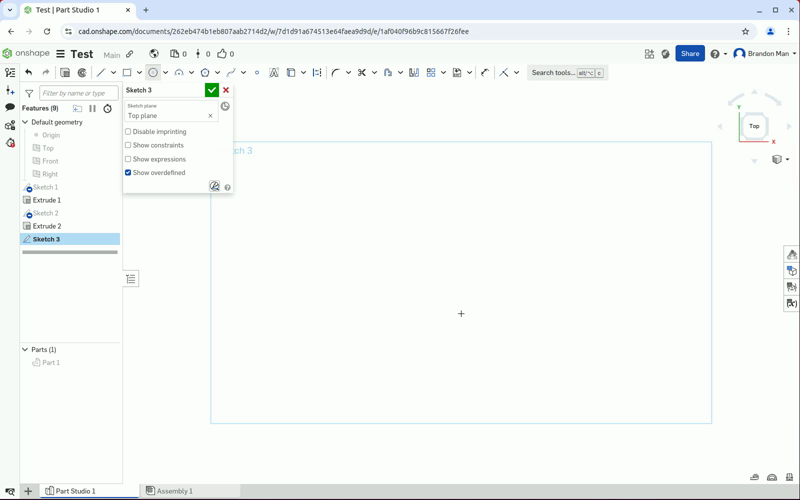
key_up(shift)
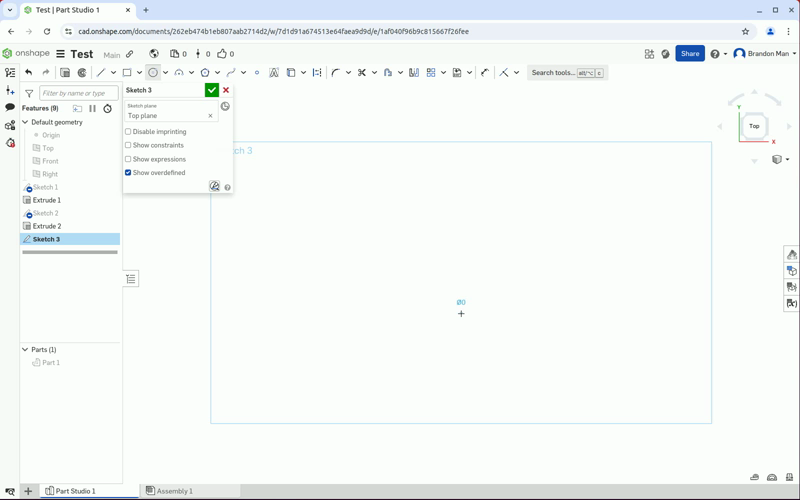
mouse_move(465, 313)
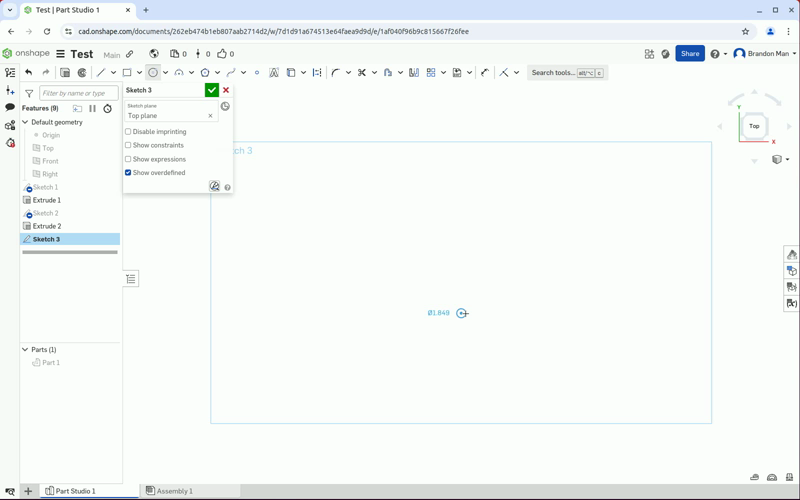
click(465, 313)
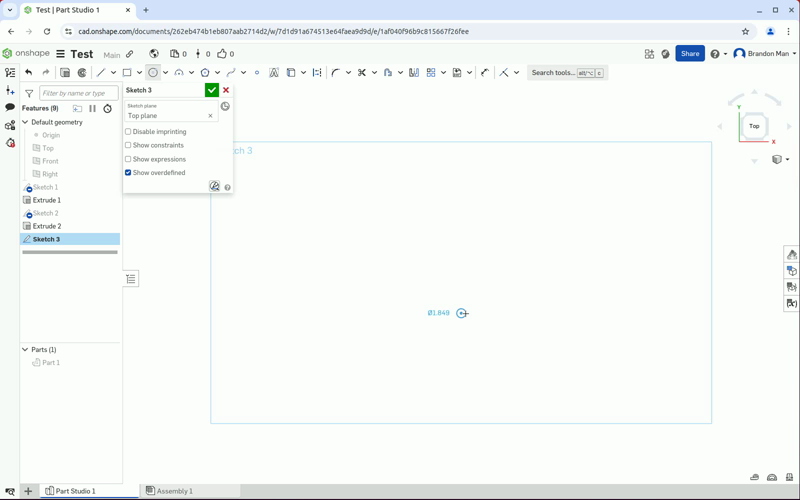
key(esc)
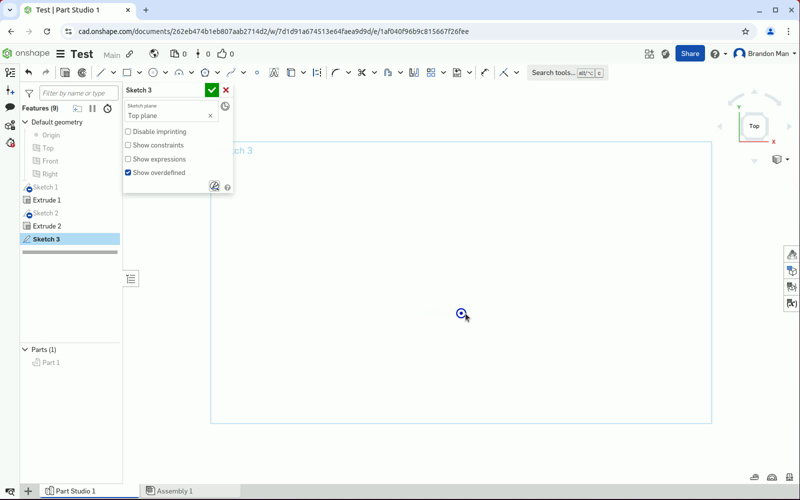
mouse_move(464, 310)
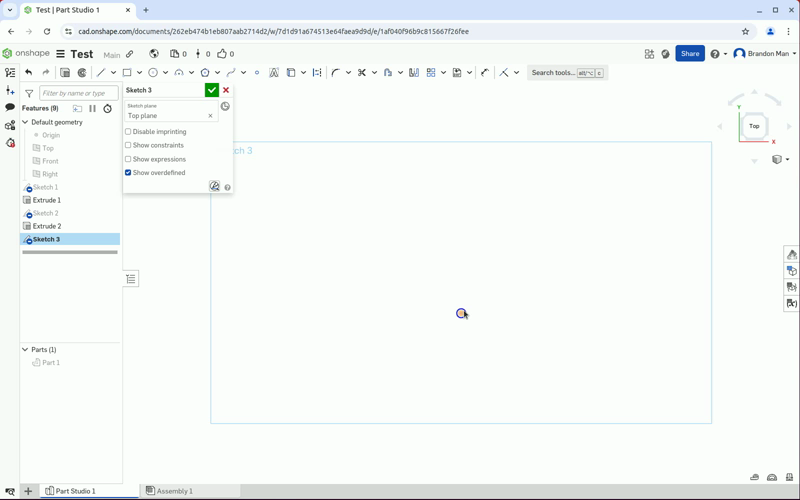
scroll(6)
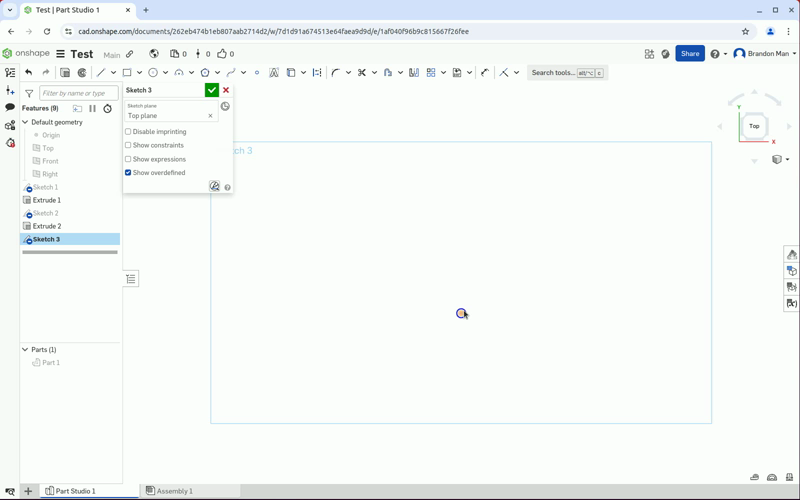
scroll(6)
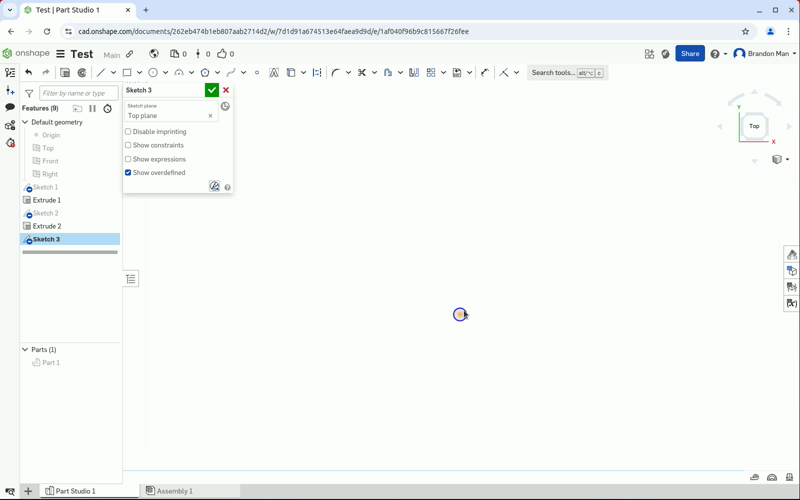
scroll(6)
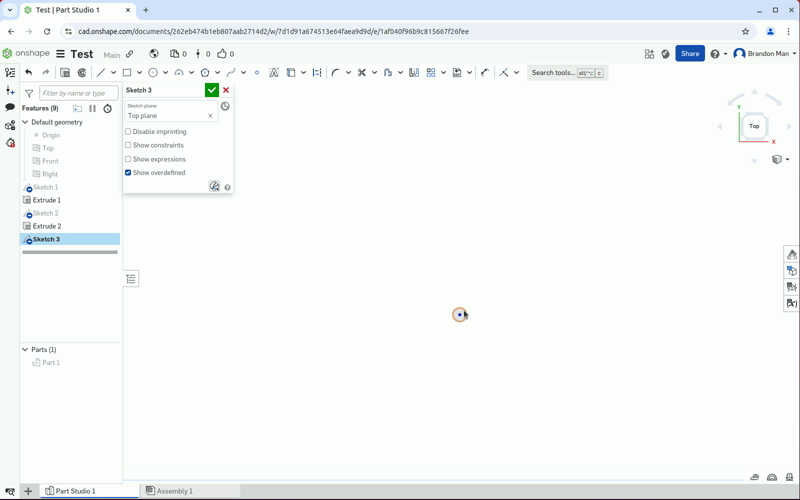
scroll(6)
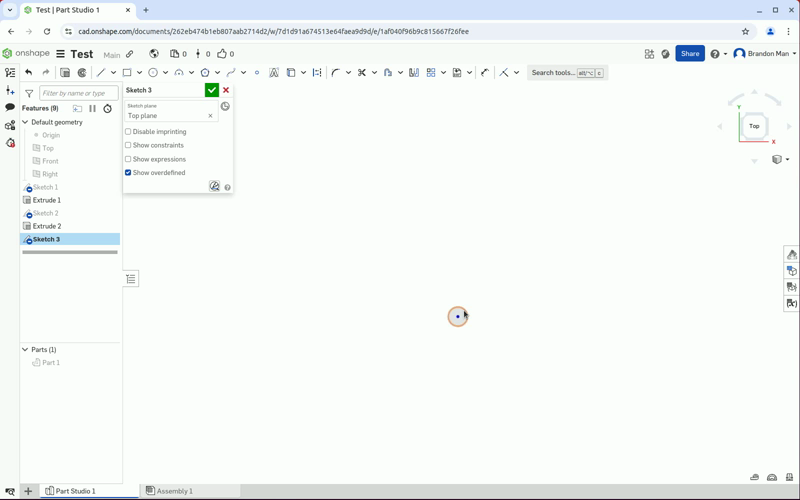
scroll(6)
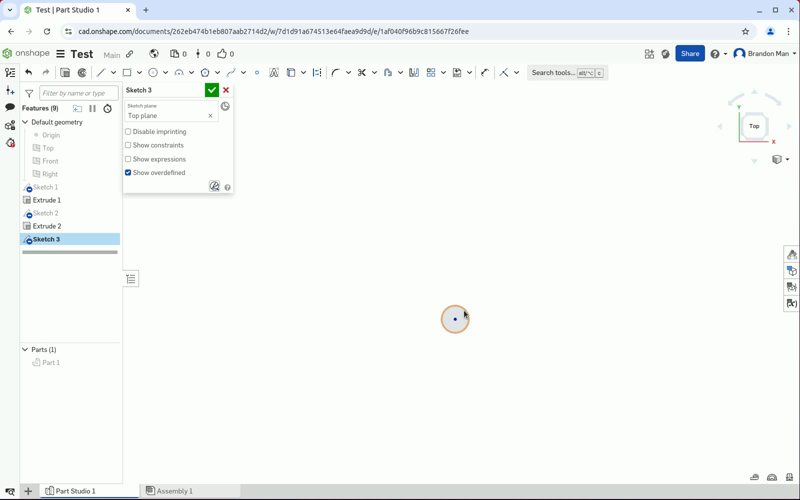
scroll(6)
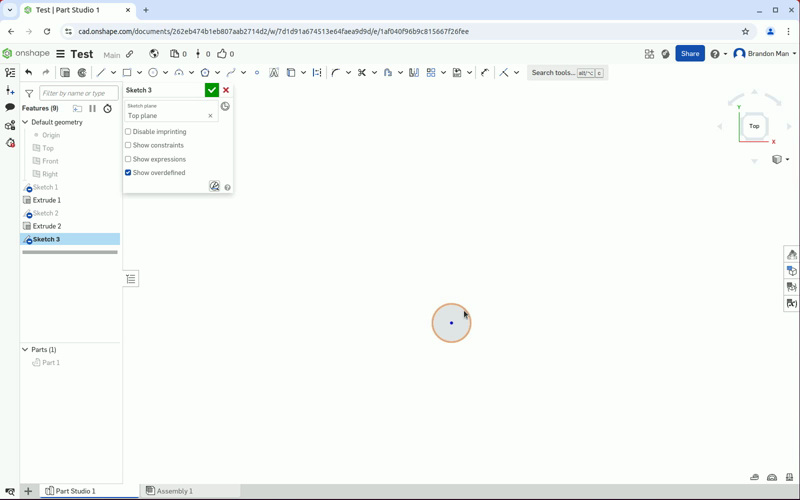
scroll(6)
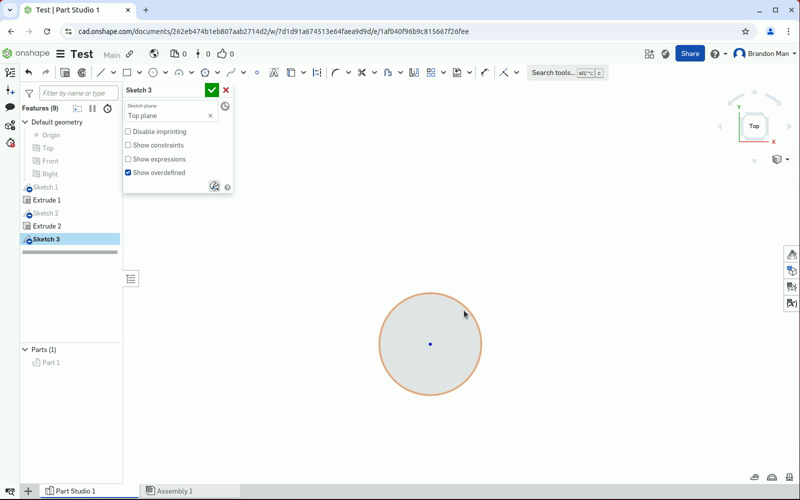
click(464, 310)
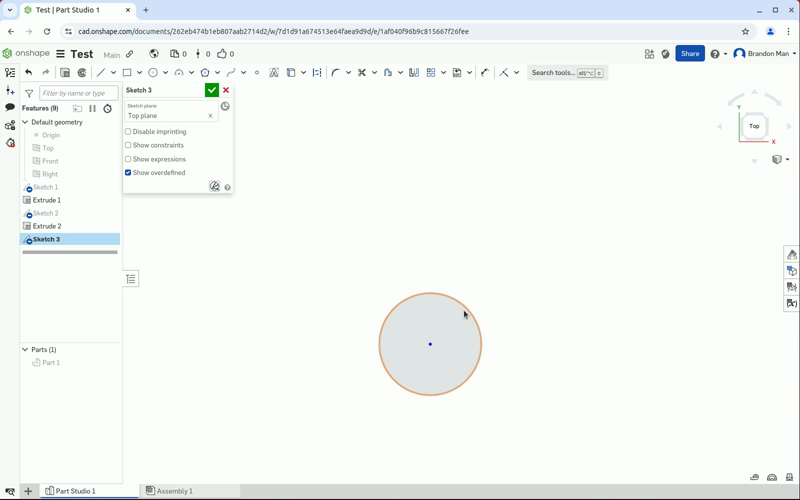
scroll(-6)
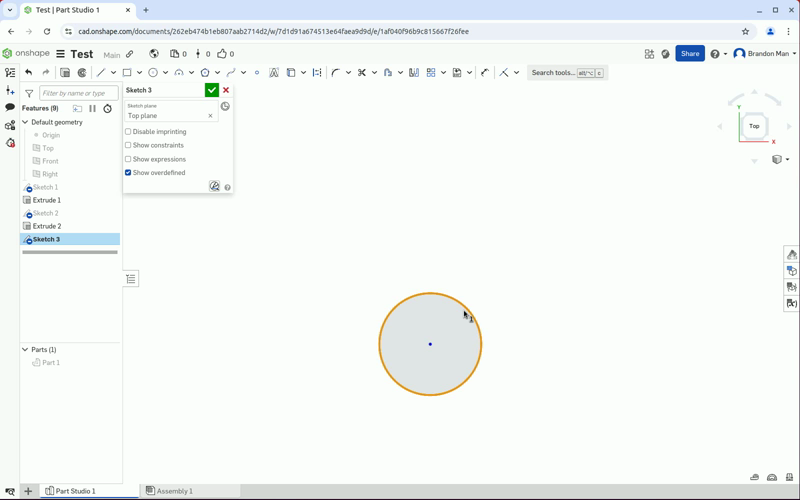
scroll(-6)
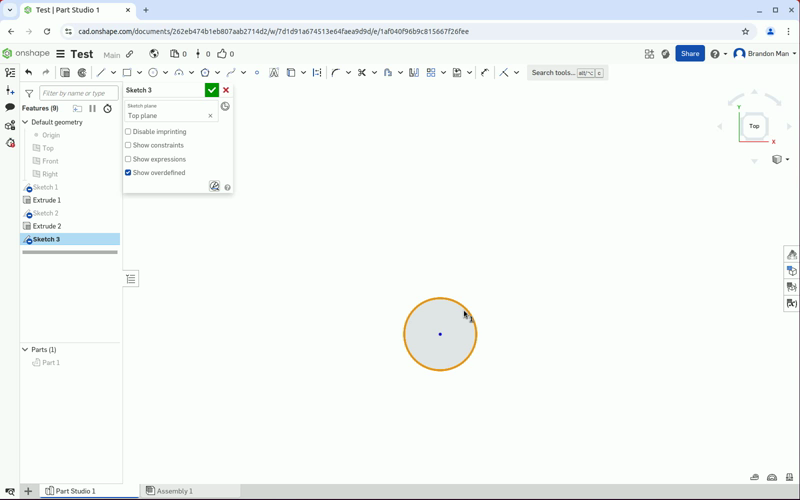
scroll(-6)
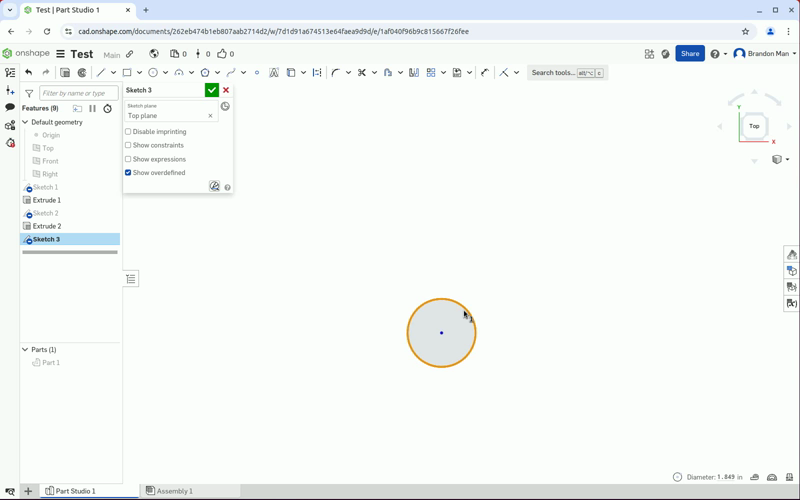
scroll(-6)
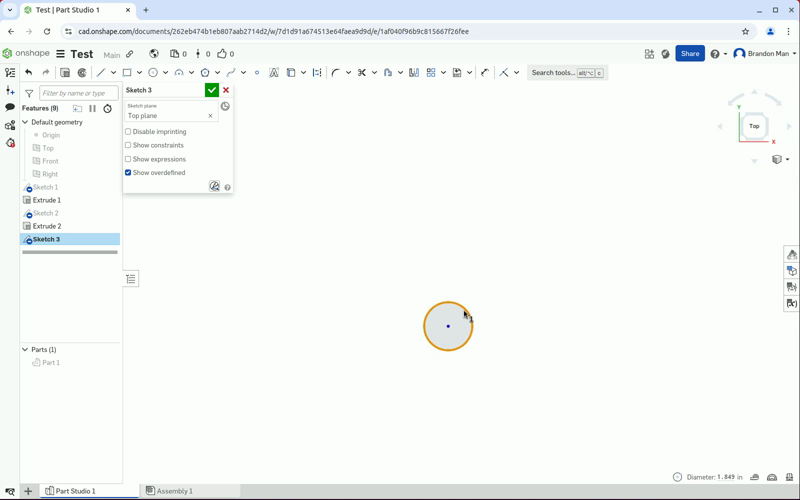
scroll(-6)
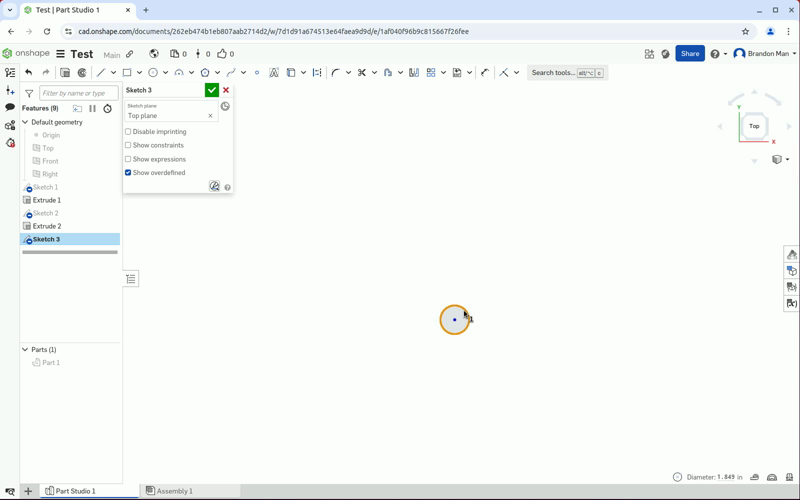
scroll(-6)
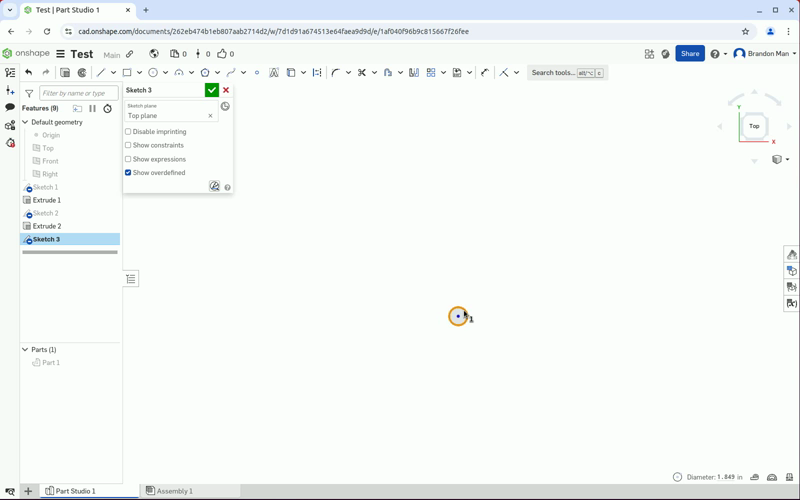
scroll(-6)
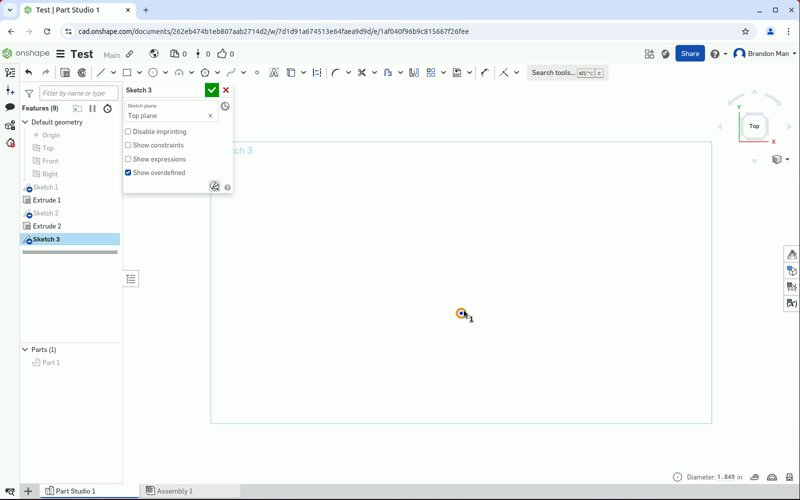
mouse_move(73, 352)
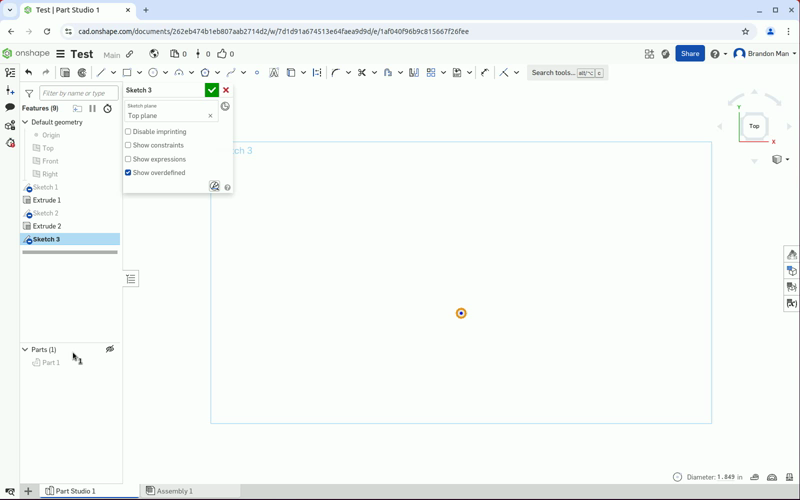
key(shift+y)
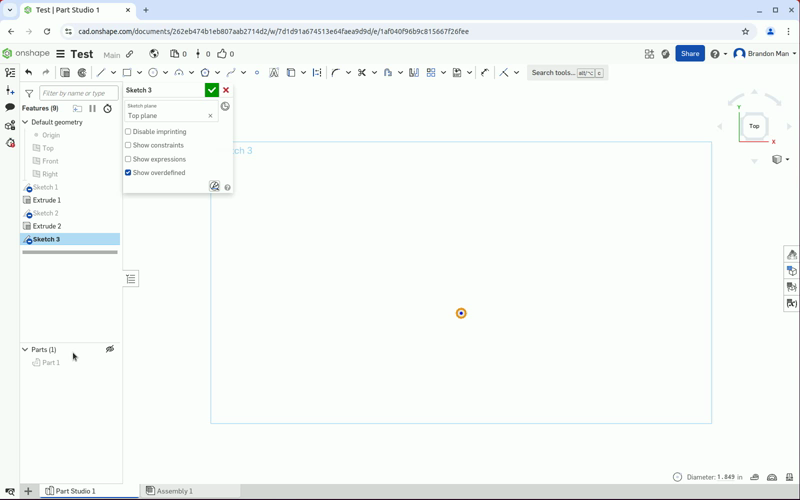
key(shift+e)
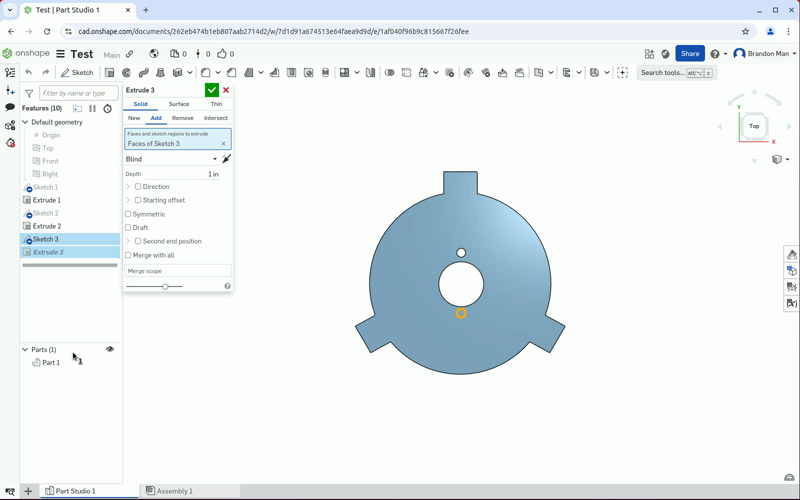
mouse_move(143, 106)
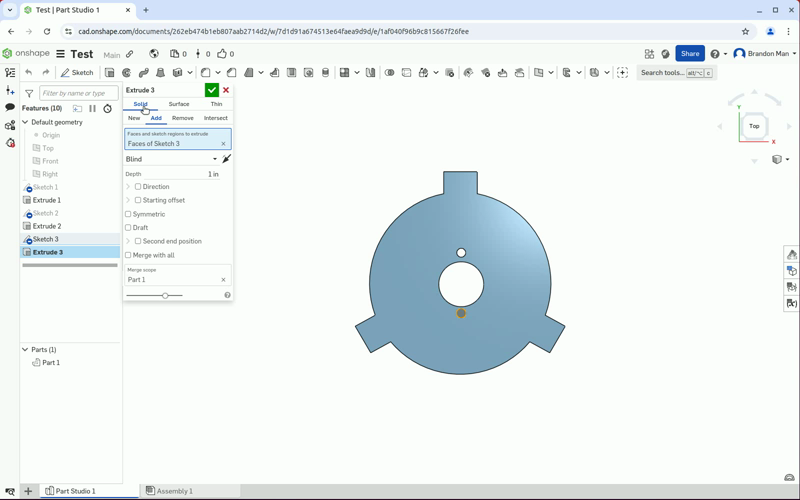
click(143, 106)
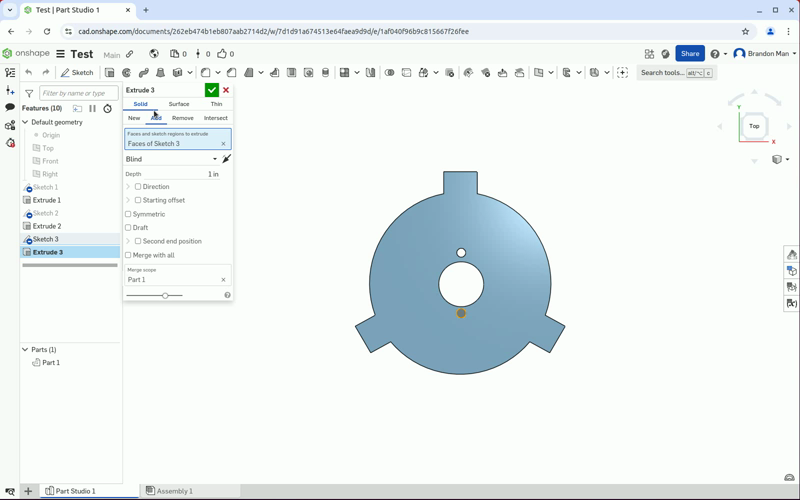
mouse_move(186, 120)
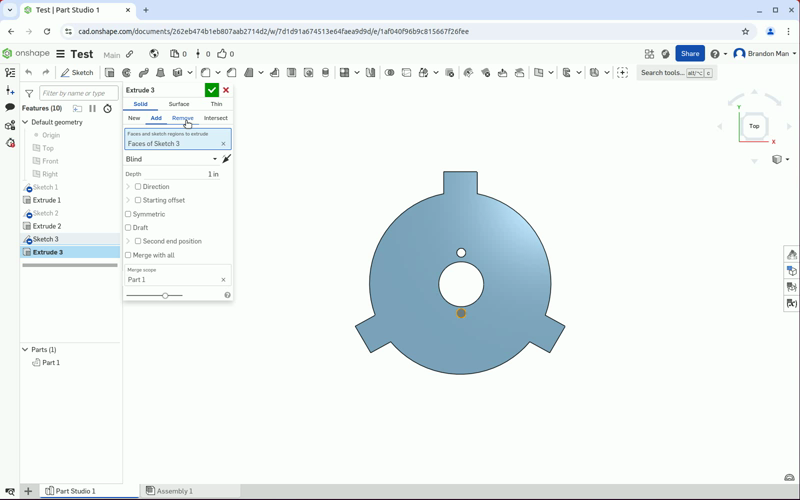
click(186, 120)
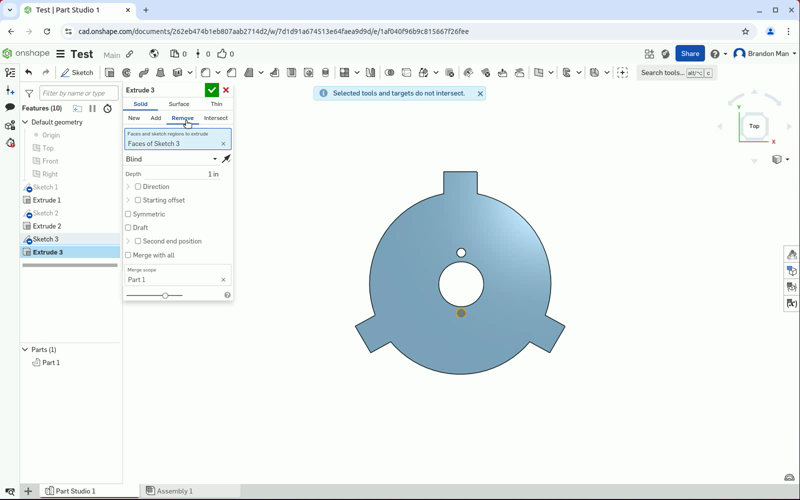
key(tab, 4)
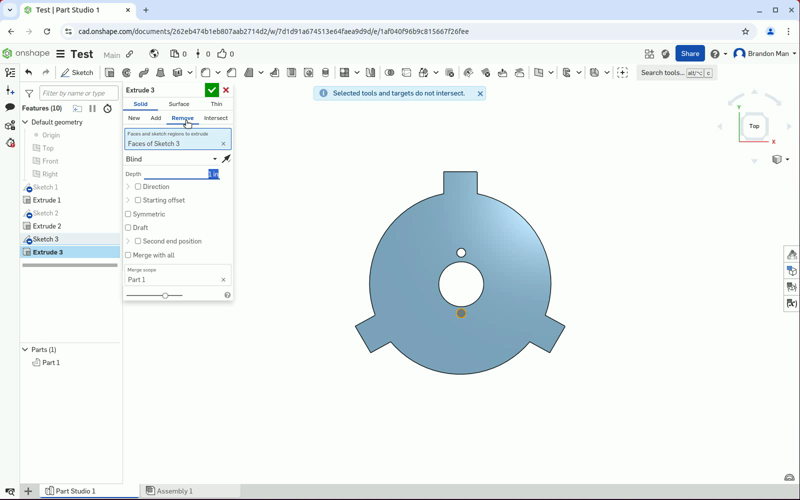
text(-0.963)
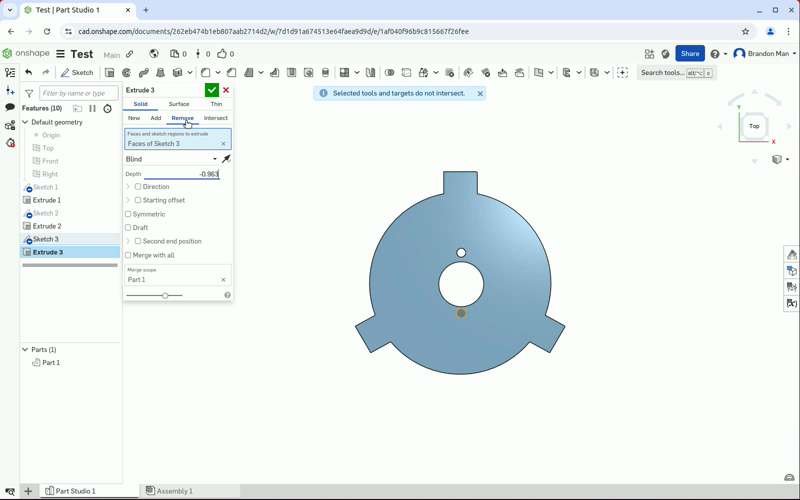
key(tab, 6)
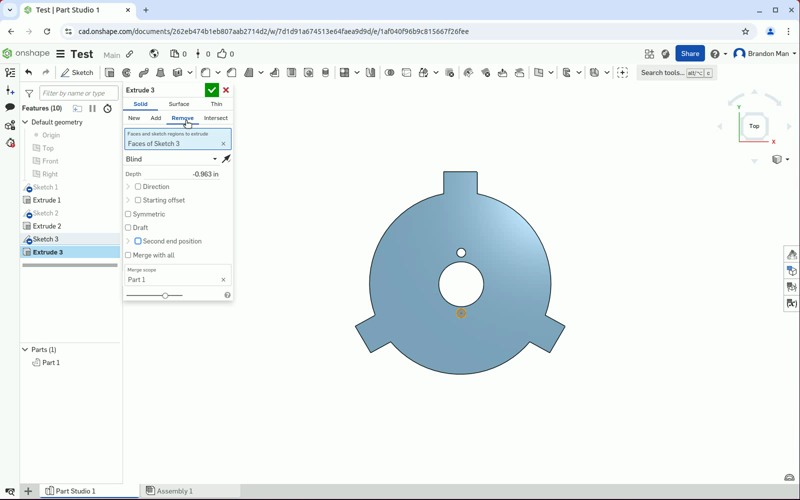
key(space)
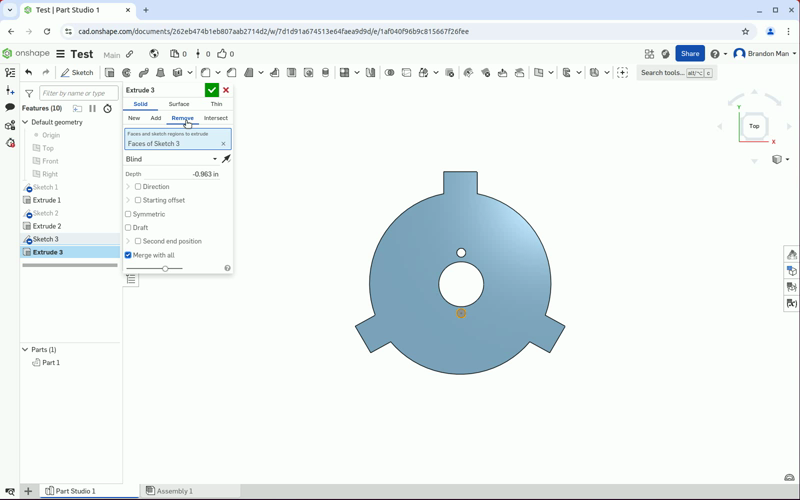
key(enter)
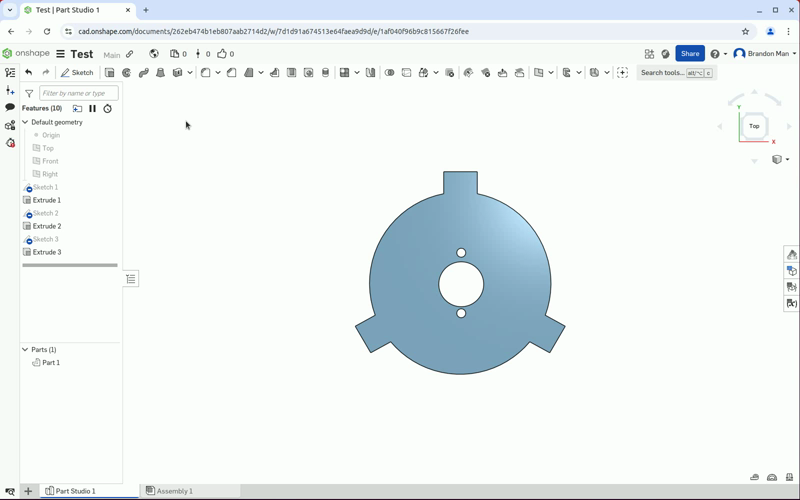
key(shift+h)
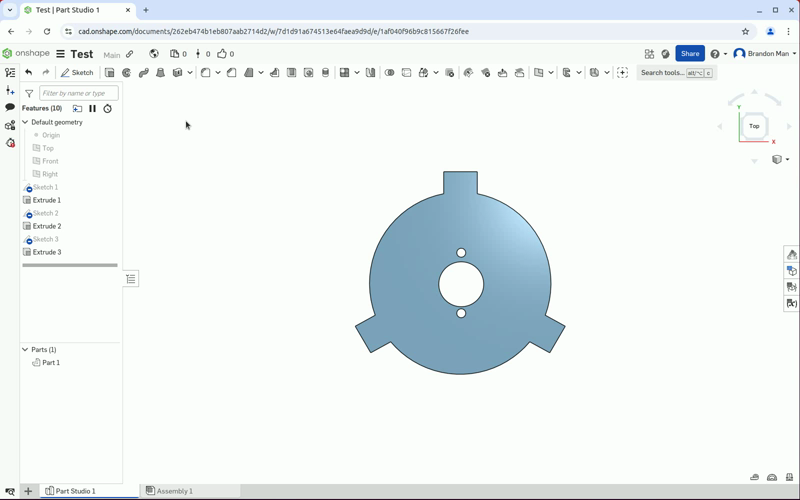
key(shift+h)
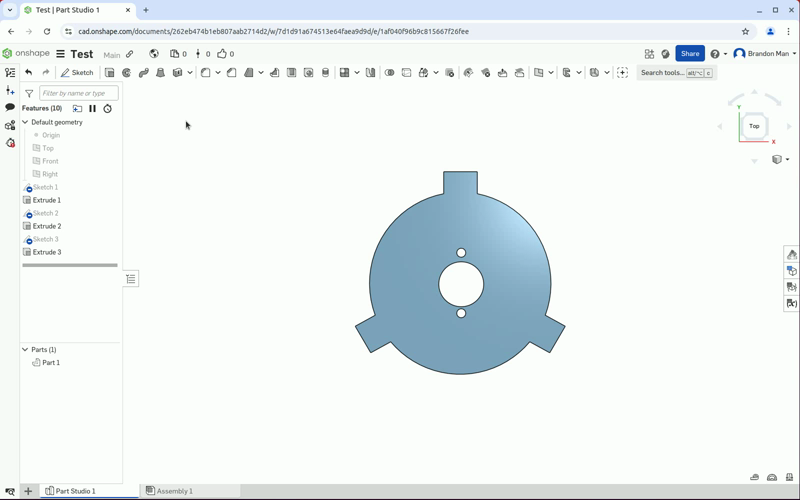
mouse_move(73, 189)
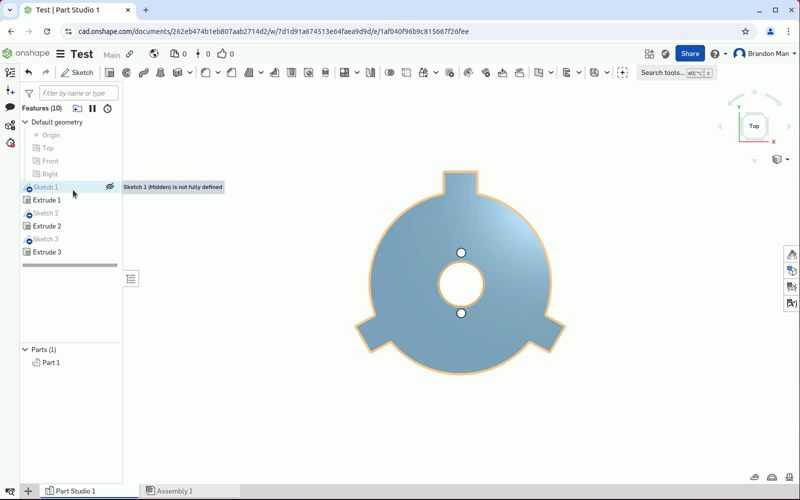
click(73, 189)
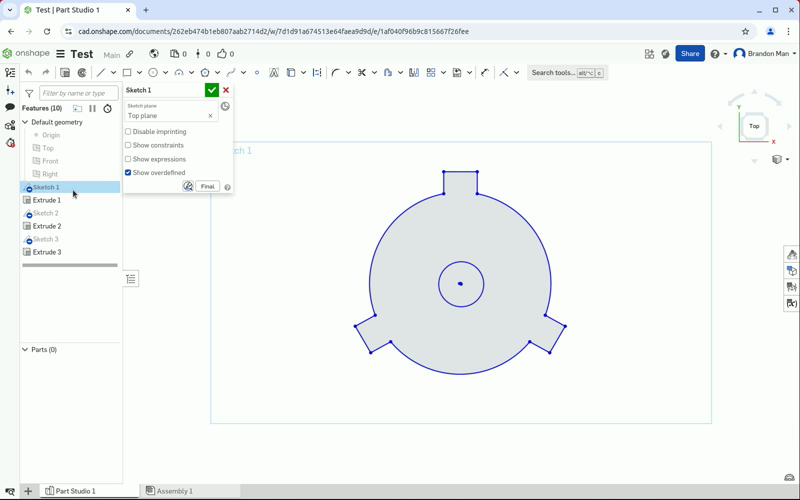
mouse_move(229, 92)
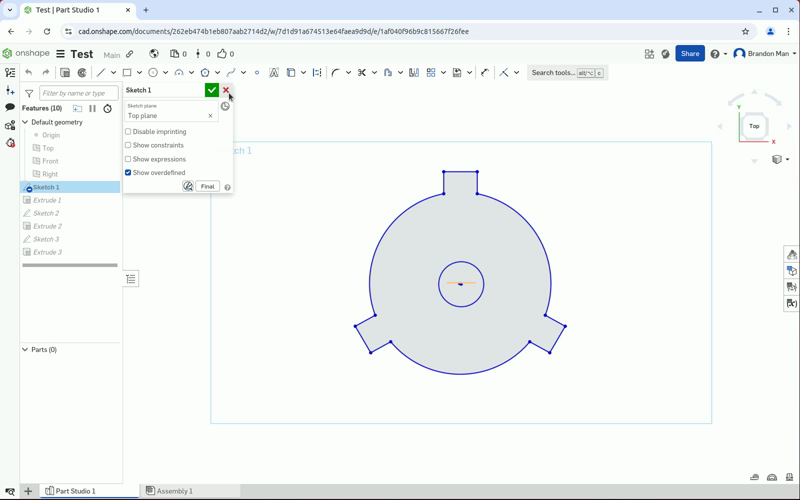
click(229, 92)
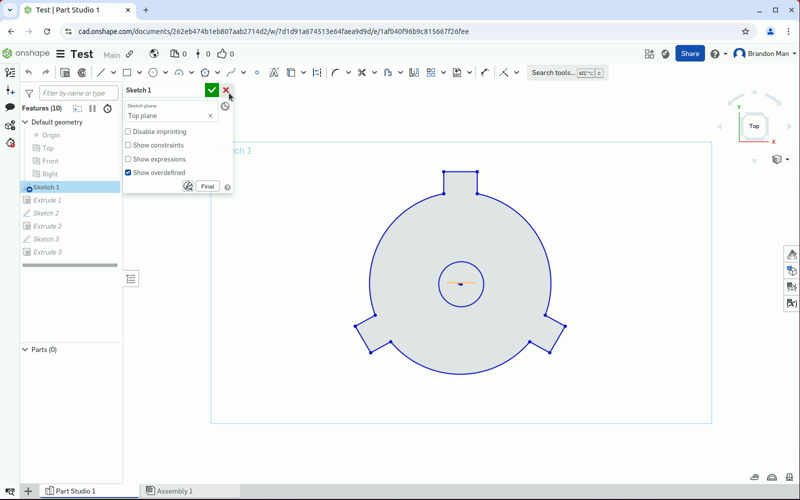
key(shift+s)
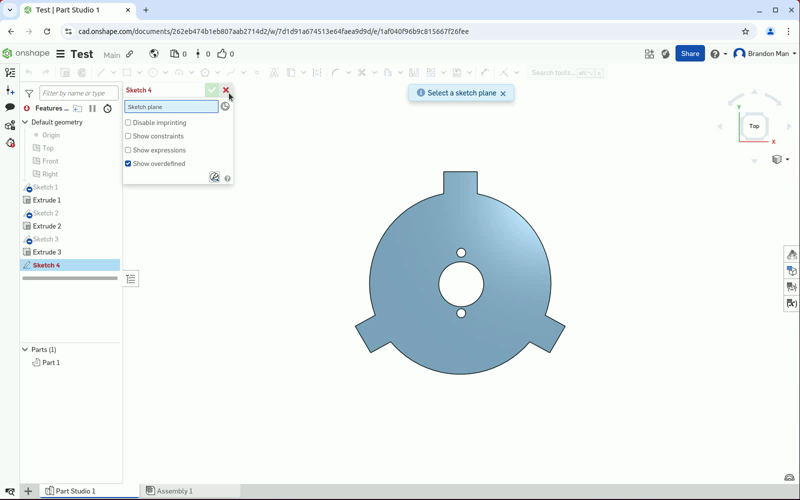
mouse_move(73, 150)
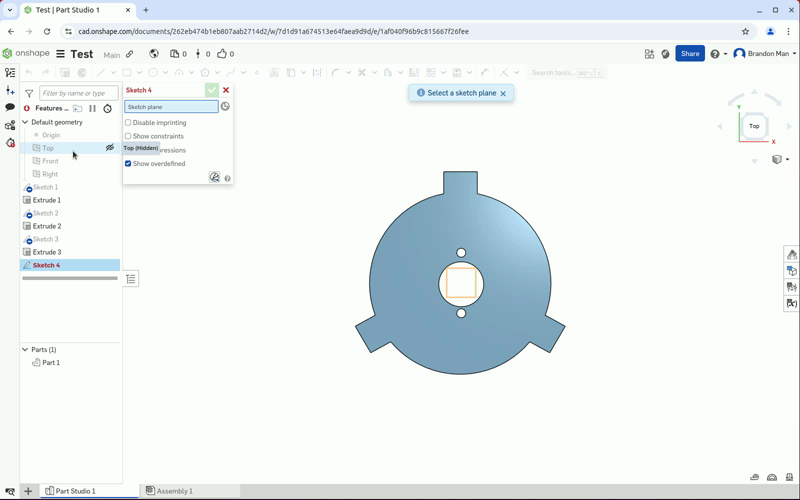
click(73, 150)
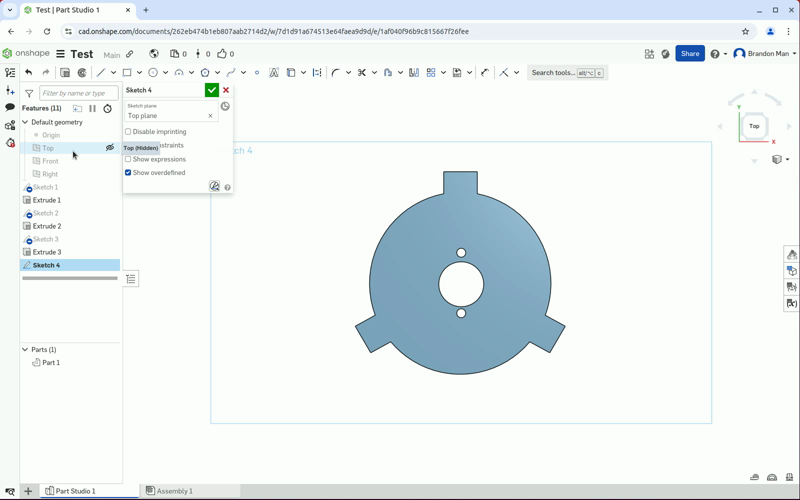
mouse_move(73, 352)
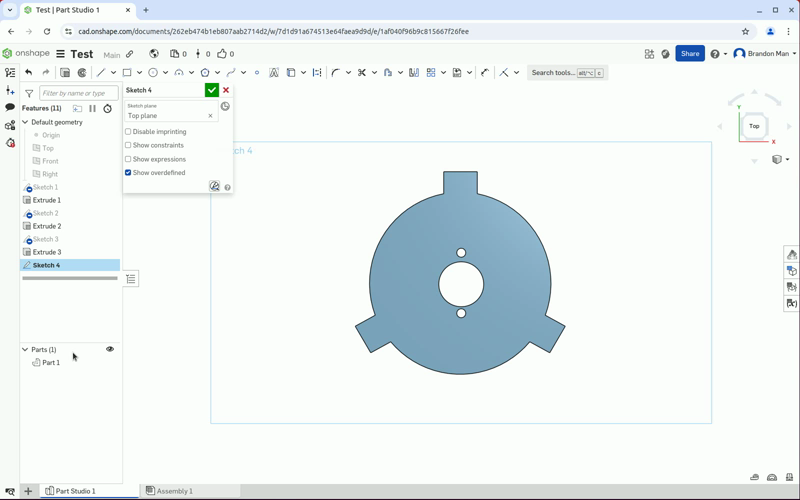
key(y)
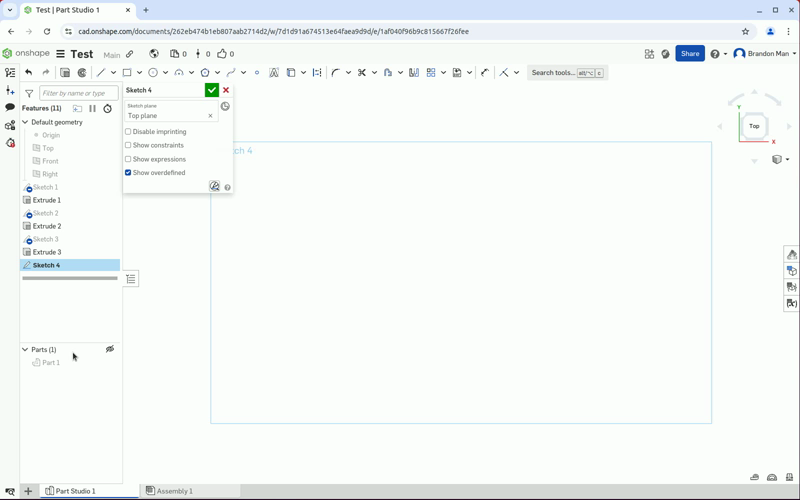
key(c)
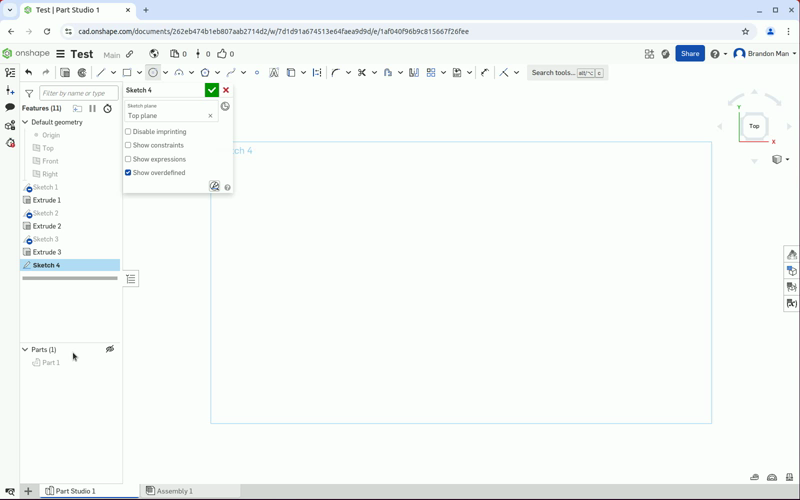
key_down(shift)
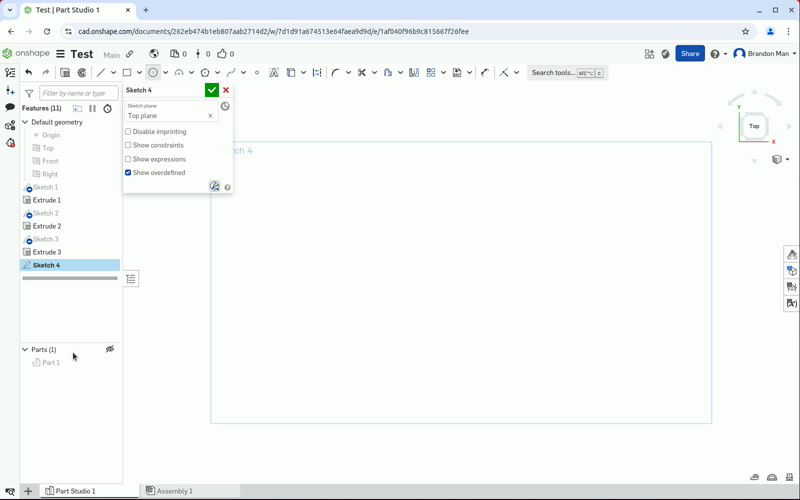
mouse_move(461, 192)
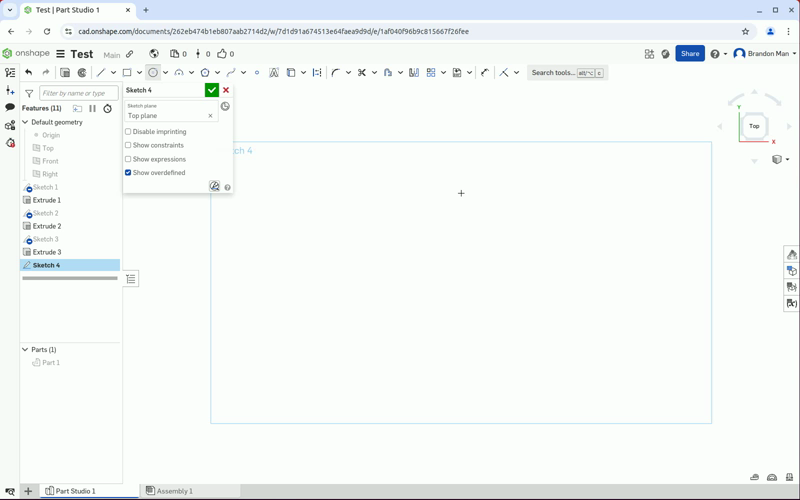
click(461, 192)
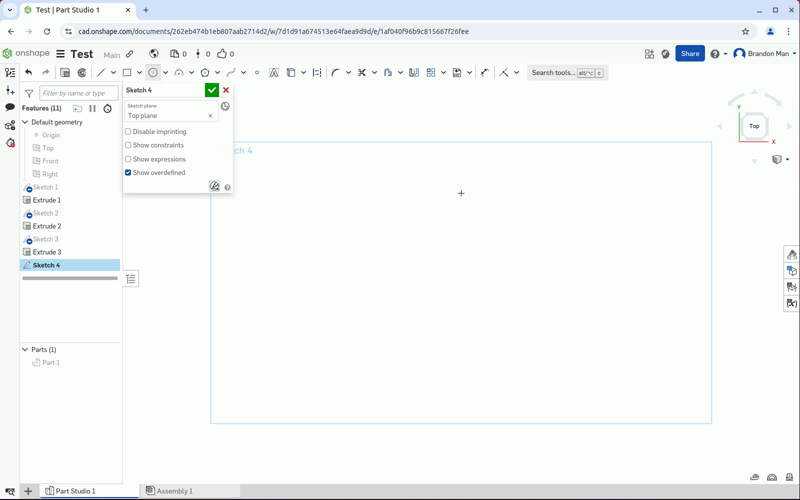
key_up(shift)
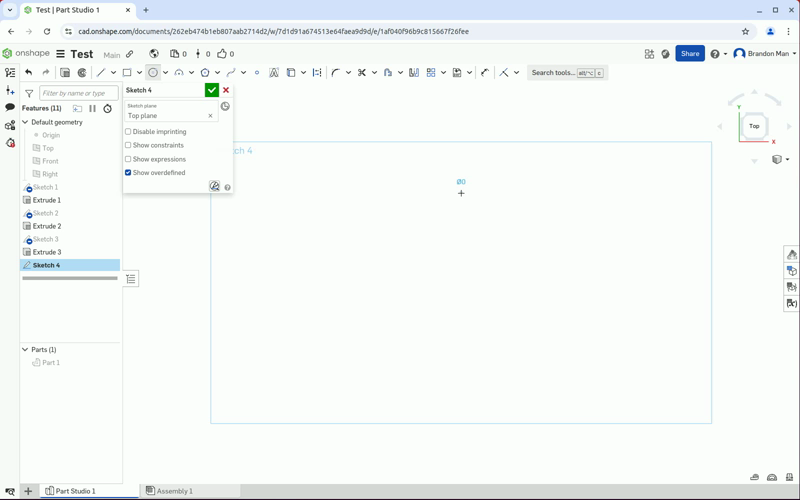
mouse_move(466, 192)
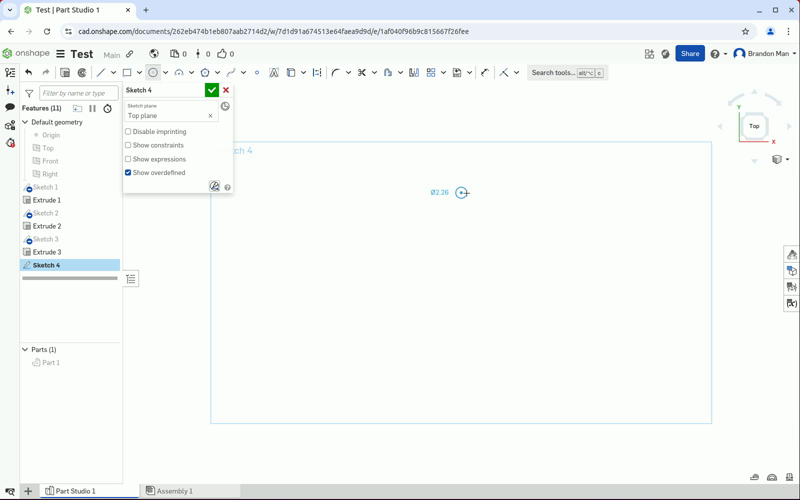
click(466, 192)
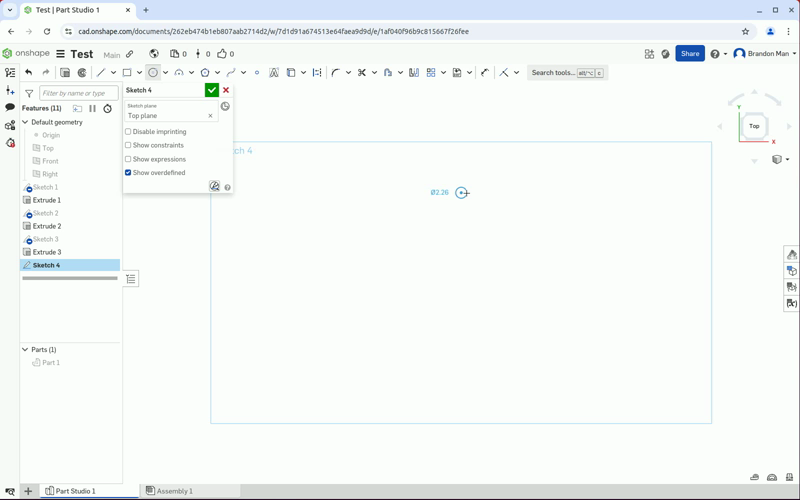
key(esc)
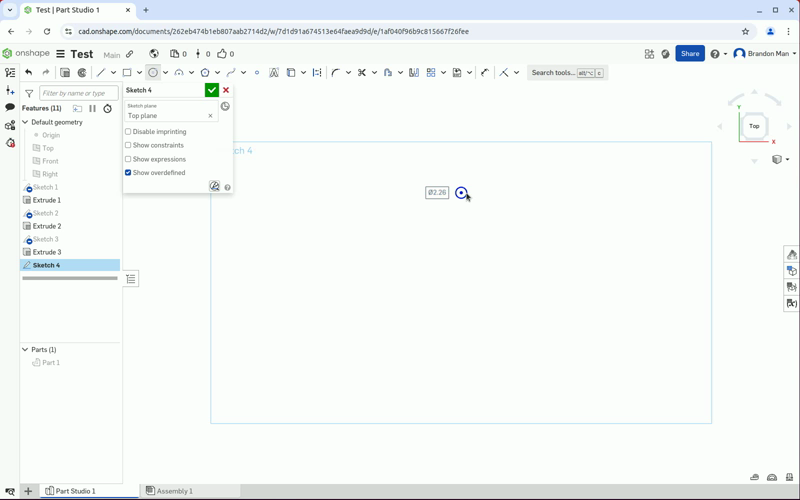
mouse_move(463, 195)
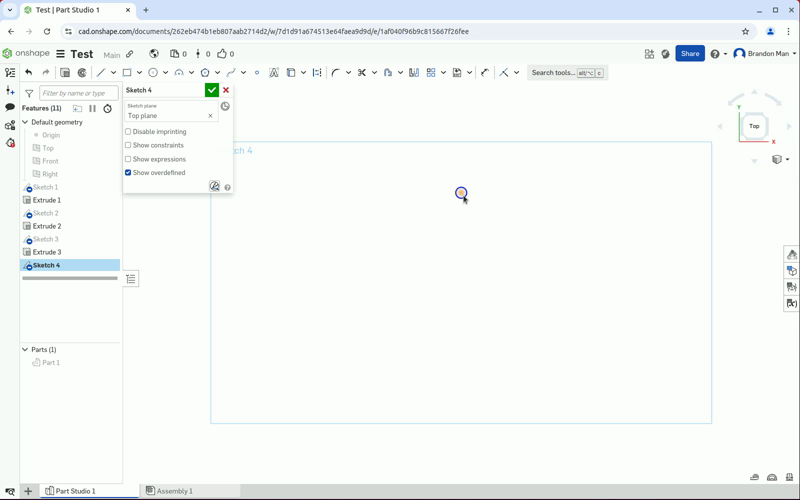
scroll(6)
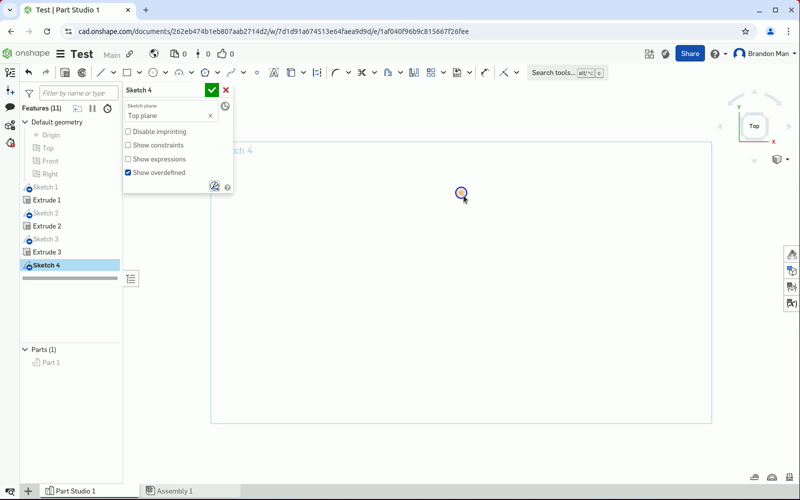
scroll(6)
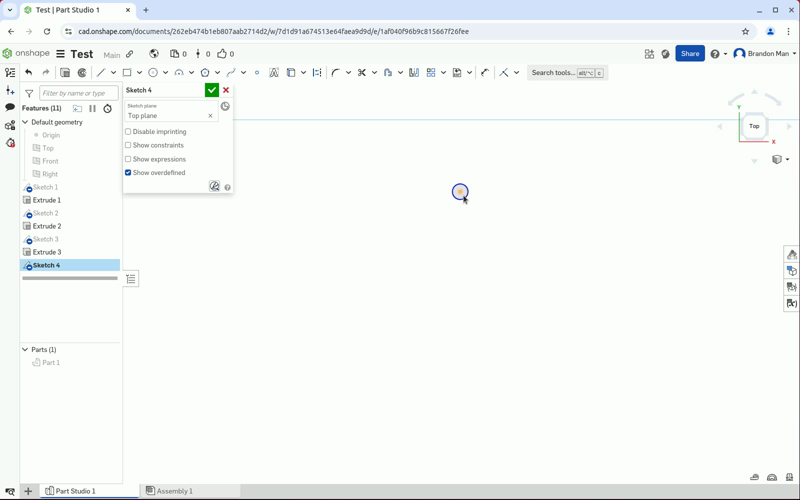
scroll(6)
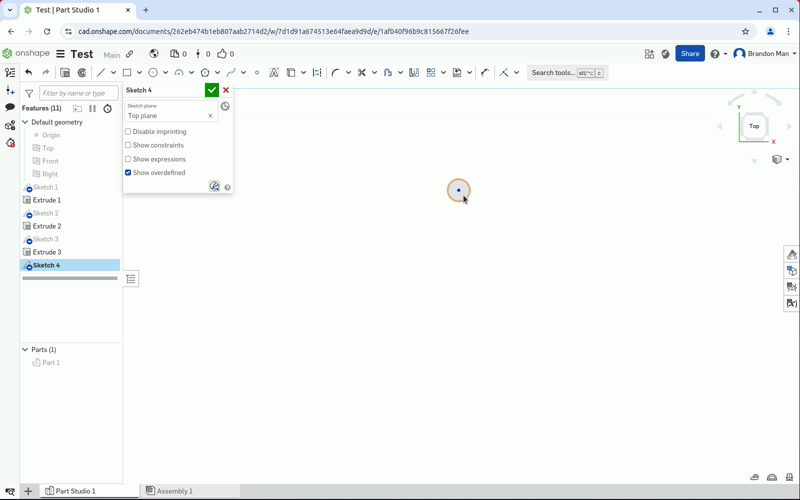
scroll(6)
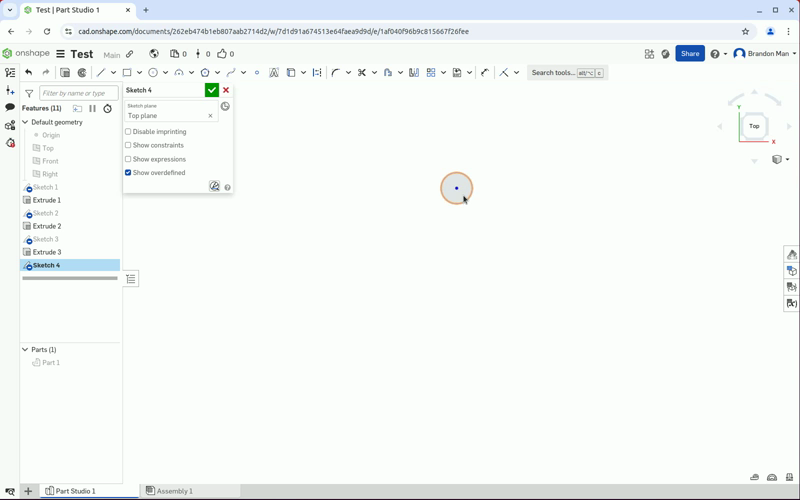
scroll(6)
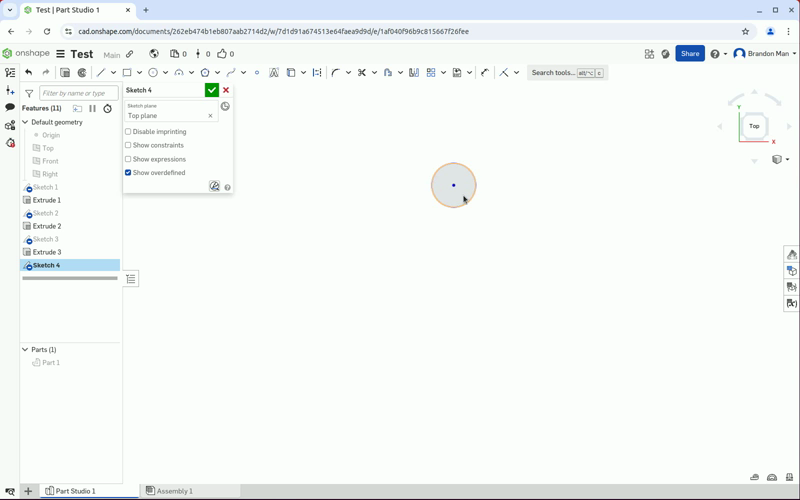
scroll(6)
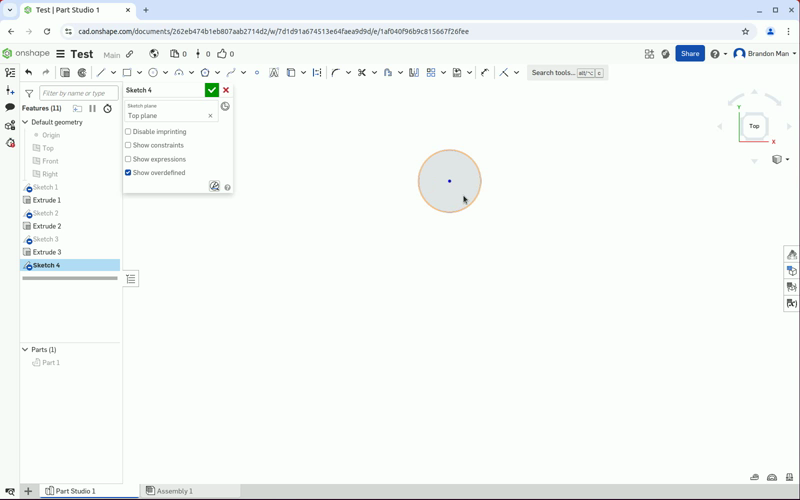
scroll(6)
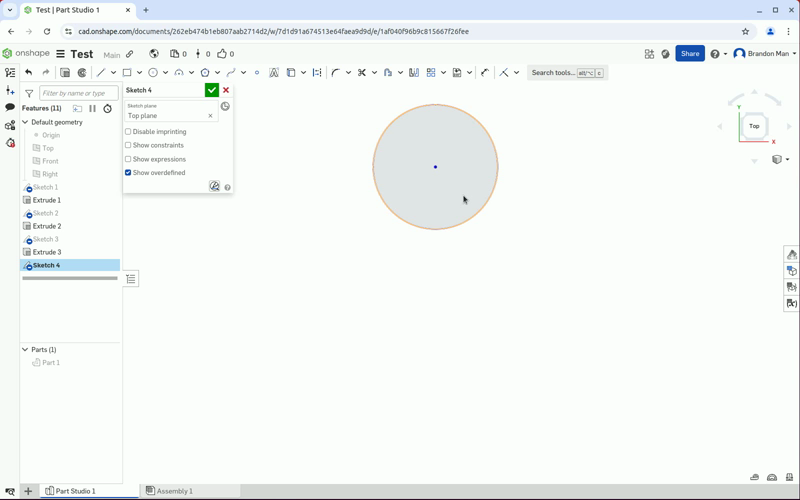
click(463, 195)
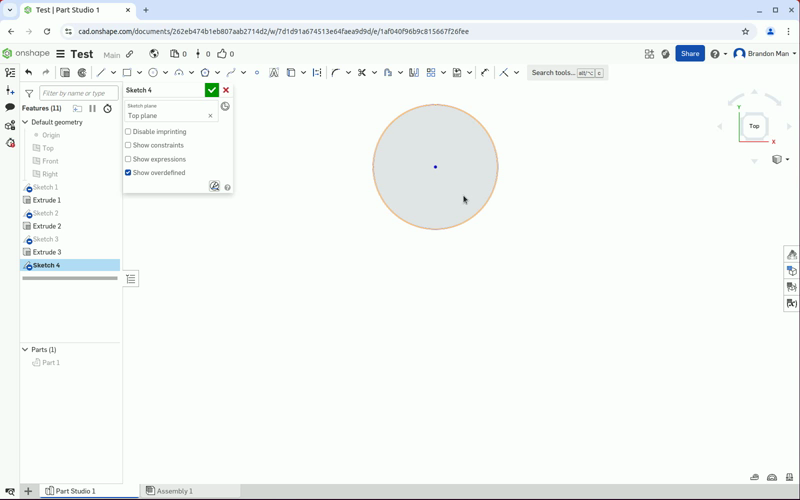
scroll(-6)
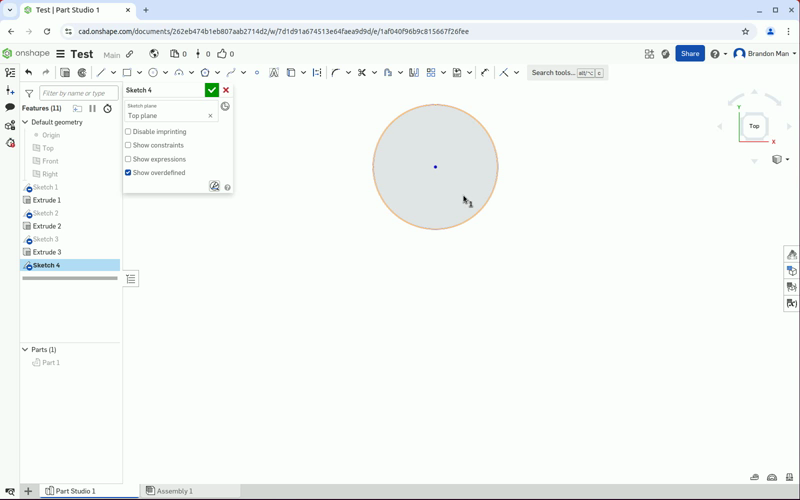
scroll(-6)
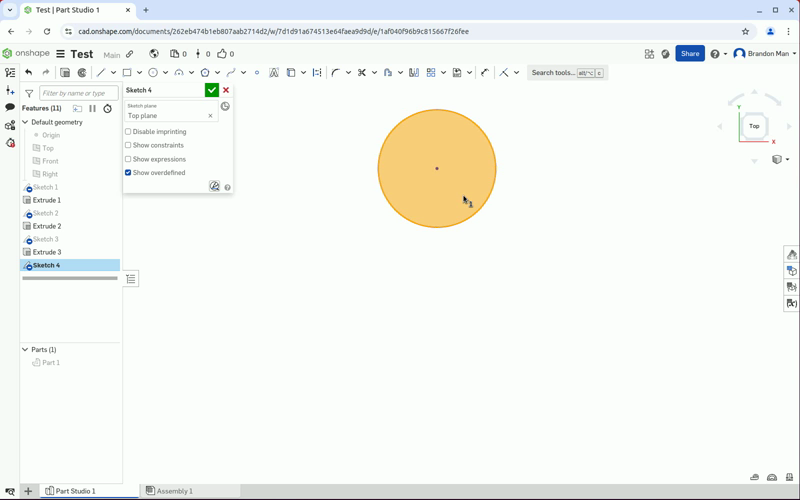
scroll(-6)
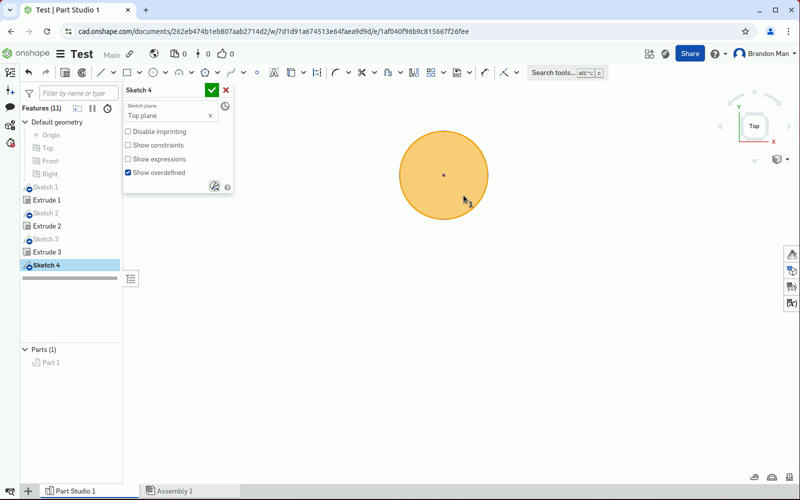
scroll(-6)
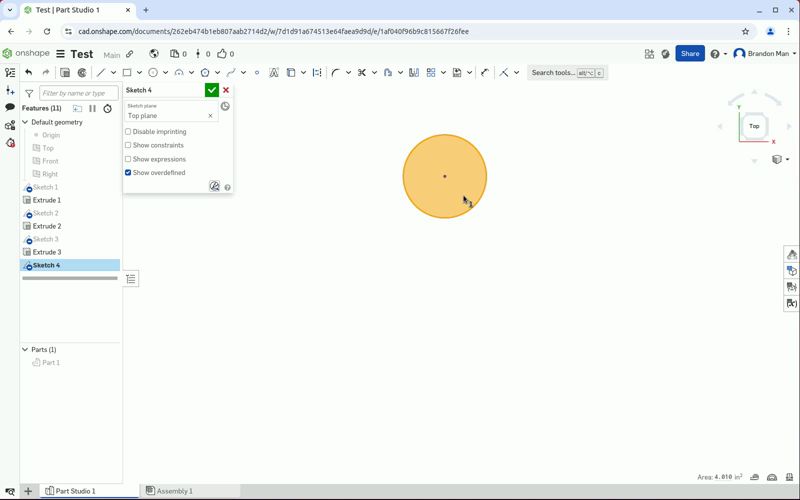
scroll(-6)
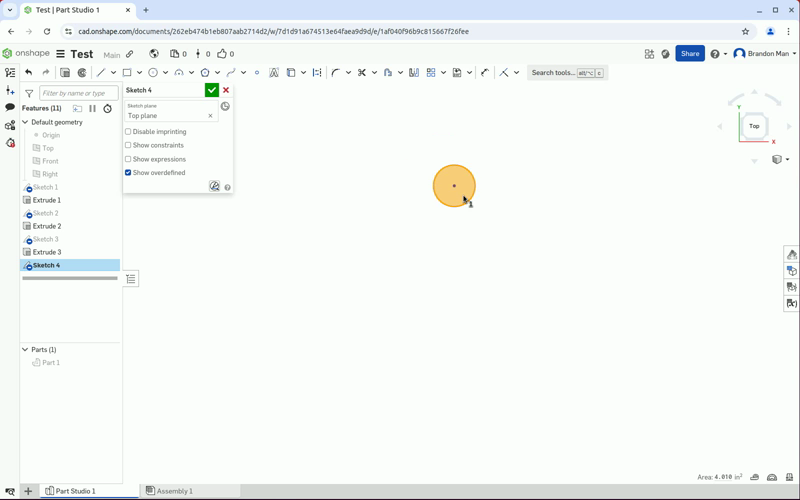
scroll(-6)
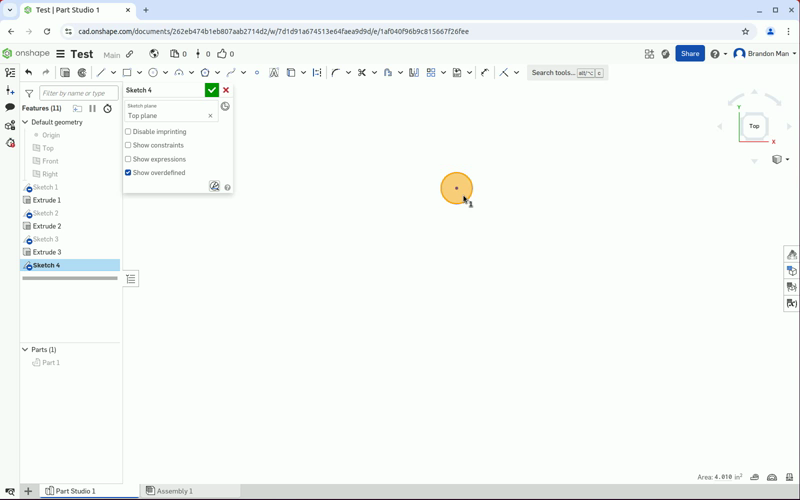
scroll(-6)
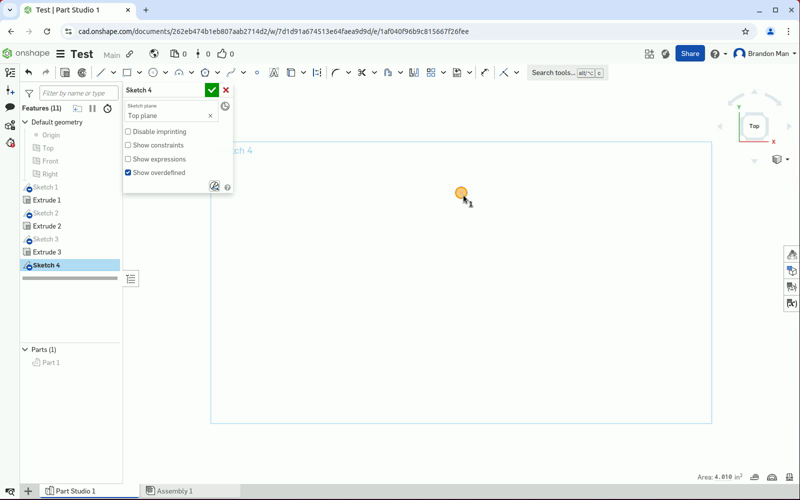
mouse_move(73, 352)
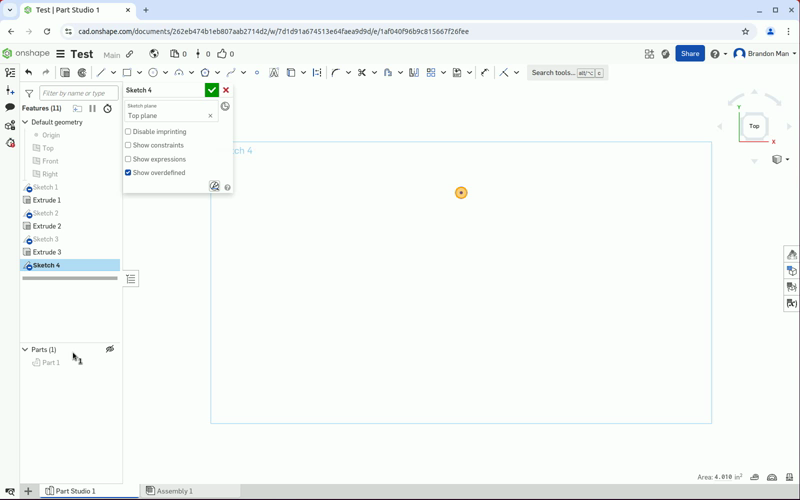
key(shift+y)
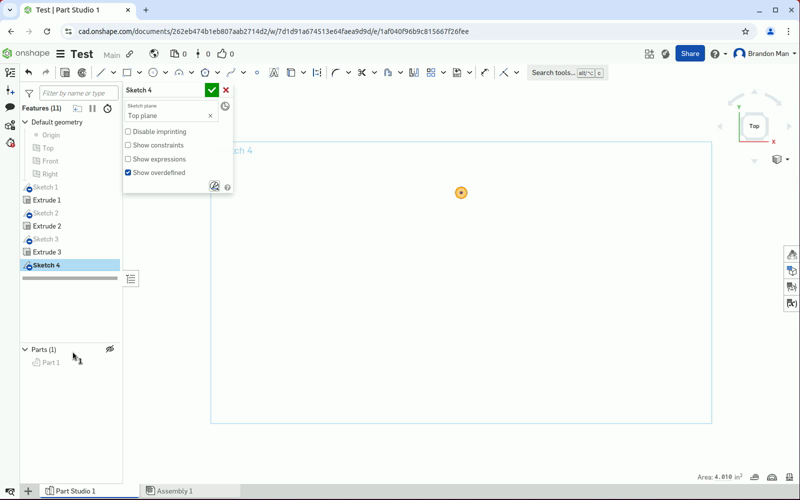
key(shift+e)
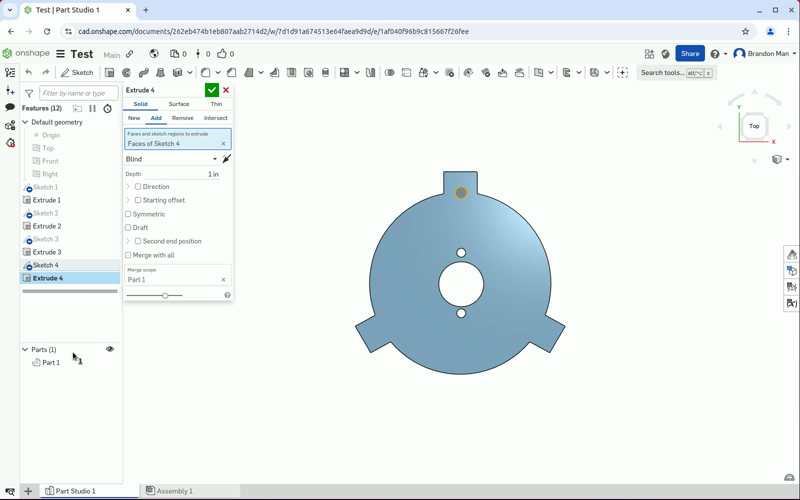
mouse_move(143, 106)
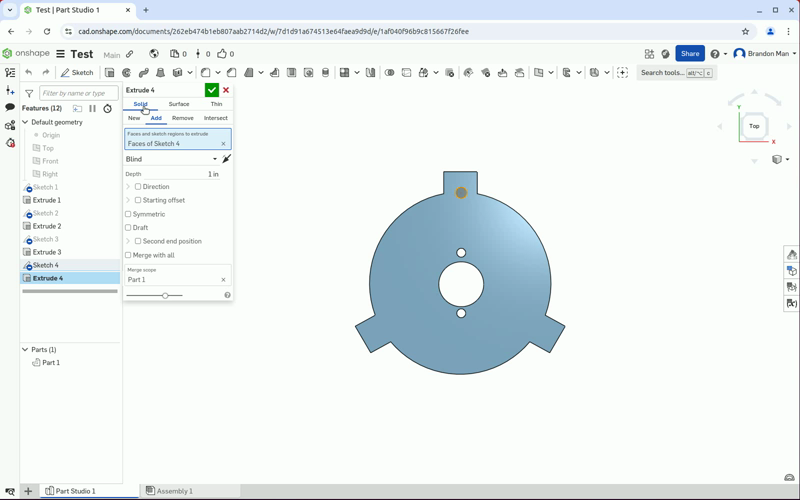
click(143, 106)
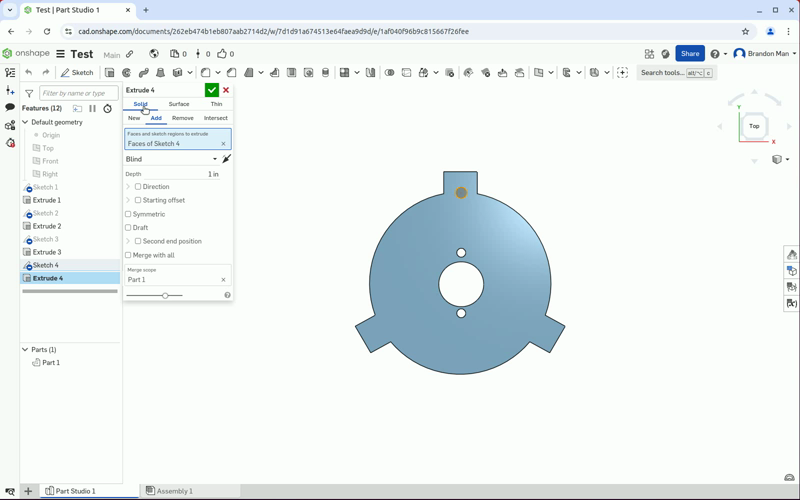
mouse_move(186, 120)
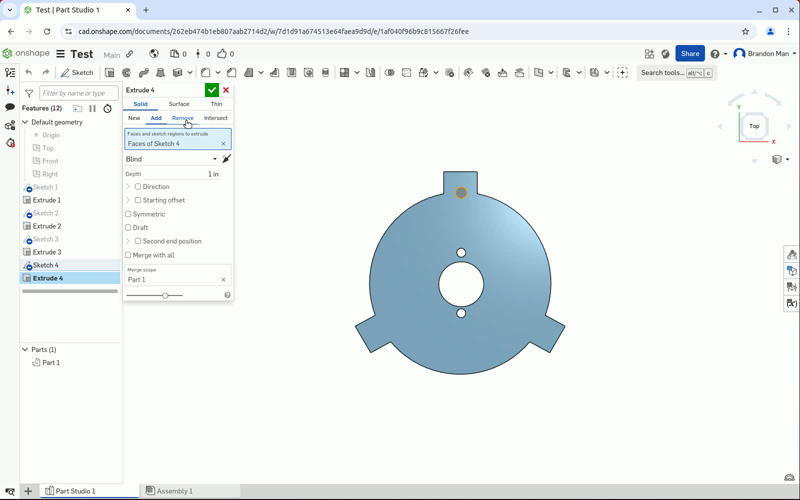
click(186, 120)
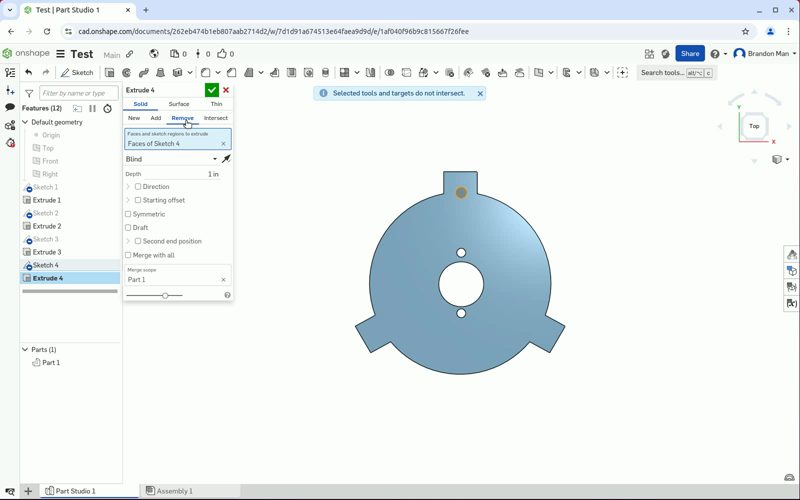
key(tab, 4)
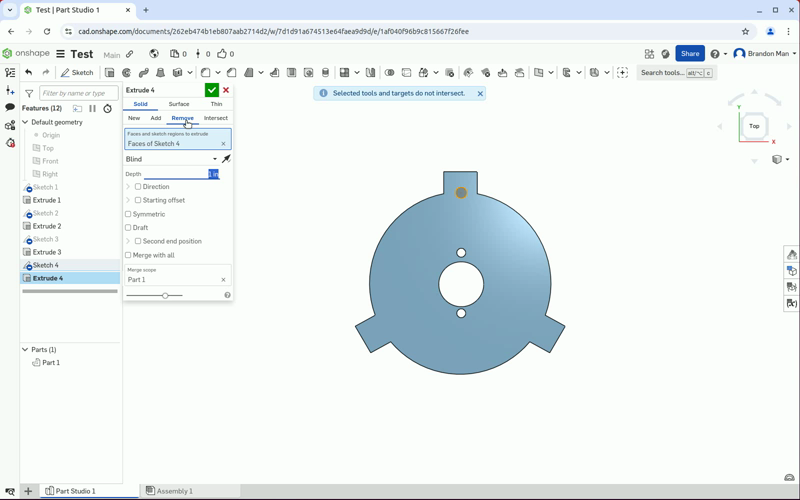
text(-0.963)
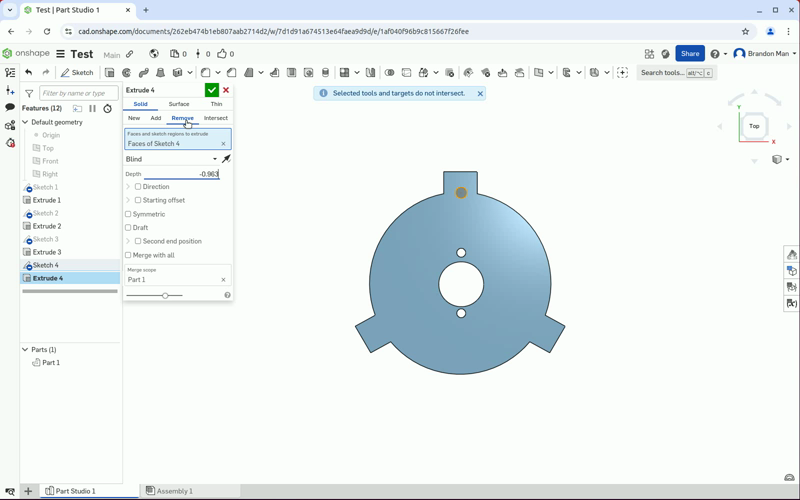
key(tab, 6)
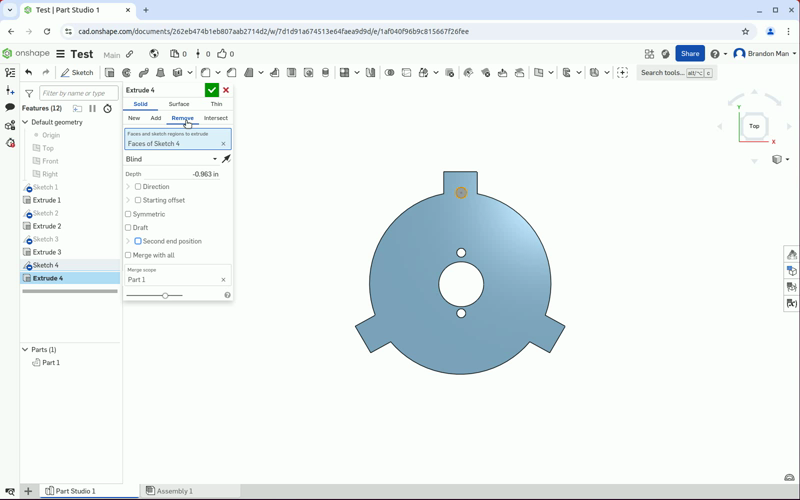
key(space)
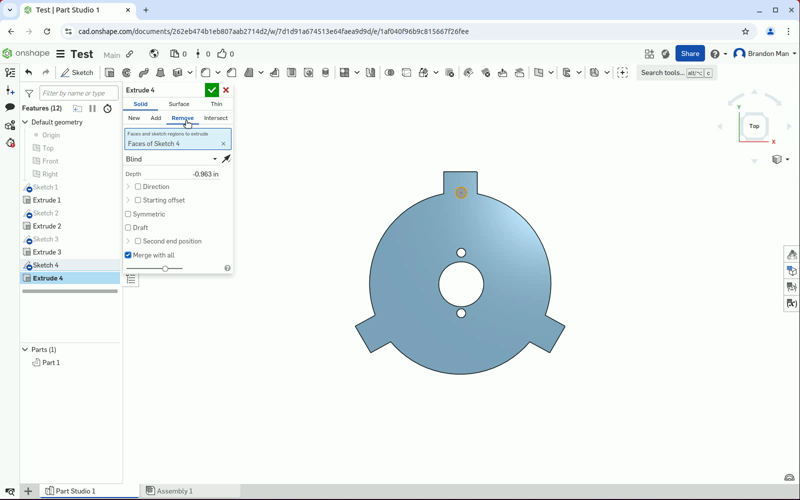
key(enter)
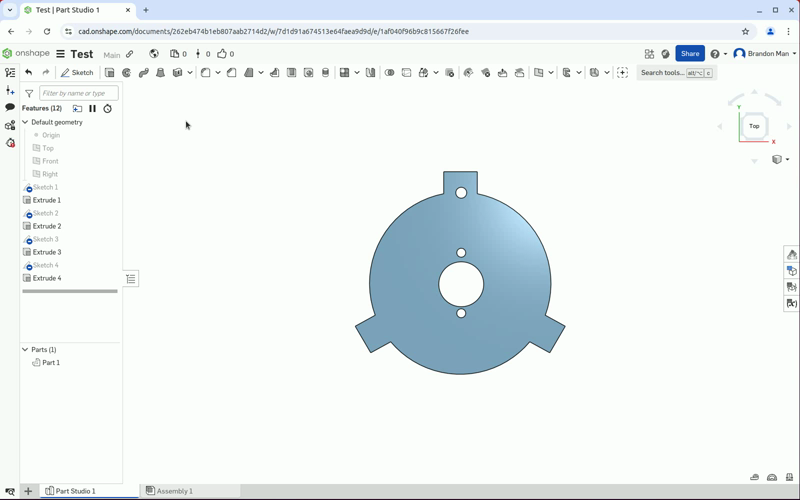
key(shift+h)
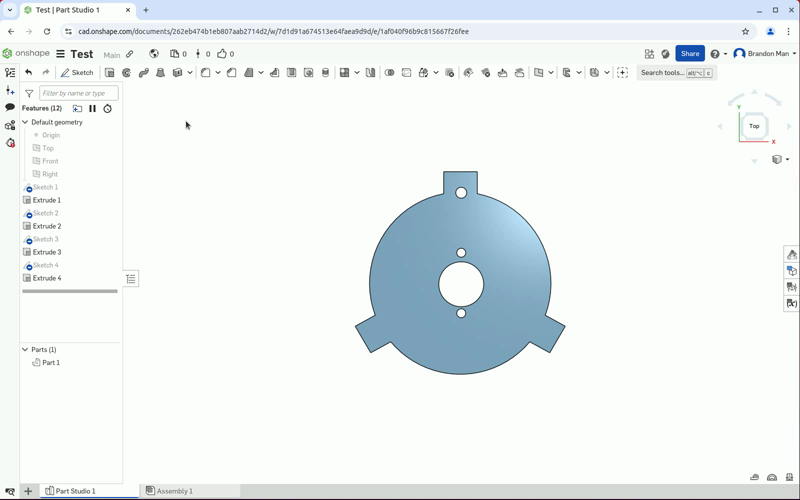
key(shift+h)
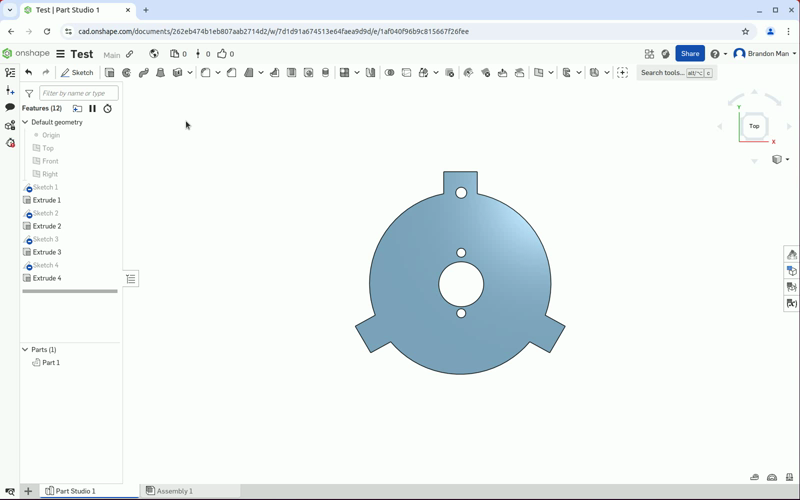
mouse_move(73, 189)
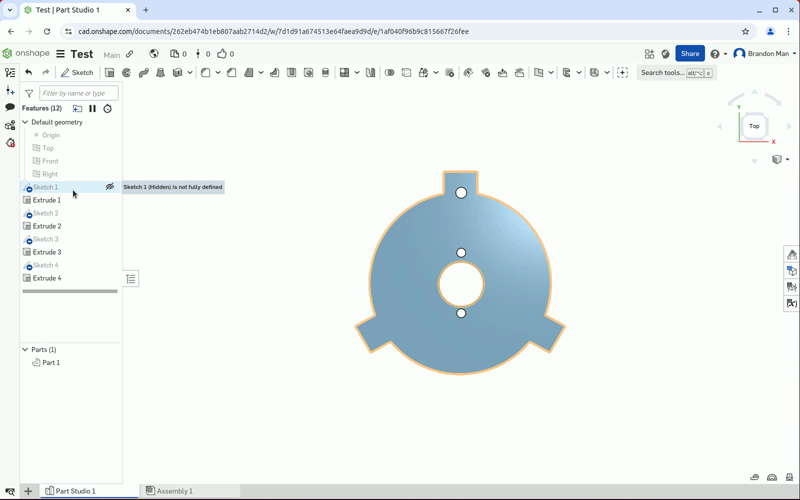
click(73, 189)
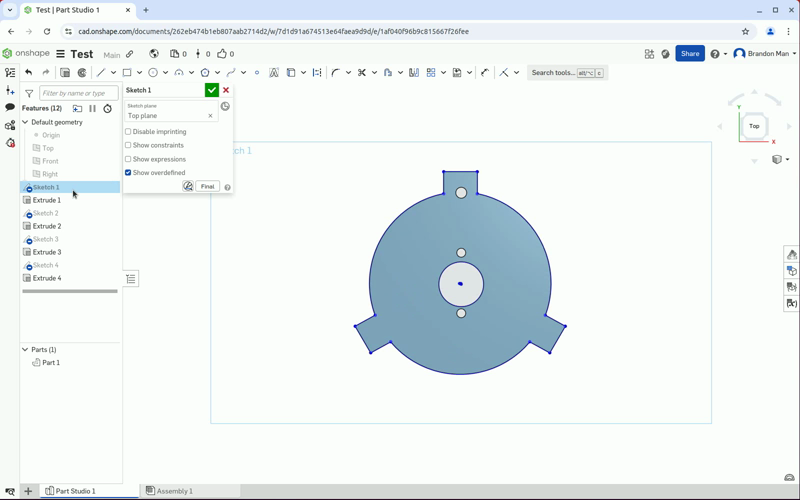
mouse_move(229, 92)
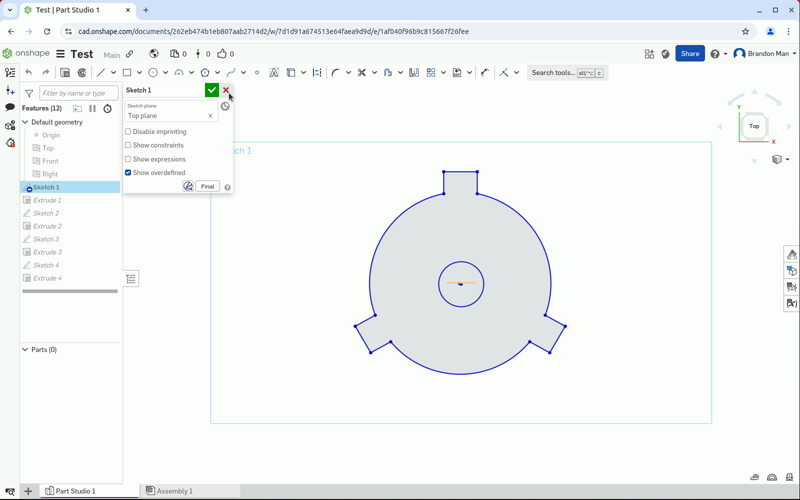
click(229, 92)
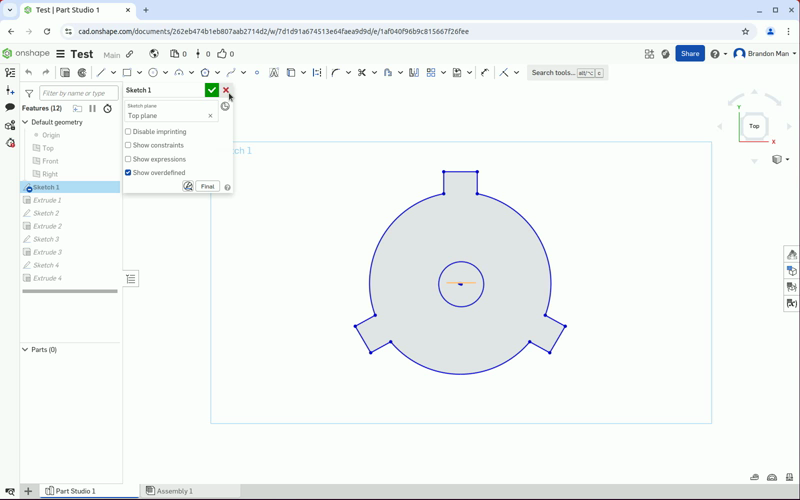
key(shift+s)
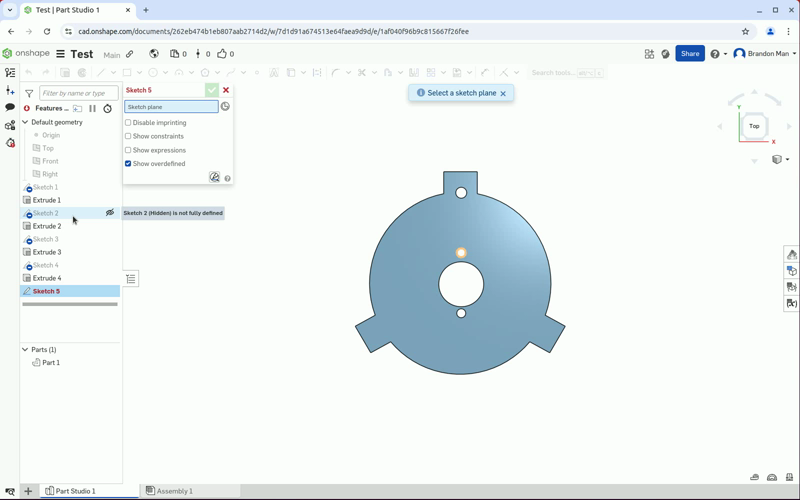
scroll(3)
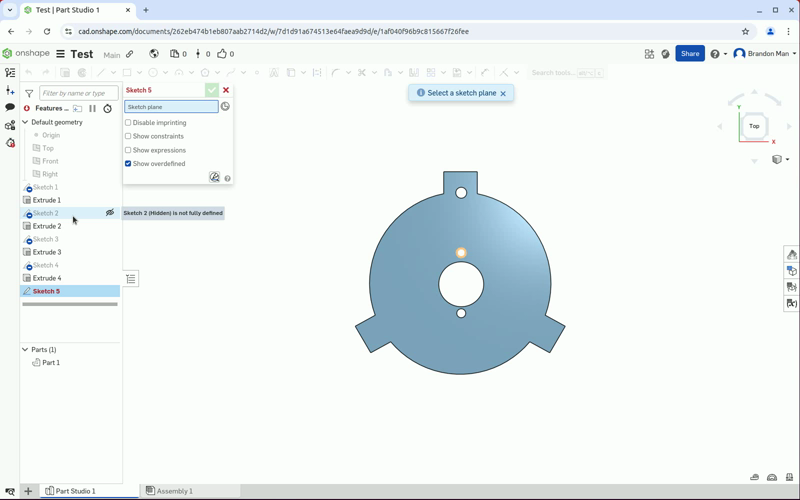
mouse_move(73, 150)
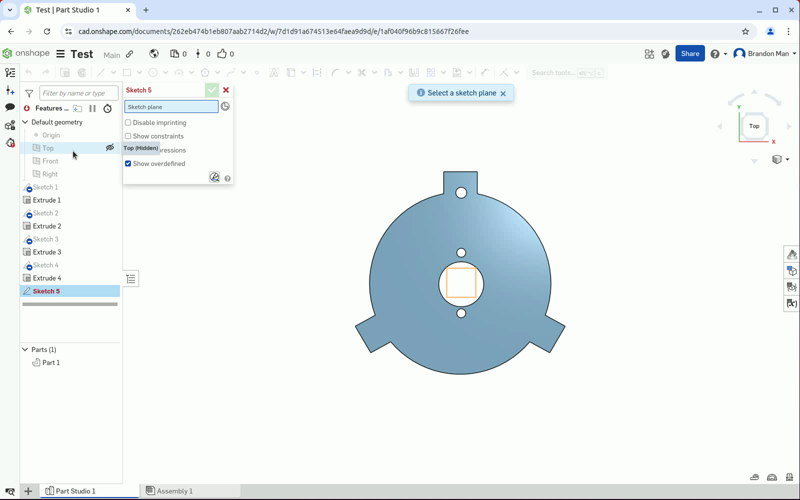
click(73, 150)
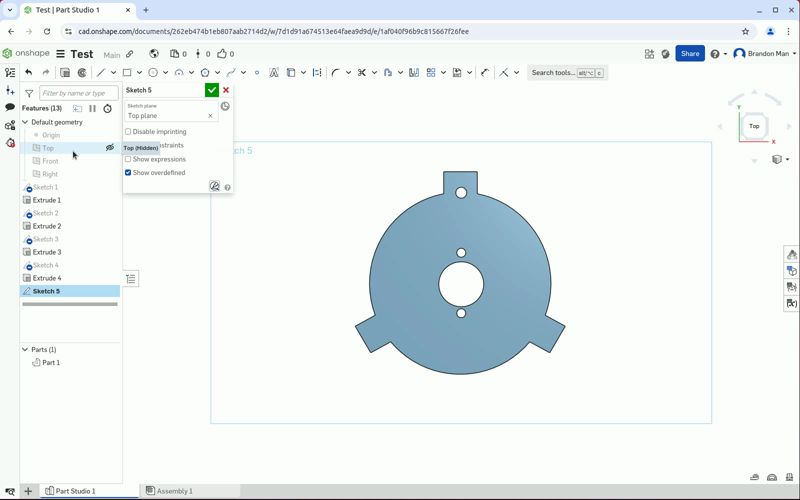
mouse_move(73, 352)
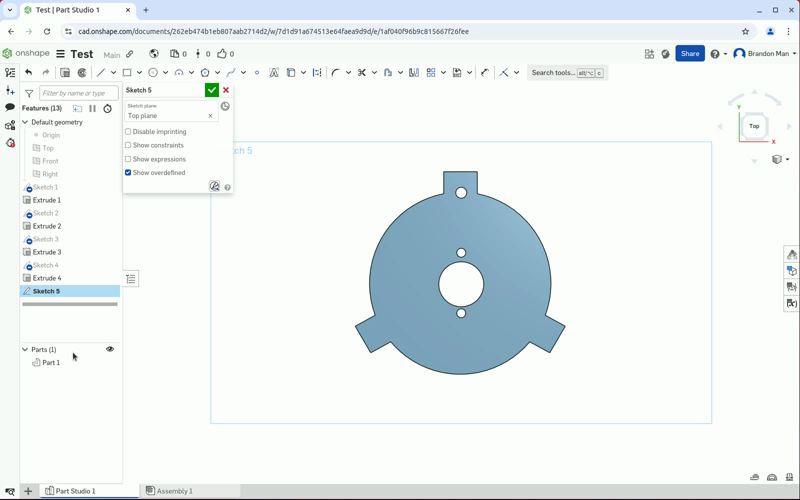
key(y)
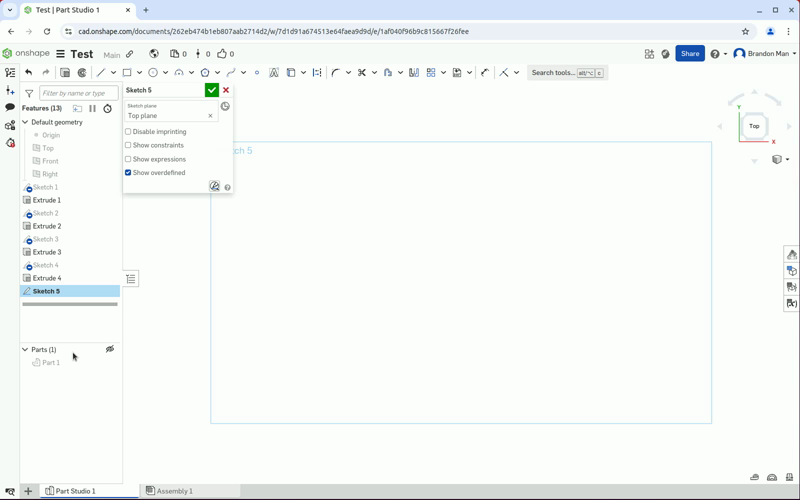
key(c)
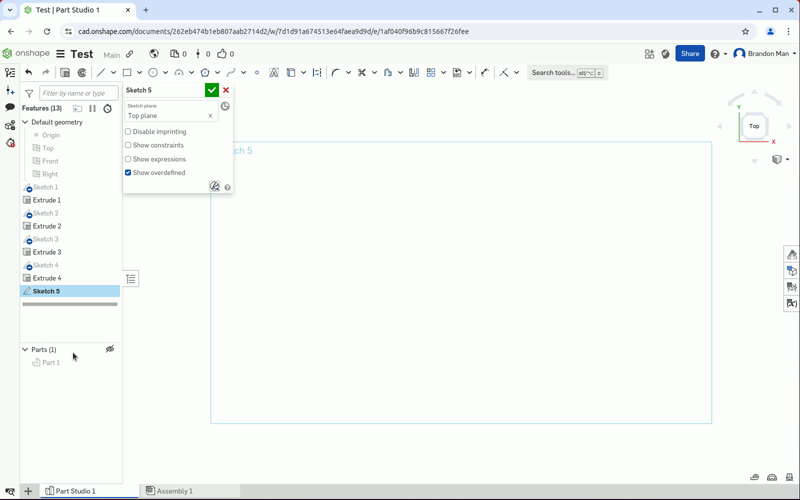
key_down(shift)
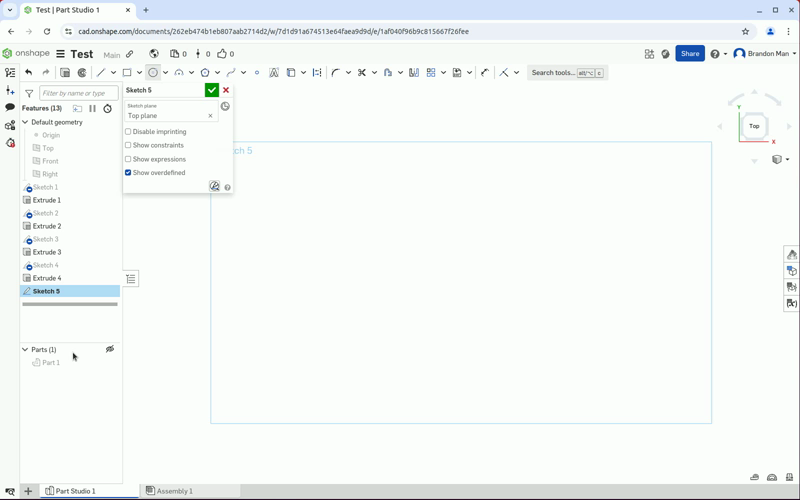
mouse_move(382, 327)
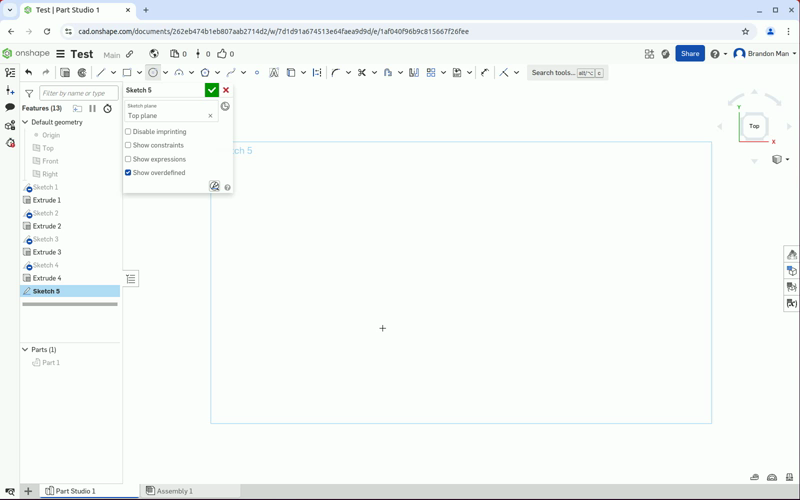
click(382, 327)
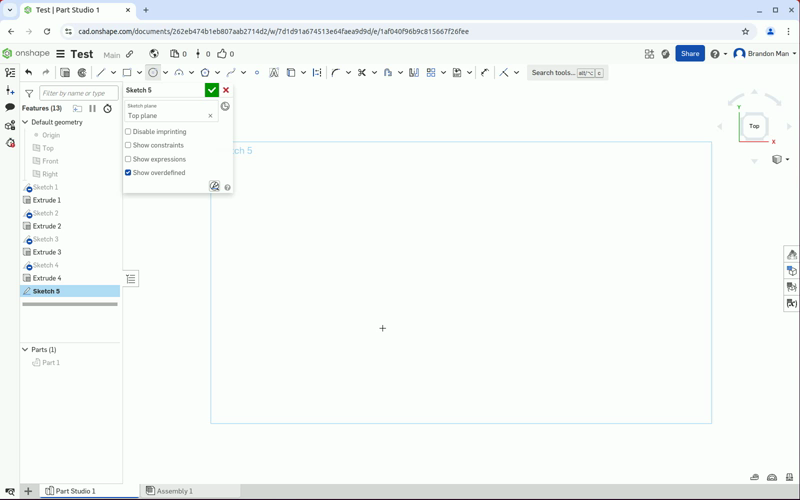
key_up(shift)
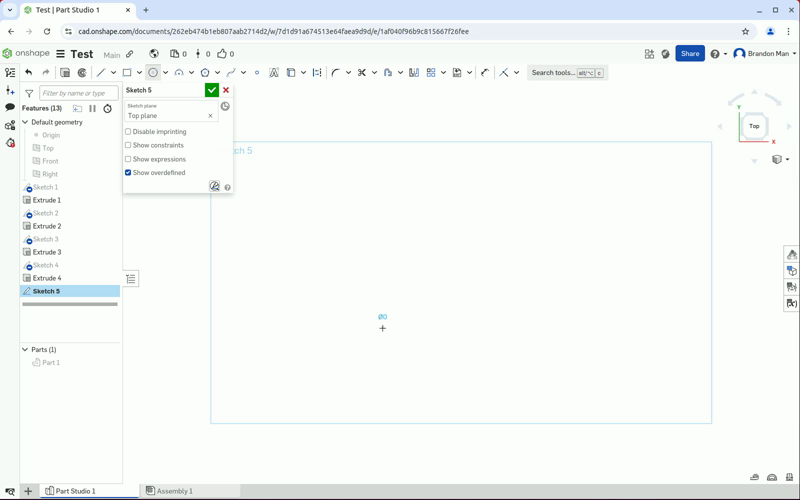
mouse_move(387, 327)
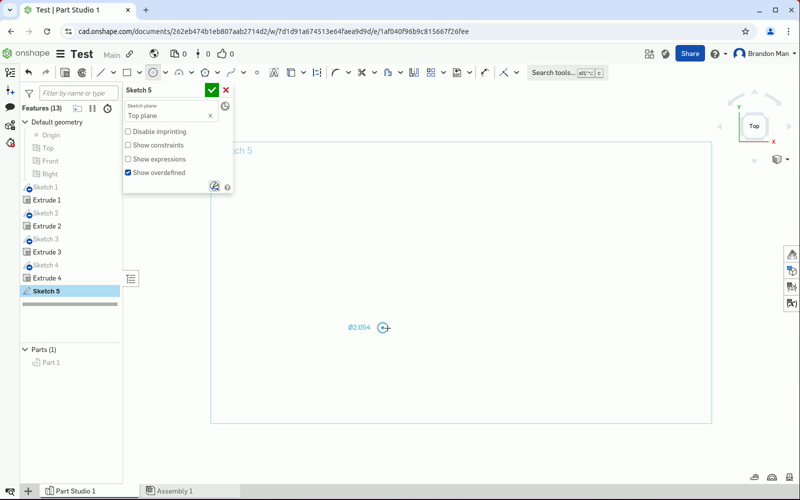
click(387, 327)
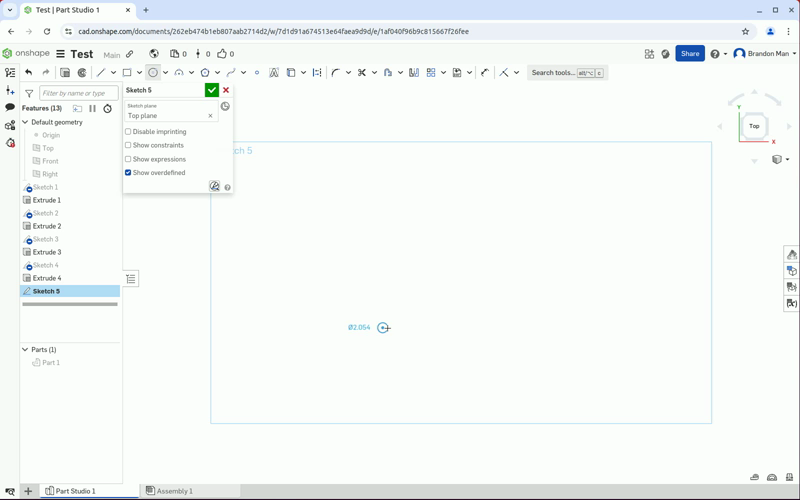
key(esc)
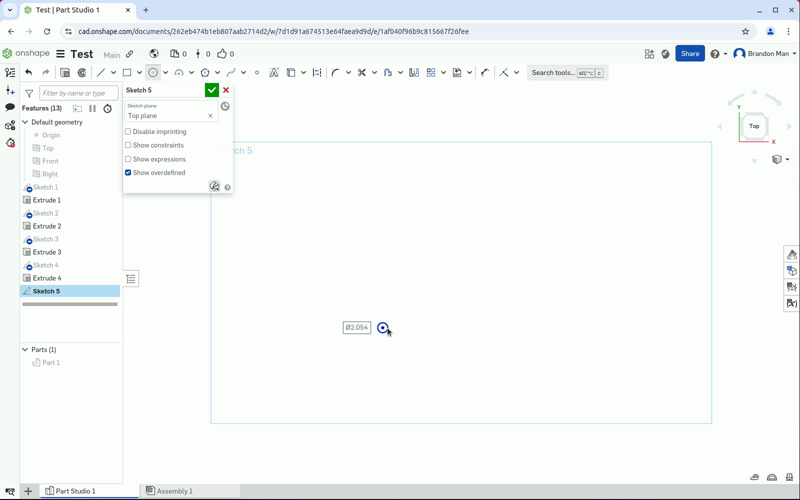
mouse_move(382, 331)
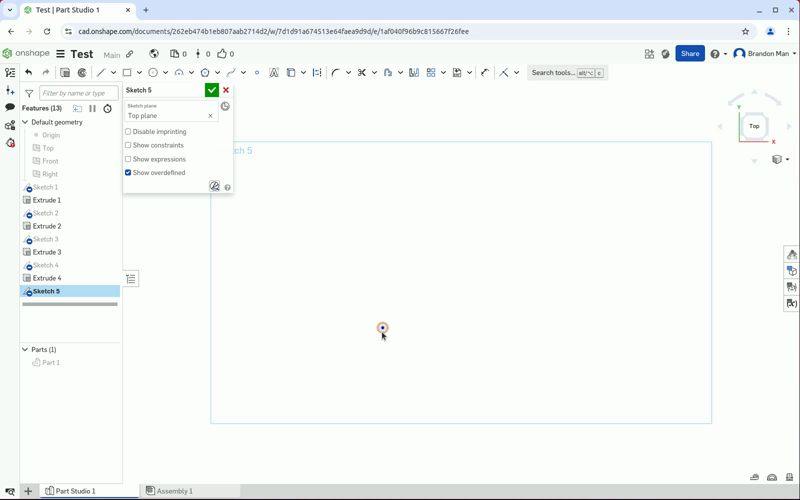
scroll(6)
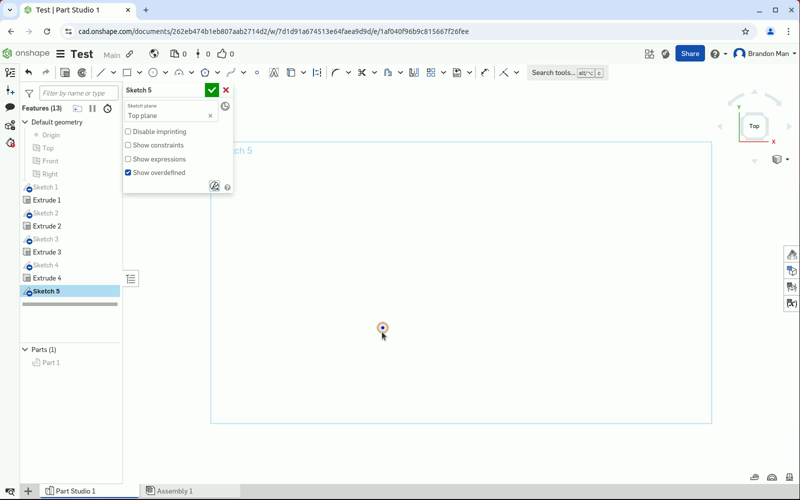
scroll(6)
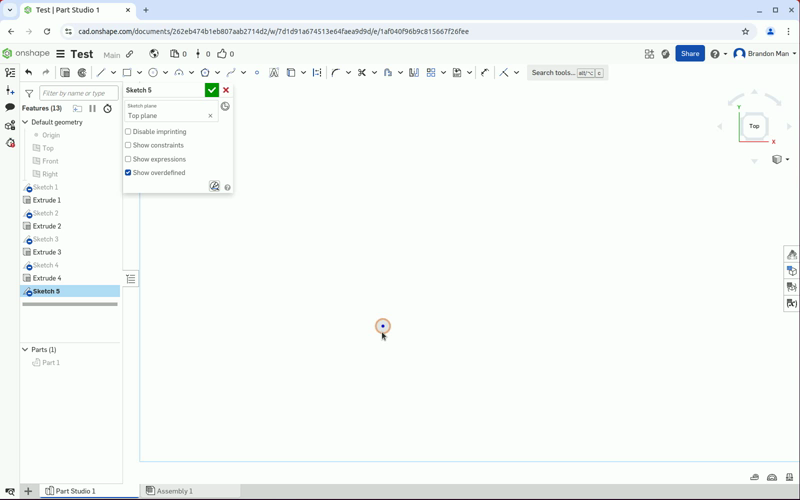
scroll(6)
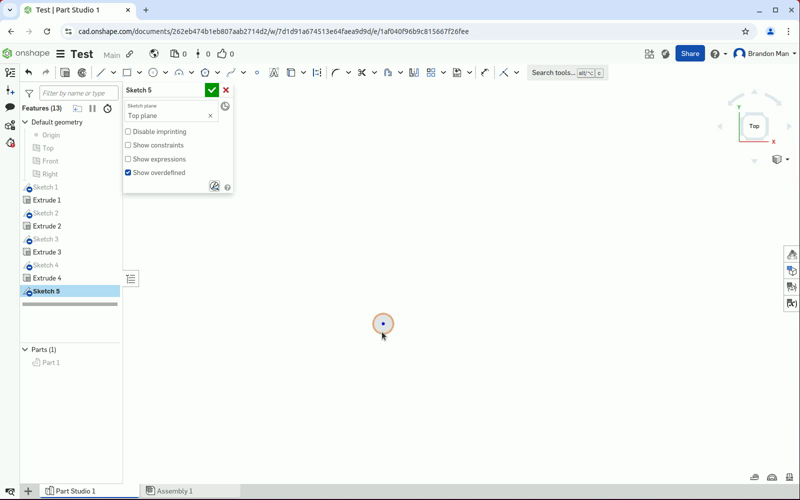
scroll(6)
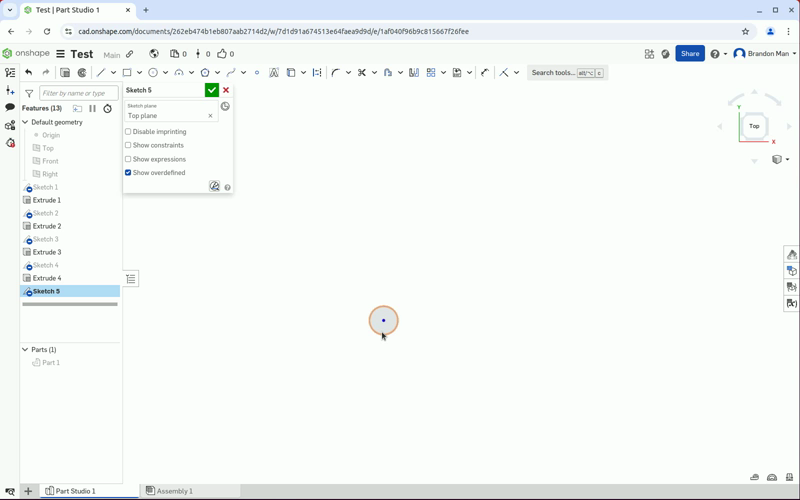
scroll(6)
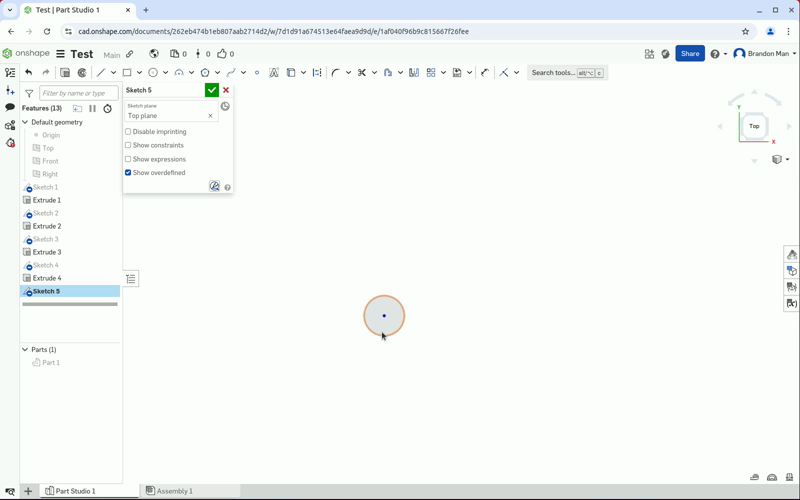
scroll(6)
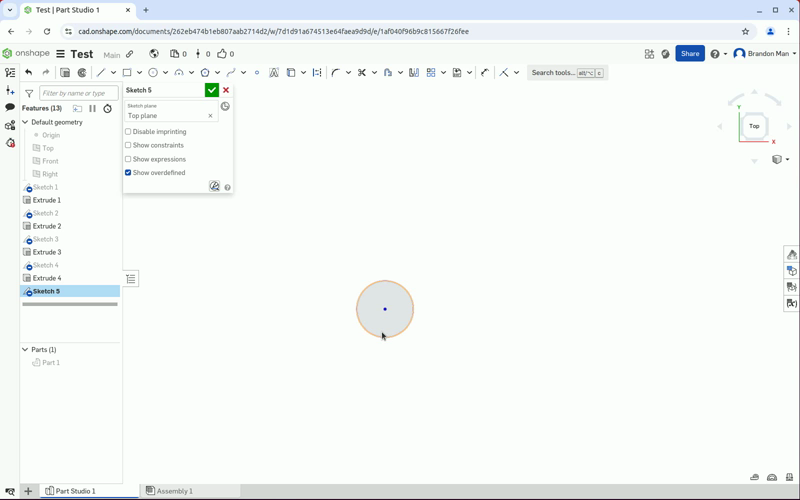
scroll(6)
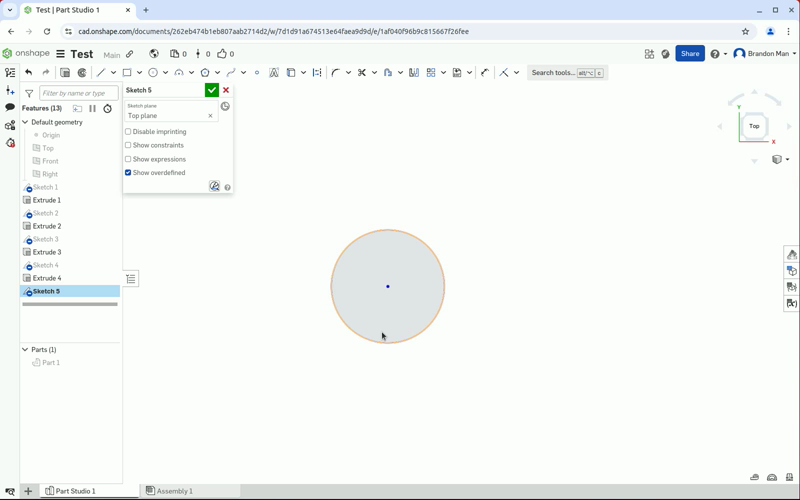
click(382, 331)
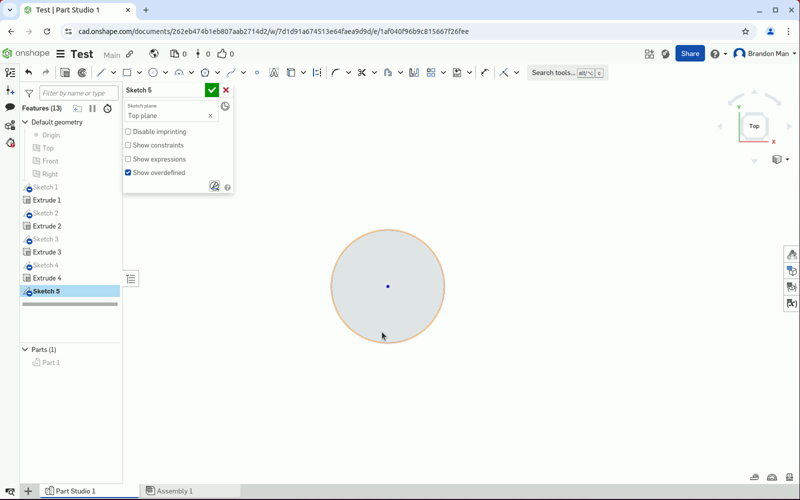
scroll(-6)
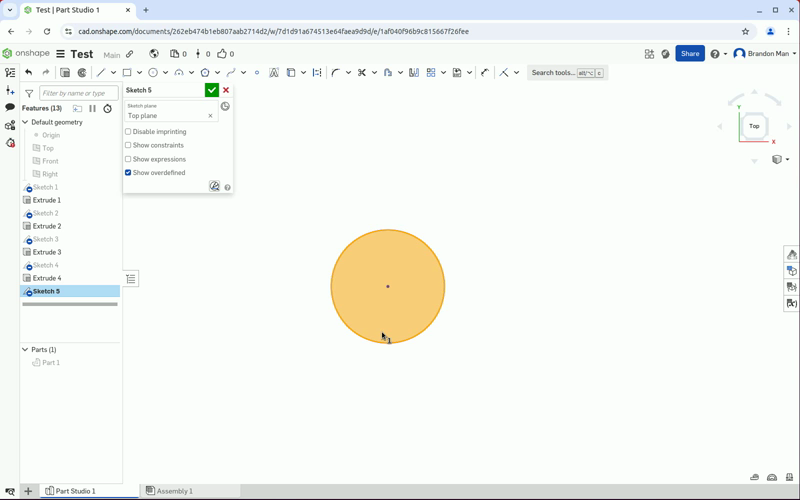
scroll(-6)
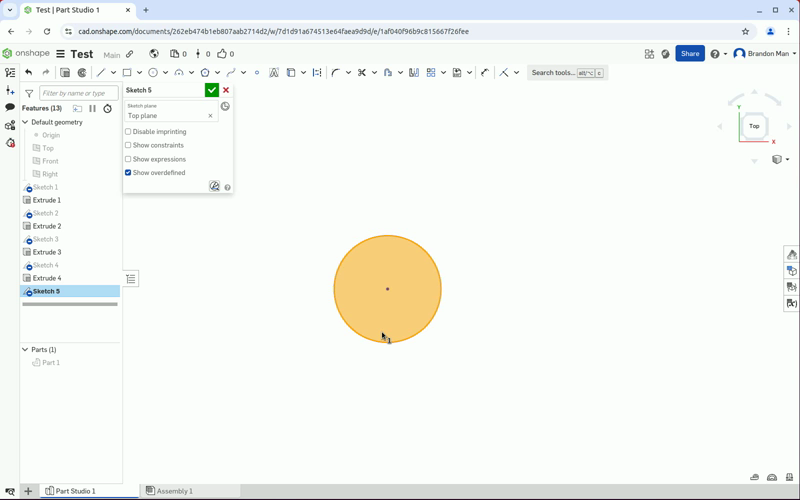
scroll(-6)
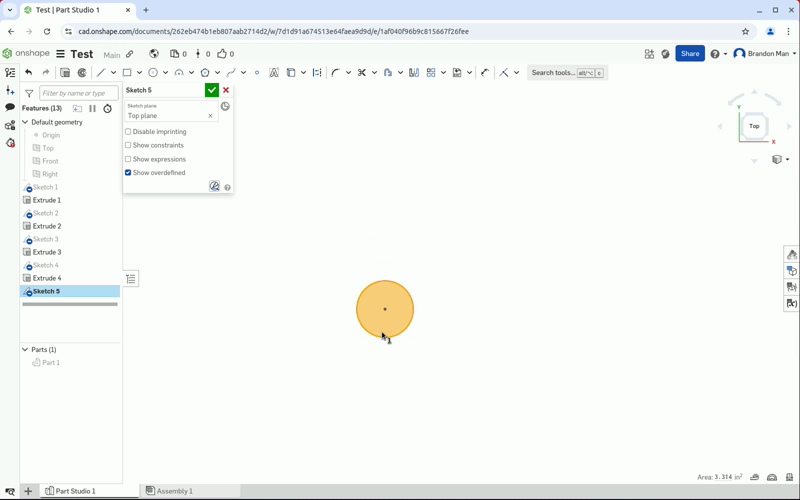
scroll(-6)
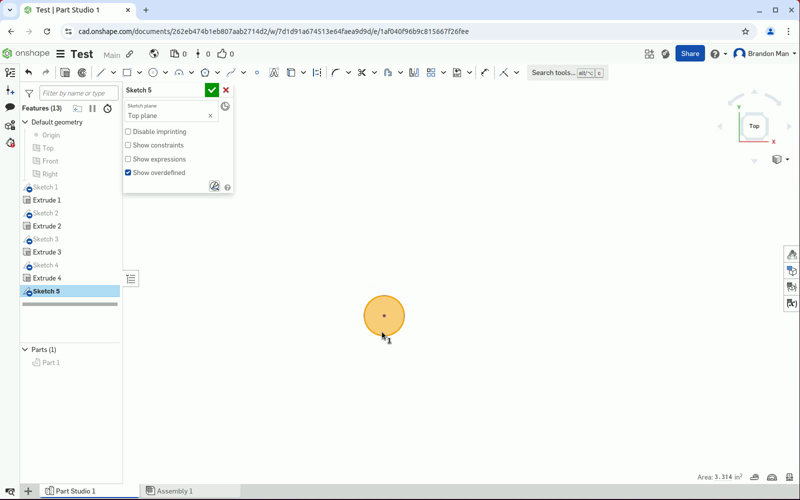
scroll(-6)
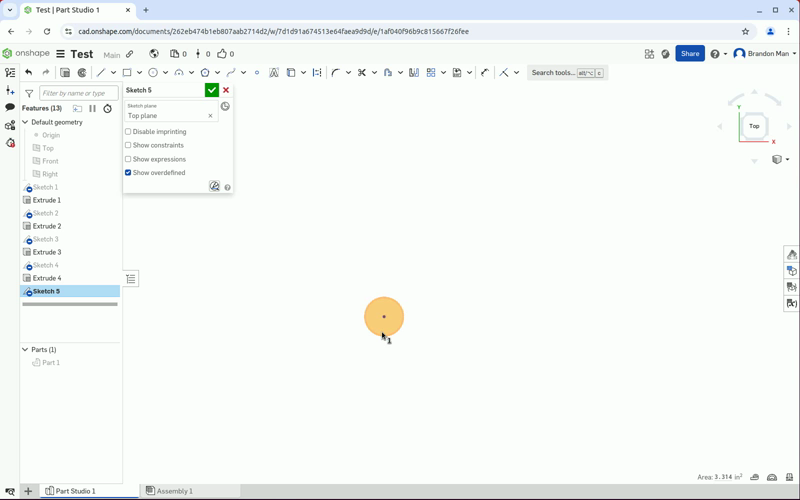
scroll(-6)
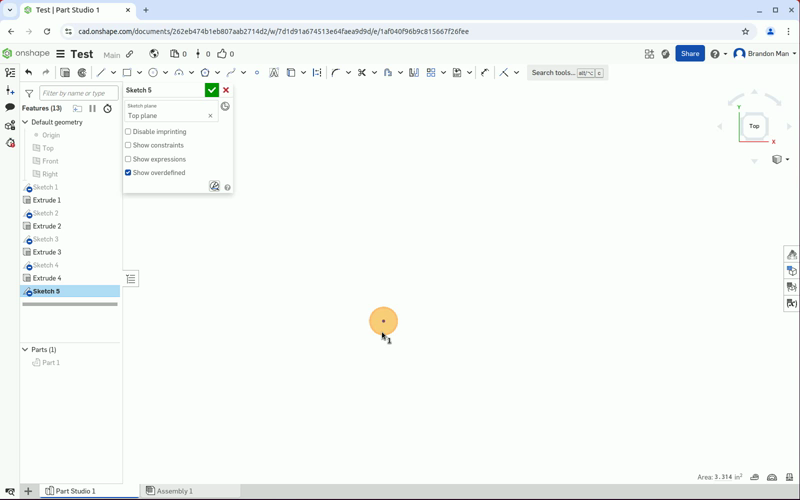
scroll(-6)
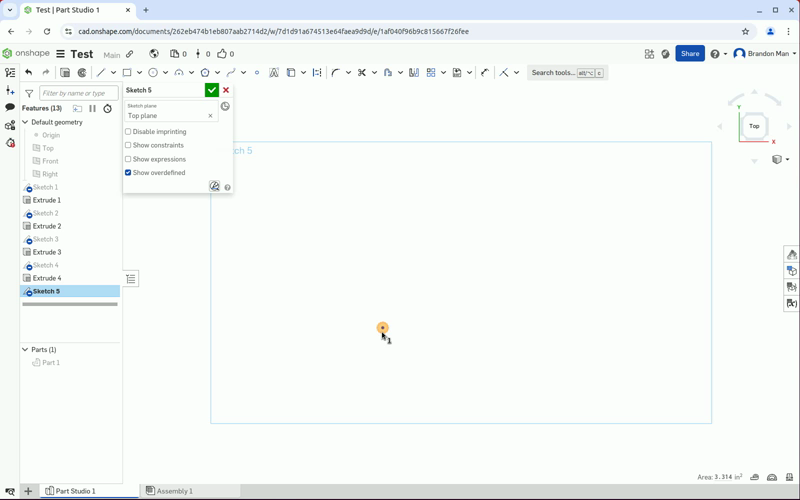
mouse_move(73, 352)
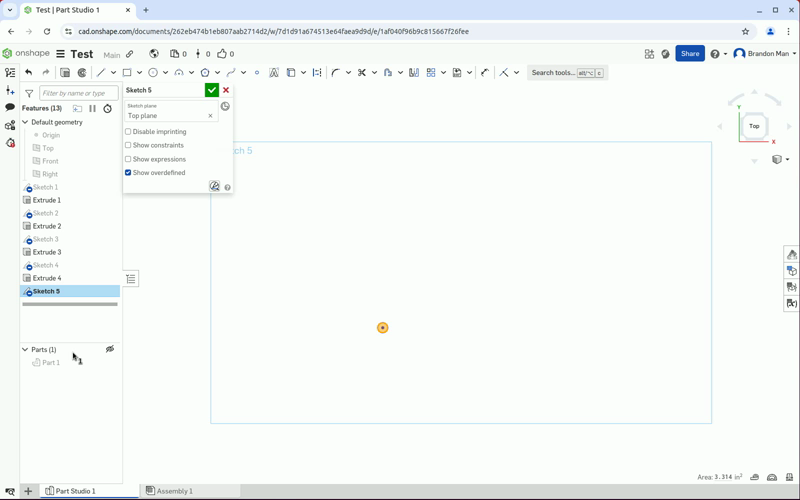
key(shift+y)
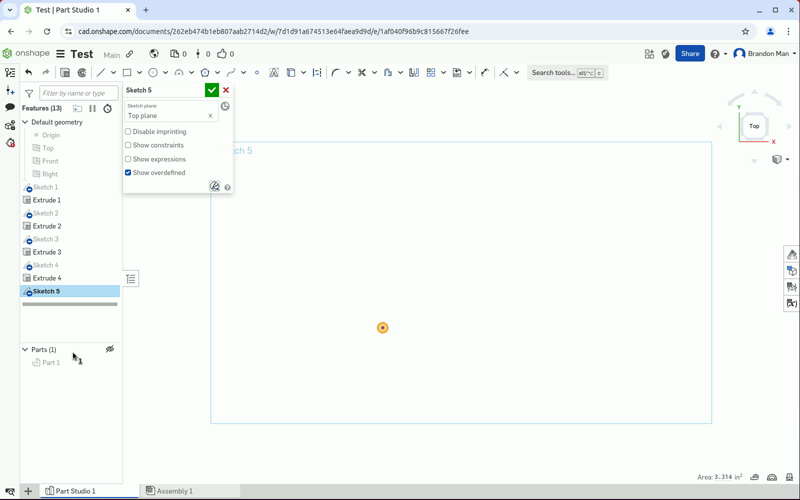
key(shift+e)
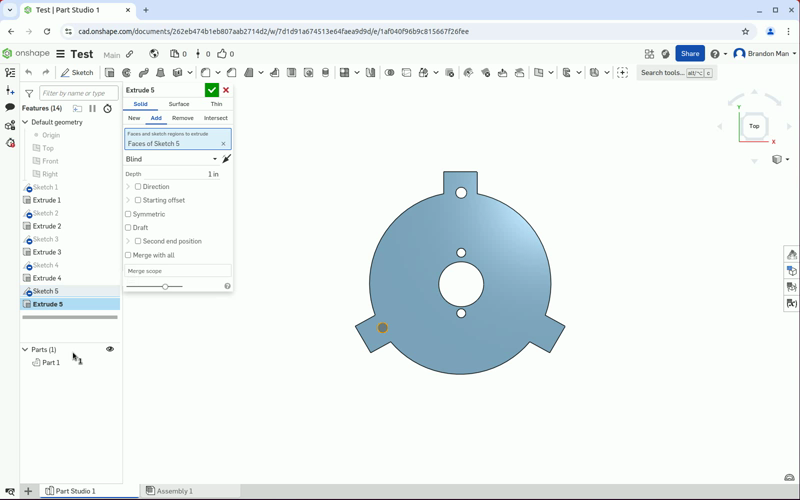
mouse_move(143, 106)
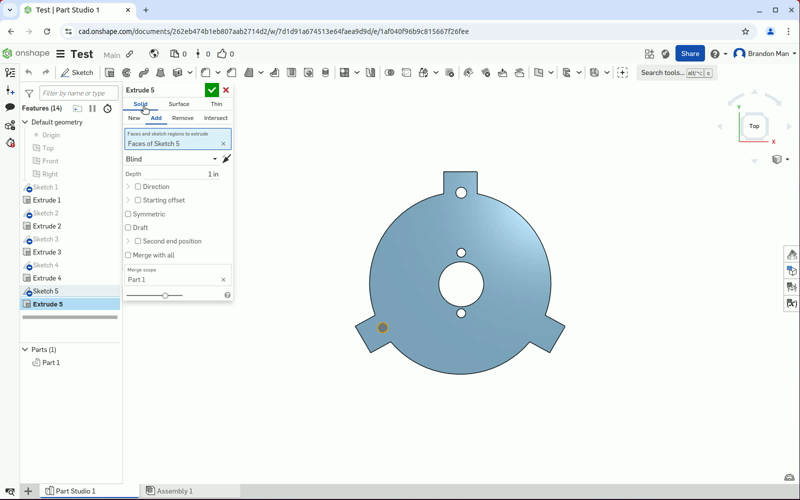
click(143, 106)
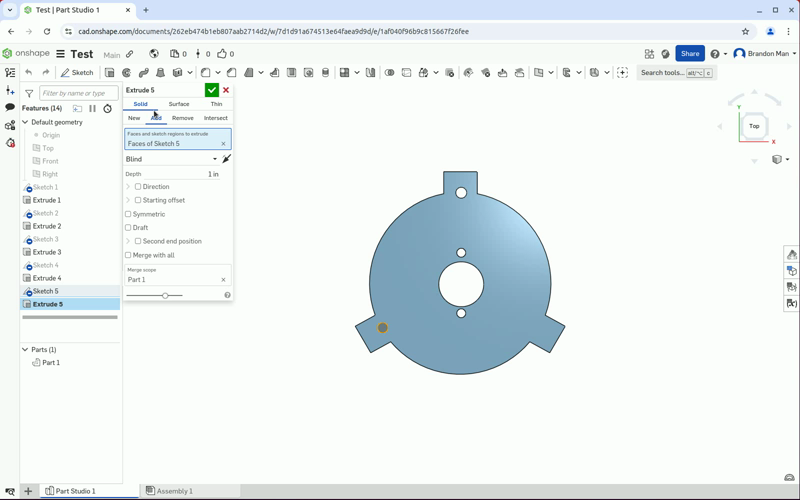
mouse_move(186, 120)
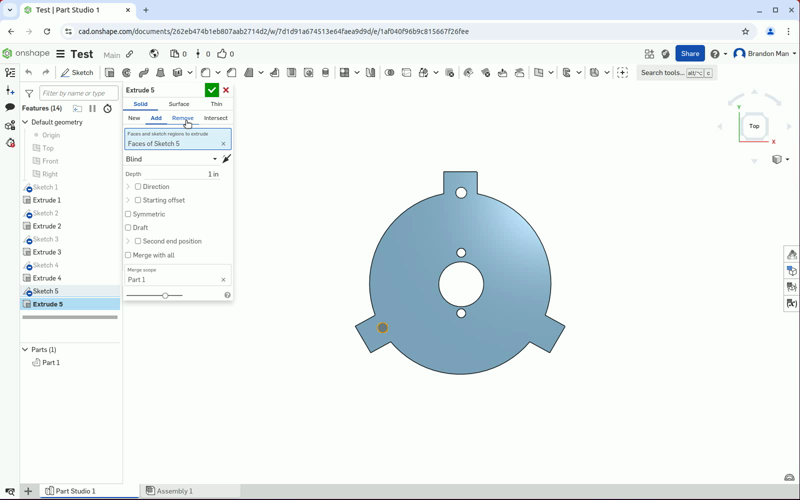
click(186, 120)
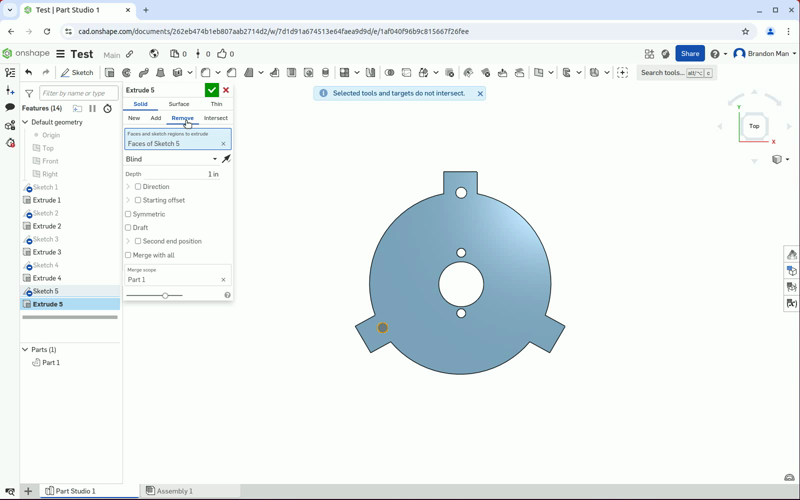
key(tab, 4)
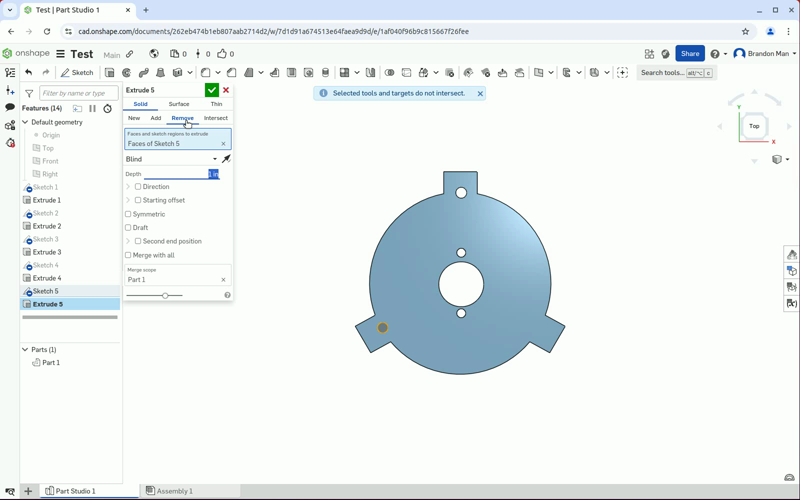
text(-0.963)
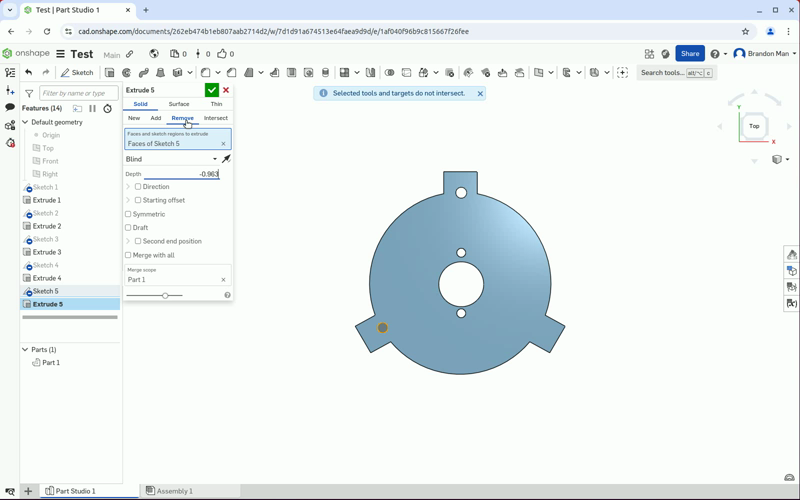
key(tab, 6)
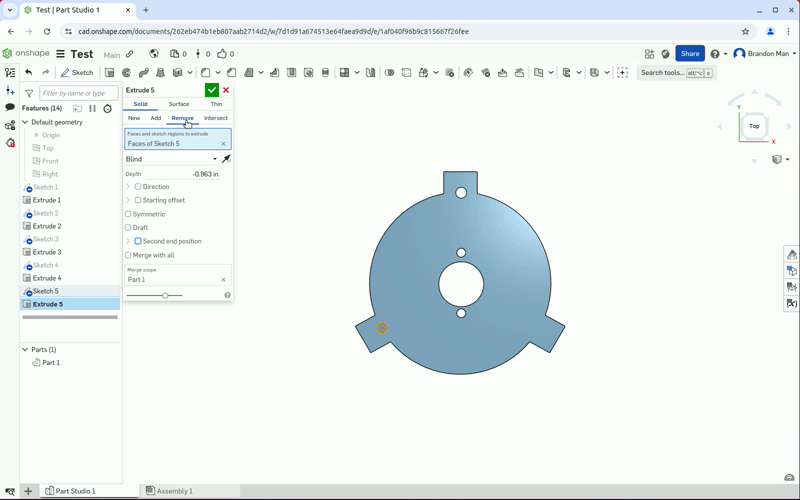
key(space)
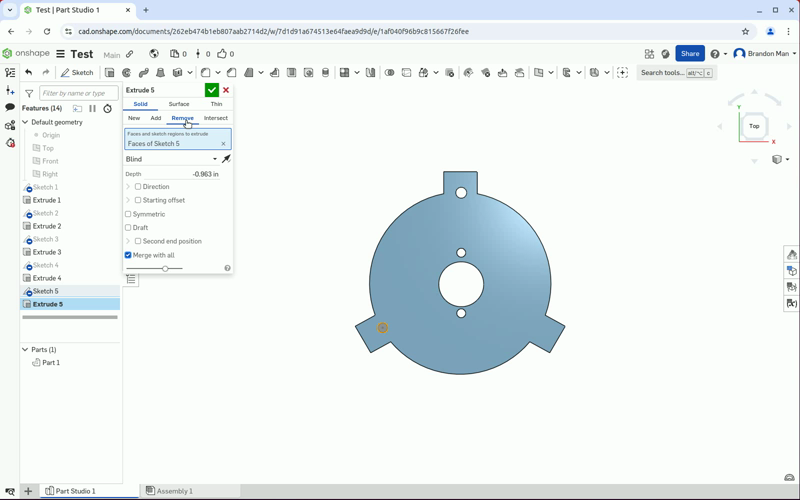
key(enter)
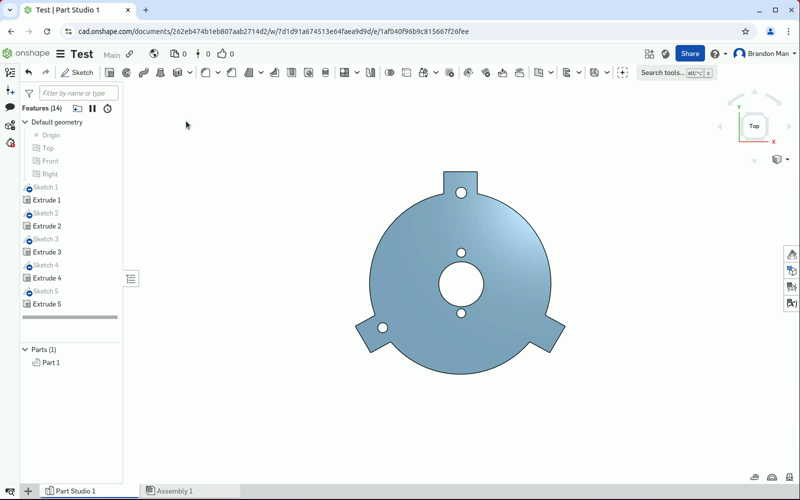
key(shift+h)
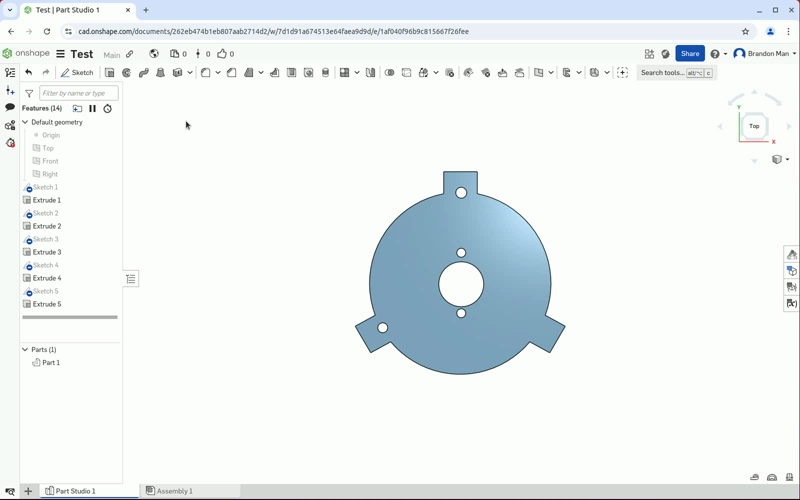
key(shift+h)
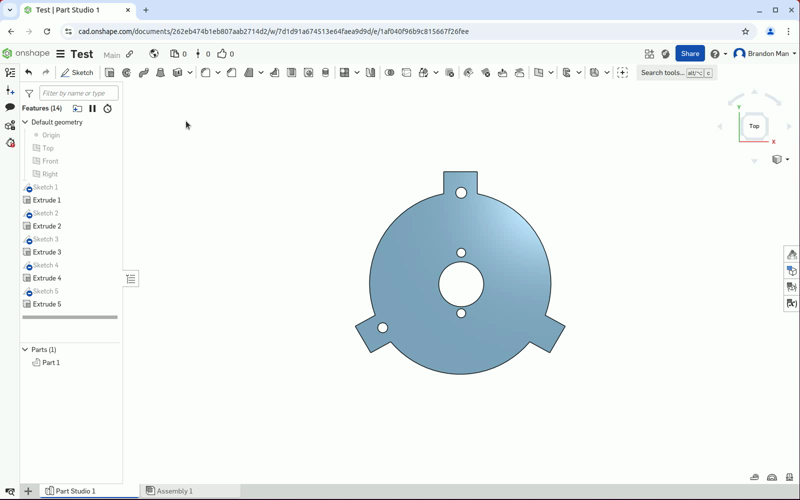
mouse_move(73, 189)
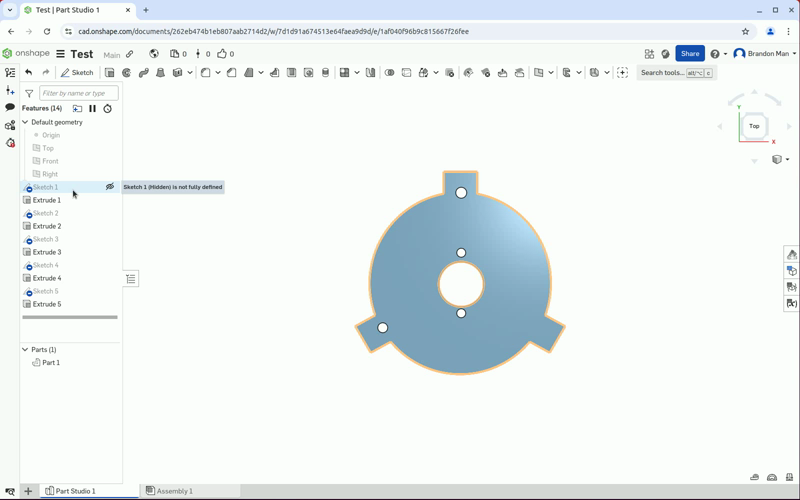
click(73, 189)
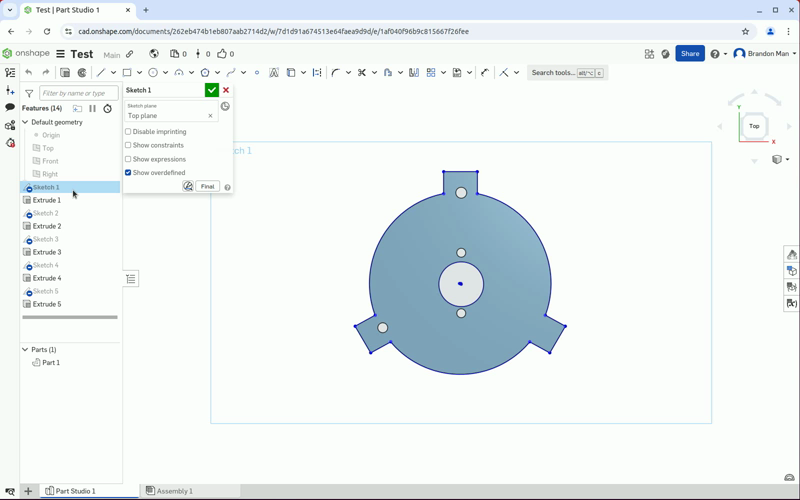
mouse_move(229, 92)
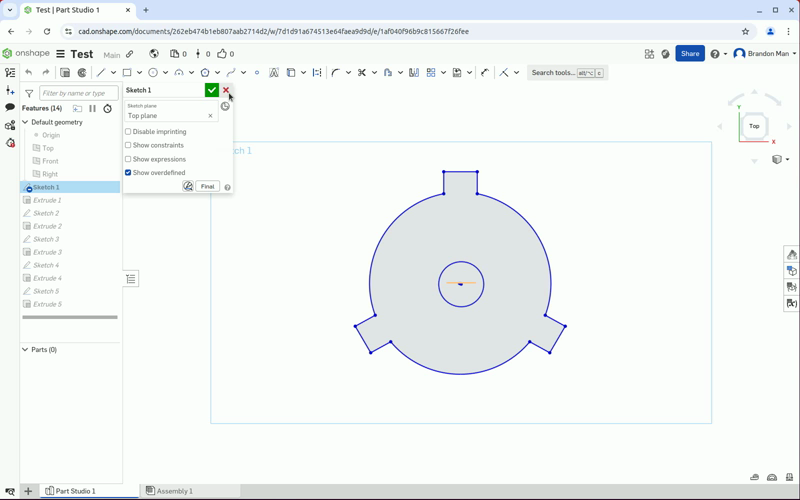
click(229, 92)
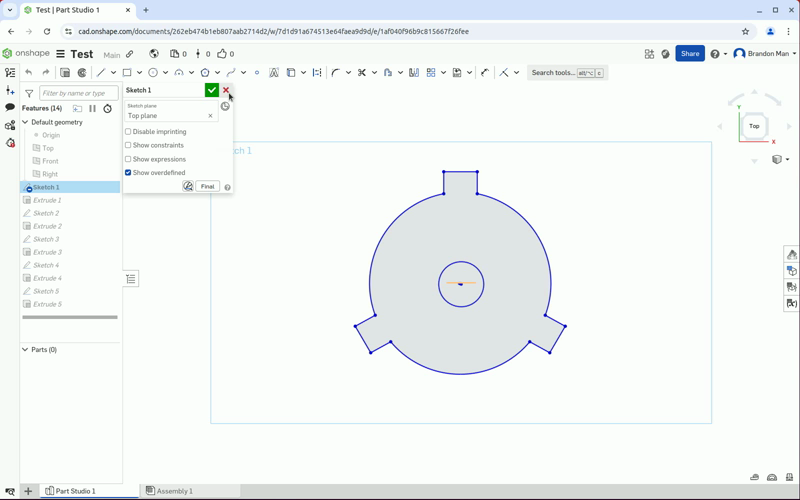
key(shift+s)
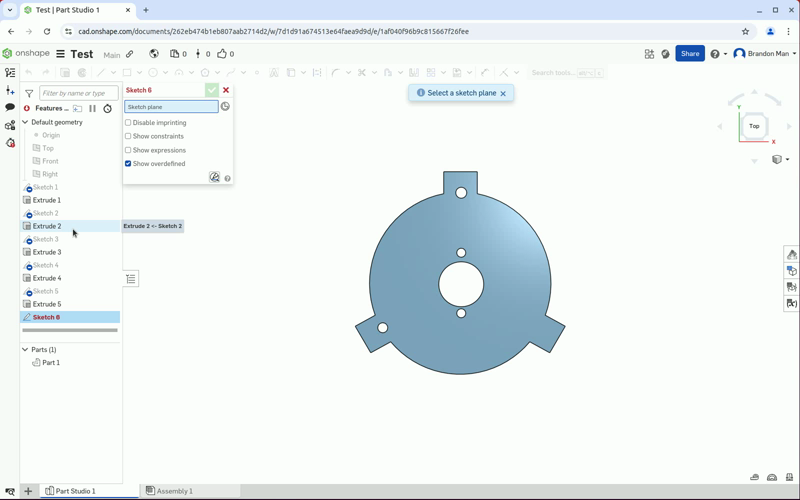
scroll(3)
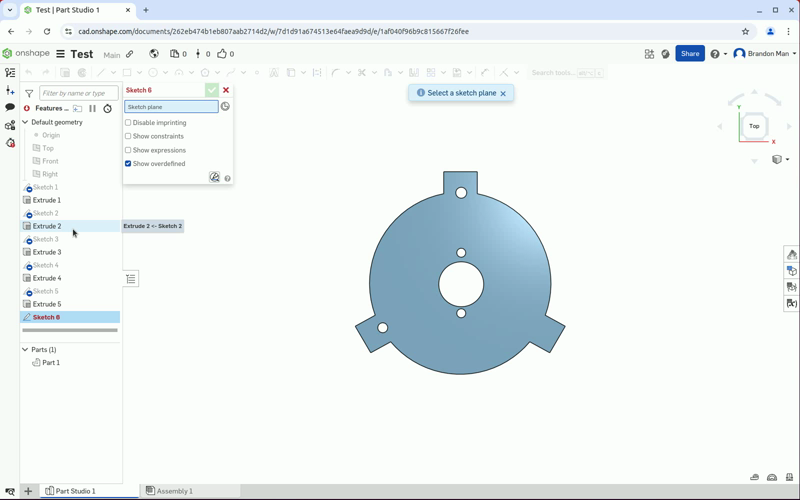
mouse_move(73, 150)
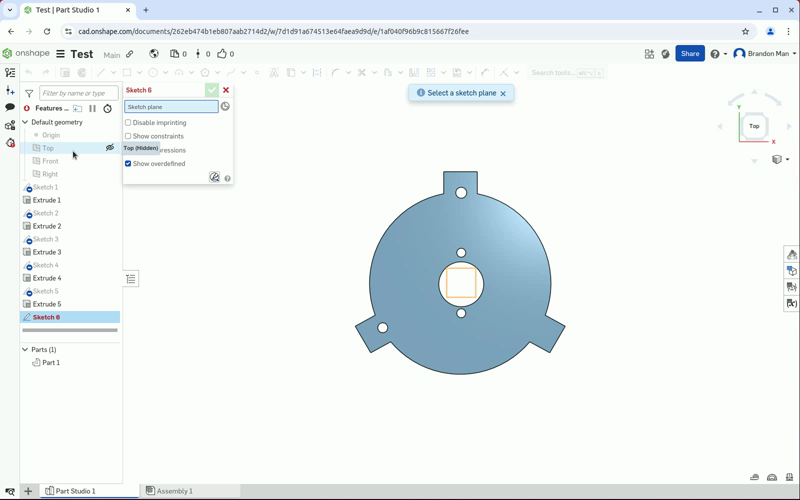
click(73, 150)
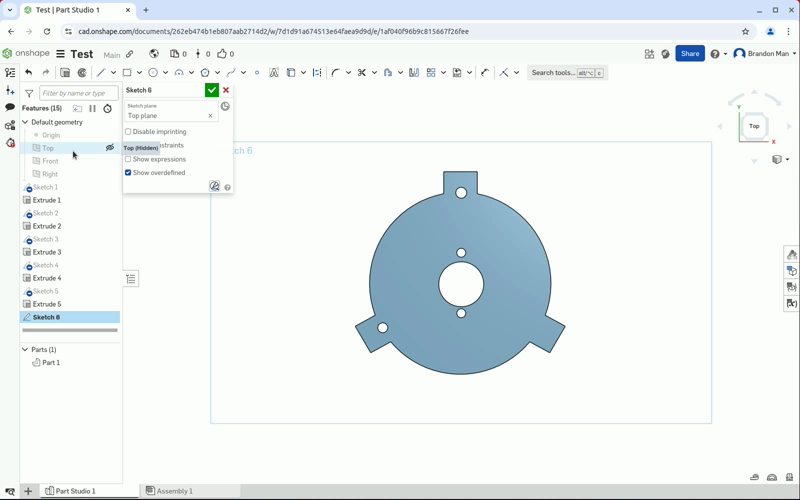
mouse_move(73, 352)
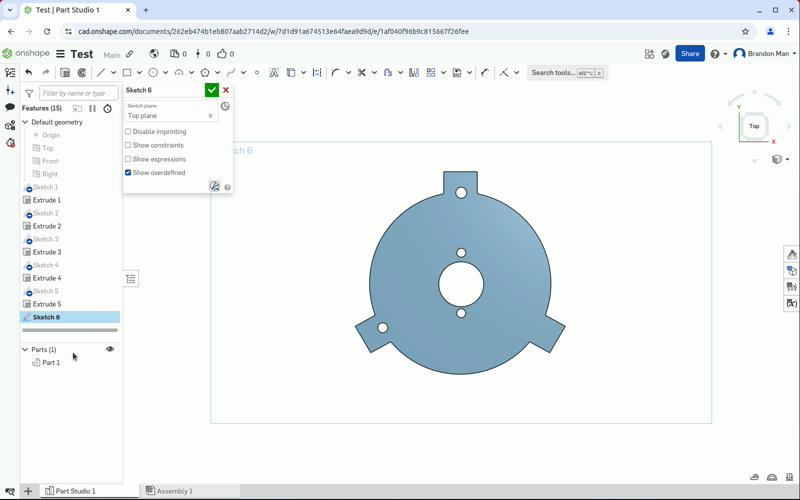
key(y)
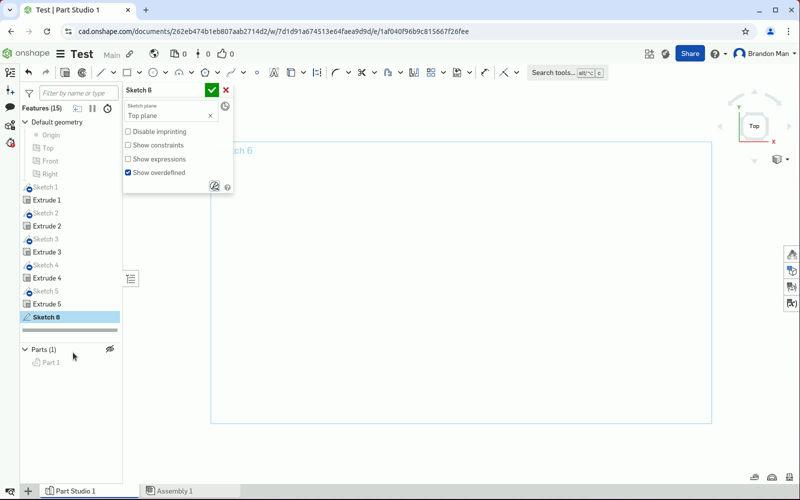
key(c)
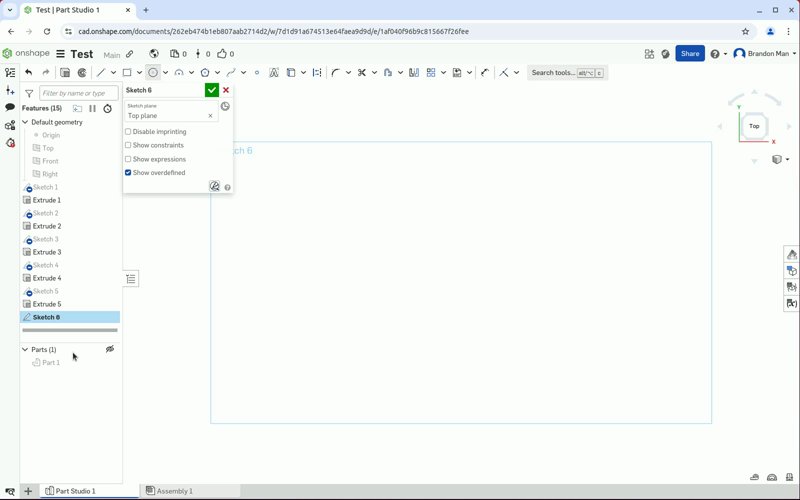
key_down(shift)
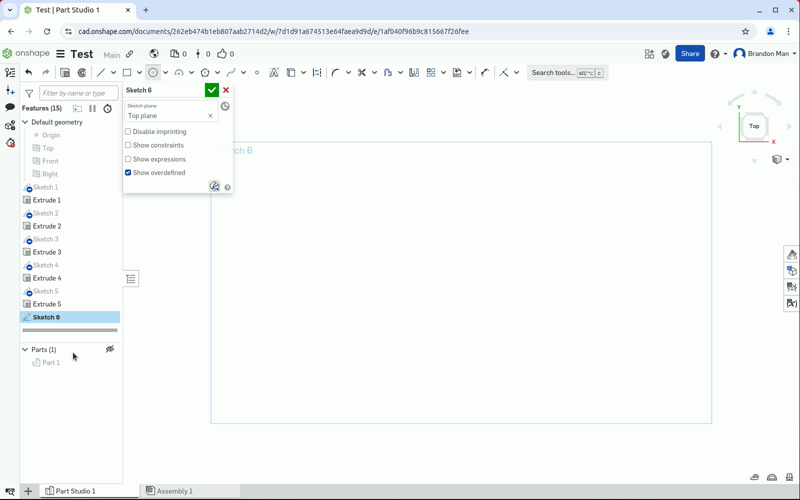
mouse_move(540, 328)
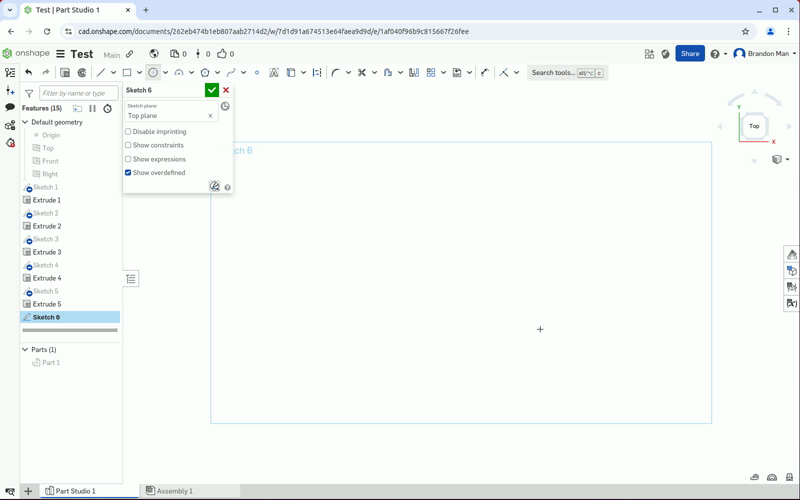
click(540, 328)
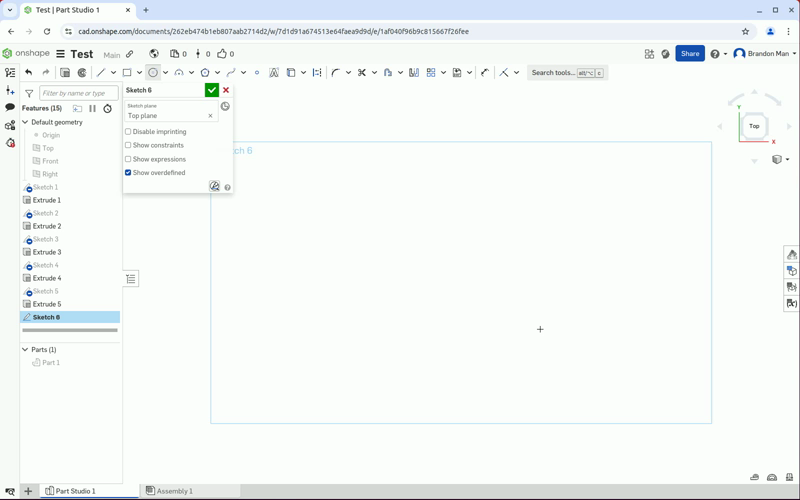
key_up(shift)
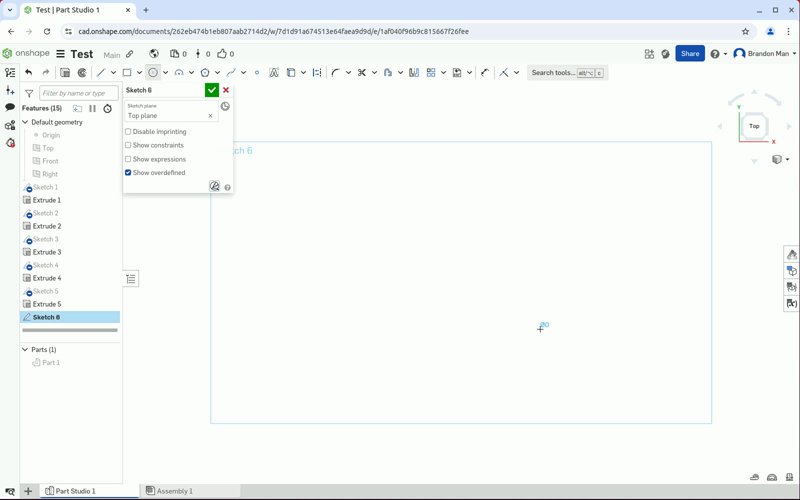
mouse_move(545, 328)
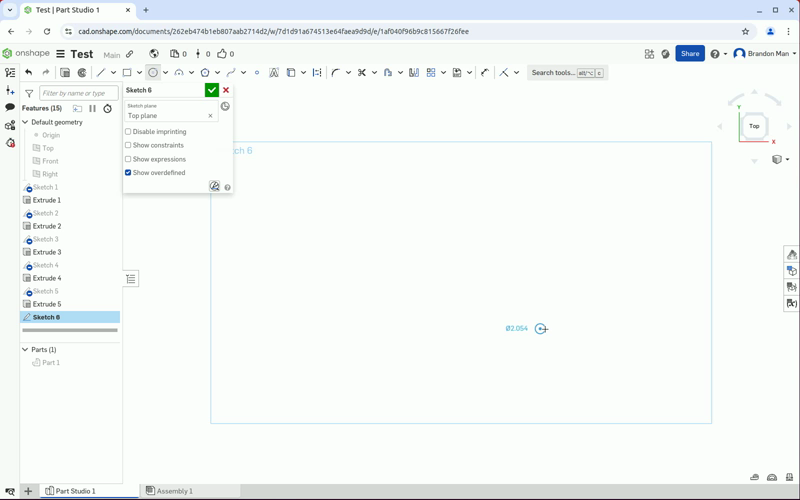
click(545, 328)
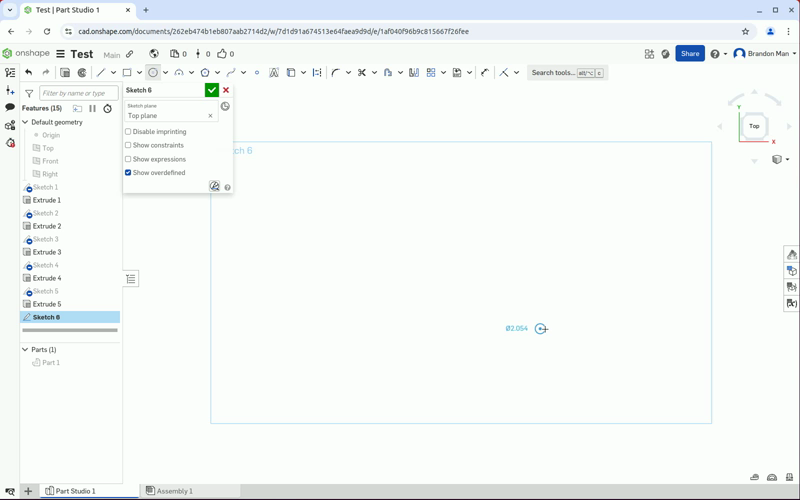
key(esc)
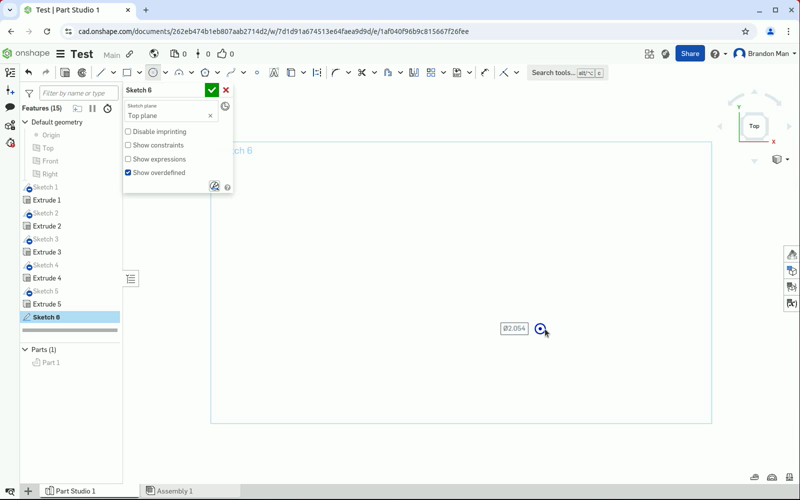
mouse_move(541, 330)
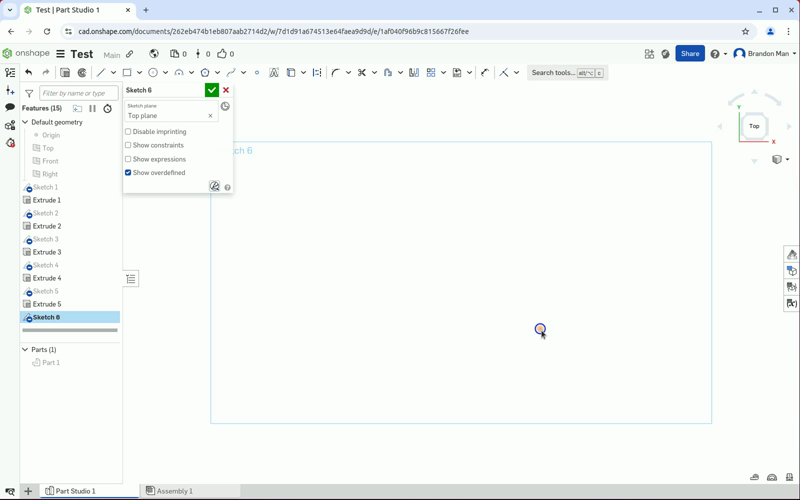
scroll(6)
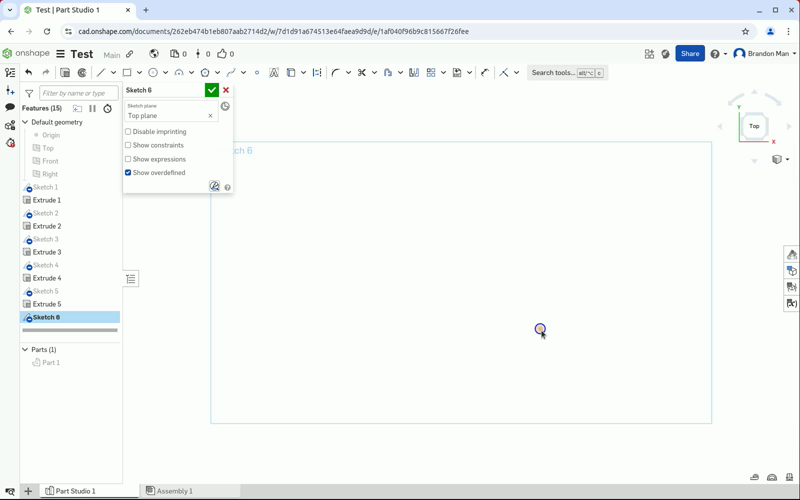
scroll(6)
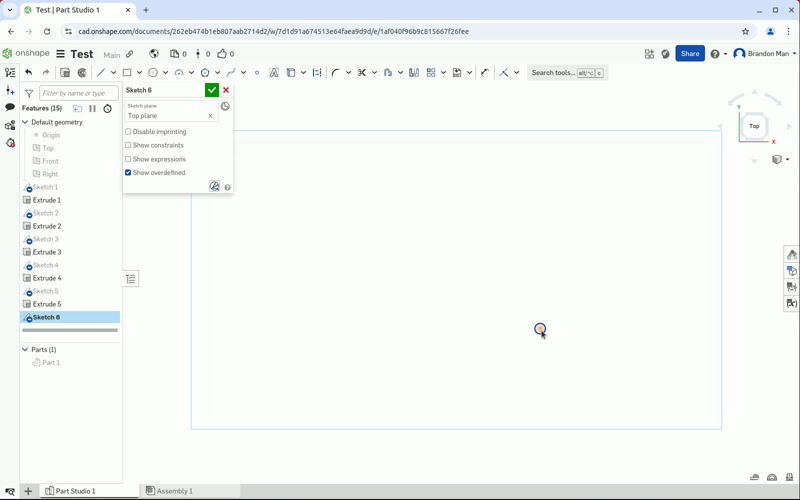
scroll(6)
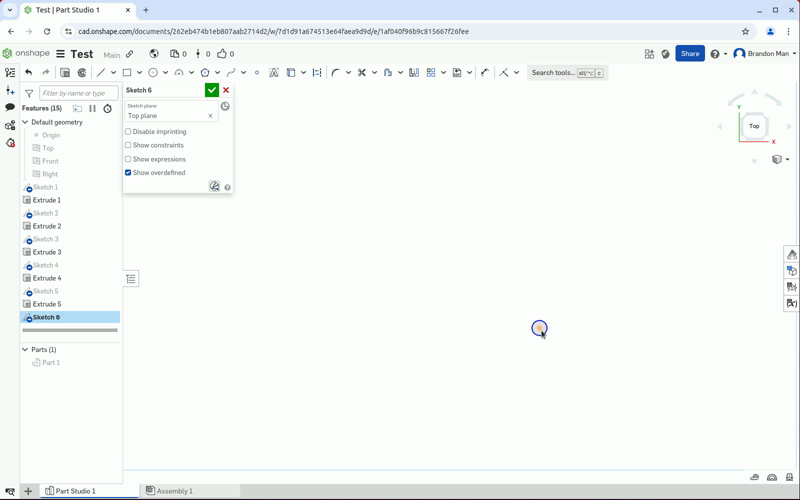
scroll(6)
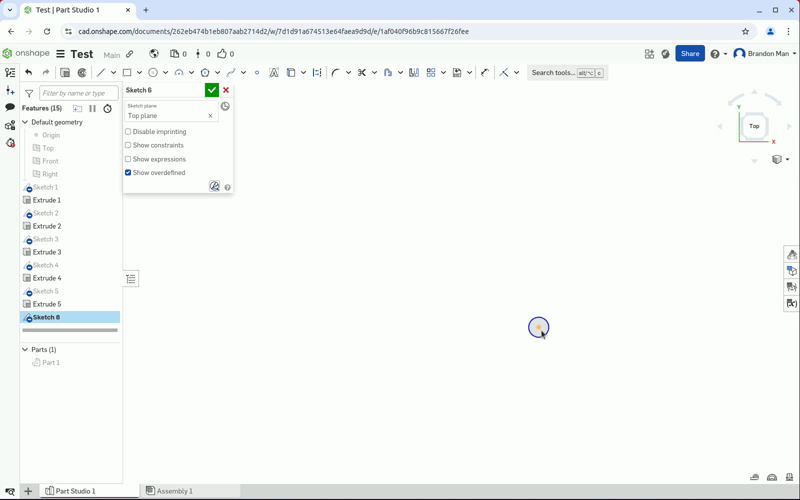
scroll(6)
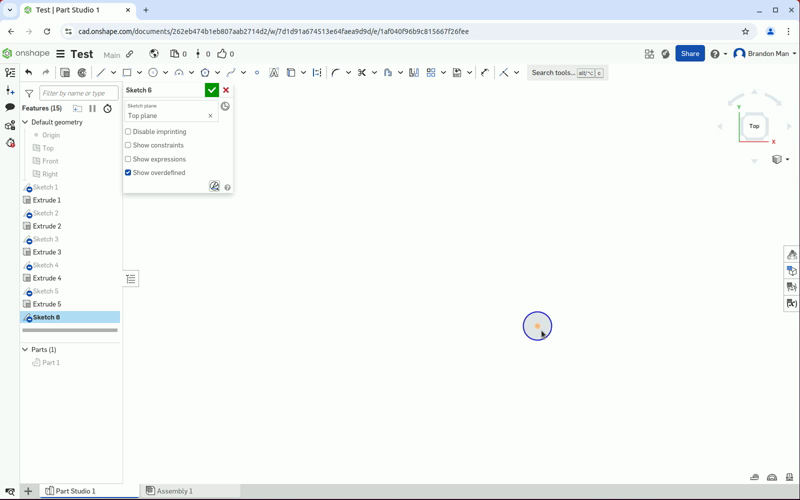
scroll(6)
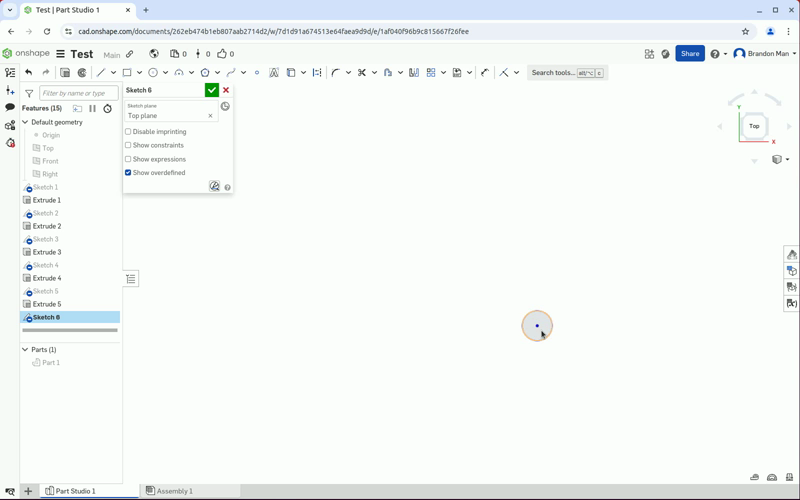
scroll(6)
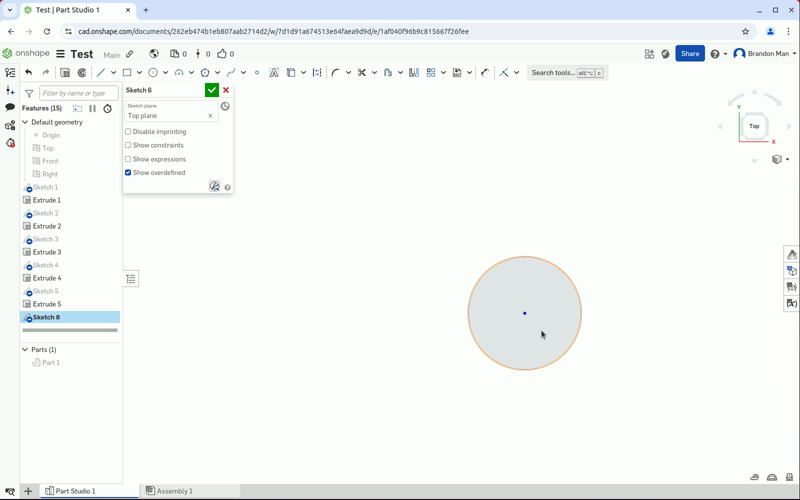
click(541, 330)
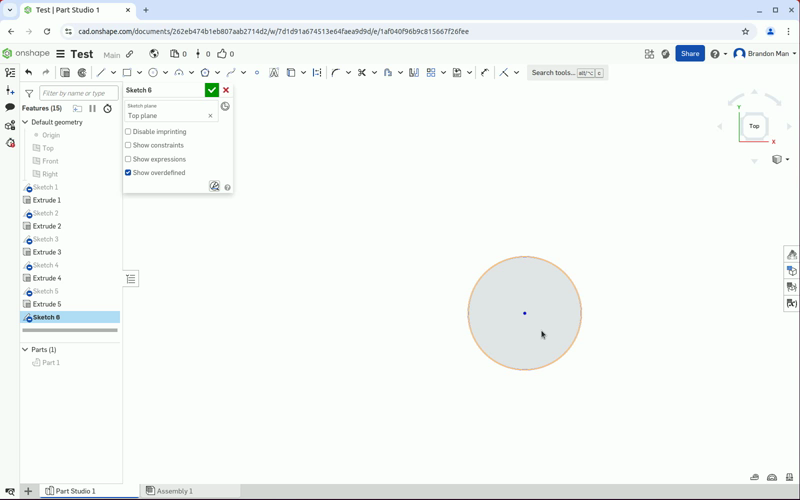
scroll(-6)
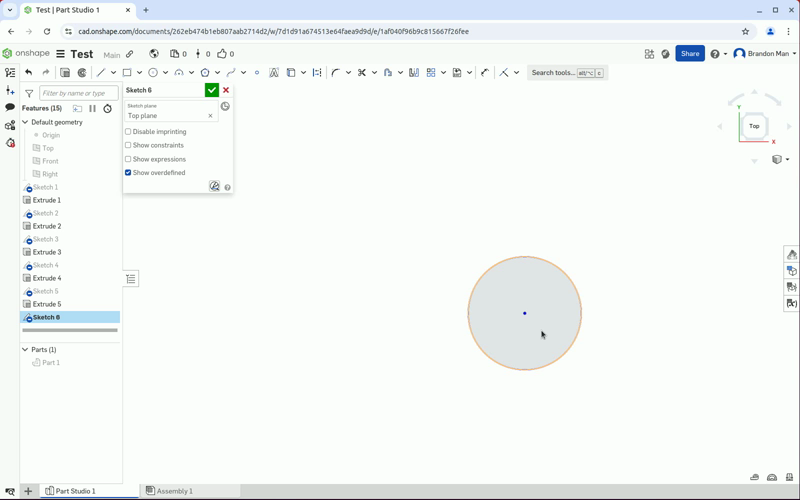
scroll(-6)
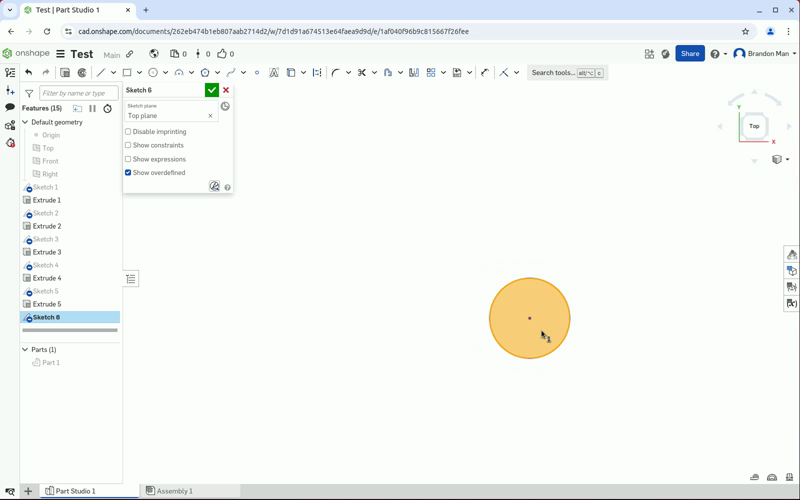
scroll(-6)
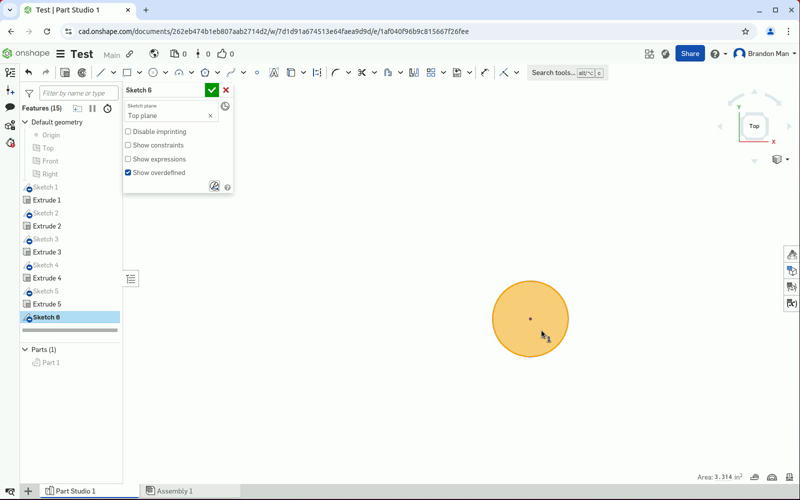
scroll(-6)
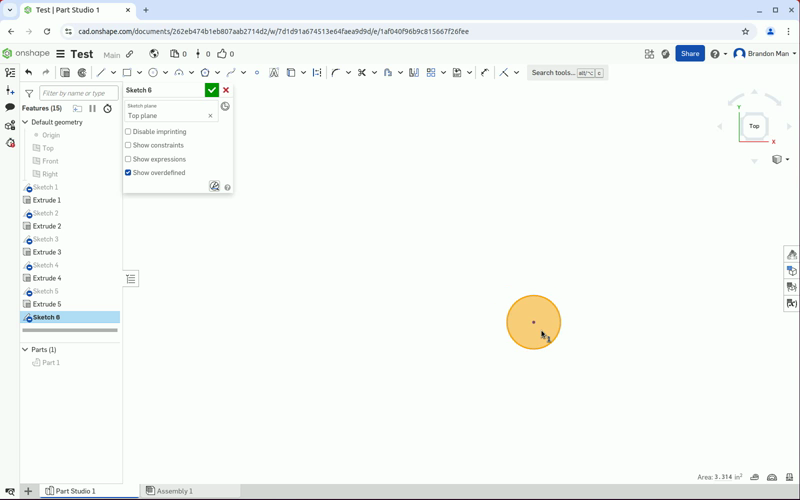
scroll(-6)
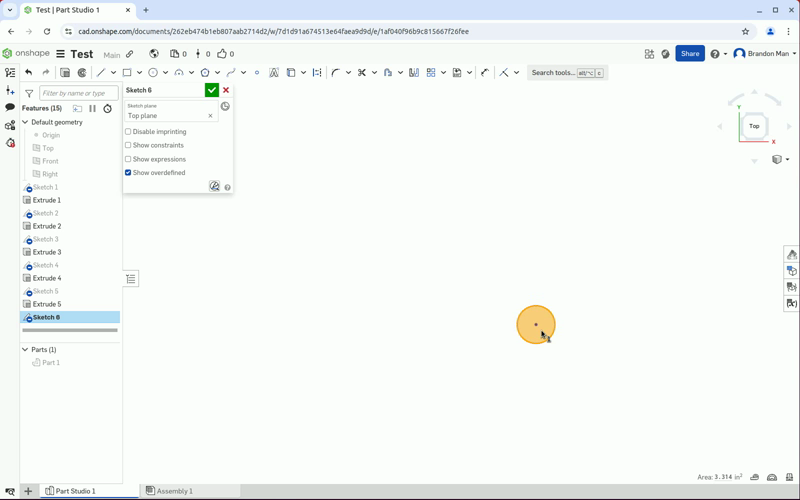
scroll(-6)
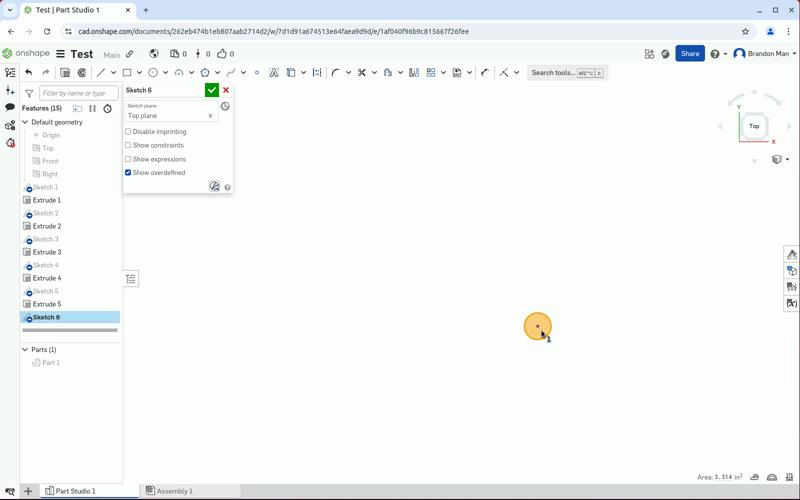
scroll(-6)
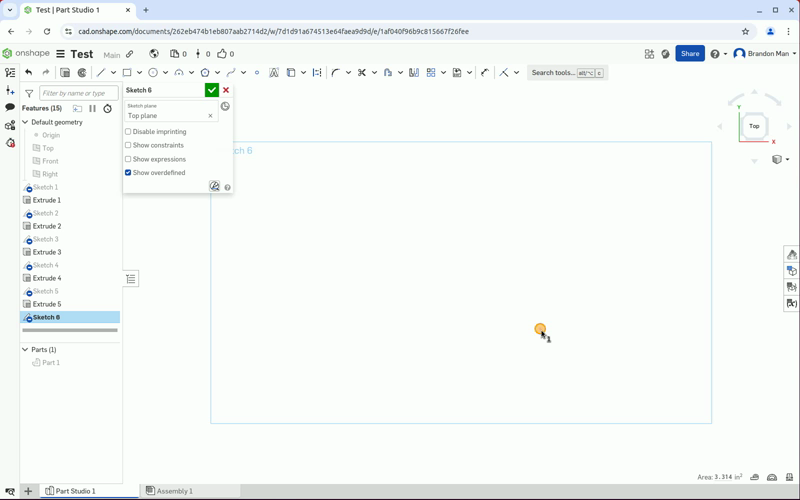
mouse_move(73, 352)
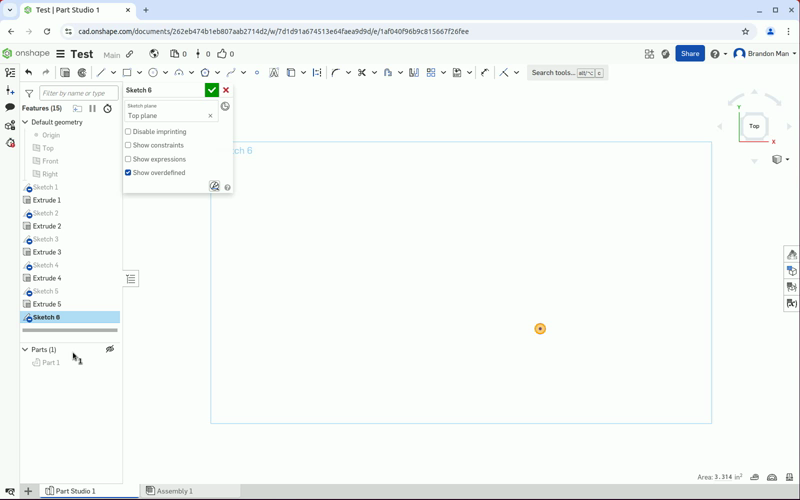
key(shift+y)
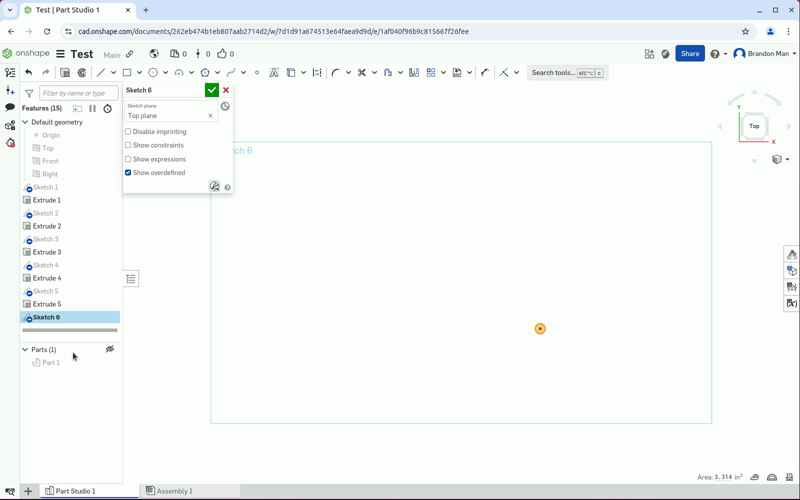
key(shift+e)
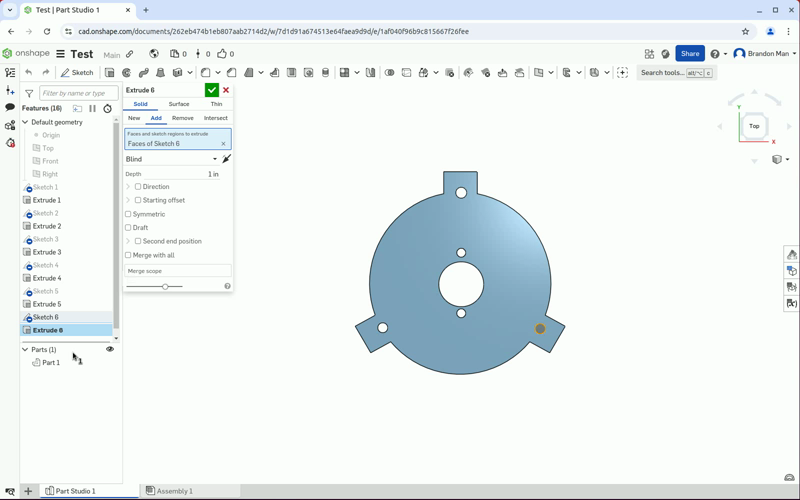
mouse_move(143, 106)
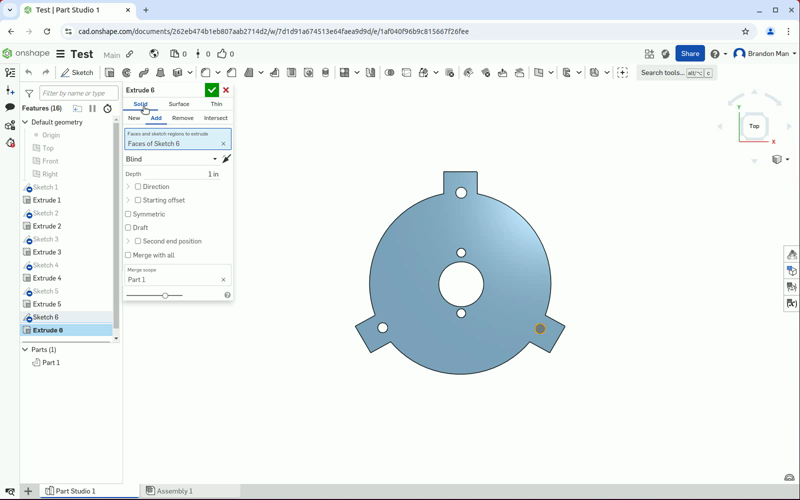
click(143, 106)
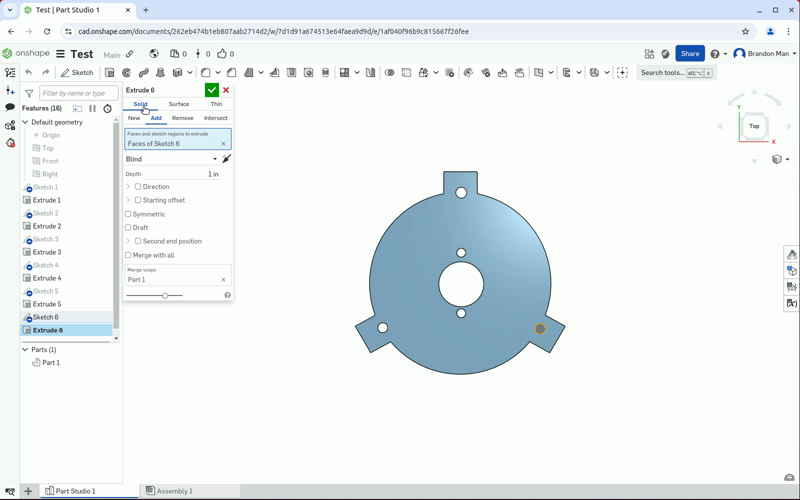
mouse_move(186, 120)
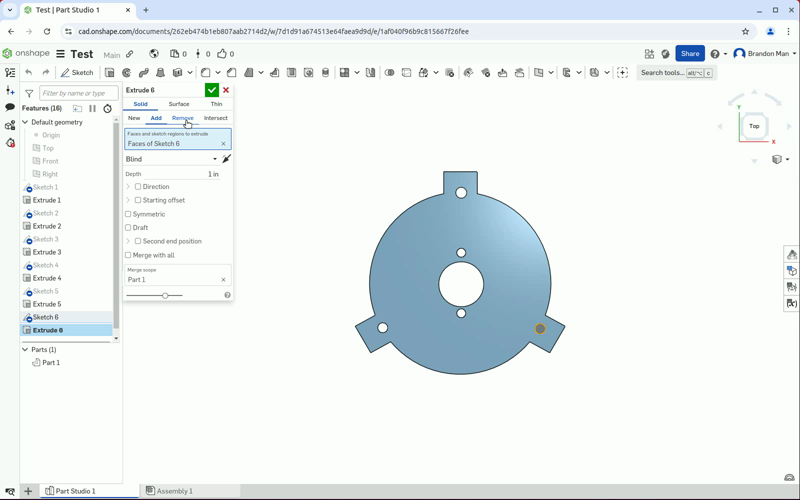
click(186, 120)
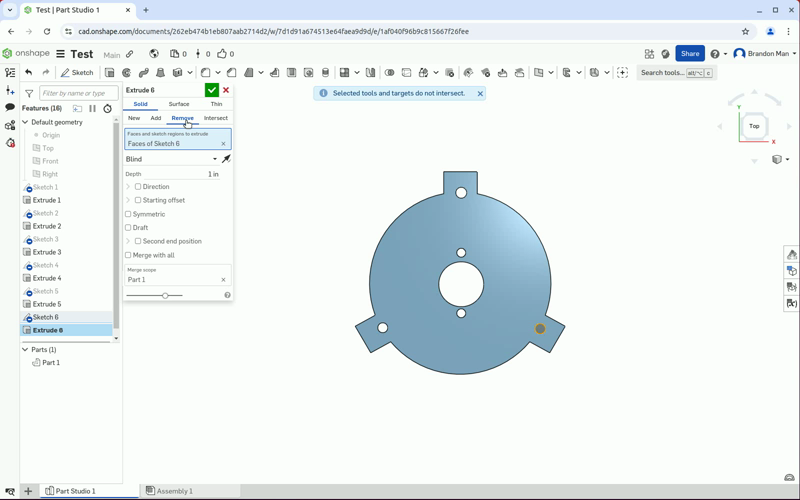
key(tab, 4)
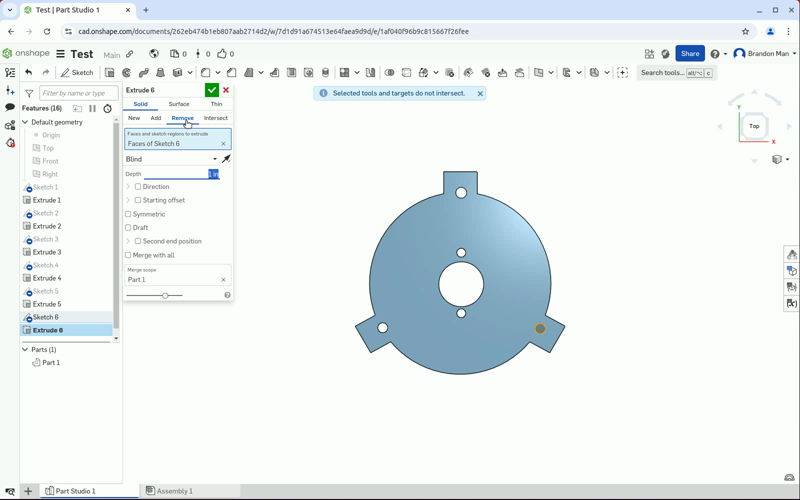
text(-0.963)
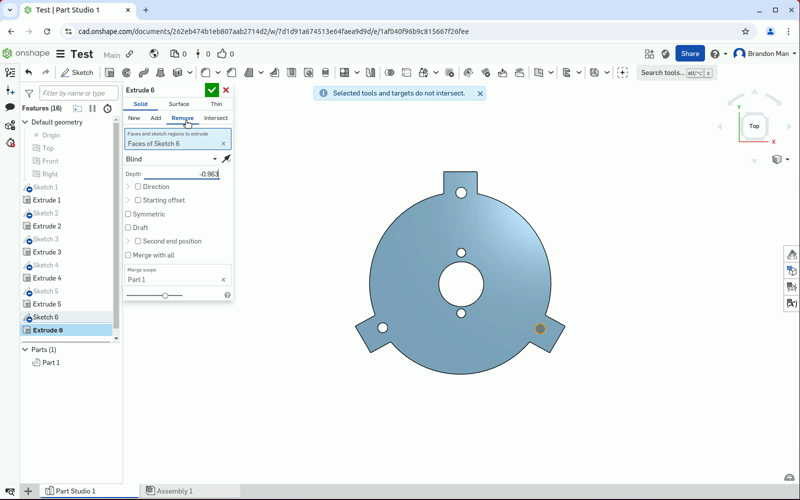
key(tab, 6)
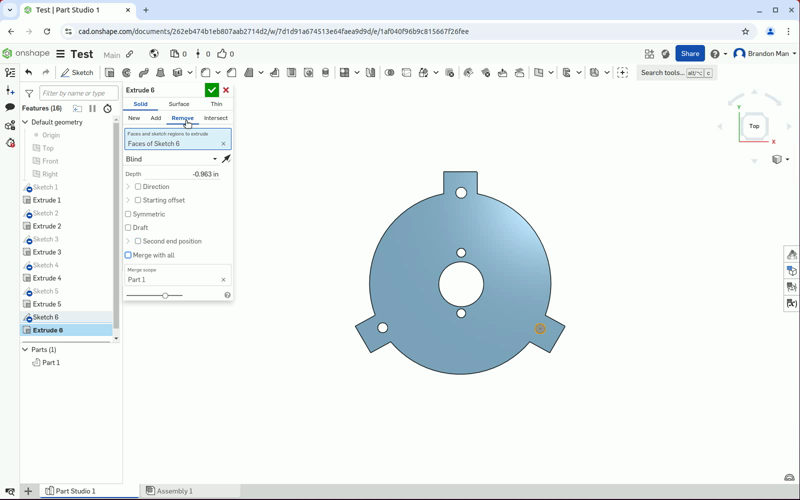
key(space)
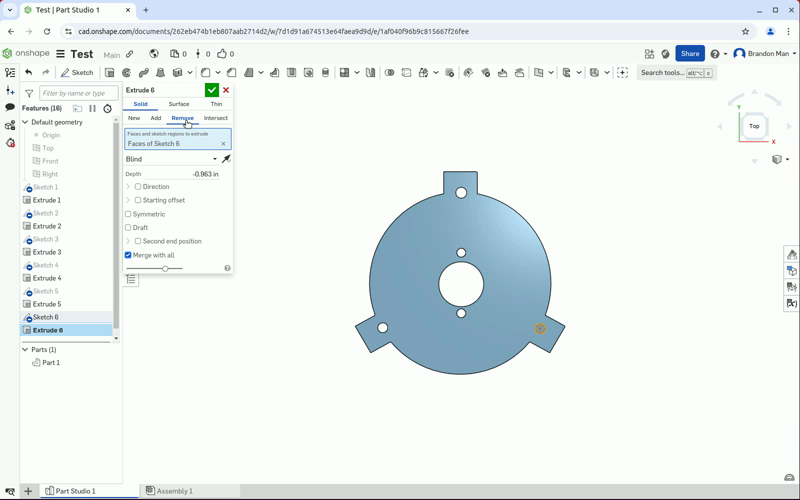
key(enter)
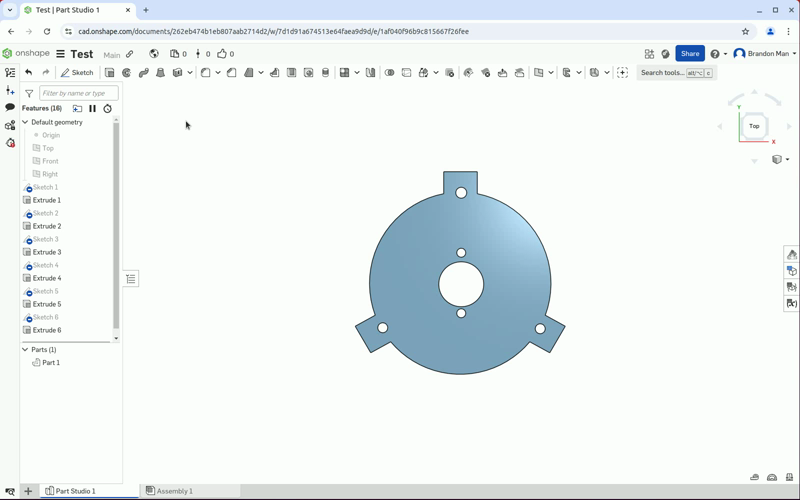
key(shift+h)
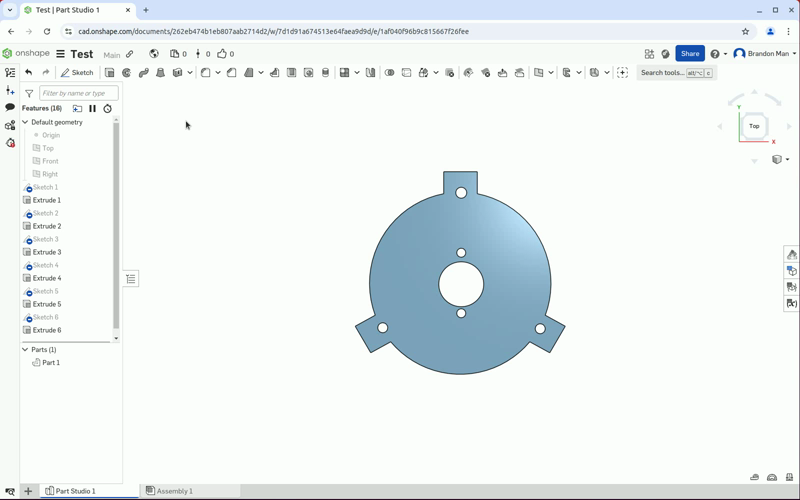
key(shift+h)
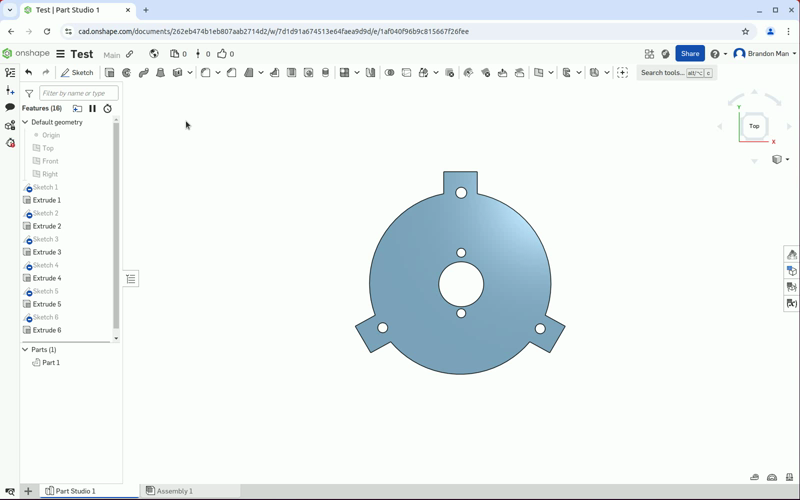
mouse_move(69, 189)
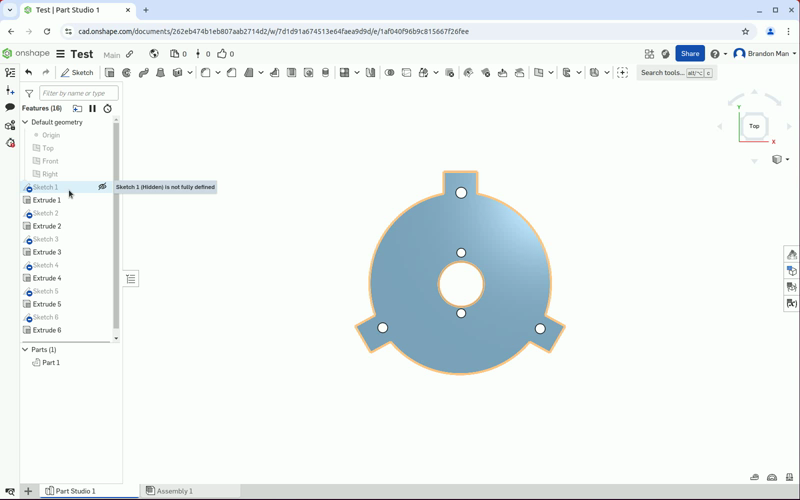
click(69, 189)
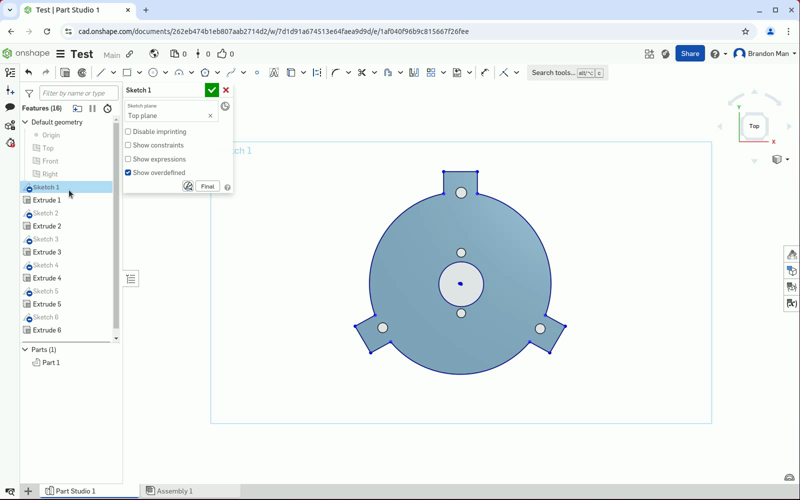
mouse_move(229, 92)
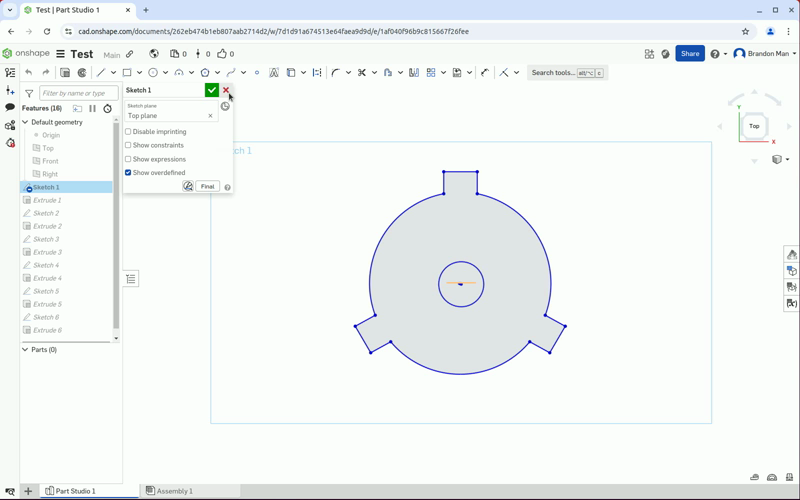
click(229, 92)
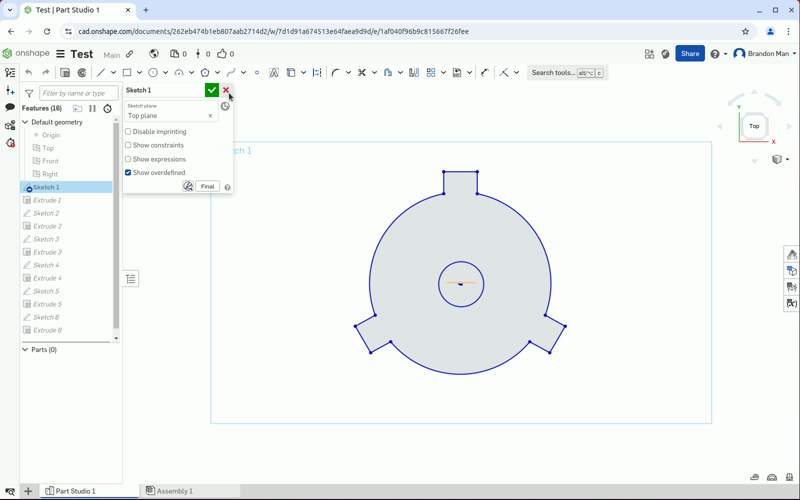
key(shift+s)
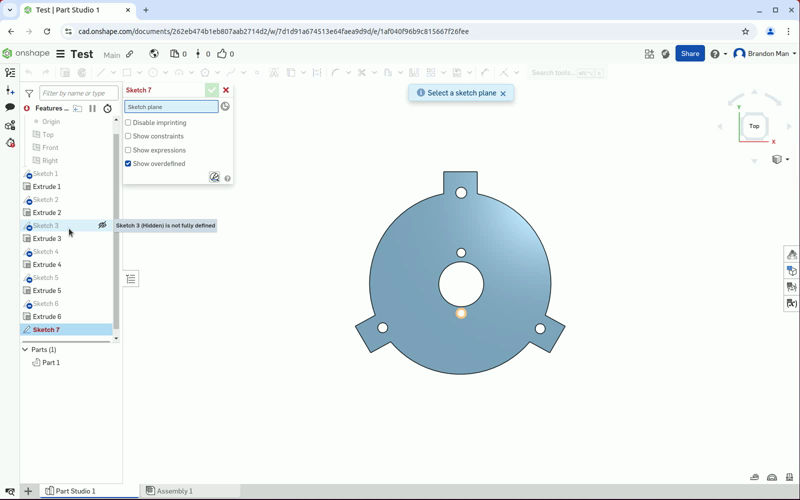
scroll(3)
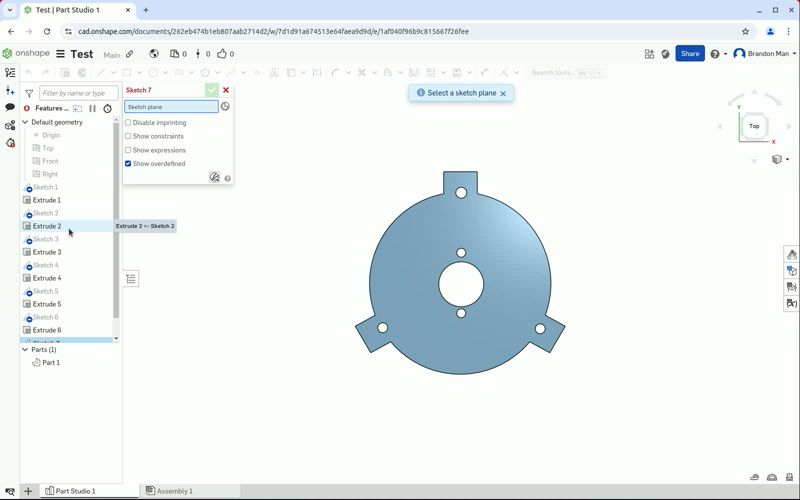
mouse_move(69, 150)
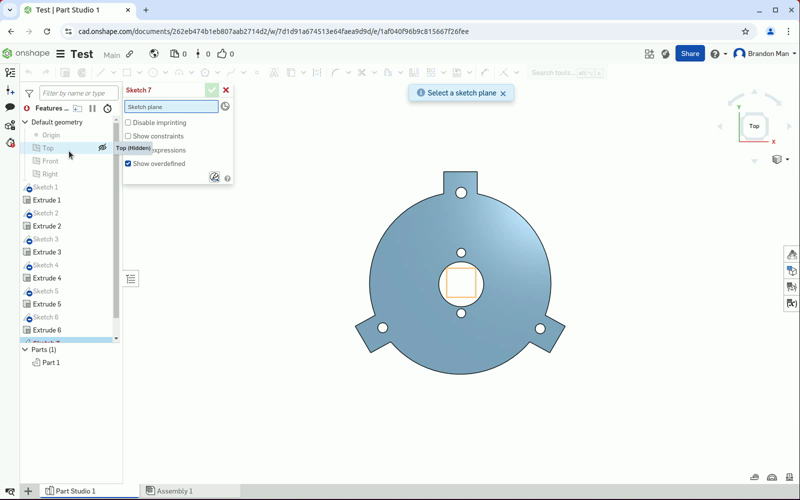
click(69, 150)
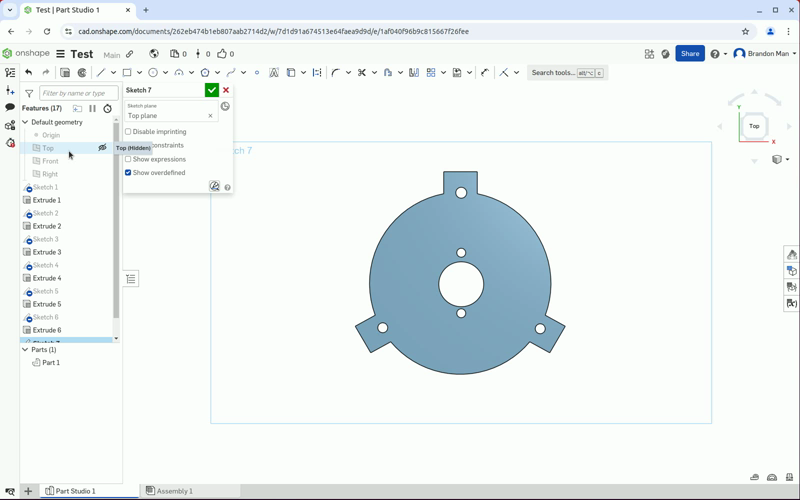
mouse_move(73, 352)
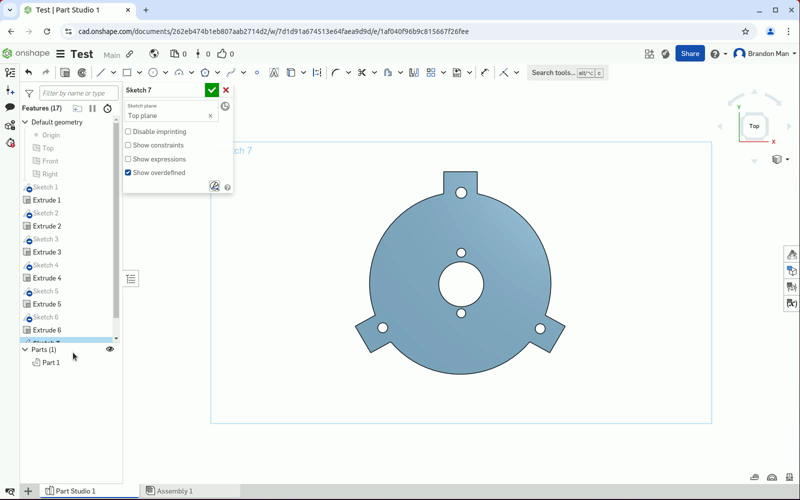
key(y)
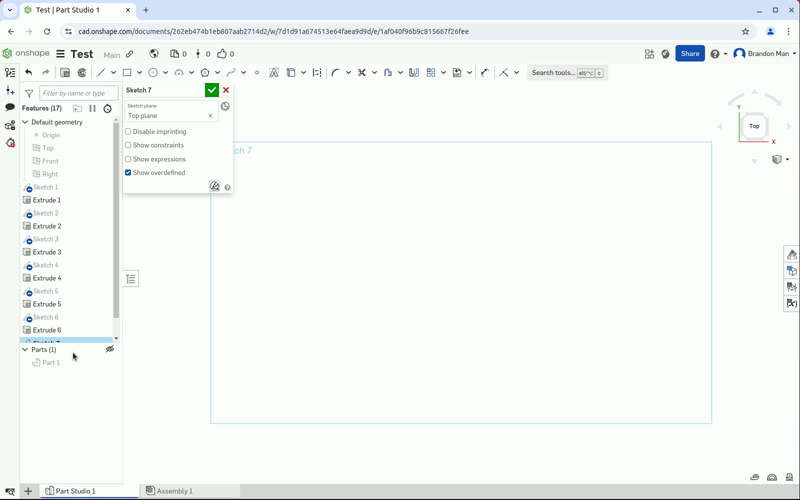
key(c)
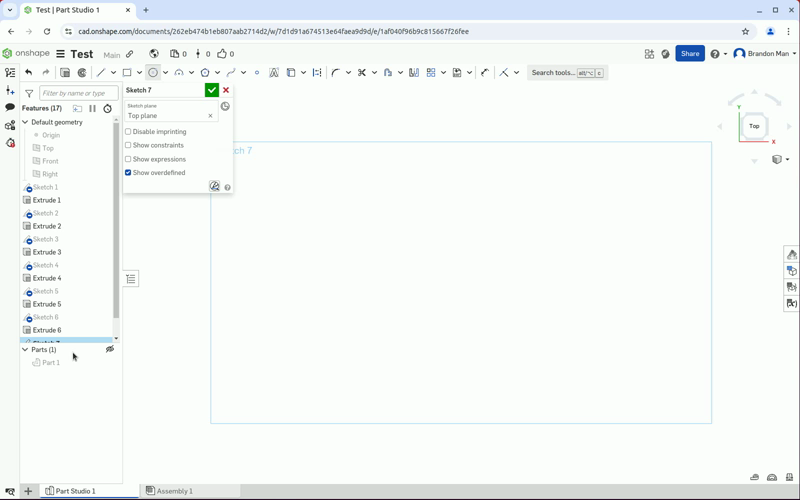
key_down(shift)
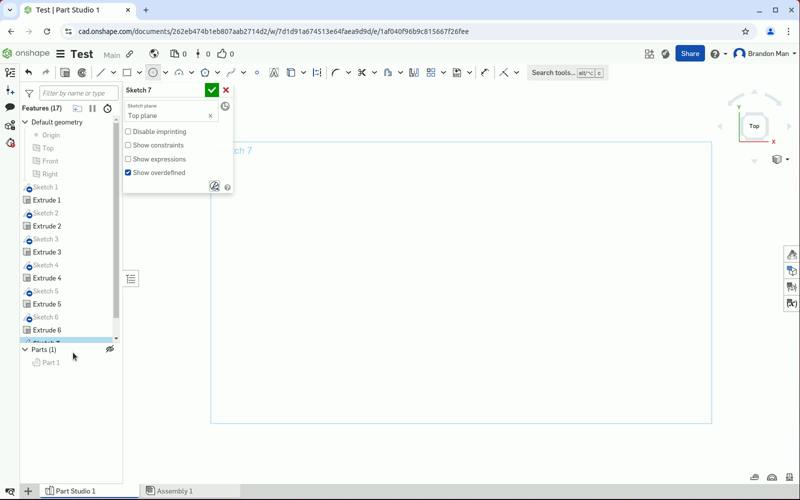
mouse_move(392, 243)
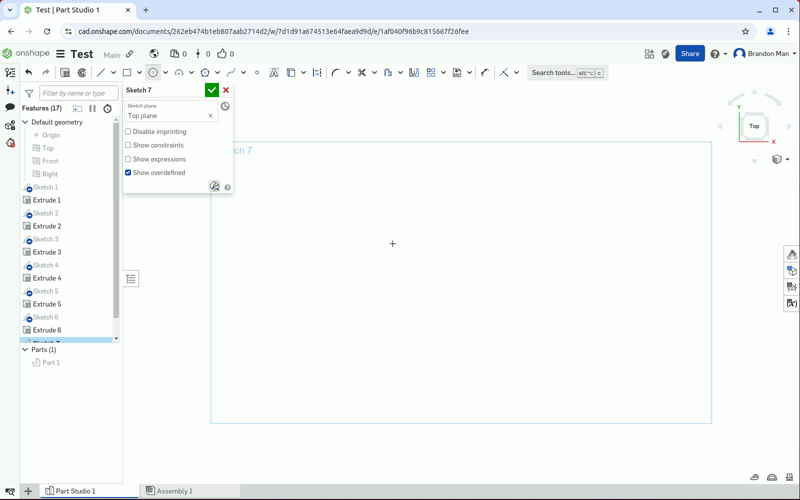
click(392, 243)
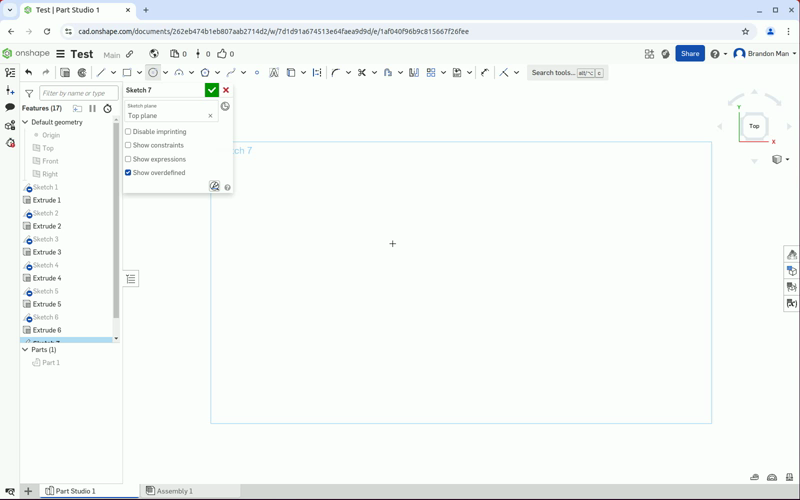
key_up(shift)
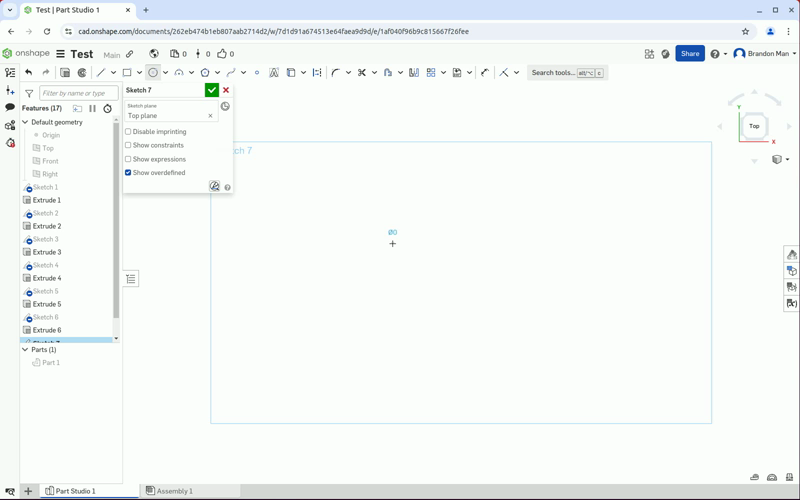
mouse_move(397, 243)
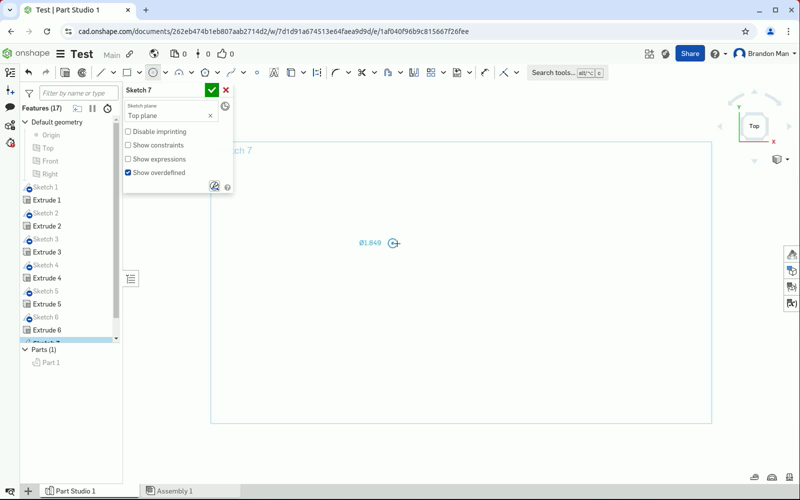
click(397, 243)
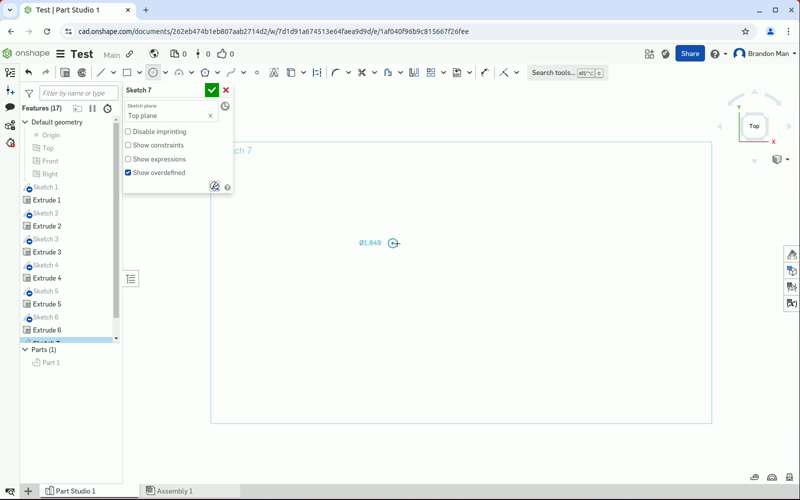
key(esc)
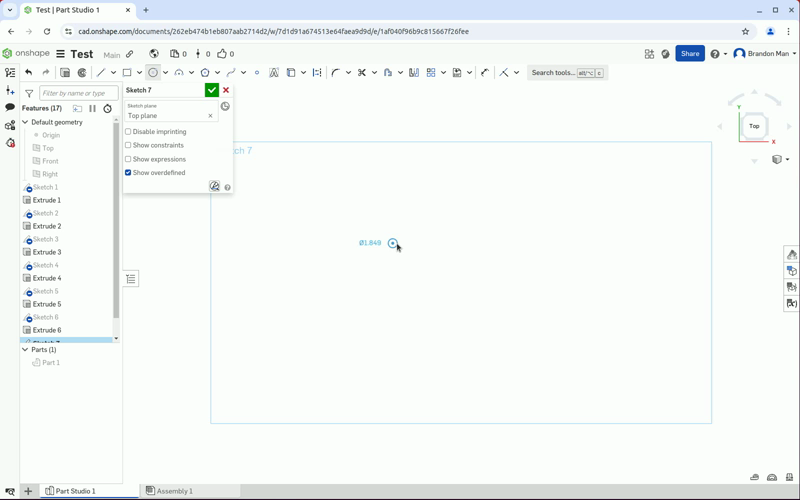
mouse_move(390, 240)
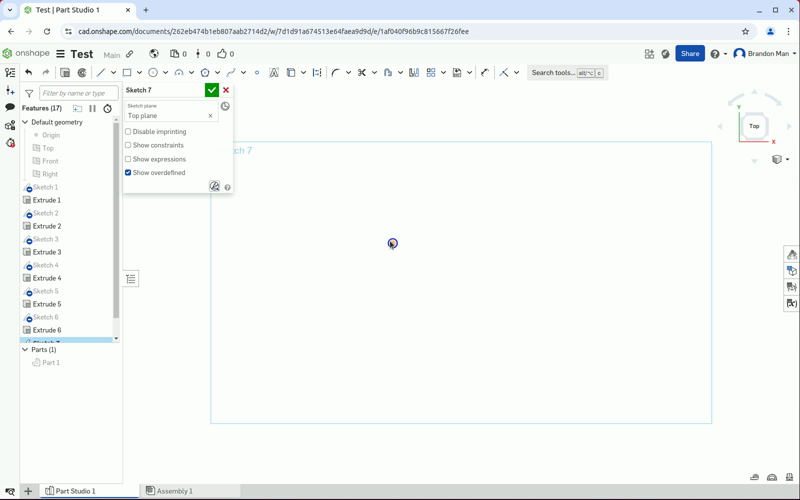
scroll(6)
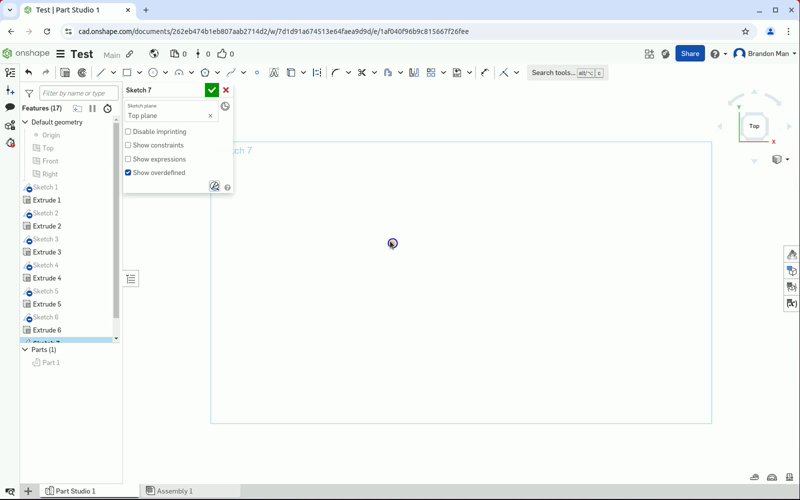
scroll(6)
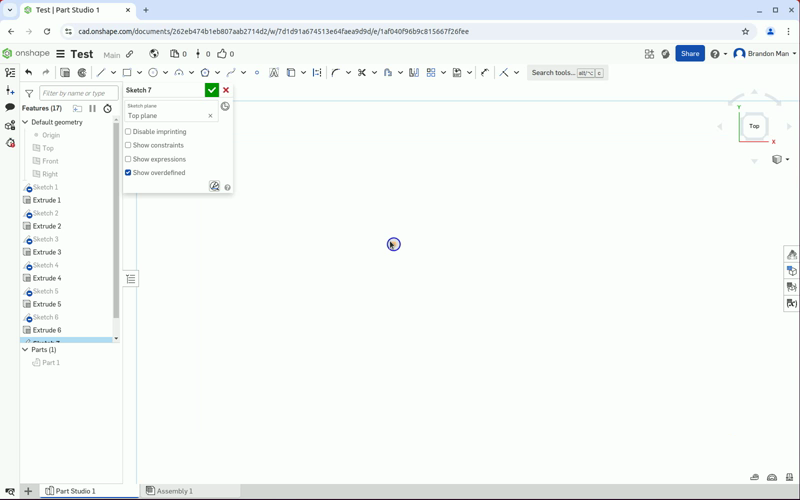
scroll(6)
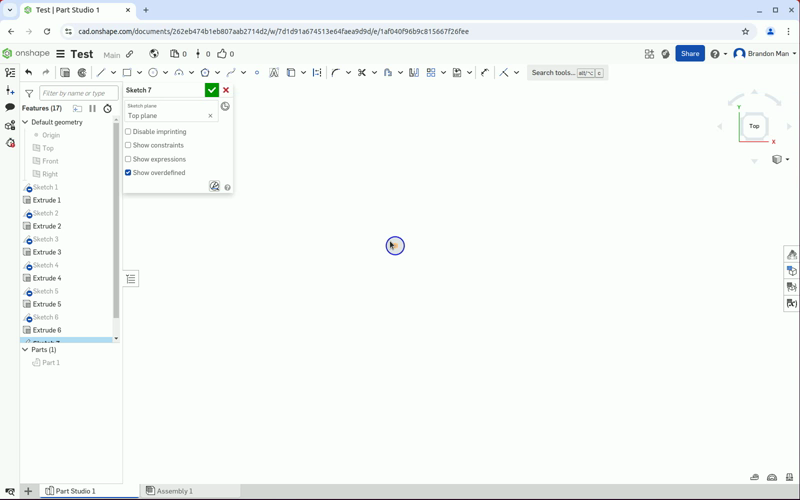
scroll(6)
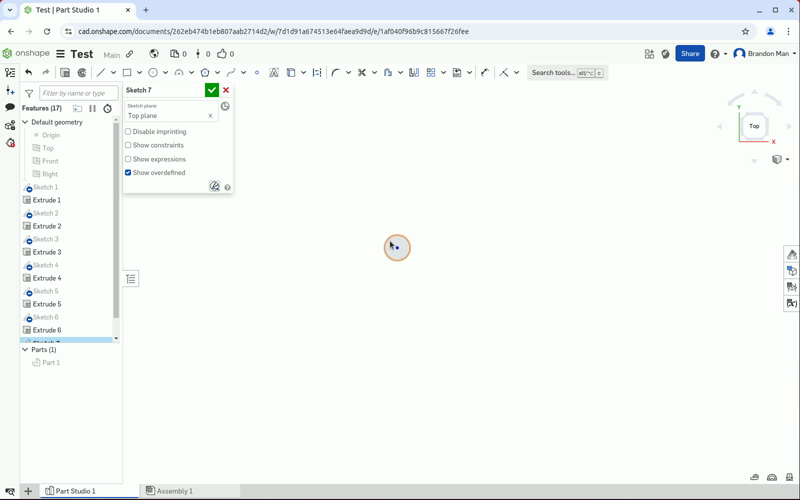
scroll(6)
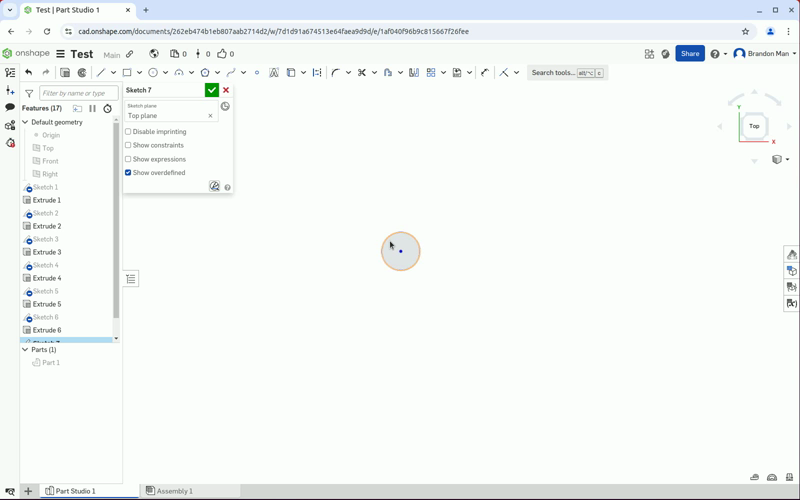
scroll(6)
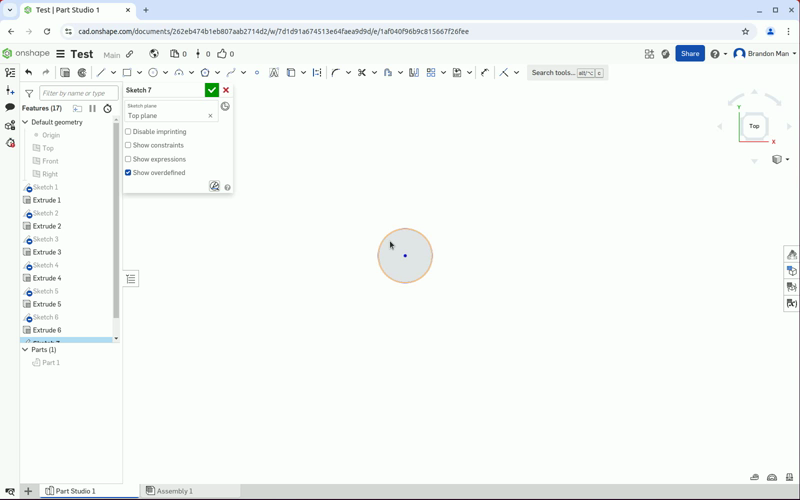
scroll(6)
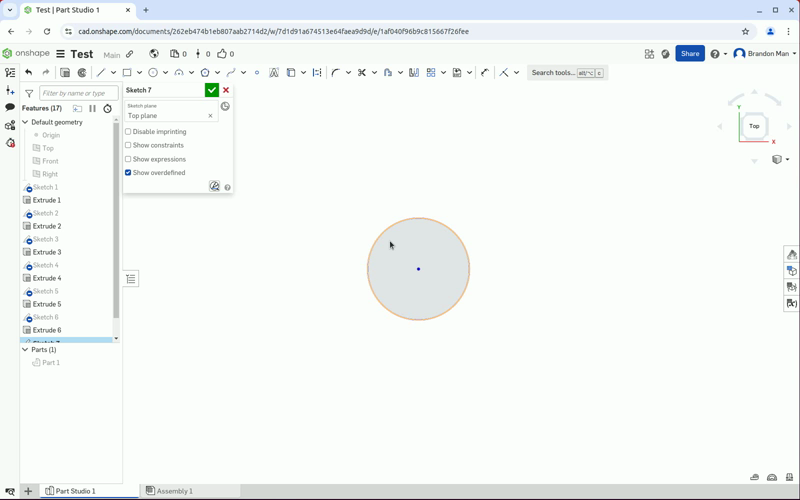
click(390, 240)
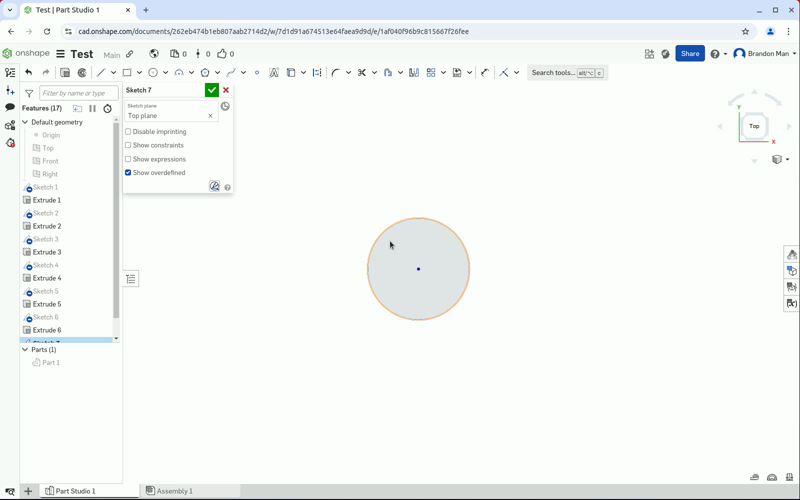
scroll(-6)
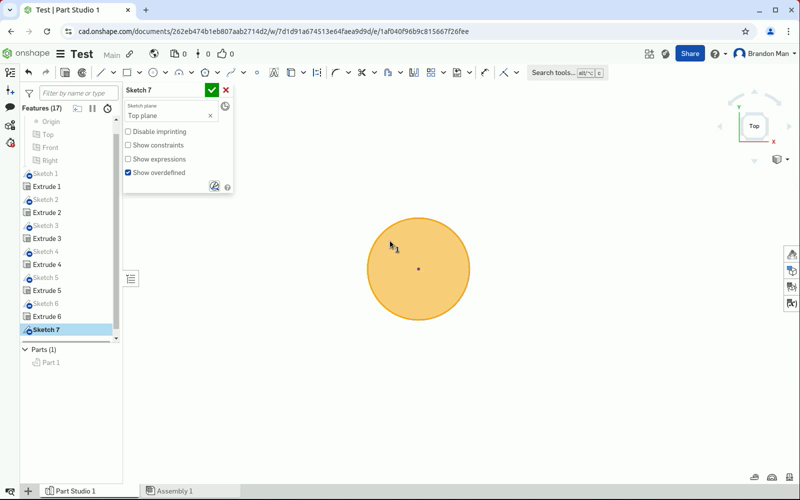
scroll(-6)
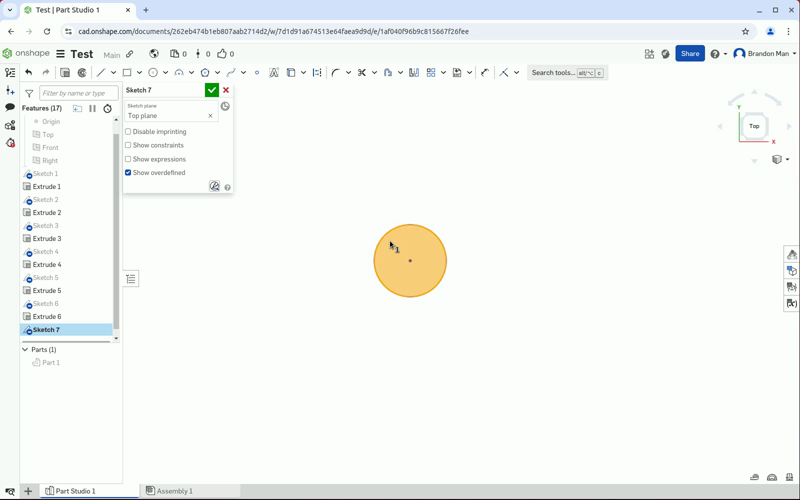
scroll(-6)
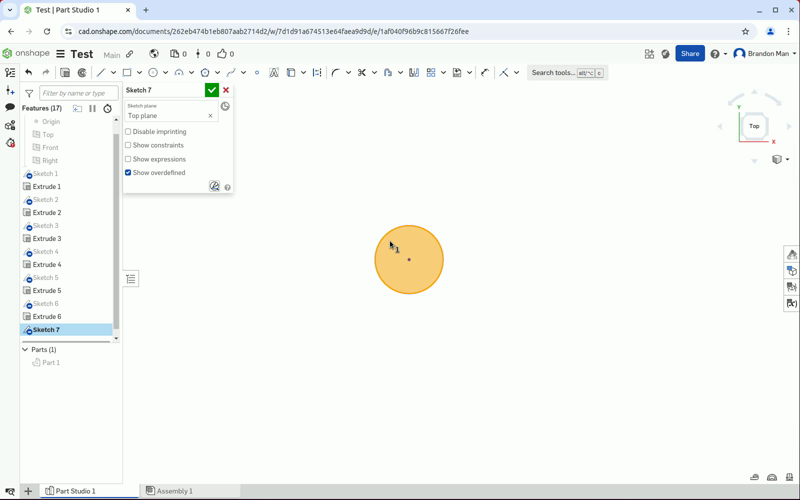
scroll(-6)
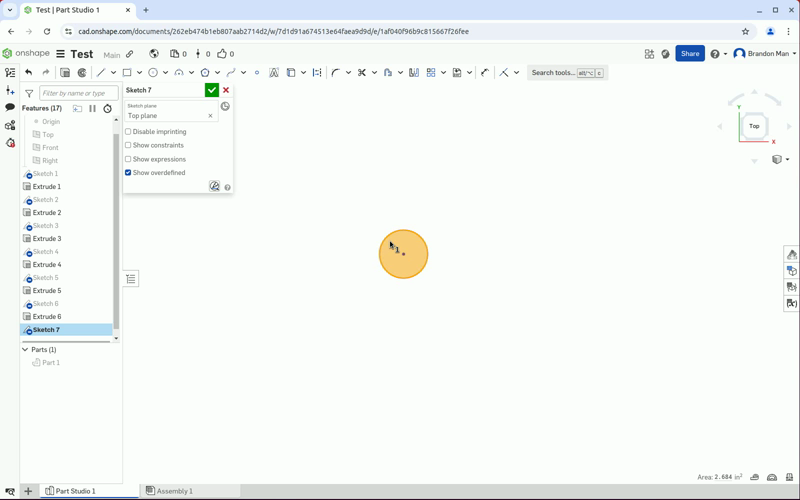
scroll(-6)
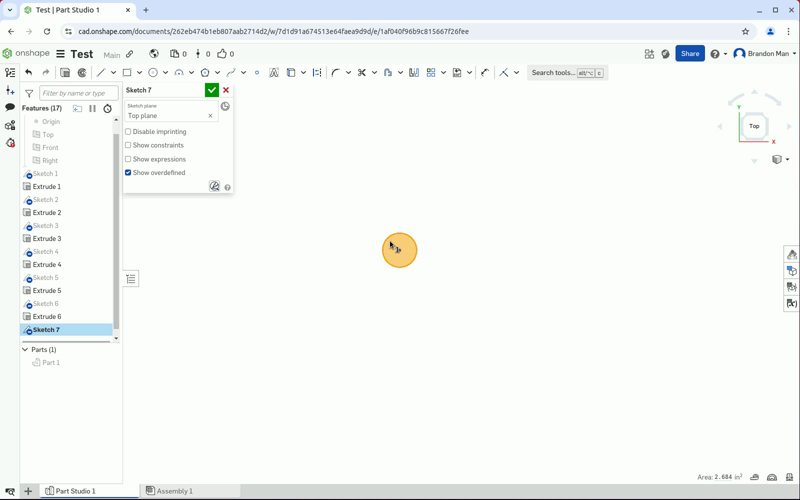
scroll(-6)
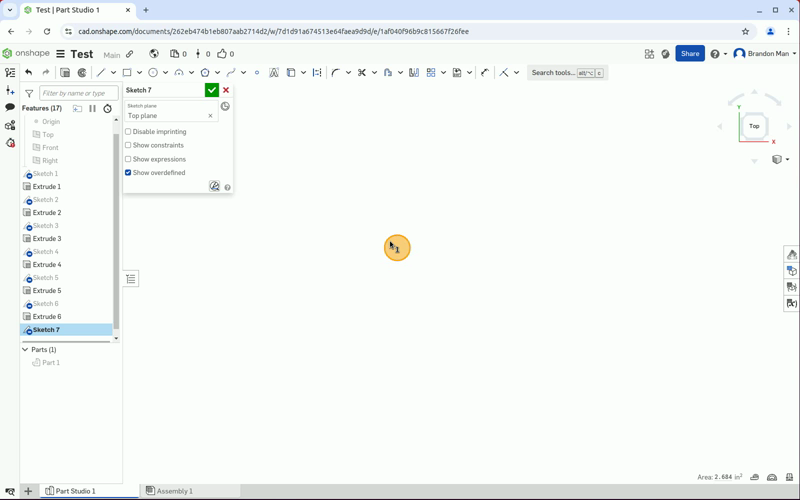
scroll(-6)
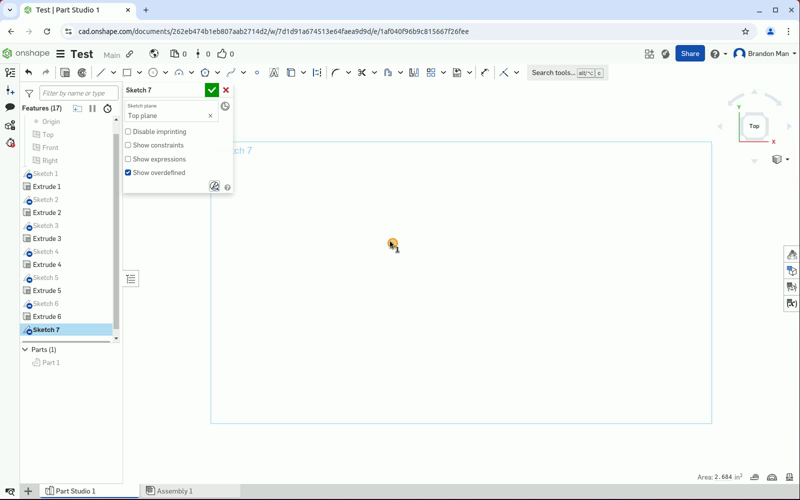
mouse_move(73, 352)
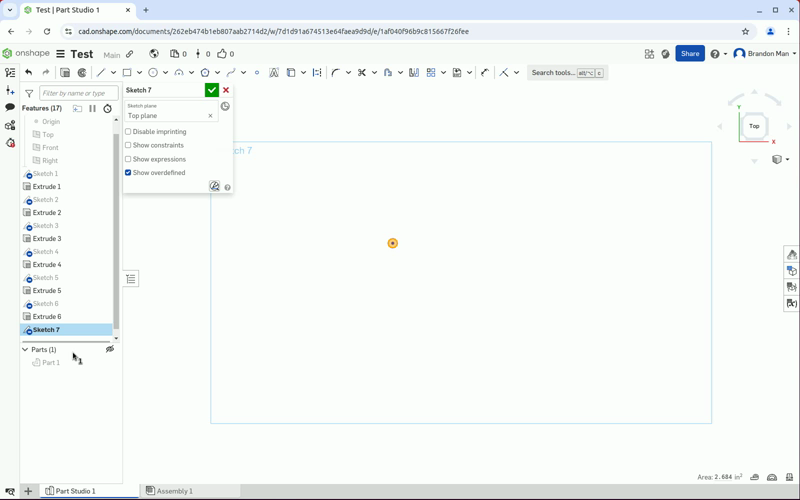
key(shift+y)
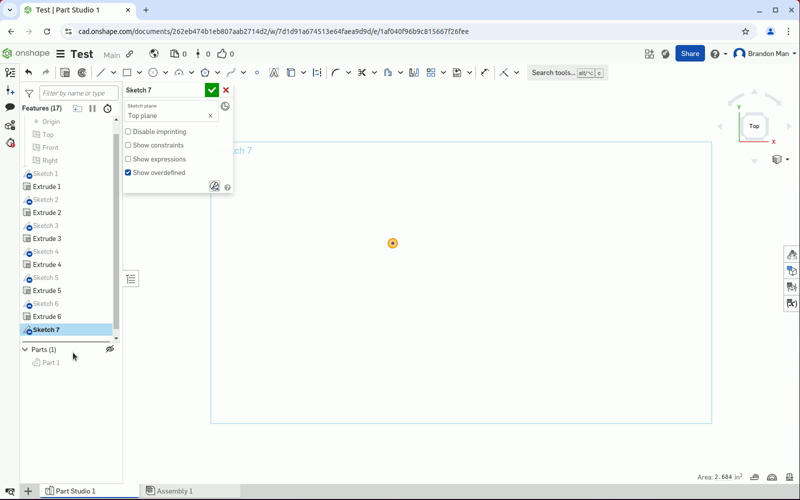
key(shift+e)
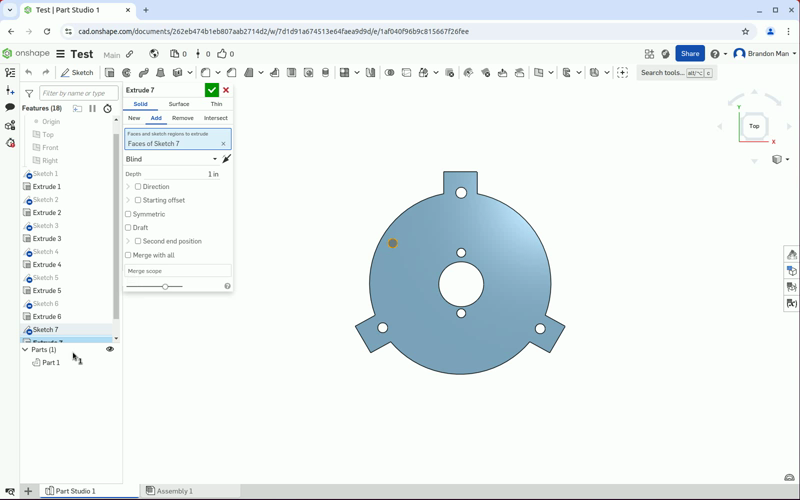
mouse_move(143, 106)
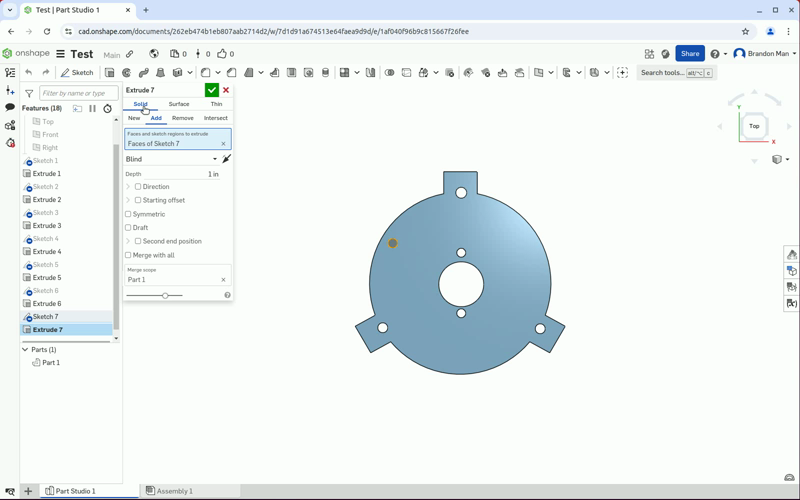
click(143, 106)
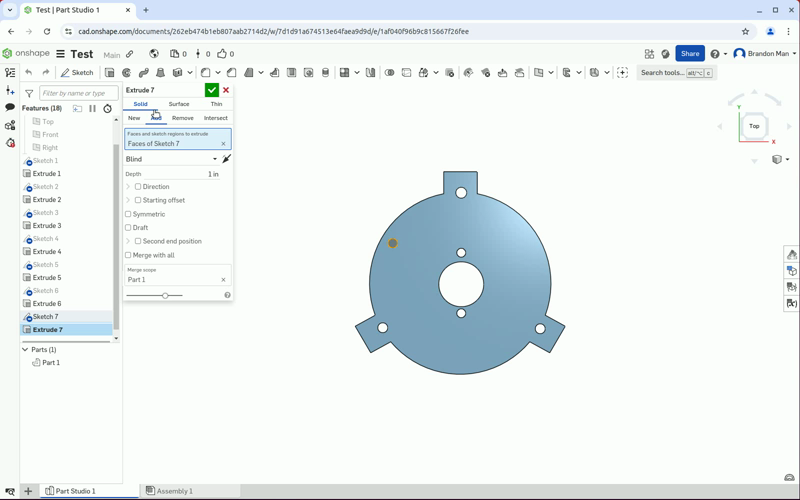
mouse_move(186, 120)
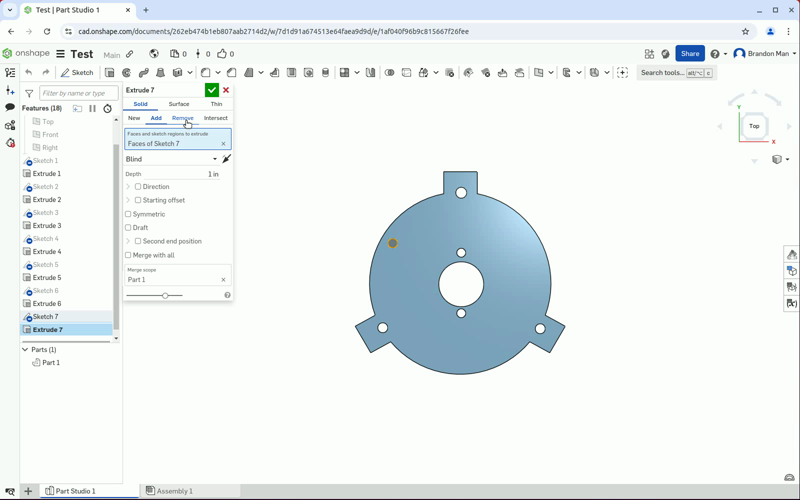
click(186, 120)
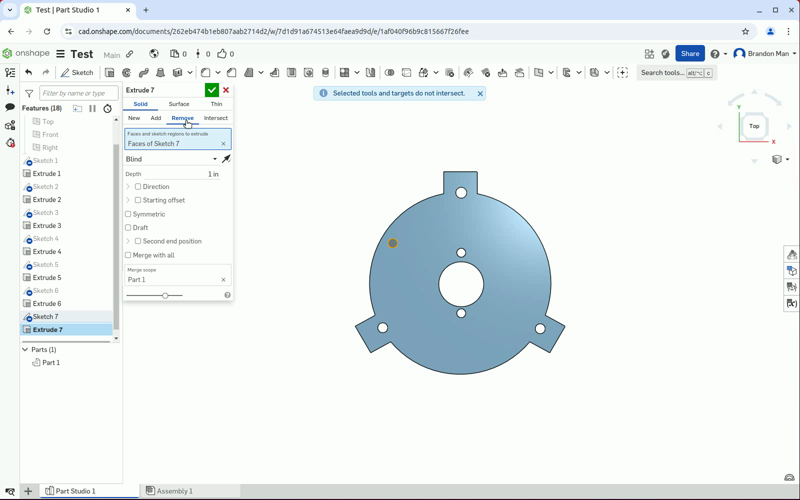
key(tab, 4)
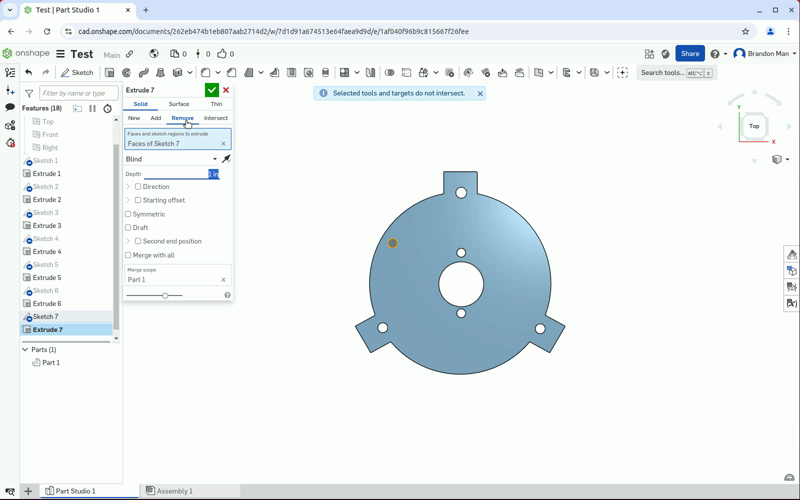
text(-0.963)
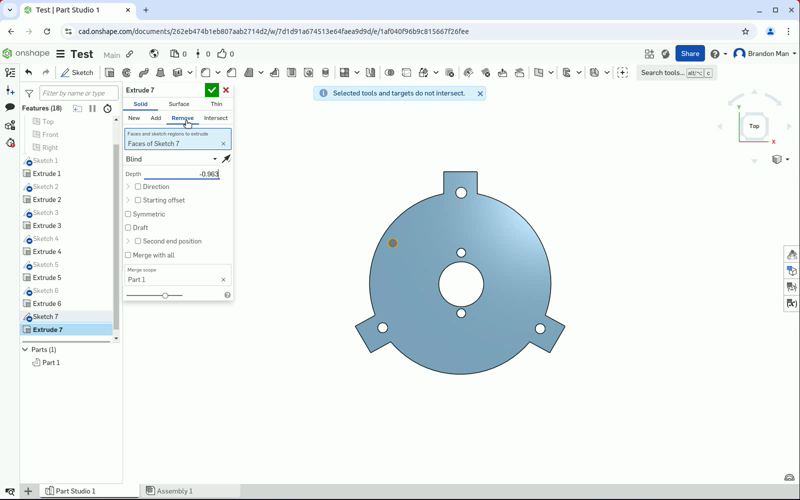
key(tab, 6)
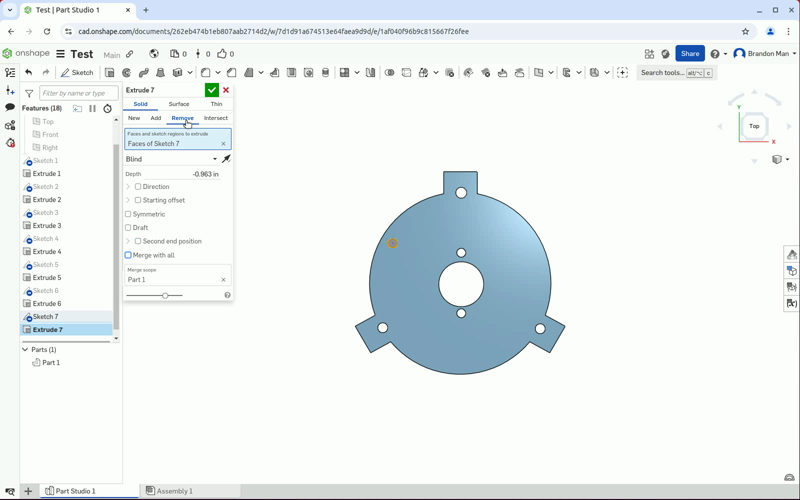
key(space)
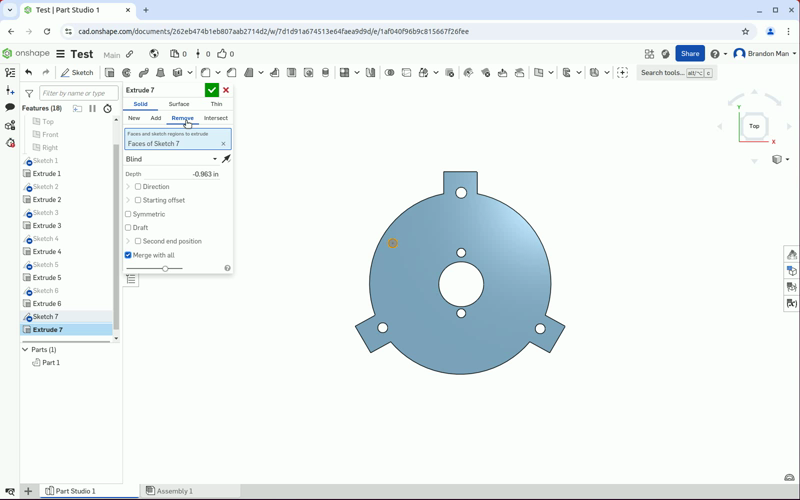
key(enter)
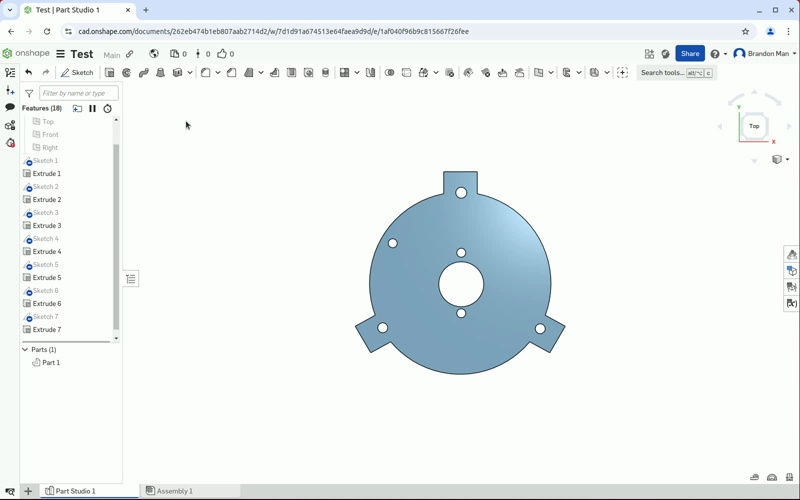
key(shift+h)
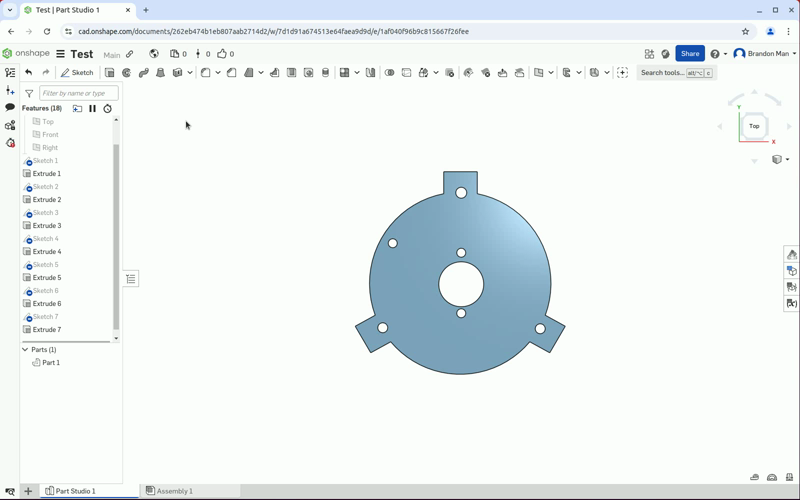
key(shift+h)
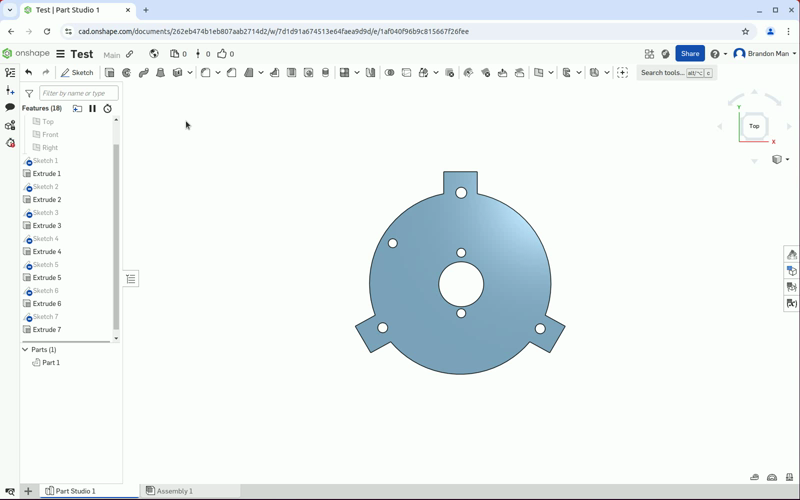
mouse_move(69, 163)
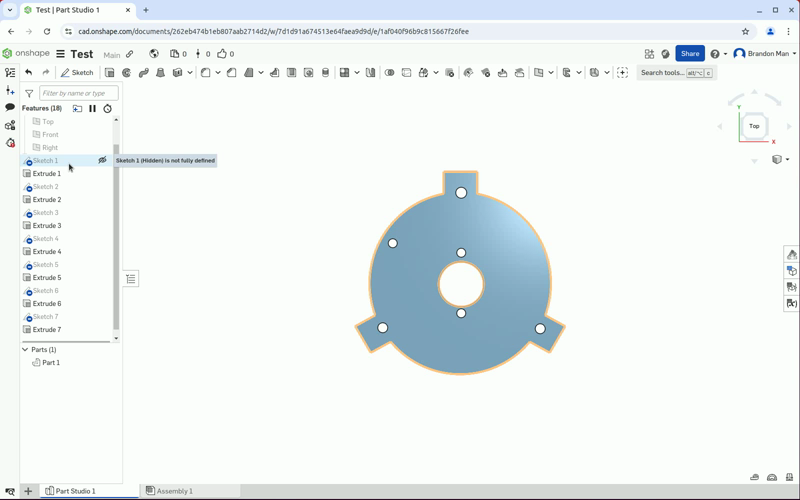
click(69, 163)
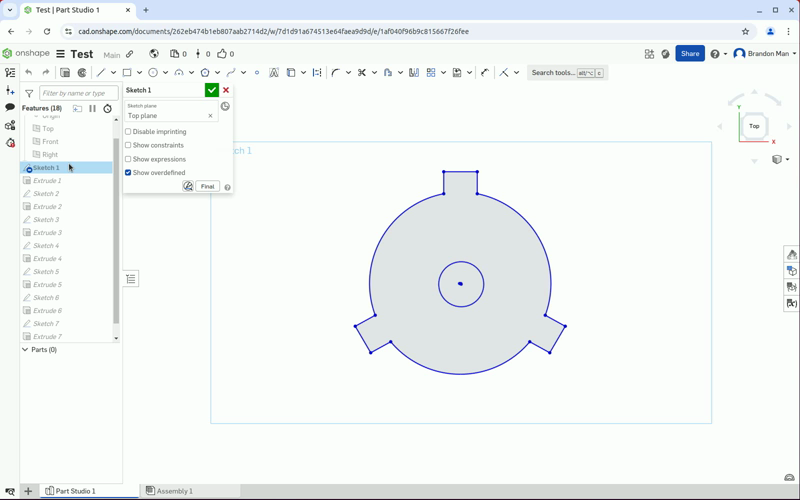
mouse_move(229, 92)
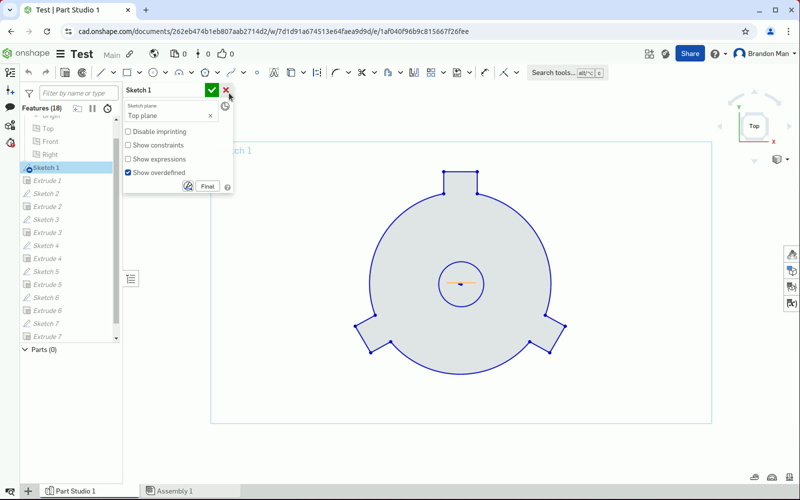
click(229, 92)
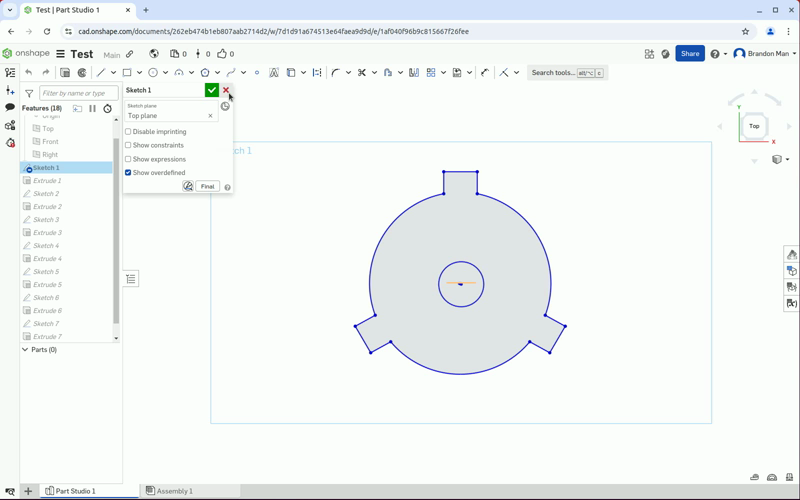
key(shift+s)
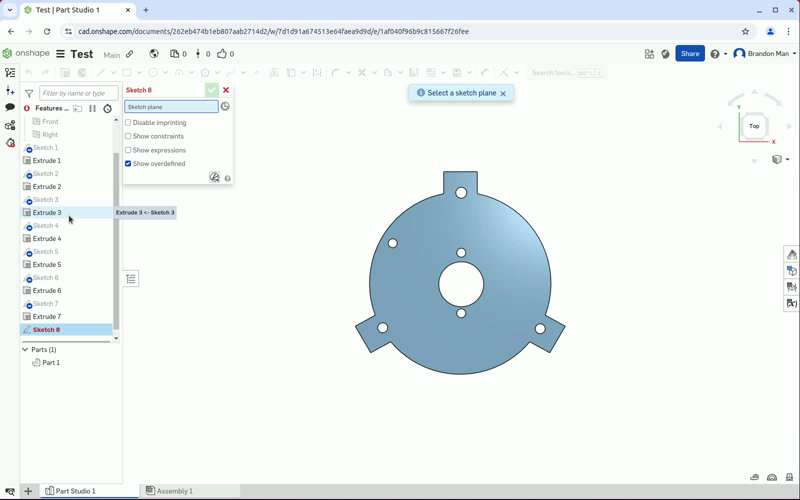
scroll(3)
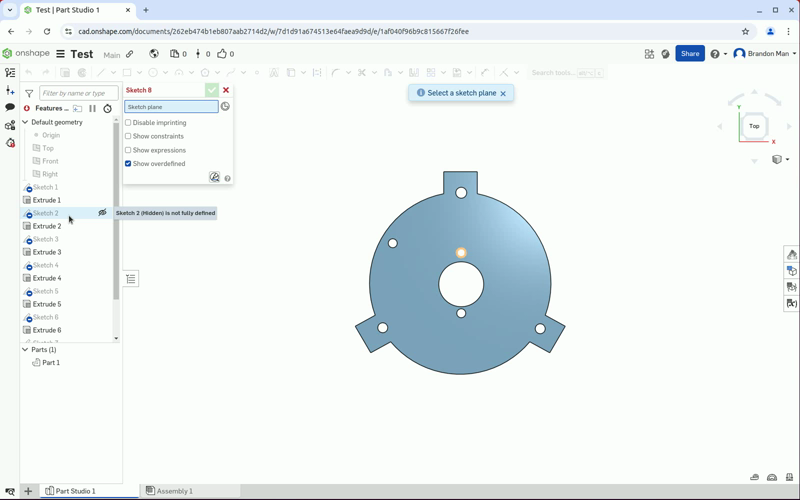
mouse_move(69, 150)
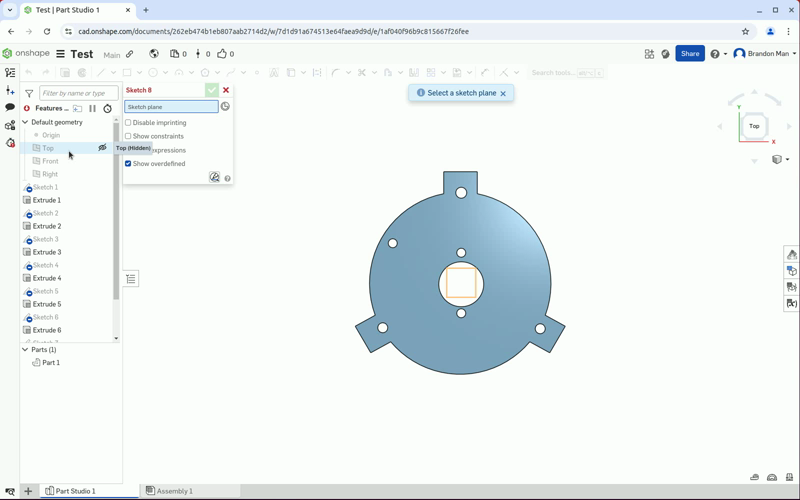
click(69, 150)
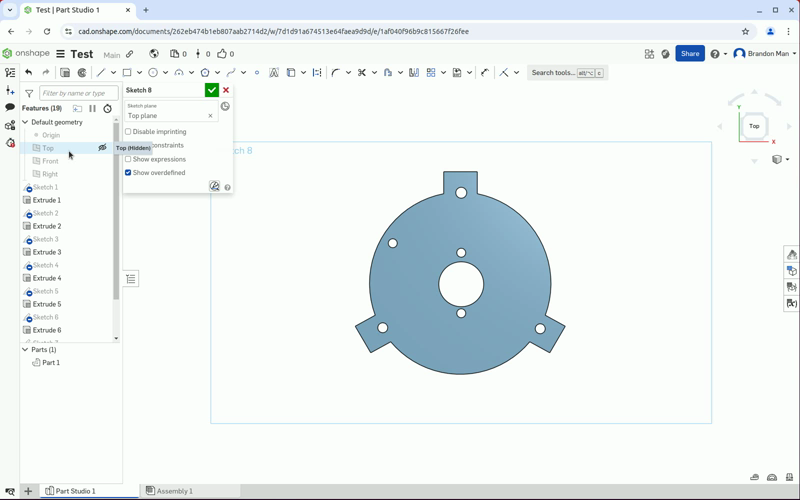
mouse_move(73, 352)
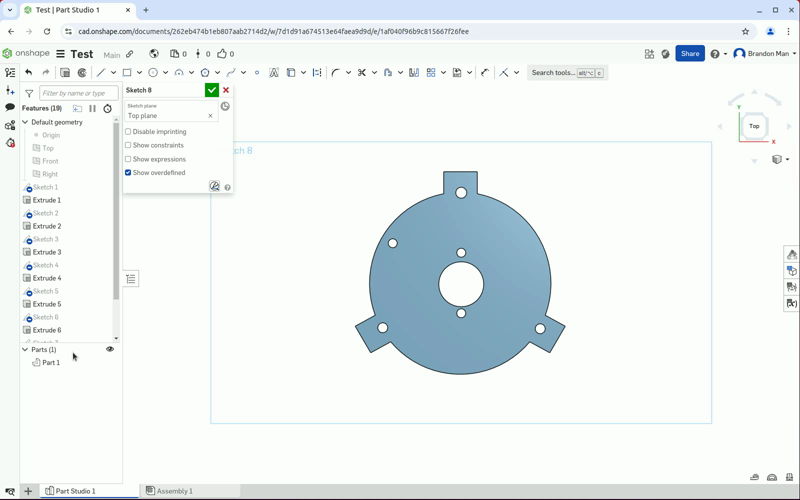
key(y)
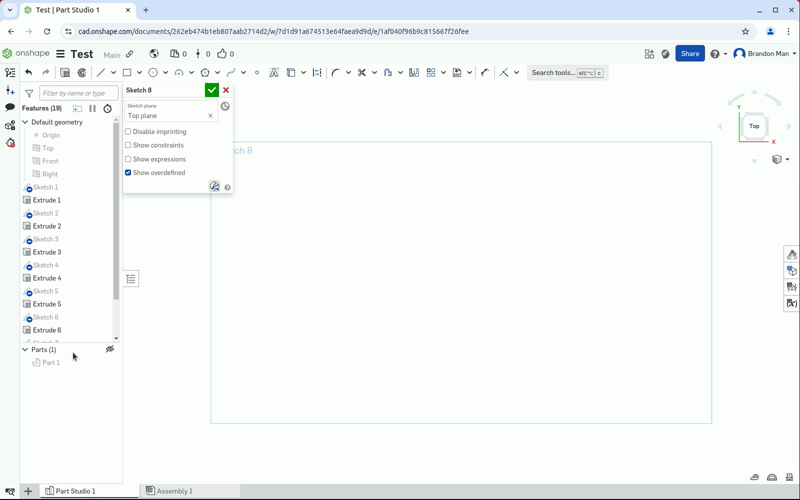
key(c)
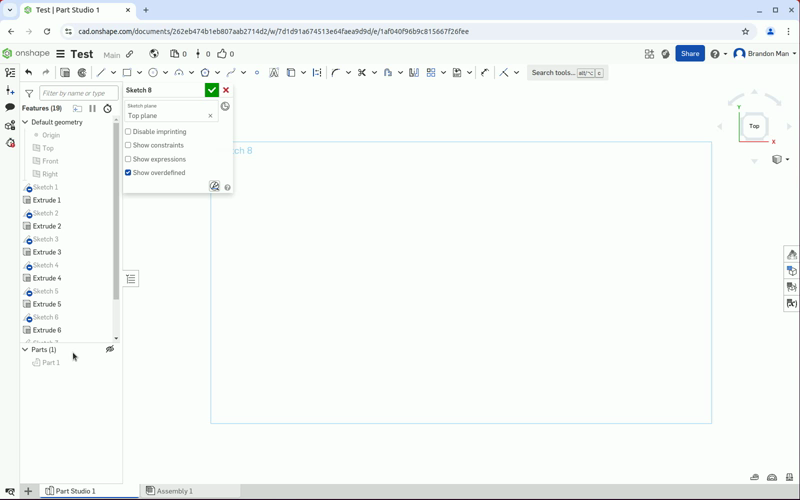
key_down(shift)
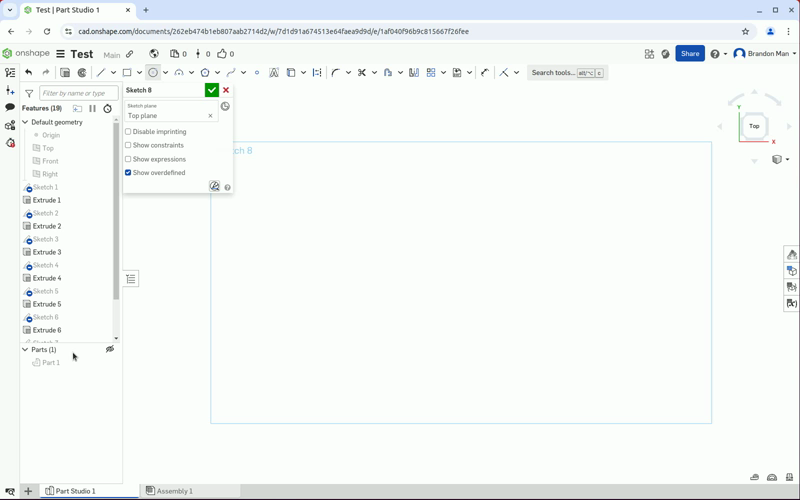
mouse_move(530, 243)
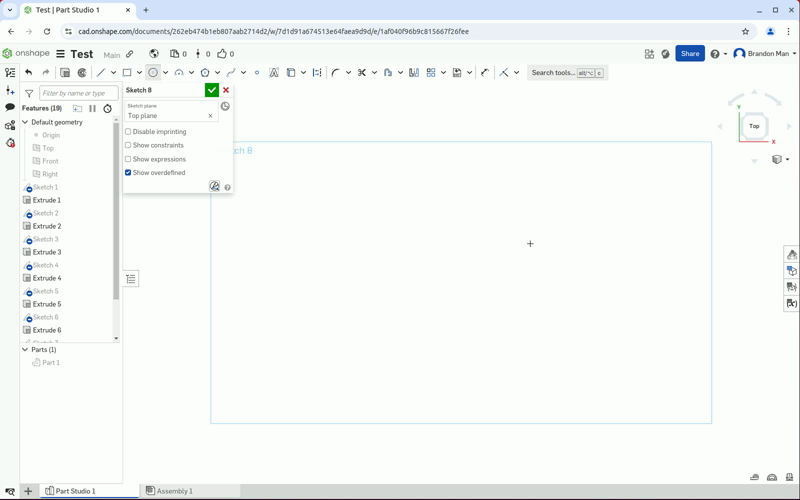
click(530, 243)
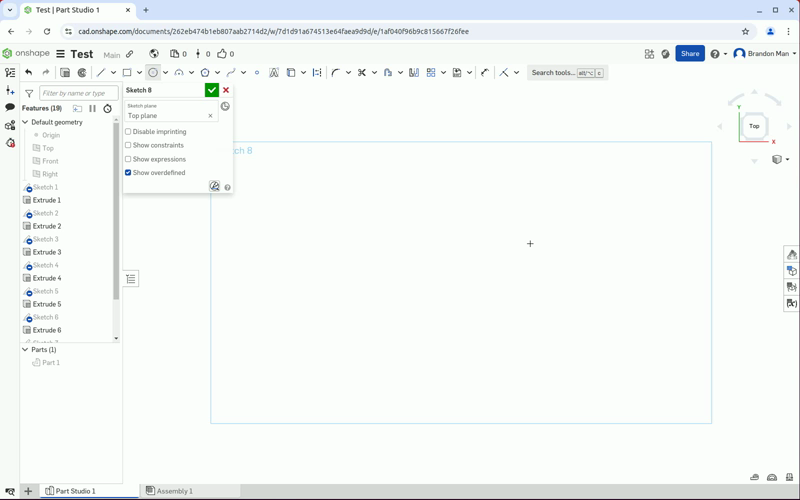
key_up(shift)
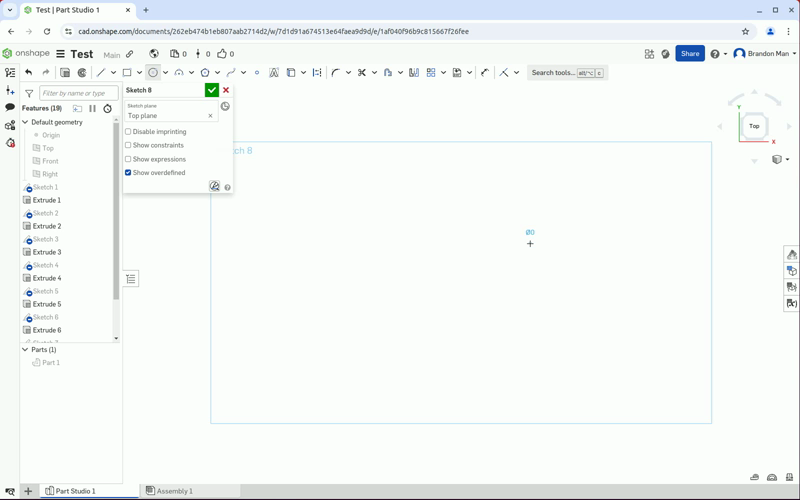
mouse_move(534, 243)
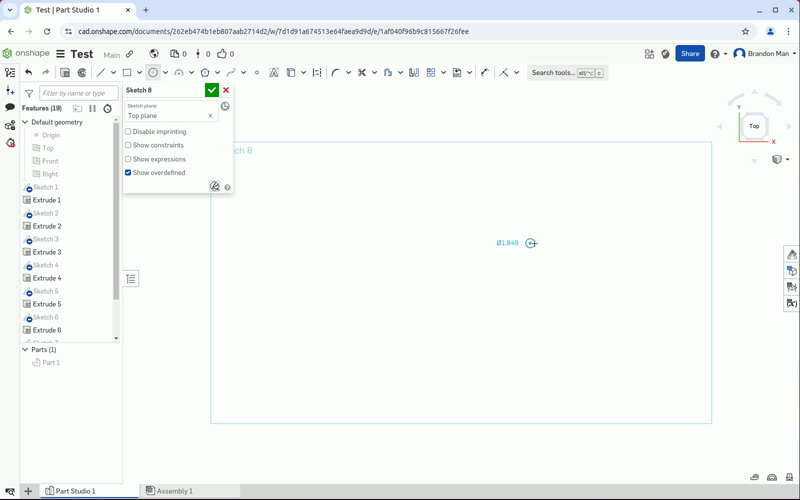
click(534, 243)
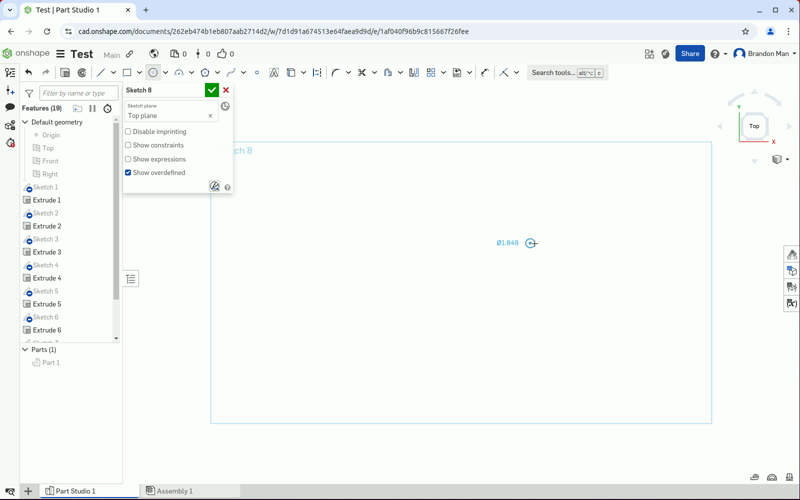
key(esc)
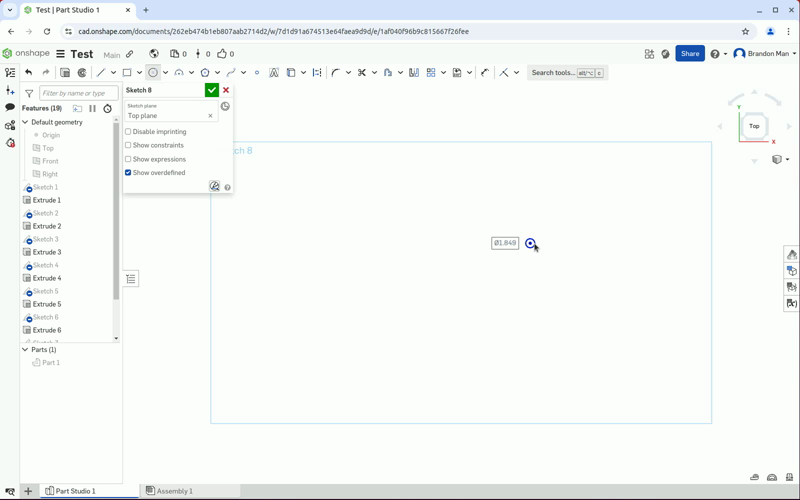
mouse_move(532, 242)
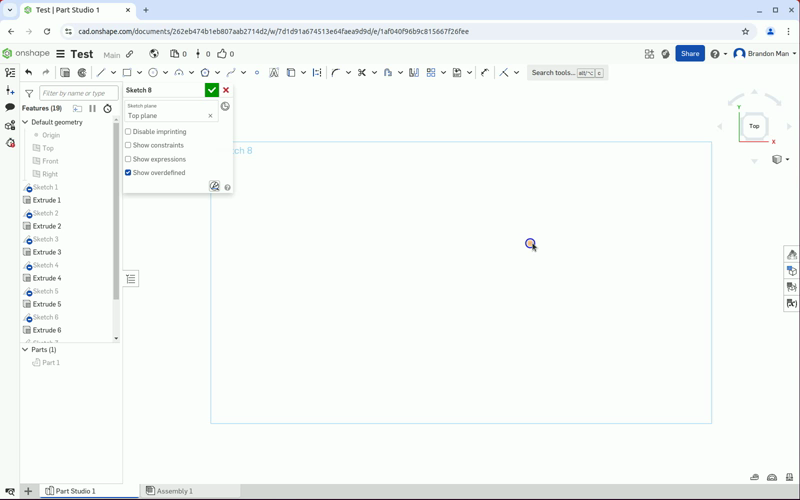
scroll(6)
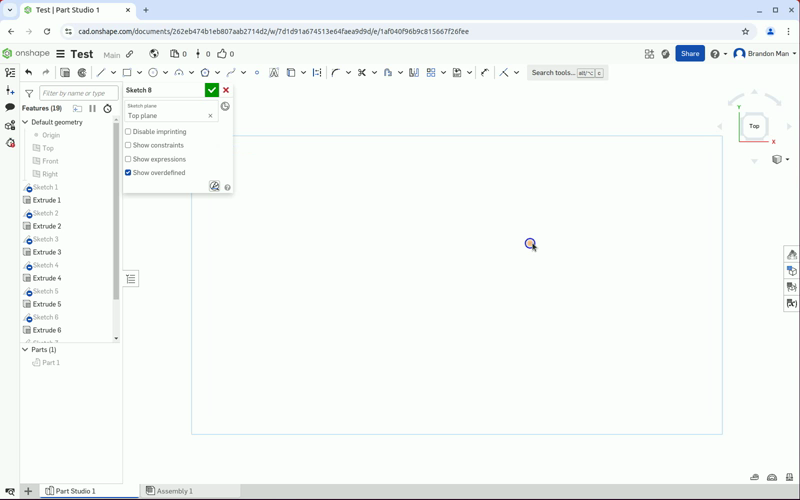
scroll(6)
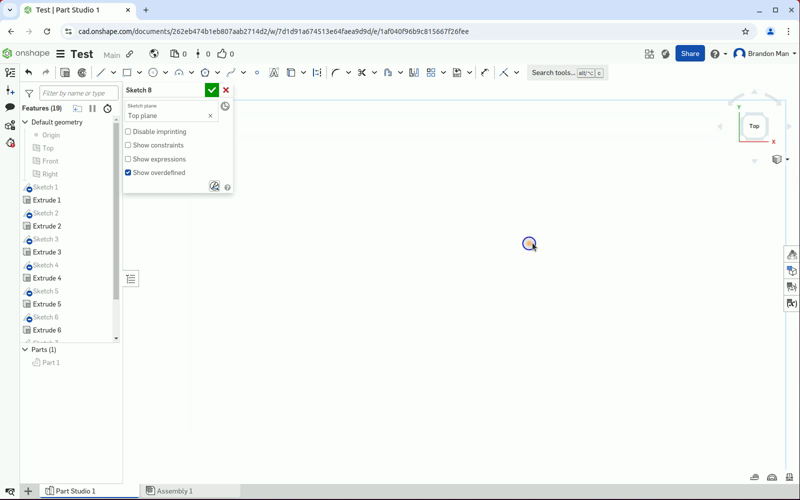
scroll(6)
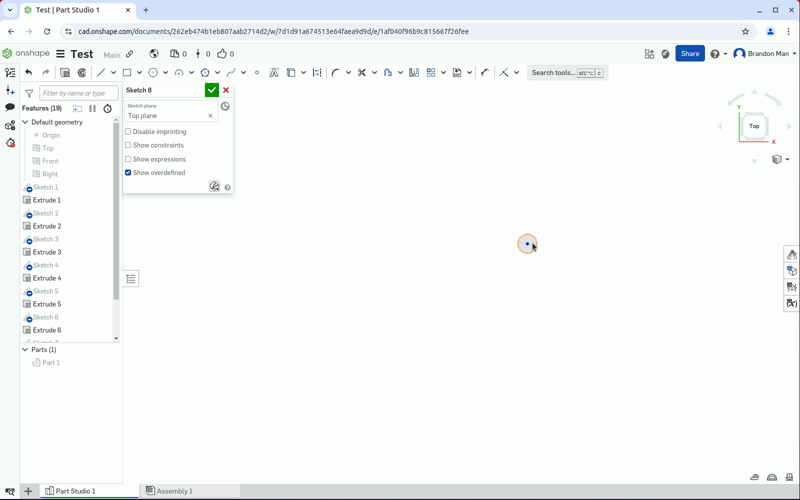
scroll(6)
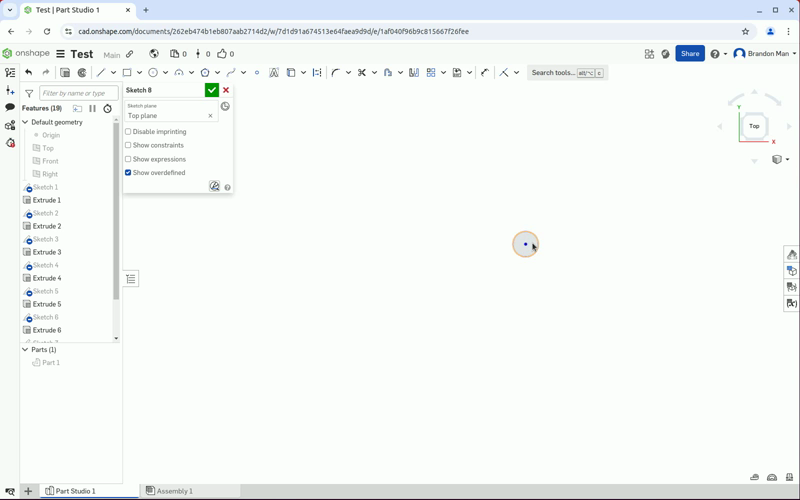
scroll(6)
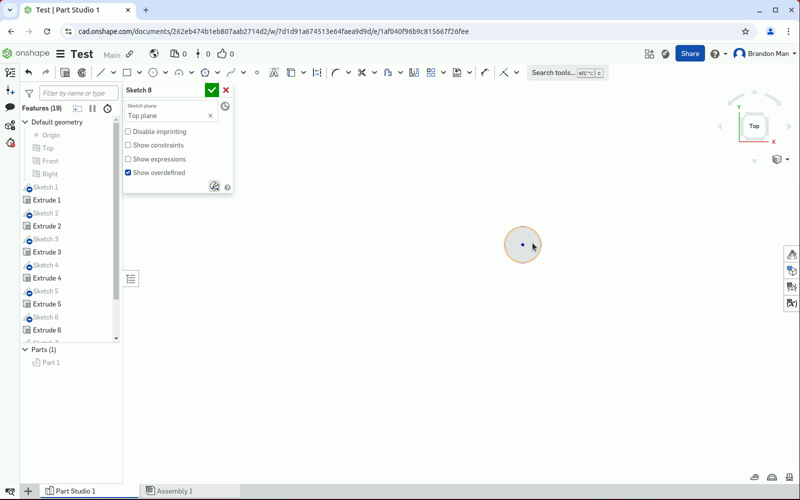
scroll(6)
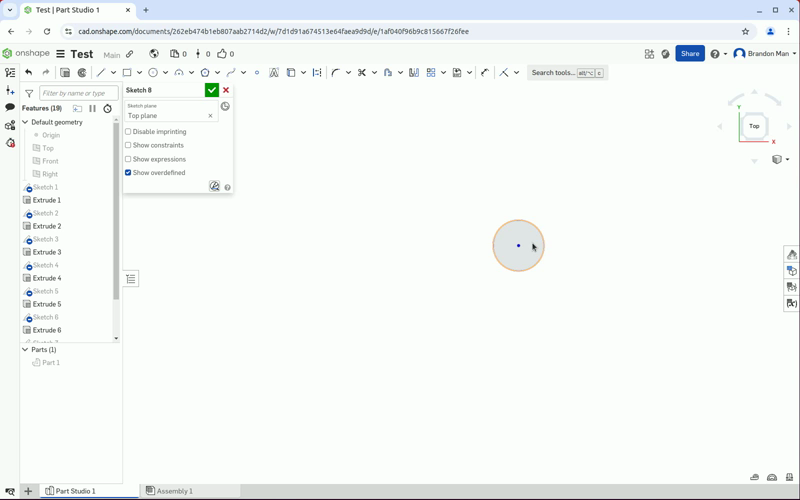
scroll(6)
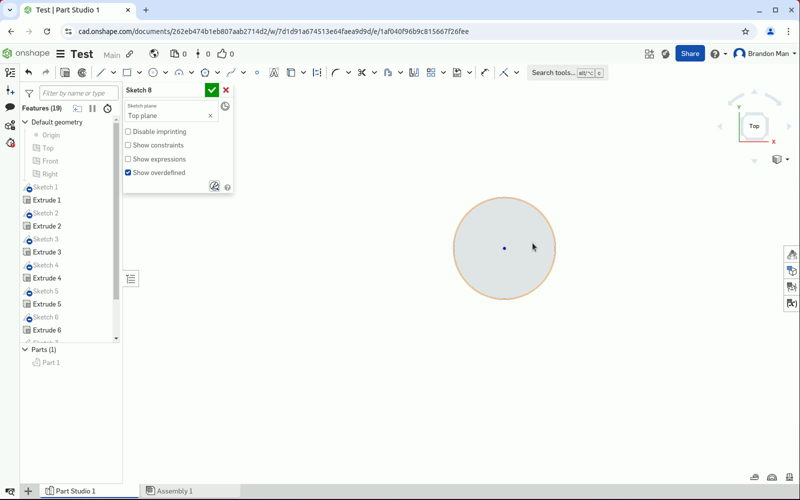
click(532, 242)
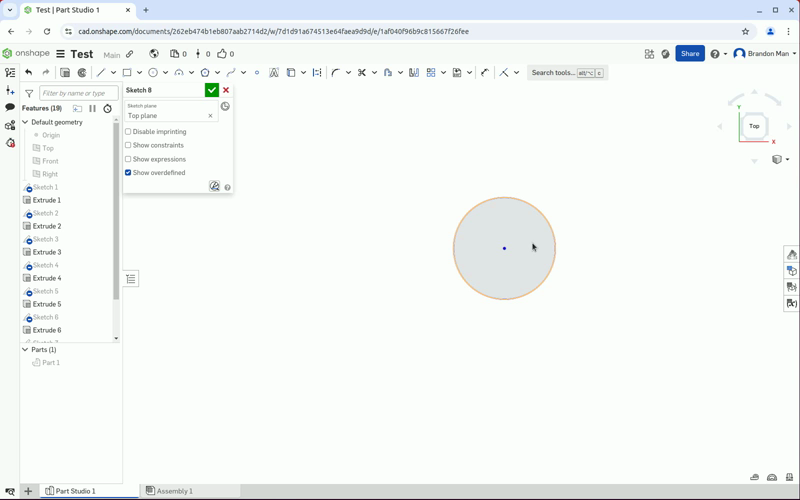
scroll(-6)
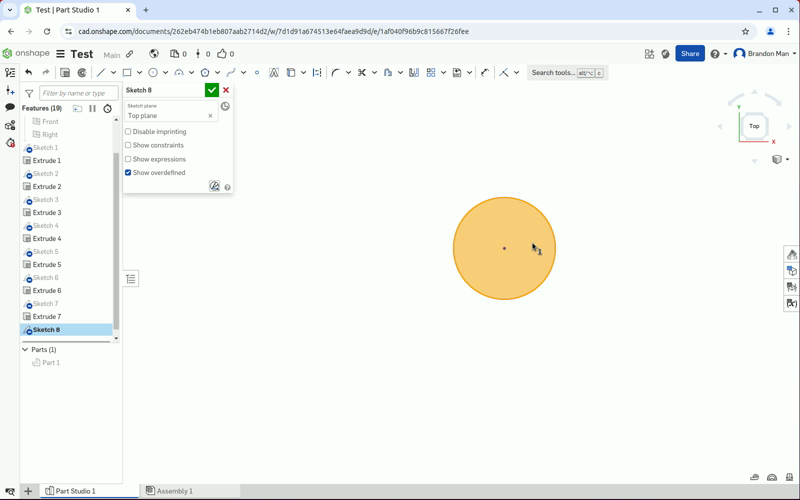
scroll(-6)
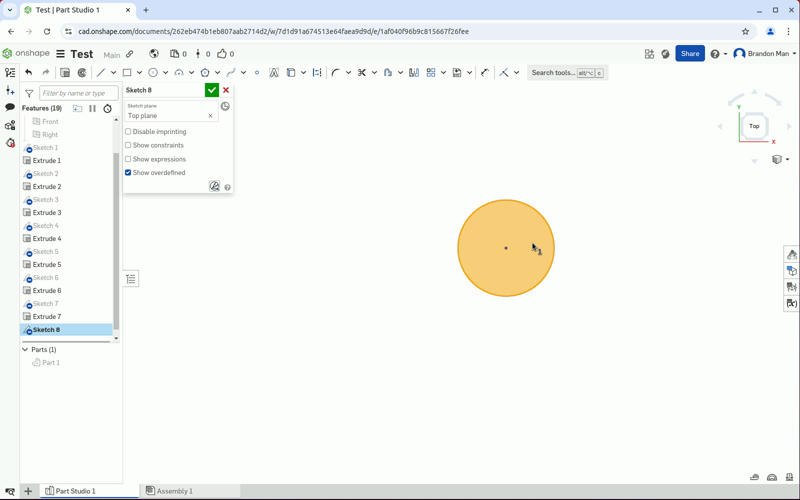
scroll(-6)
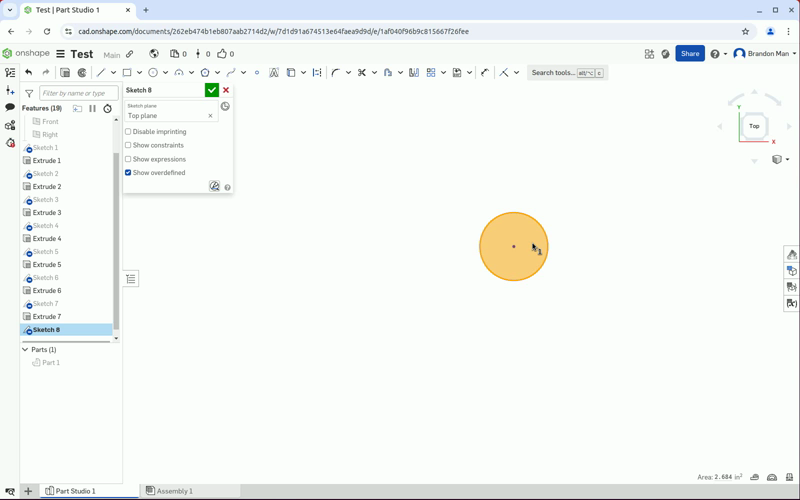
scroll(-6)
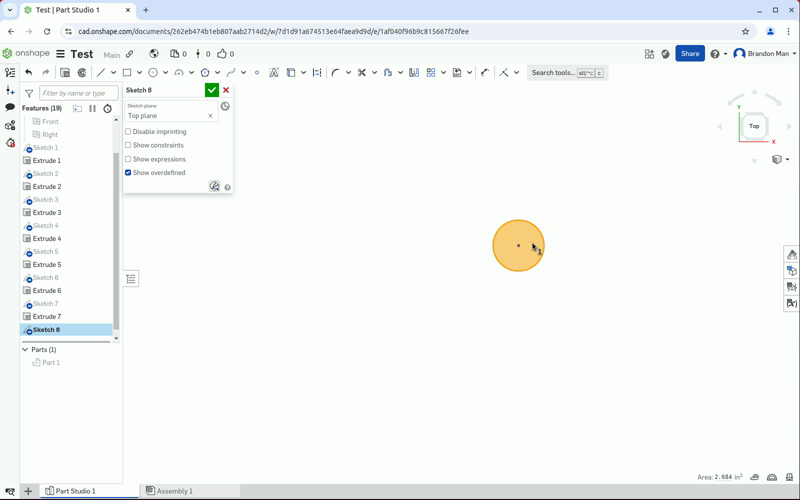
scroll(-6)
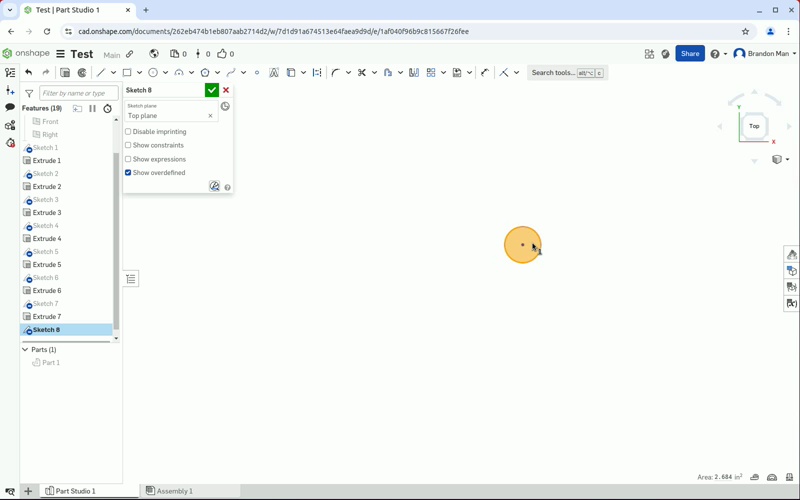
scroll(-6)
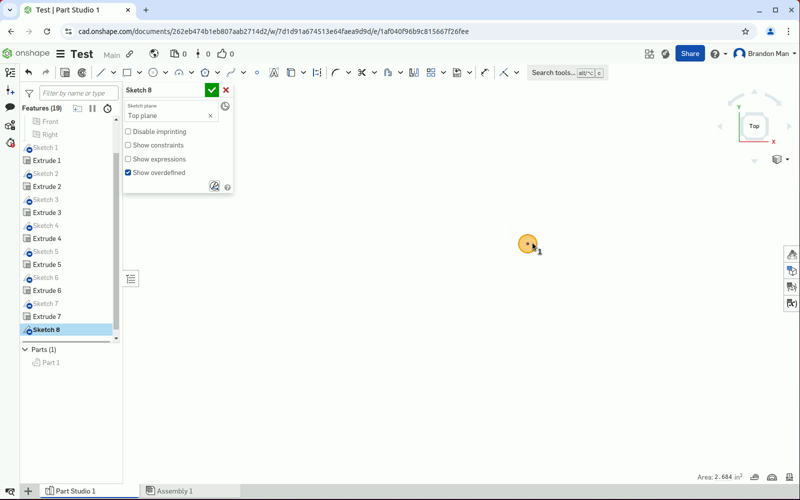
scroll(-6)
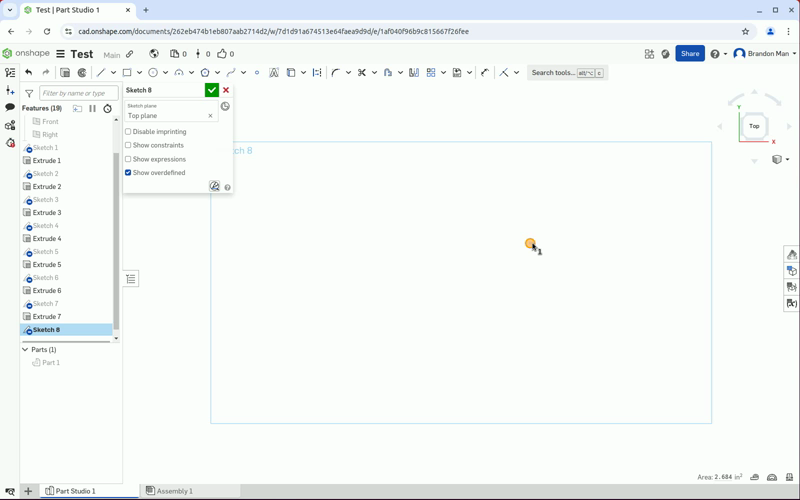
mouse_move(73, 352)
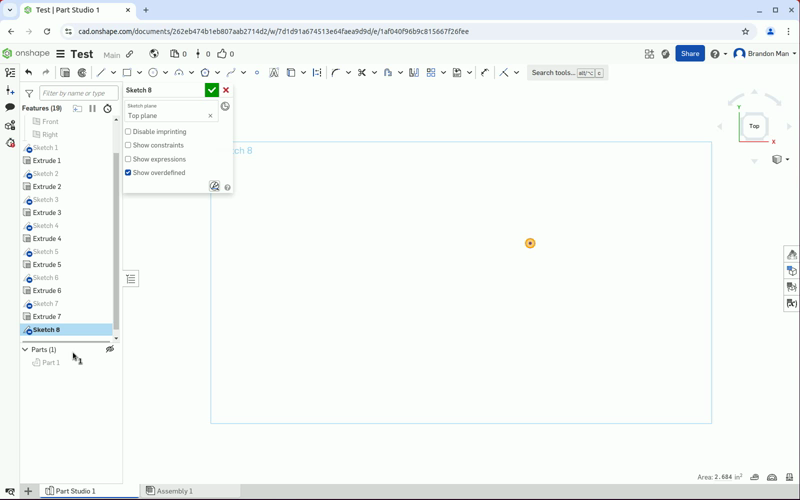
key(shift+y)
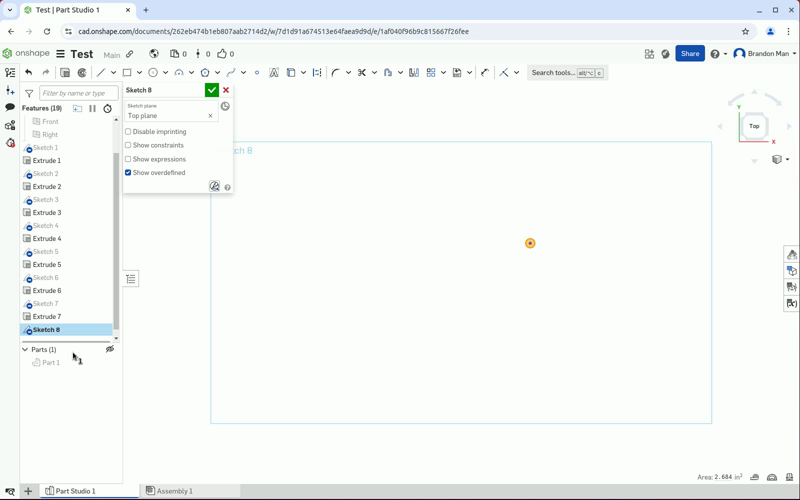
key(shift+e)
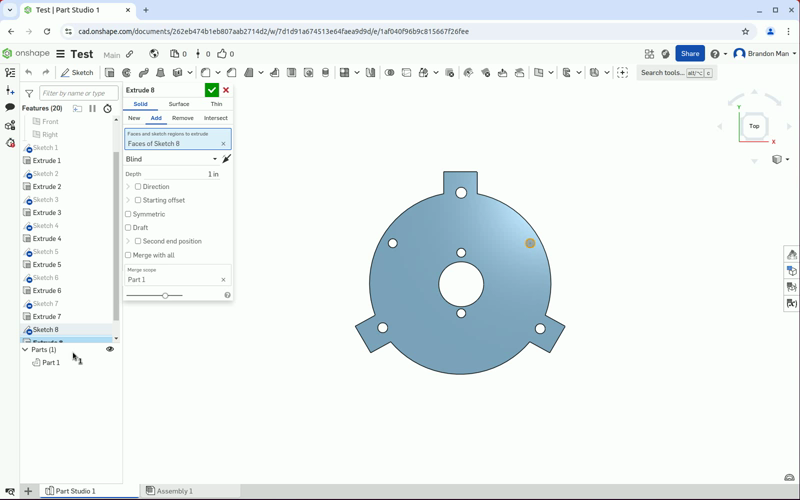
mouse_move(143, 106)
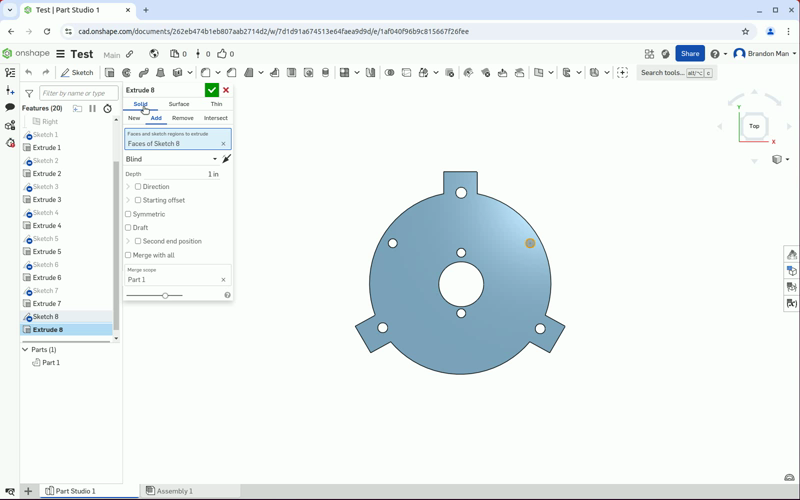
click(143, 106)
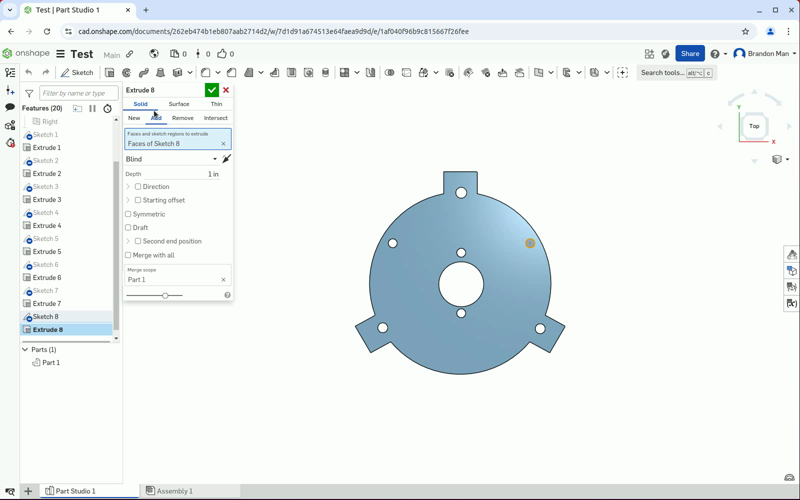
mouse_move(186, 120)
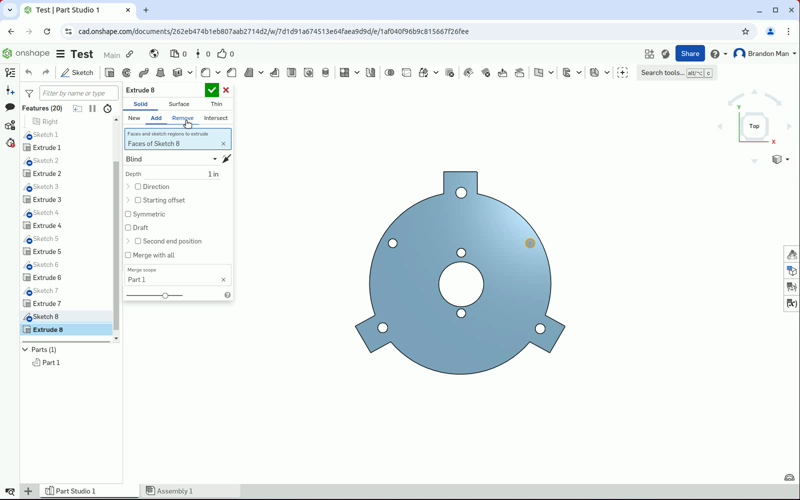
click(186, 120)
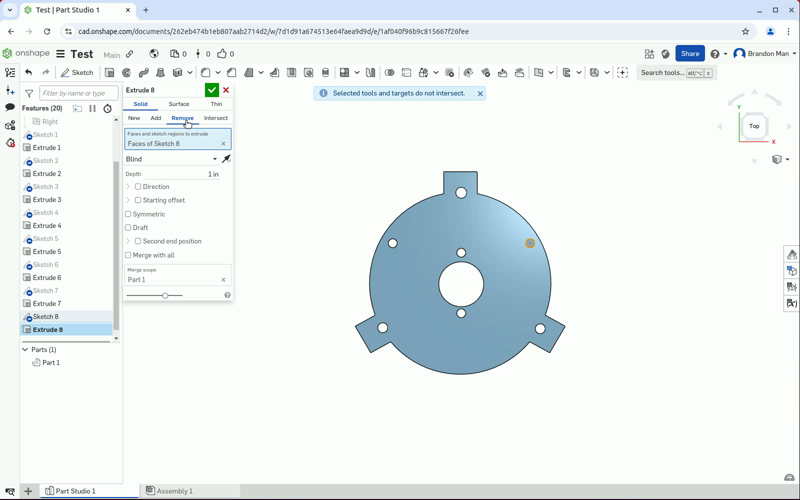
key(tab, 4)
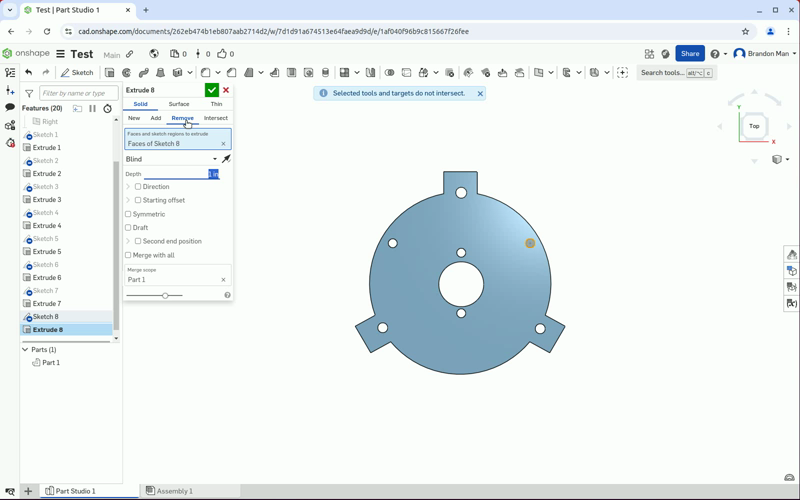
text(-0.963)
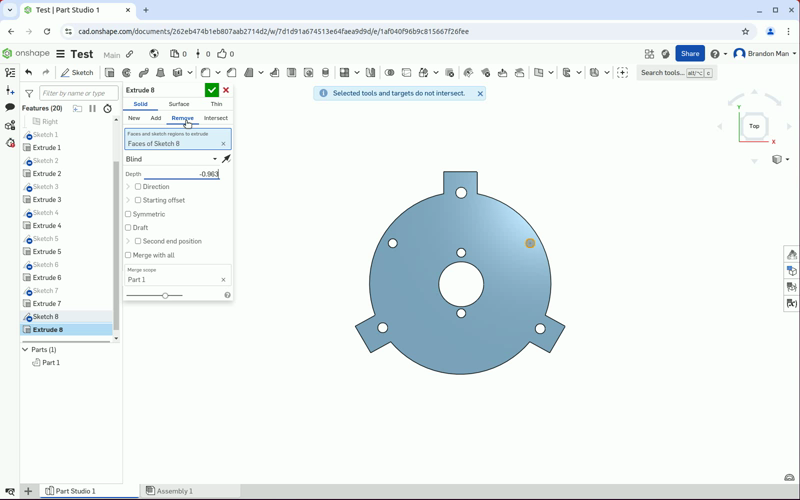
key(tab, 6)
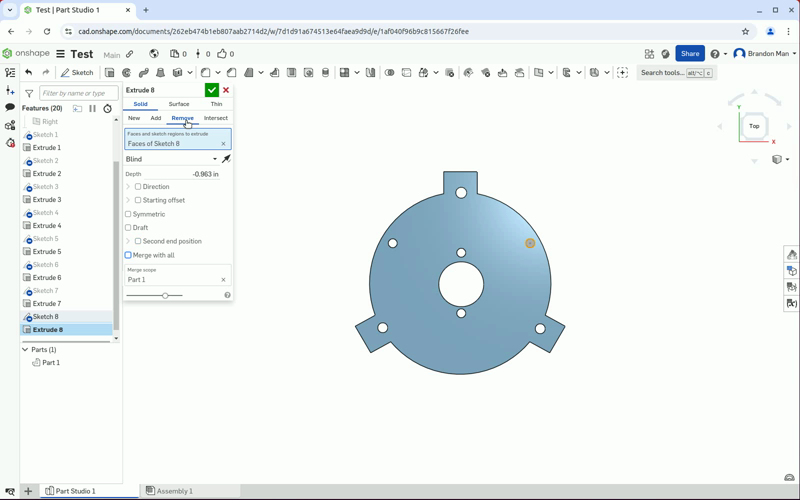
key(space)
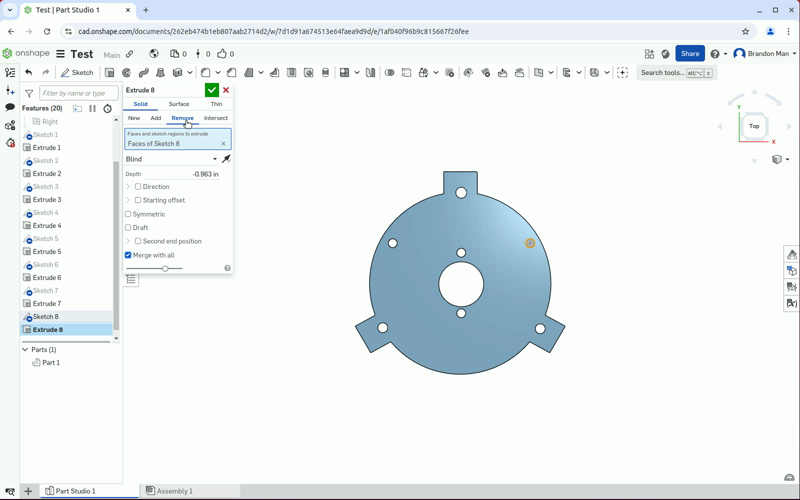
key(enter)
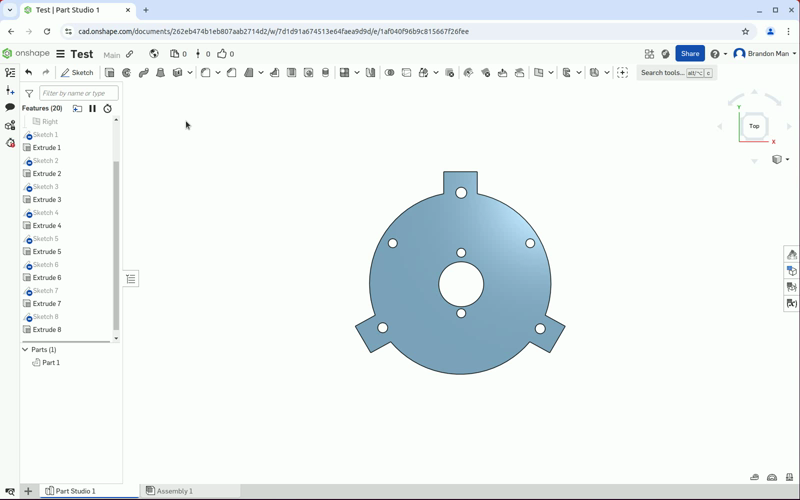
key(shift+h)
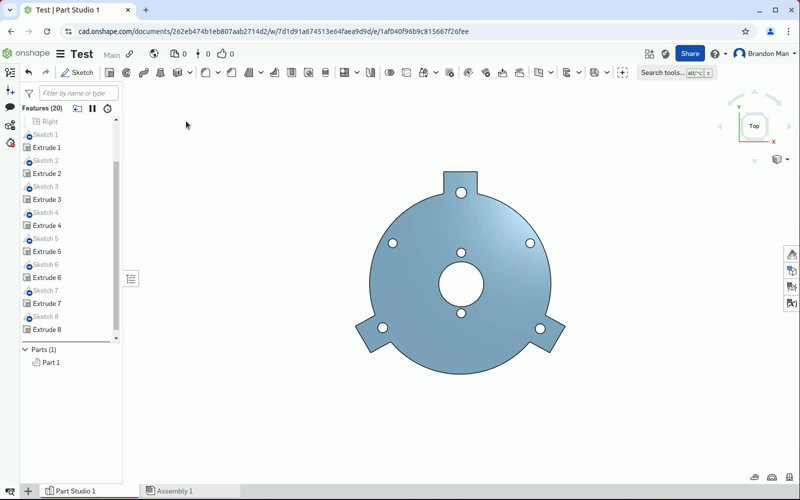
key(shift+h)
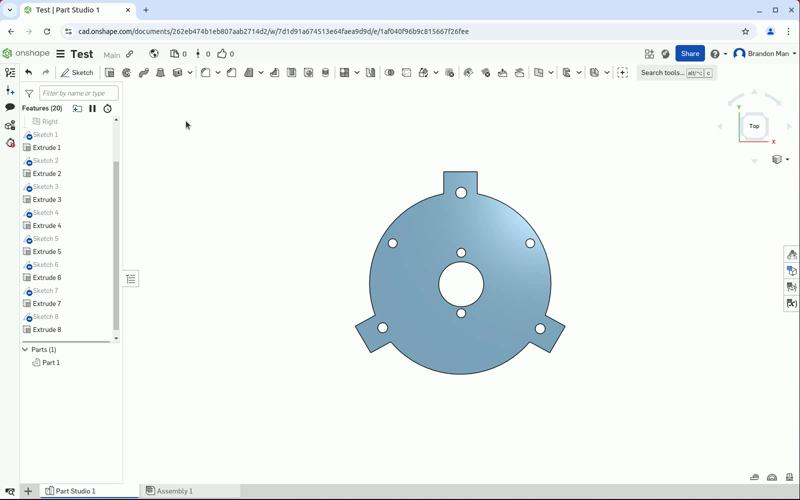
mouse_move(69, 137)
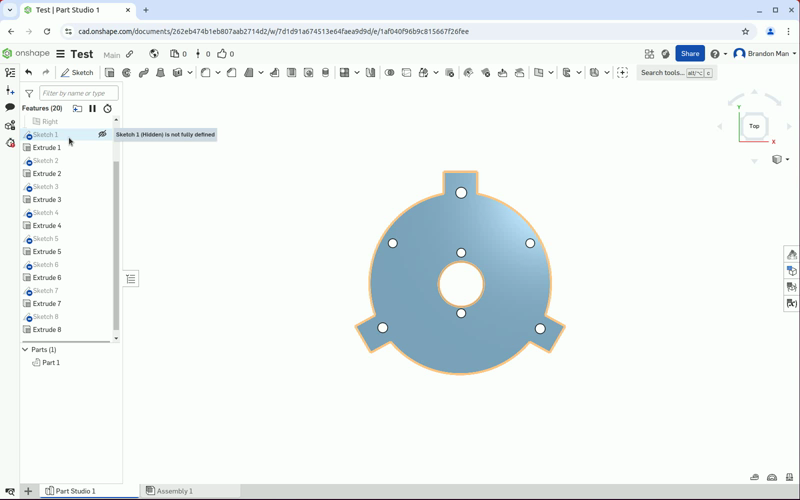
click(69, 137)
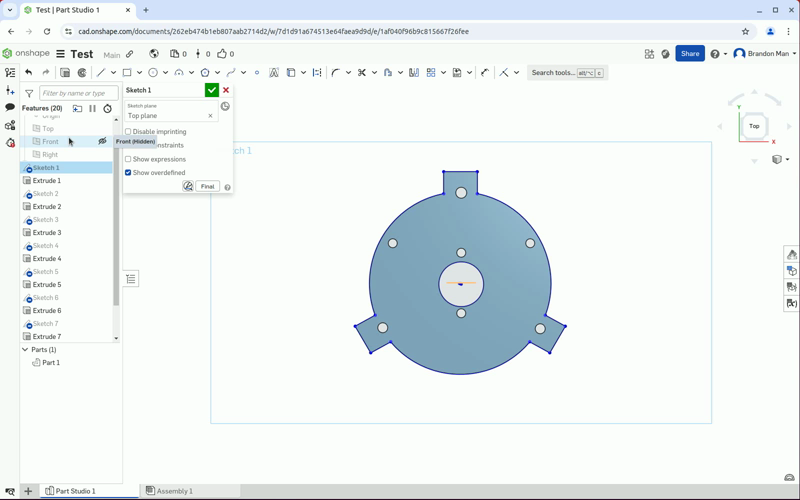
mouse_move(229, 92)
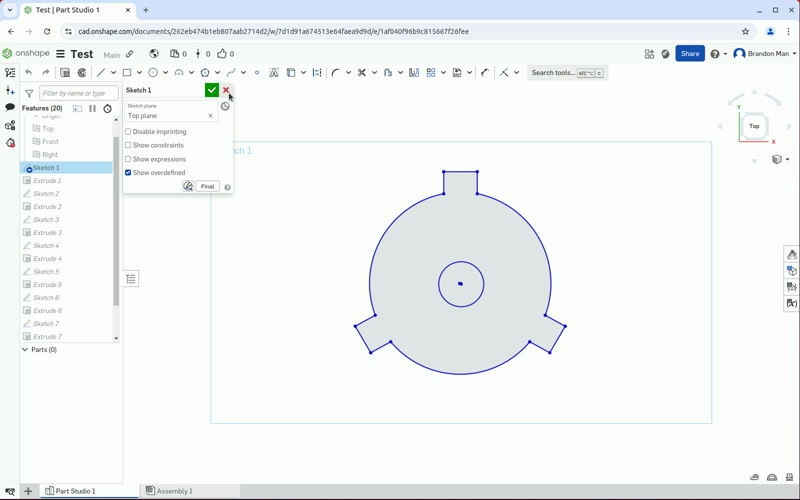
click(229, 92)
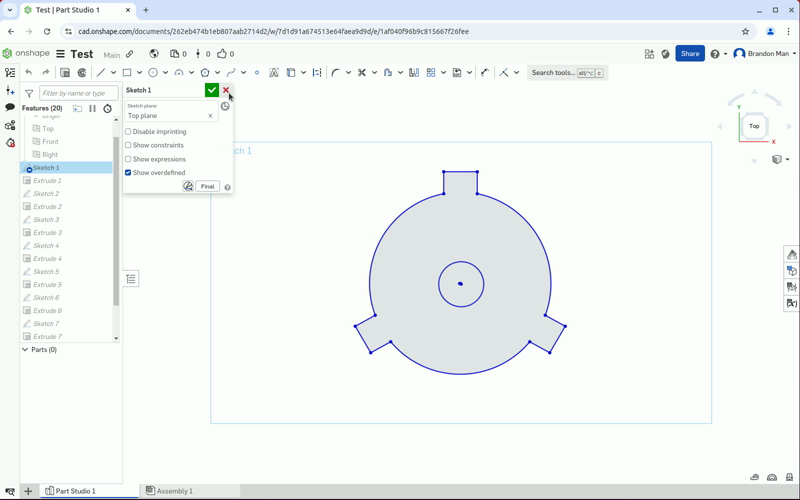
key(shift+s)
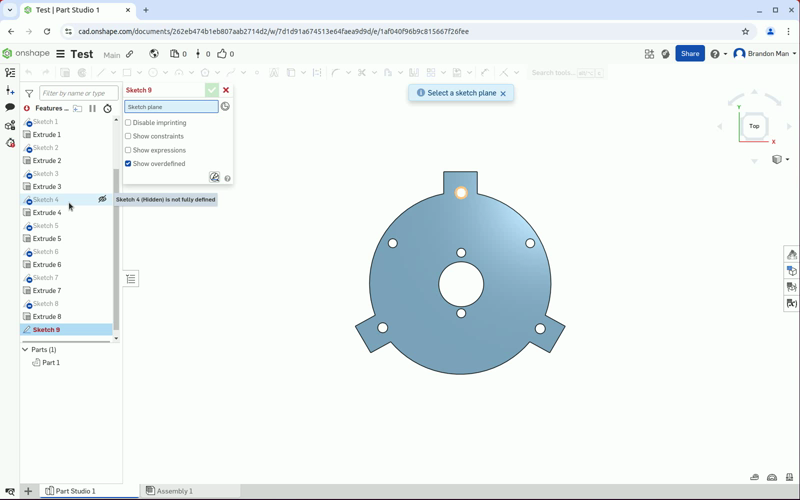
scroll(3)
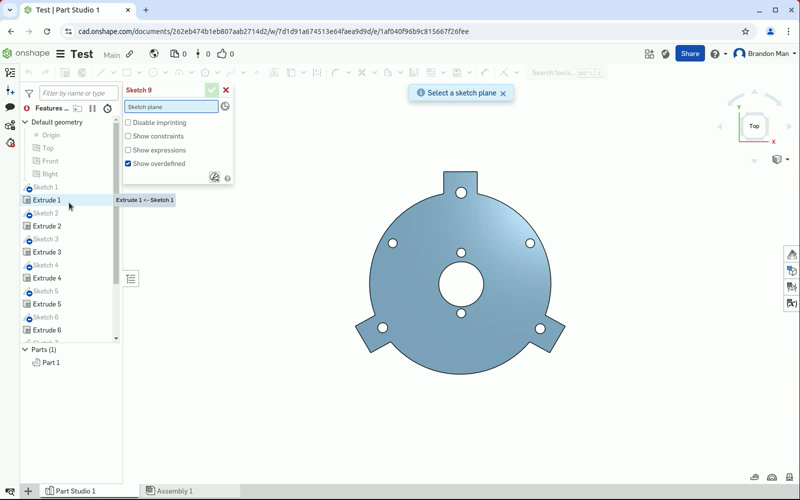
mouse_move(69, 150)
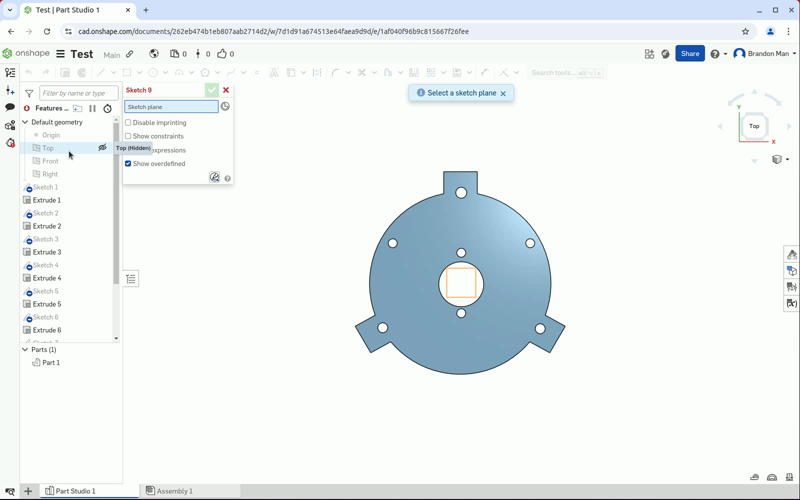
click(69, 150)
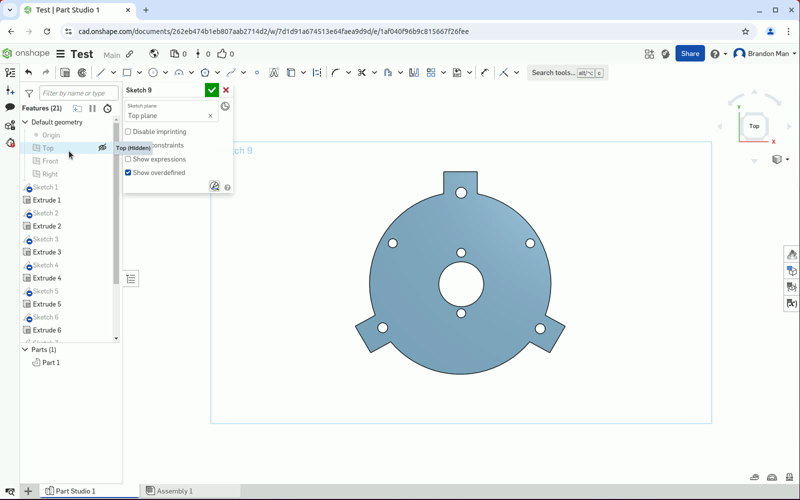
mouse_move(73, 352)
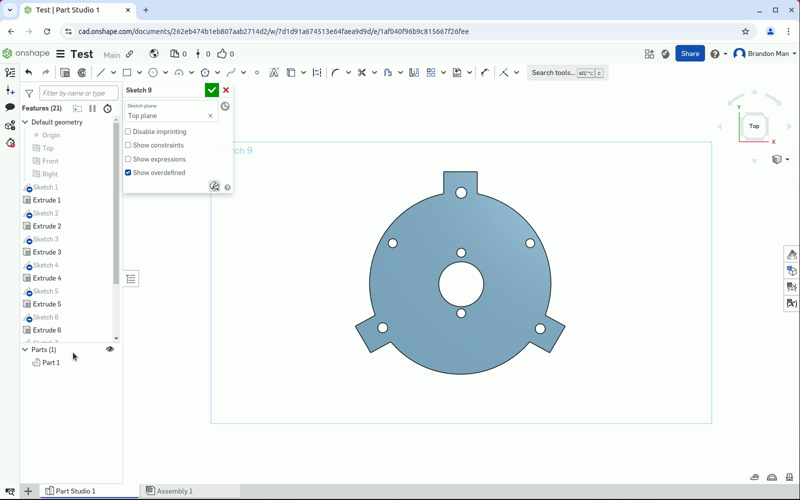
key(y)
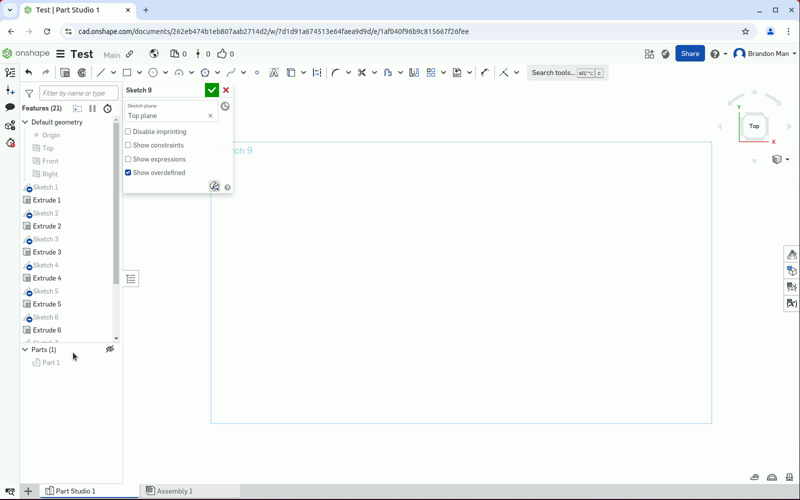
key(c)
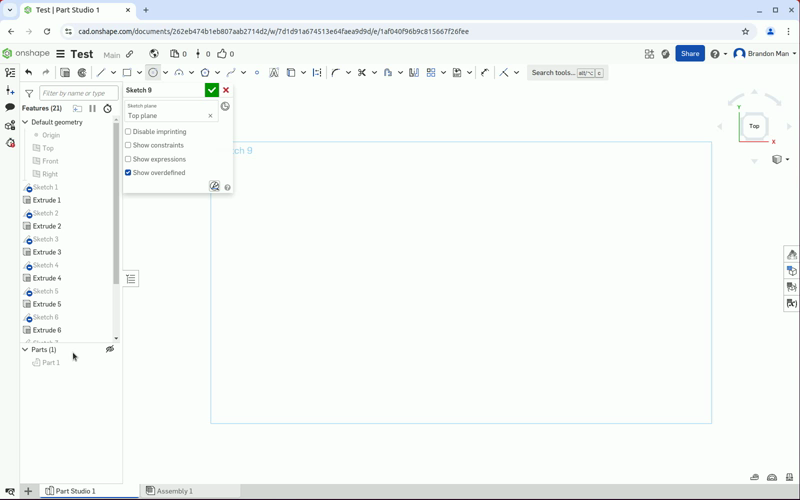
key_down(shift)
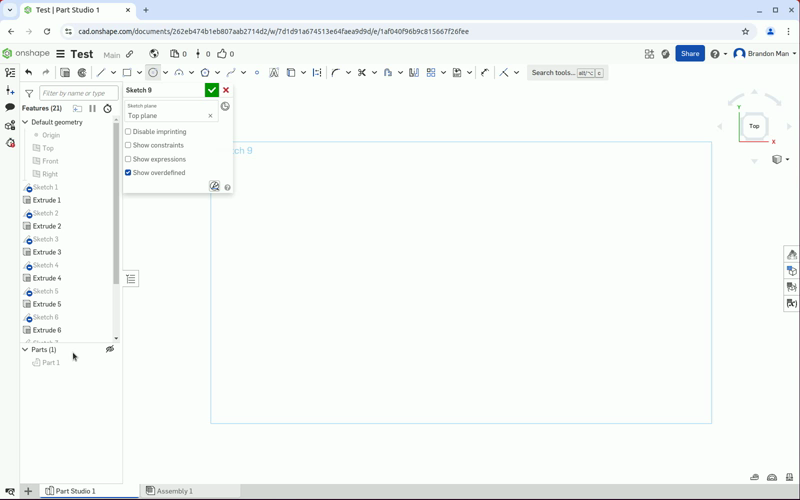
mouse_move(460, 361)
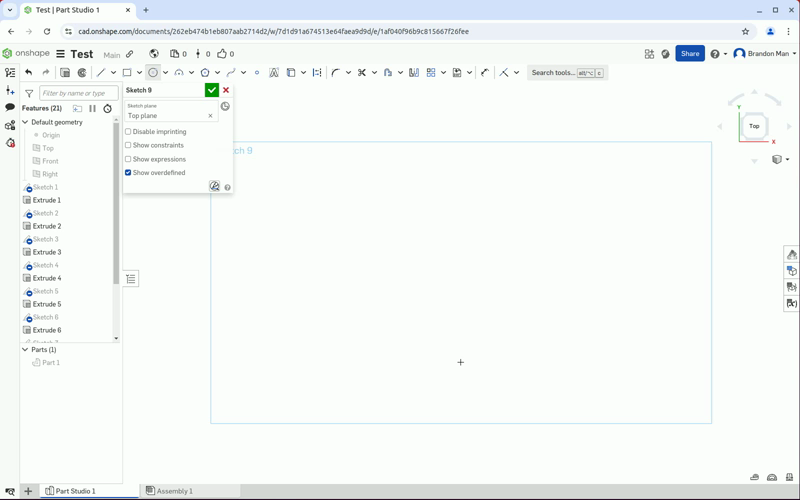
click(460, 361)
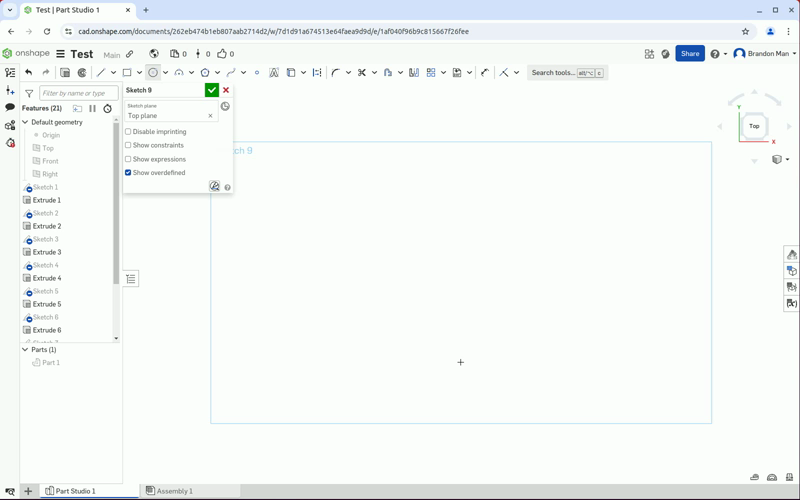
key_up(shift)
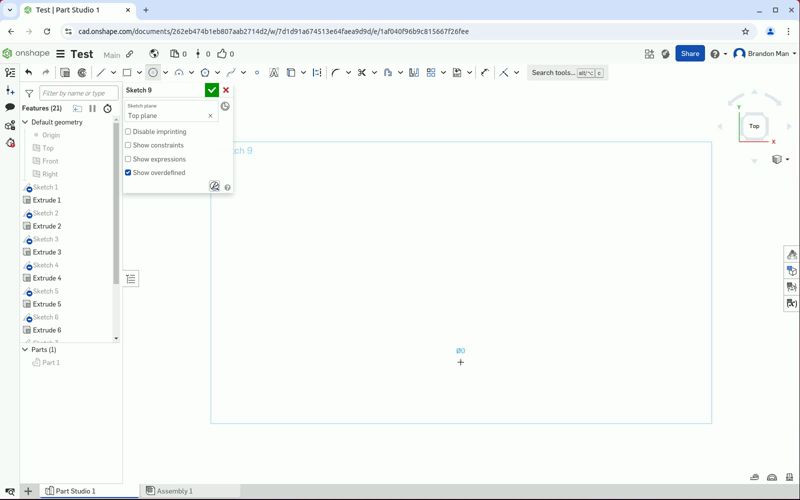
mouse_move(465, 361)
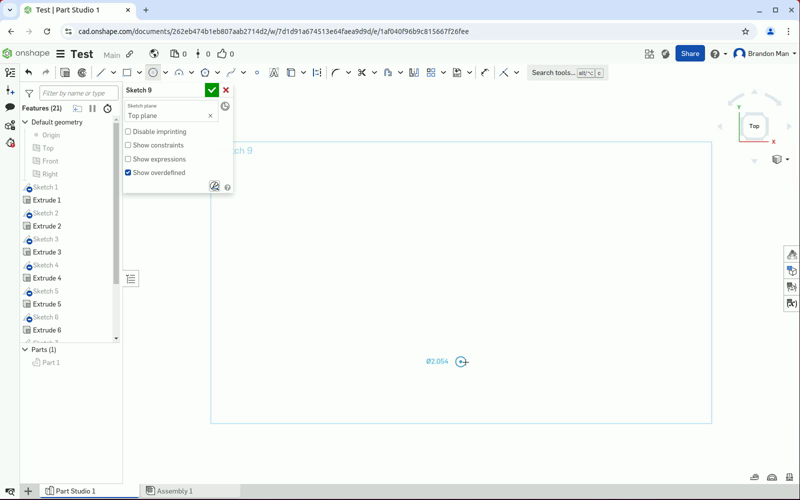
click(465, 361)
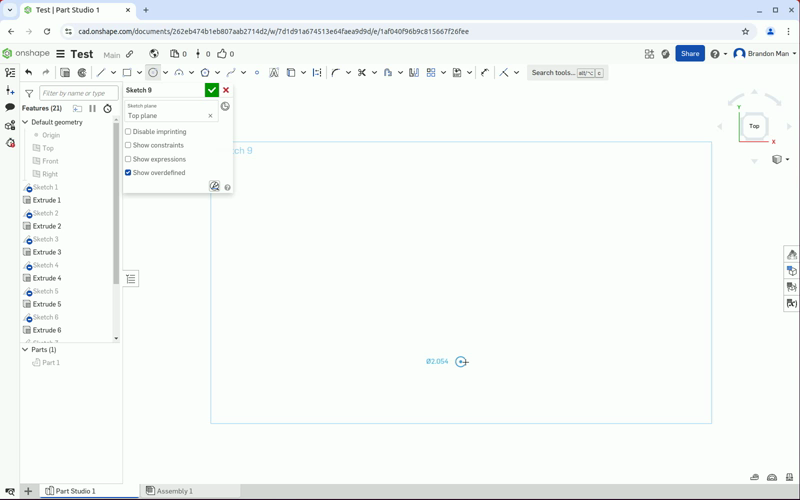
key(esc)
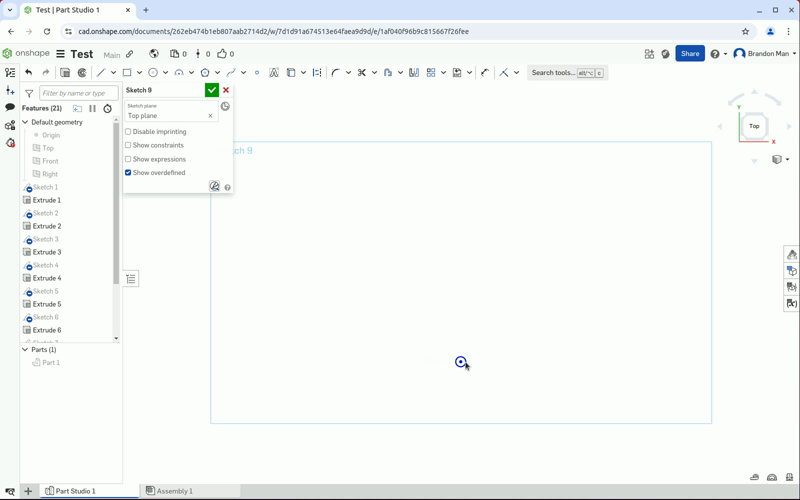
mouse_move(459, 361)
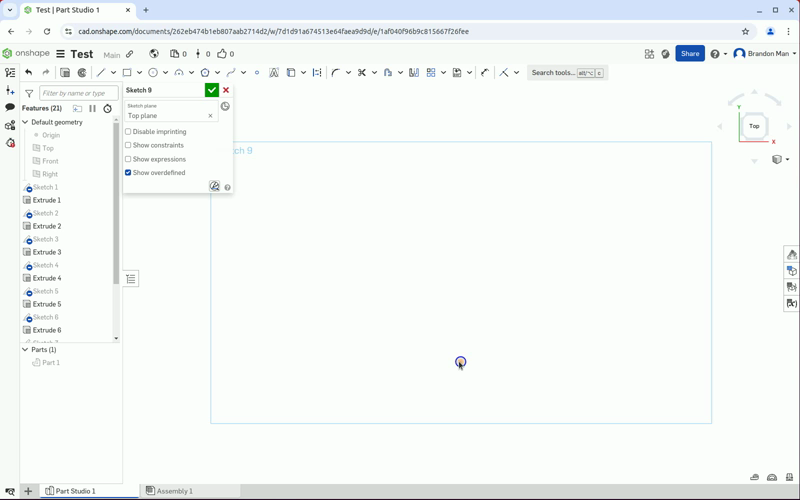
scroll(6)
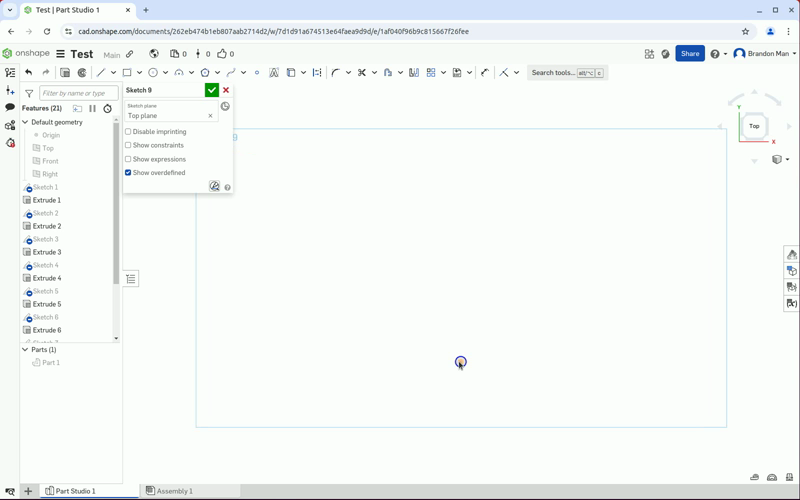
scroll(6)
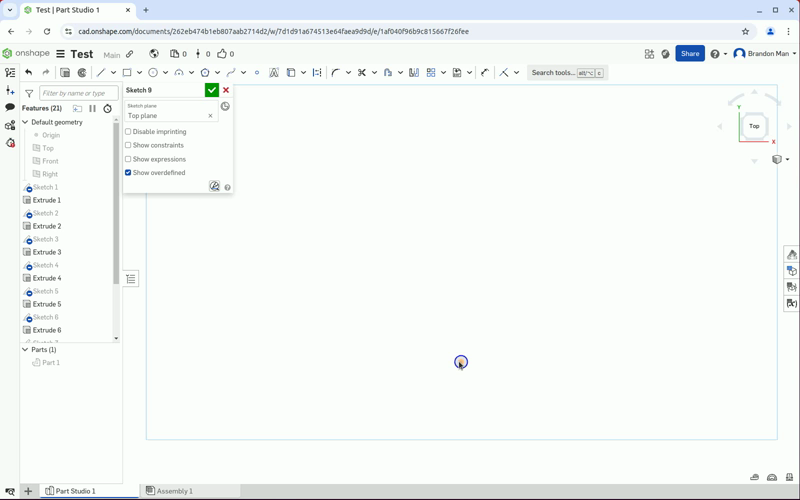
scroll(6)
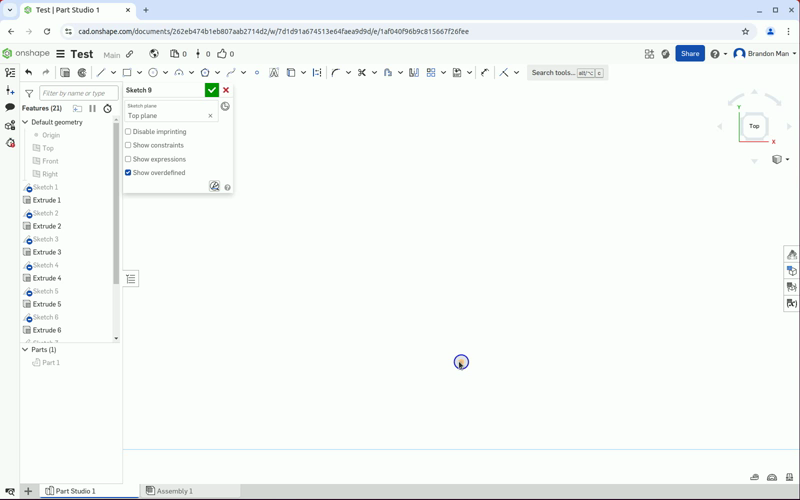
scroll(6)
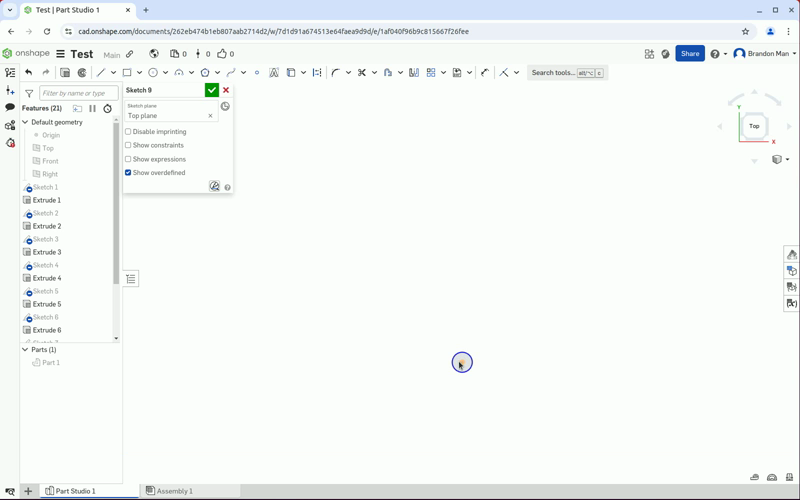
scroll(6)
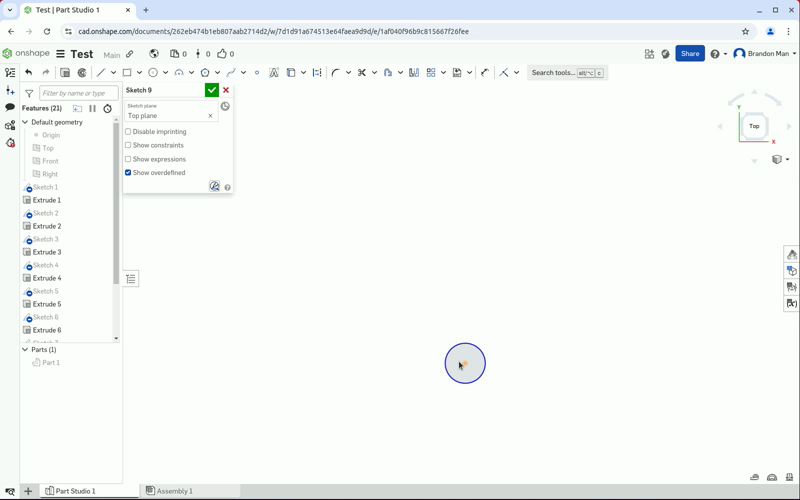
scroll(6)
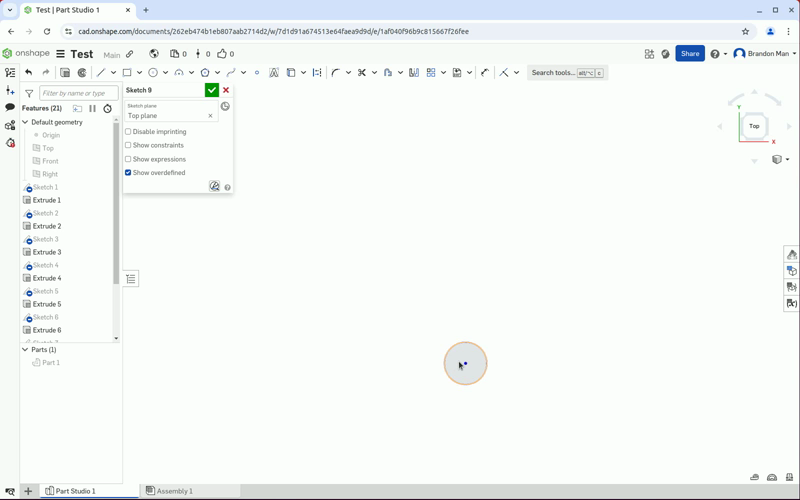
scroll(6)
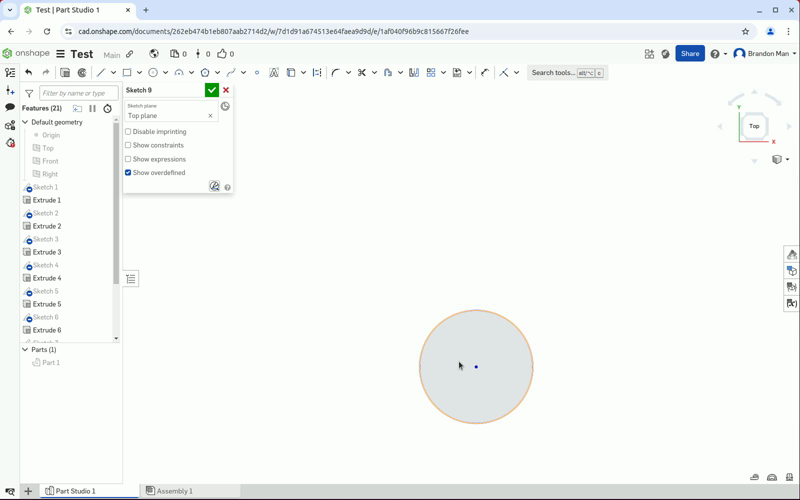
click(459, 361)
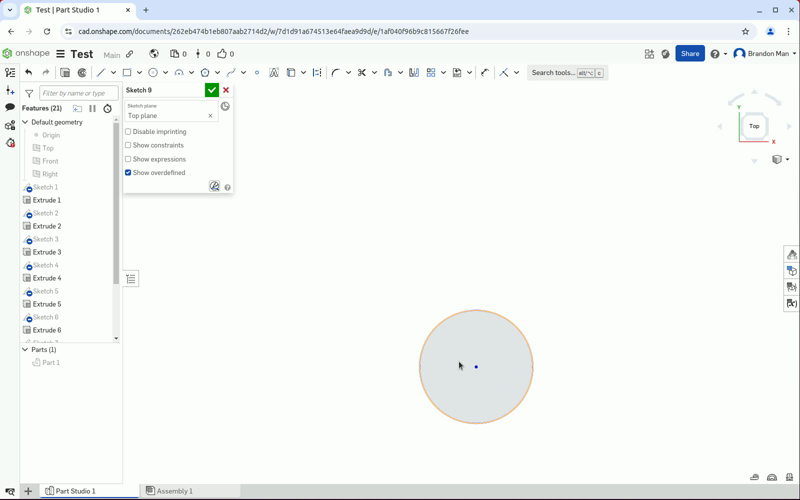
scroll(-6)
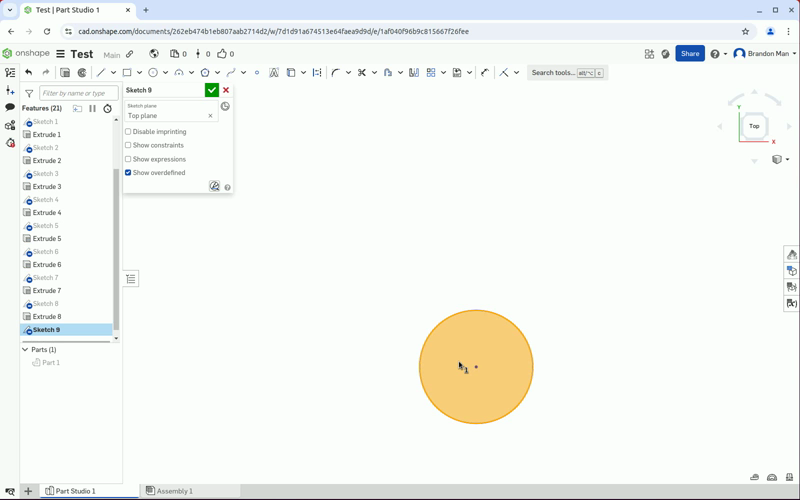
scroll(-6)
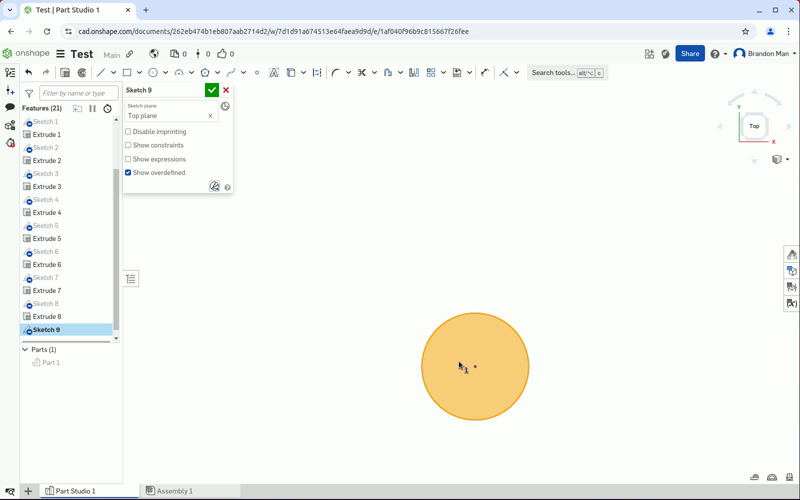
scroll(-6)
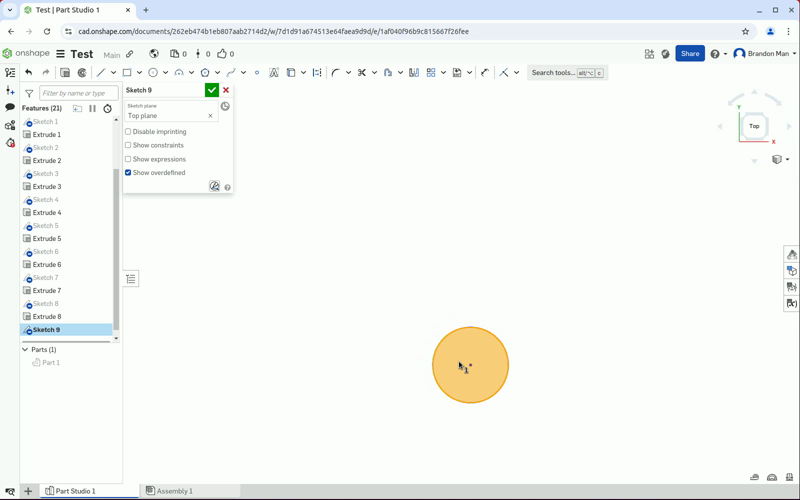
scroll(-6)
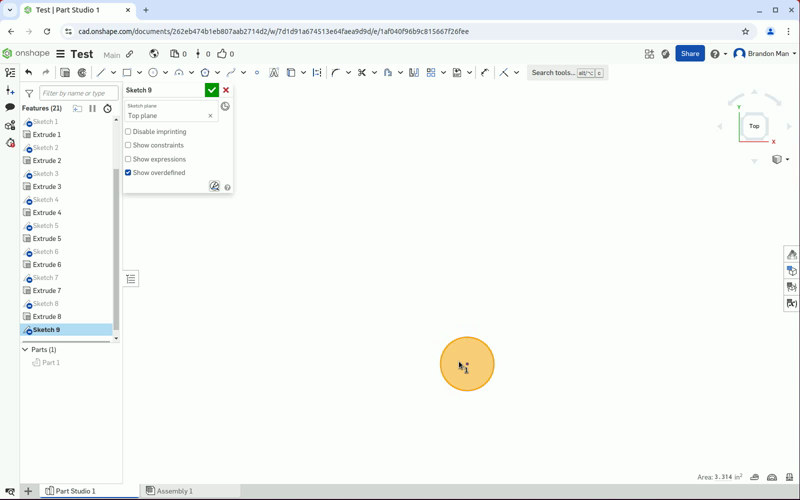
scroll(-6)
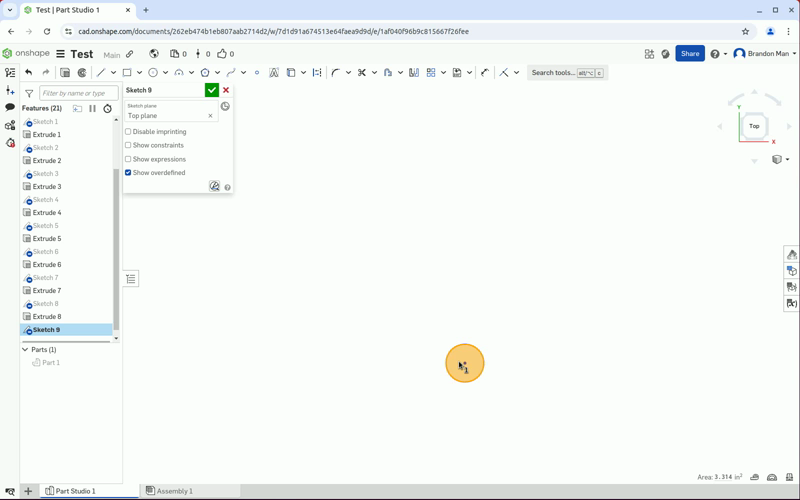
scroll(-6)
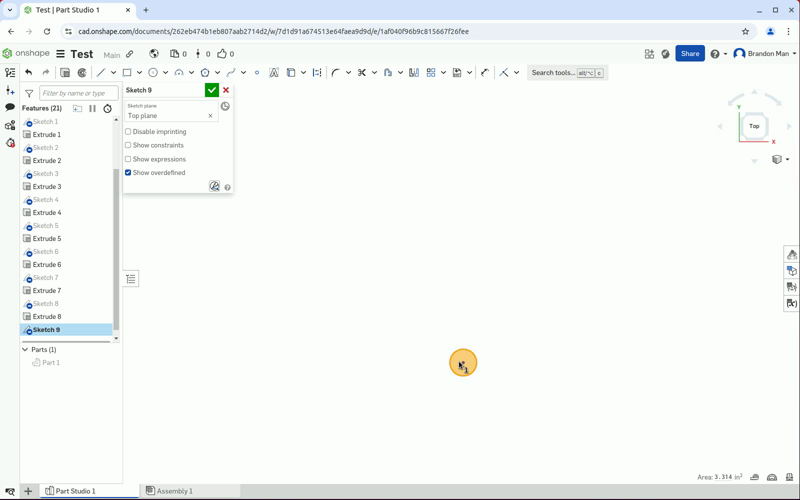
scroll(-6)
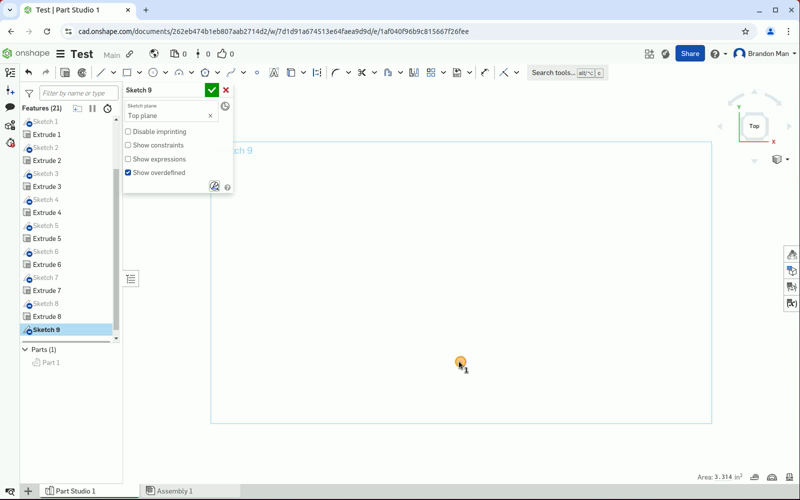
mouse_move(73, 352)
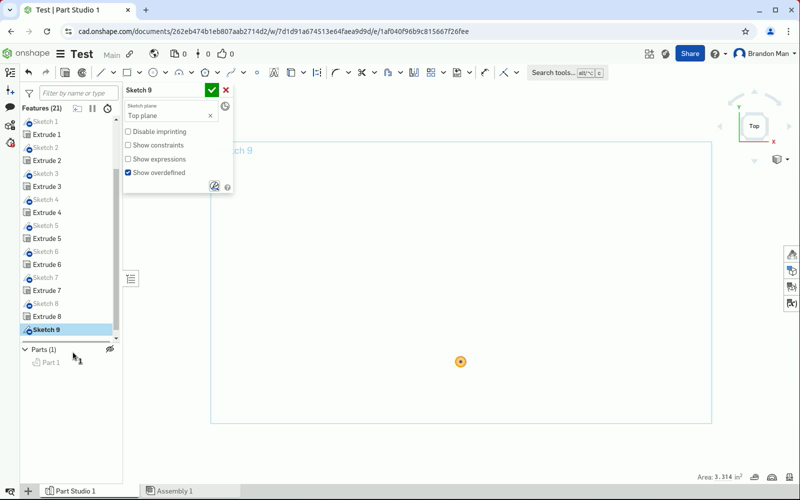
key(shift+y)
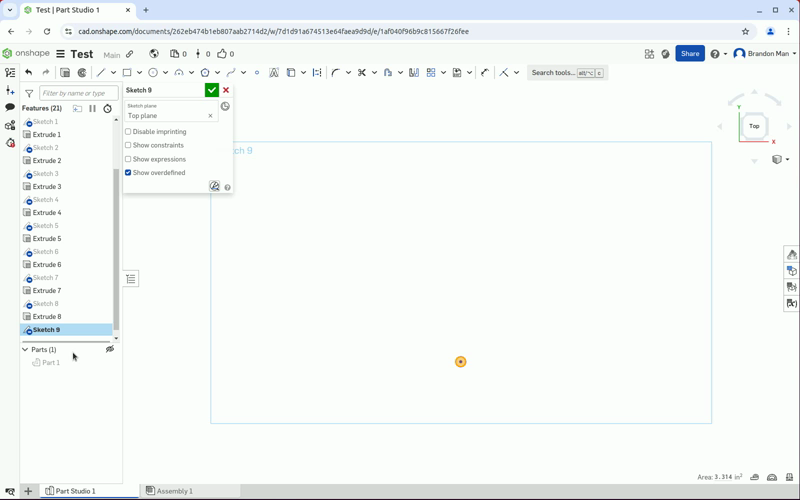
key(shift+e)
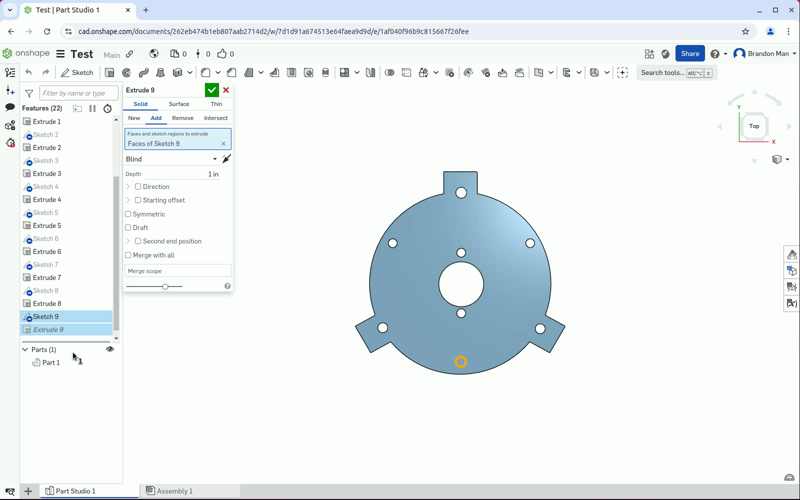
mouse_move(143, 106)
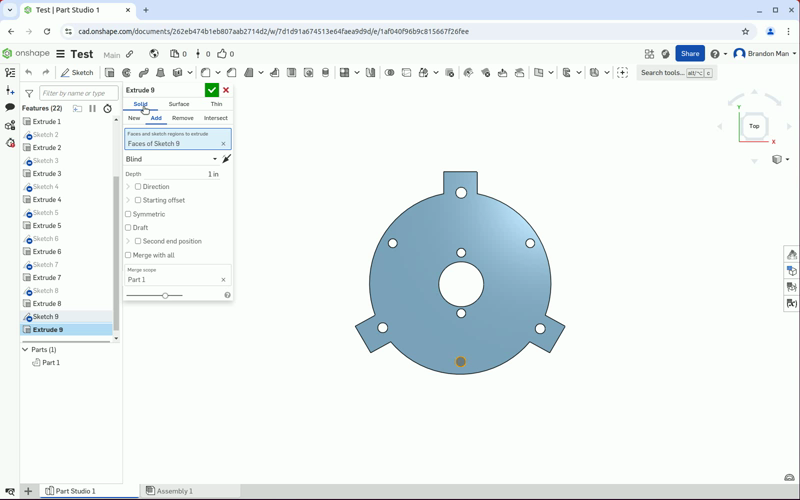
click(143, 106)
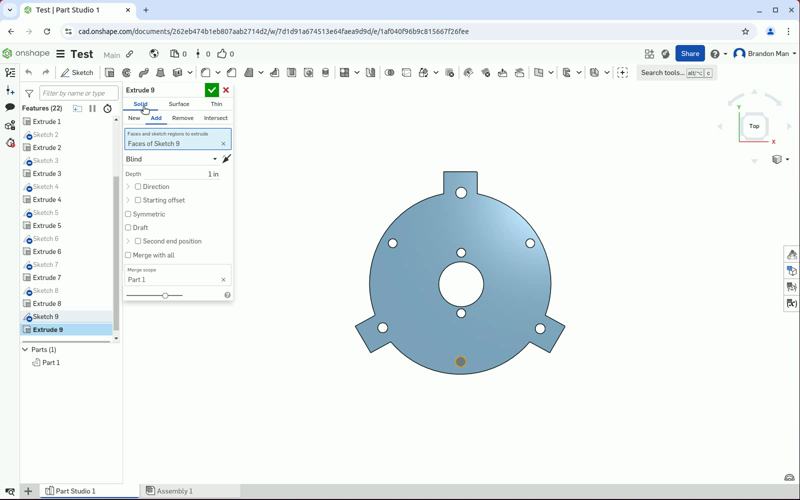
mouse_move(186, 120)
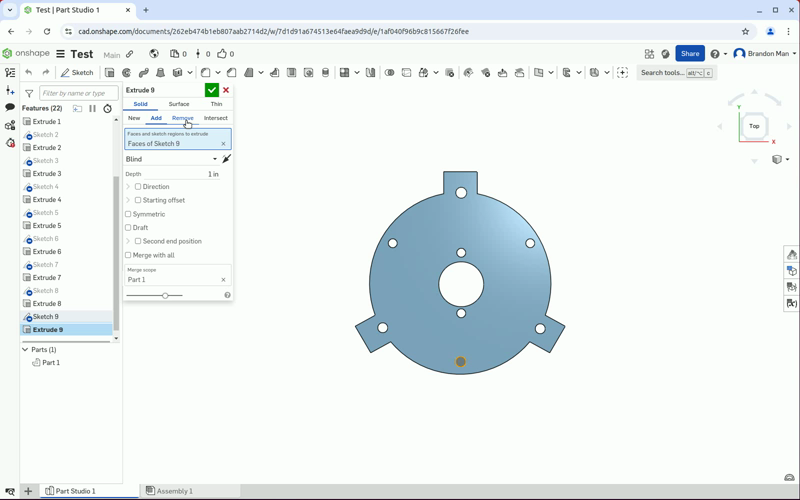
click(186, 120)
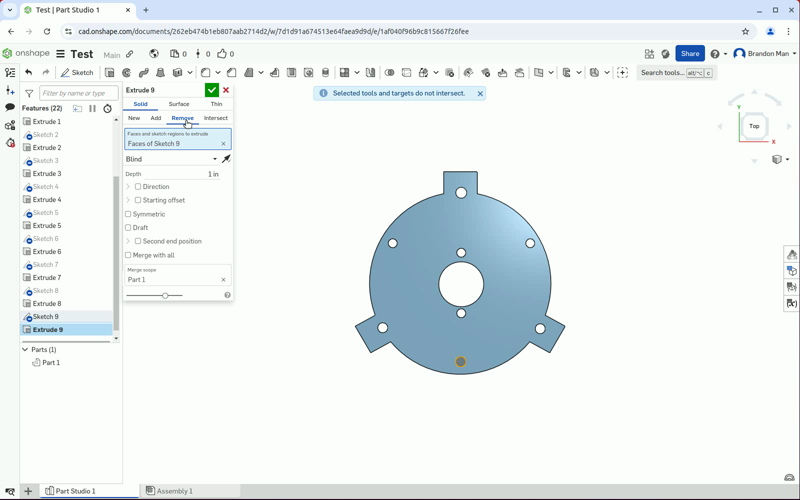
key(tab, 4)
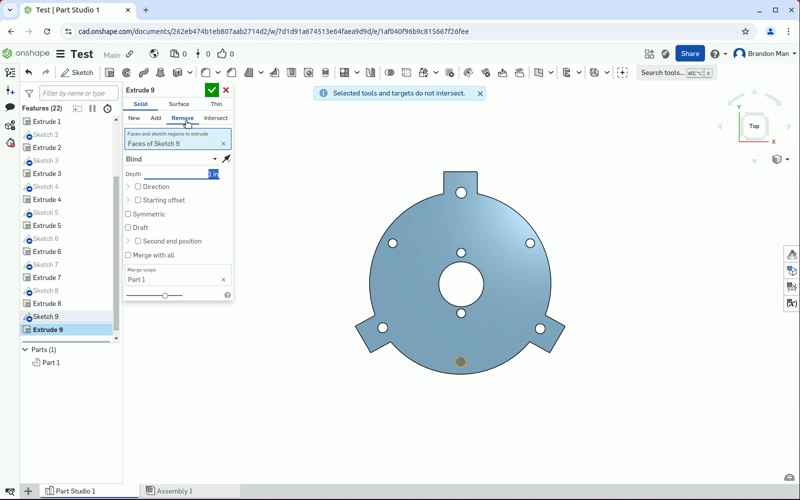
text(-0.963)
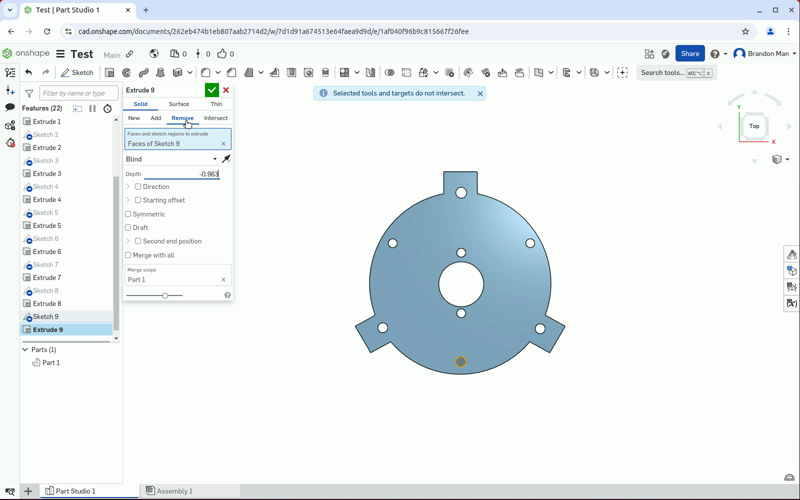
key(tab, 6)
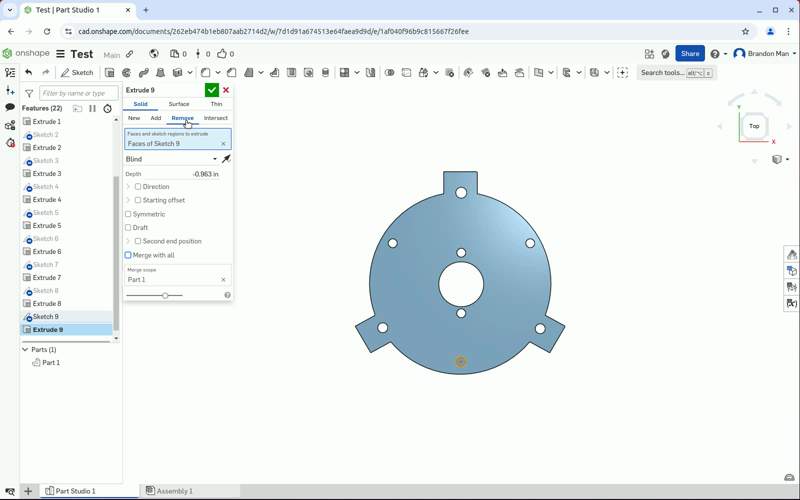
key(space)
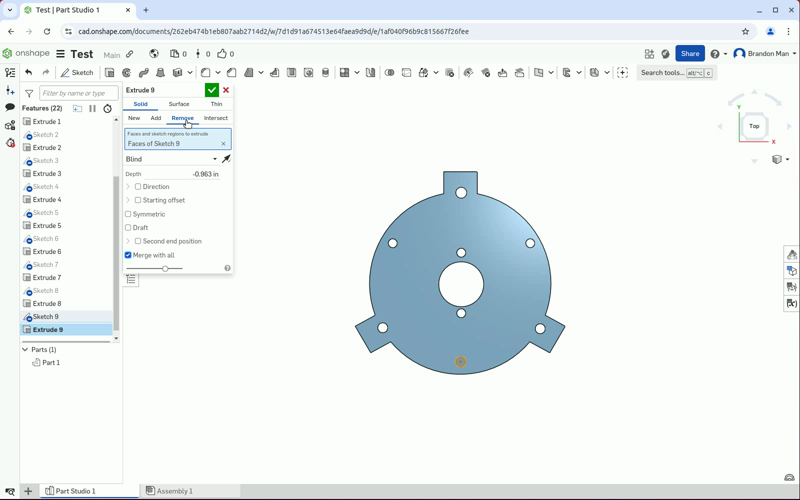
key(enter)
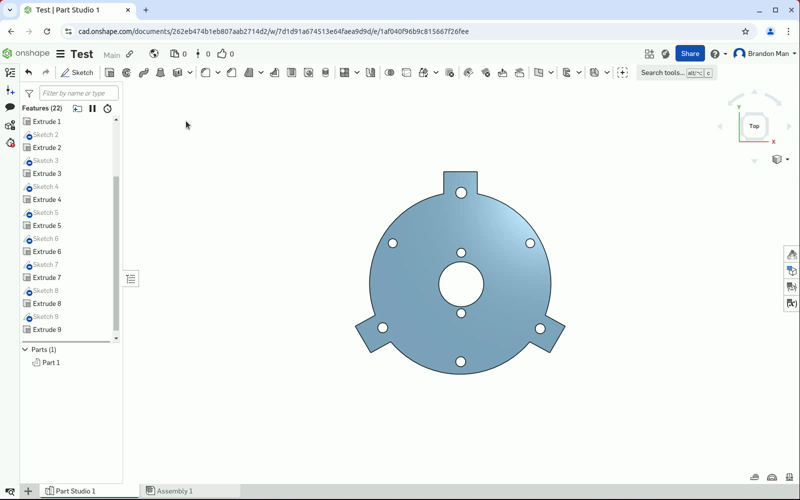
key(shift+h)
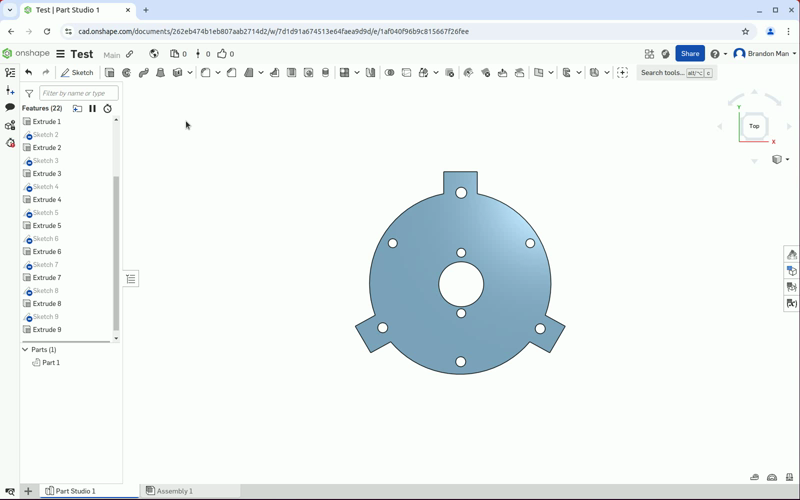
key(shift+h)
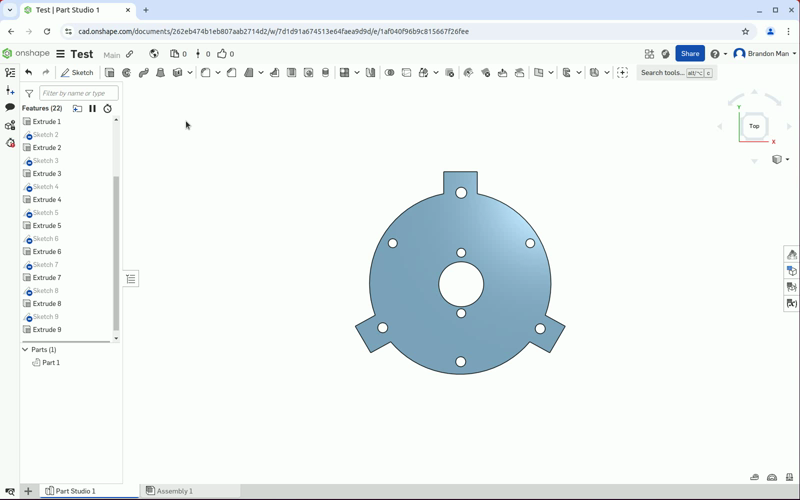
key(shift+7)
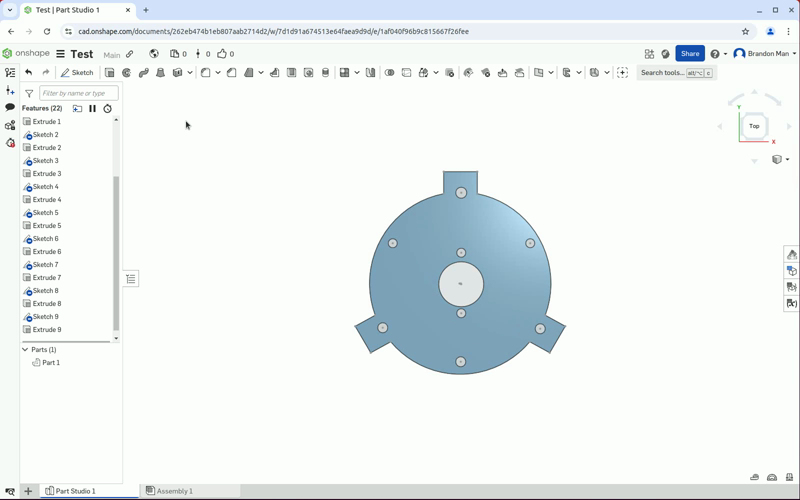
key(up, 3)
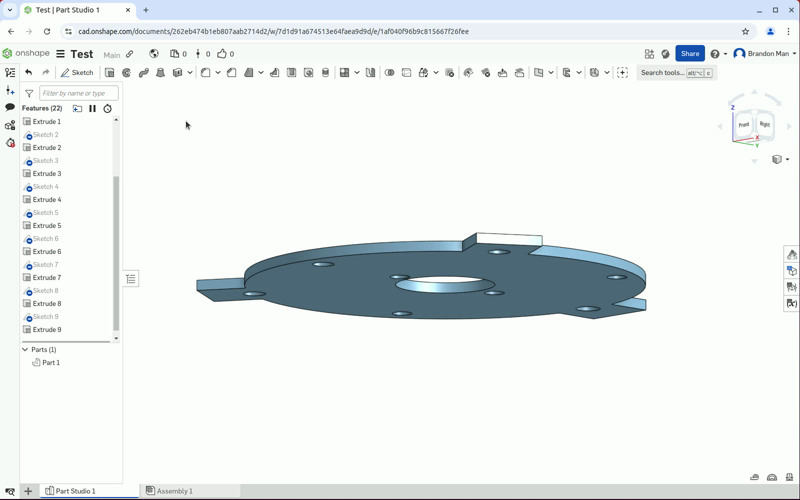
key(left, 3)
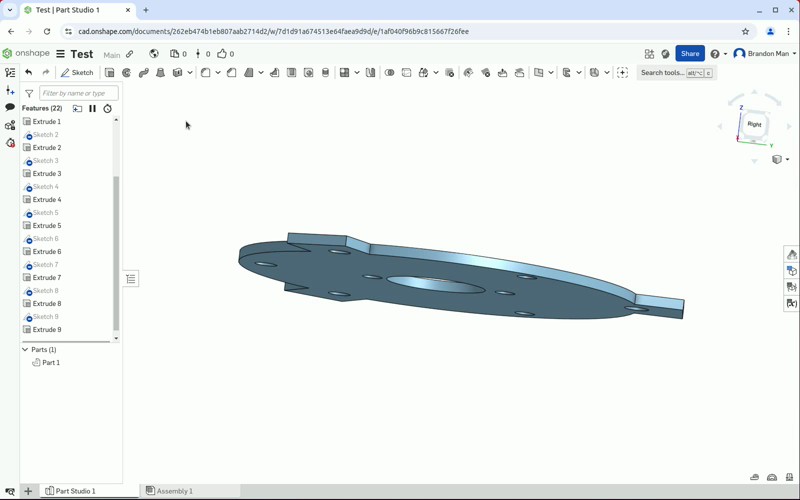
key(right, 3)
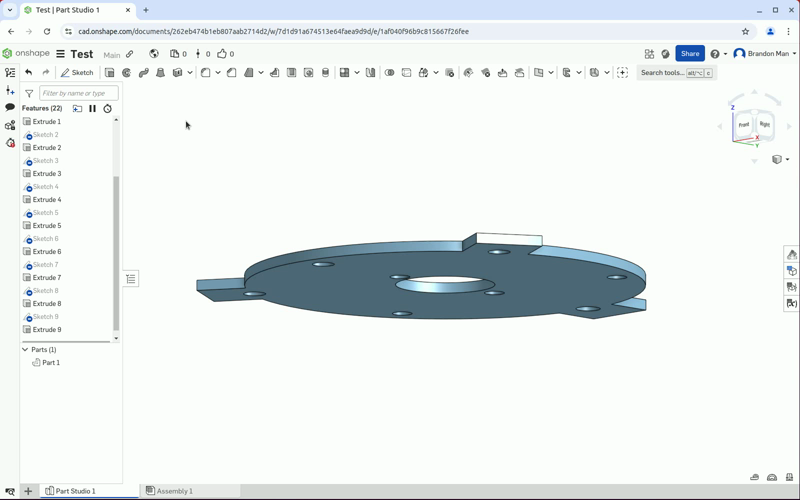
key(down, 3)
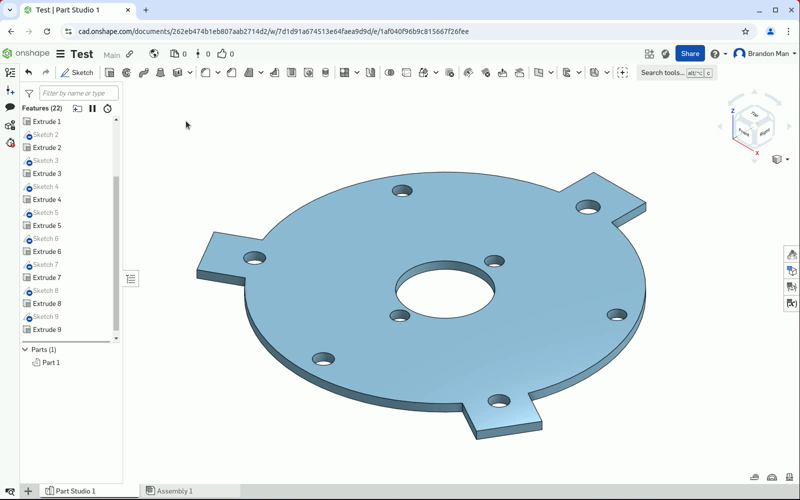
mouse_move(69, 111)
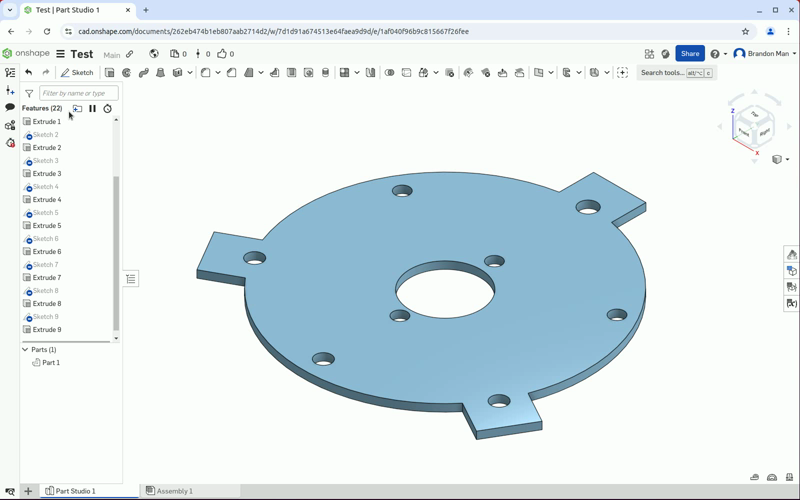
click(69, 111)